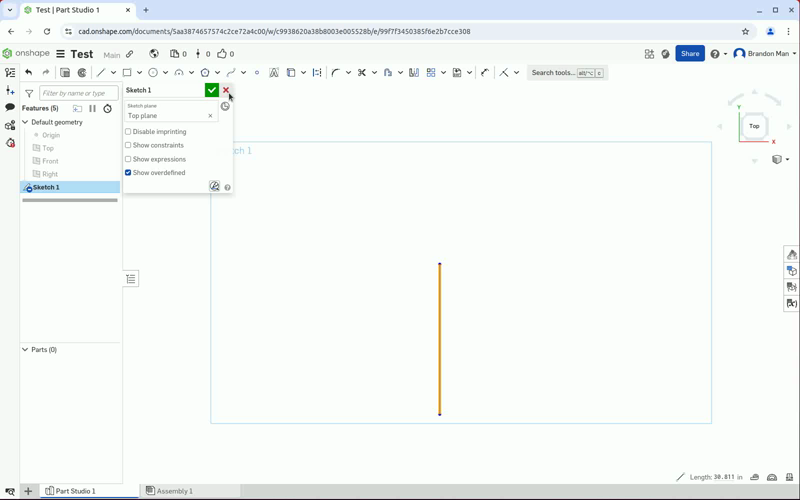
key(shift+h)
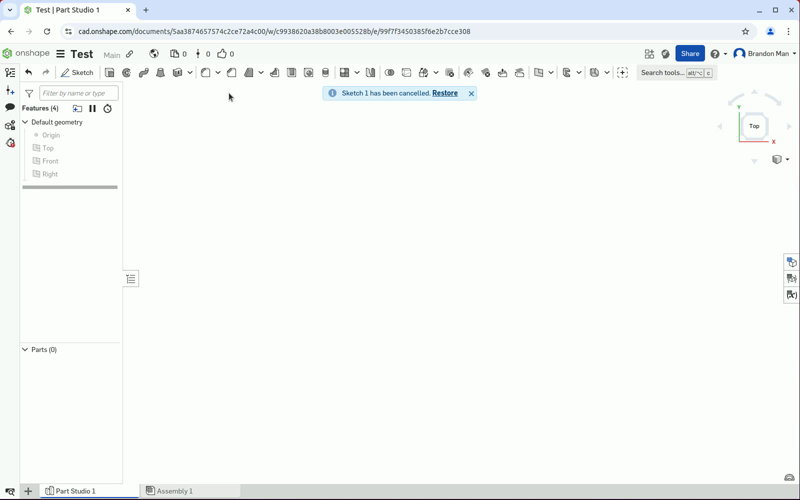
mouse_move(73, 352)
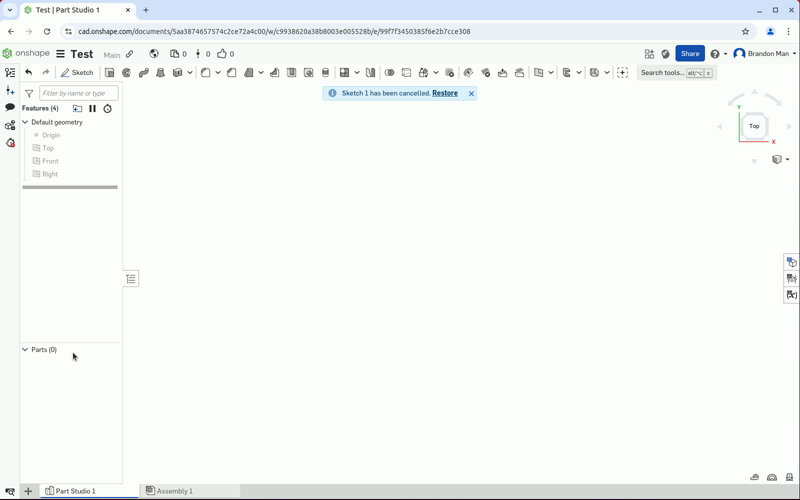
key(y)
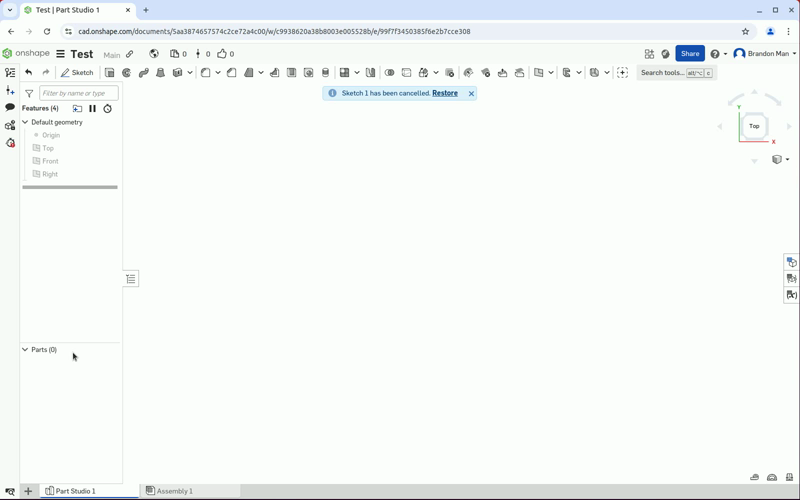
key(shift+p)
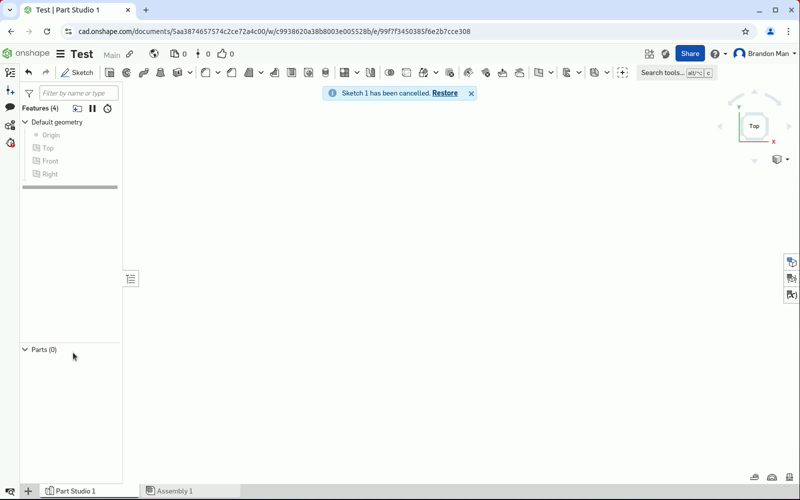
key(space)
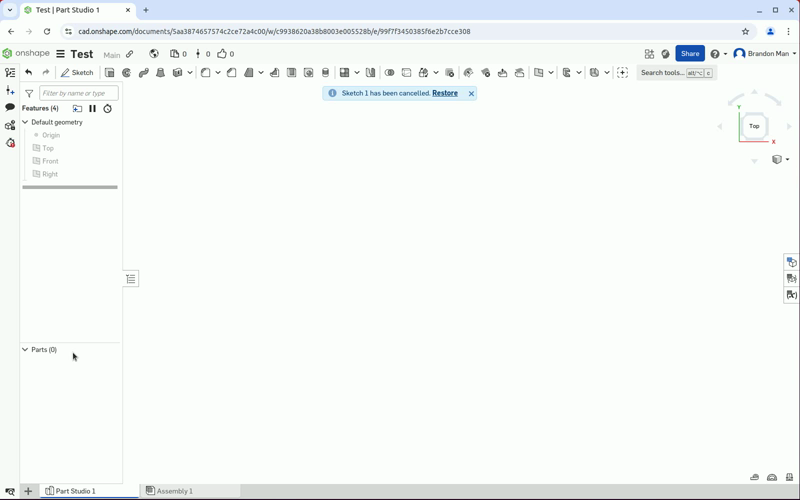
key_down(shift)
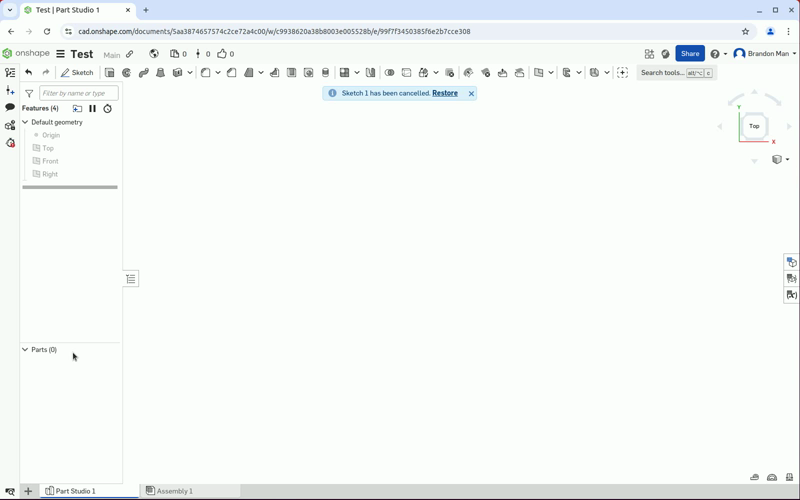
key(up)
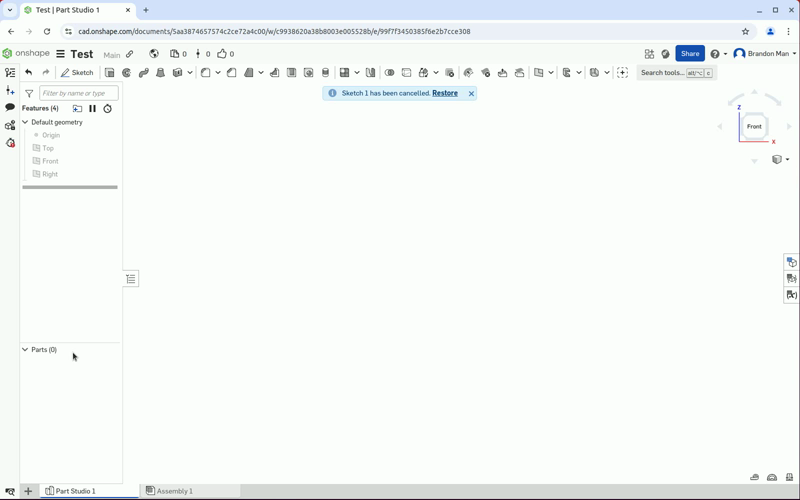
key_up(shift)
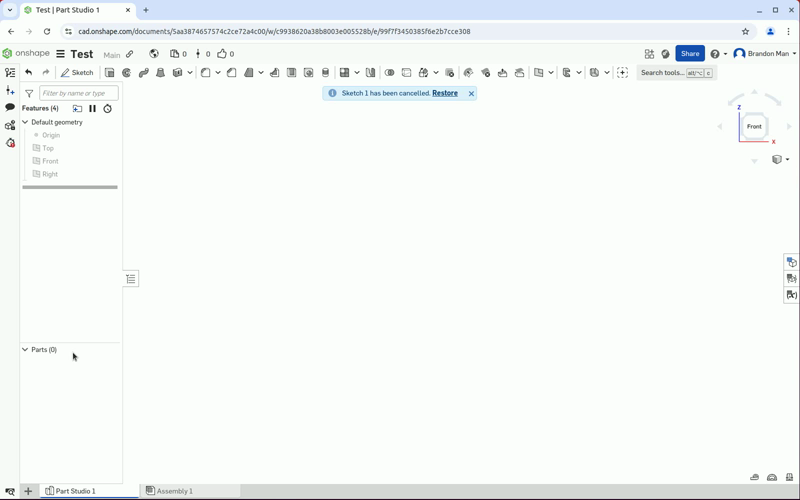
mouse_move(73, 352)
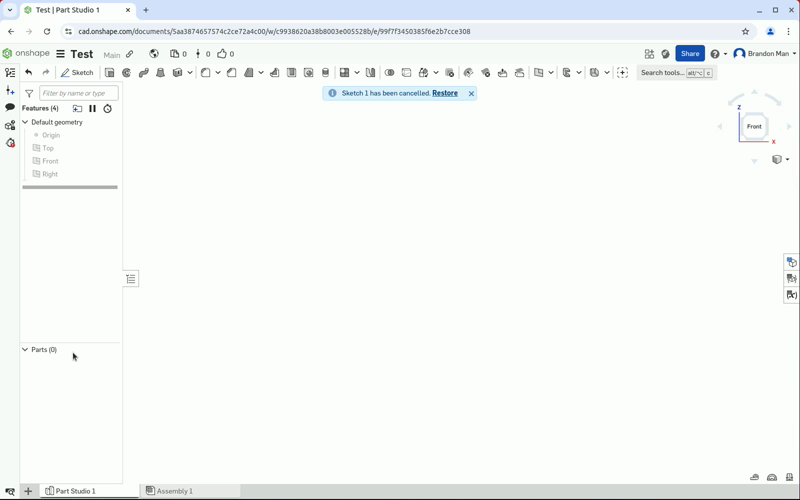
key(shift+y)
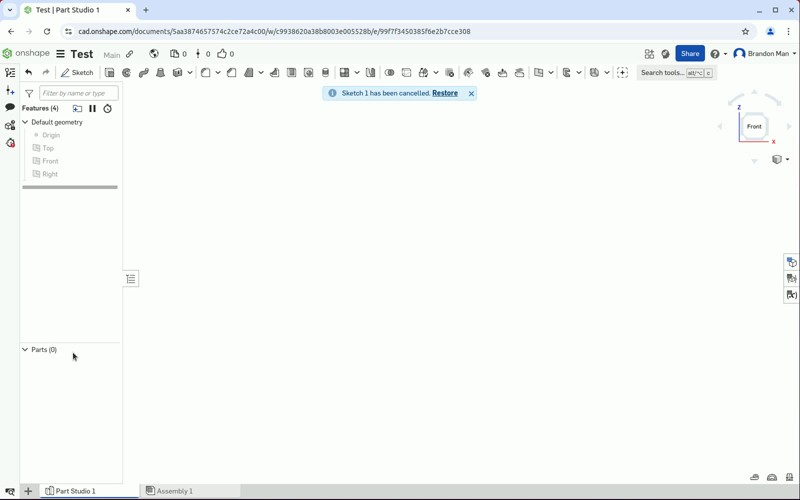
key(shift+s)
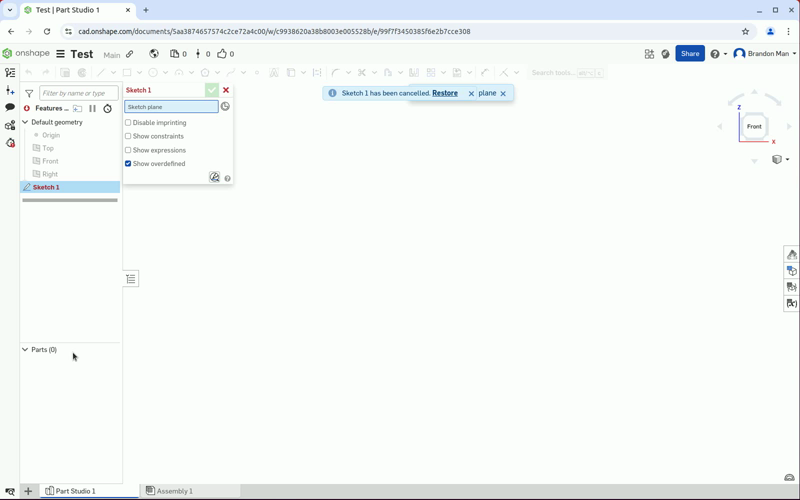
mouse_move(73, 163)
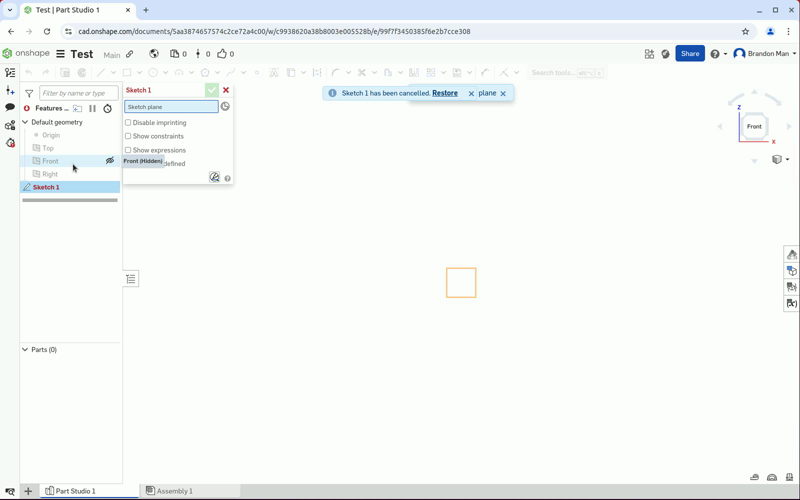
click(73, 163)
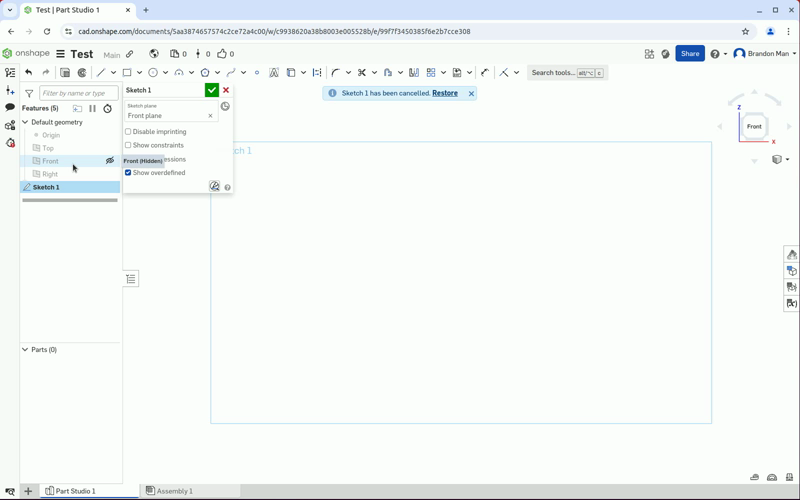
mouse_move(73, 352)
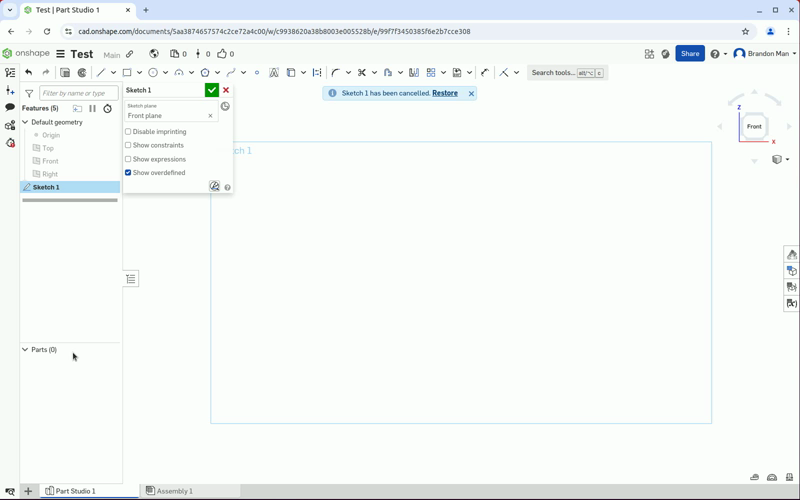
key(y)
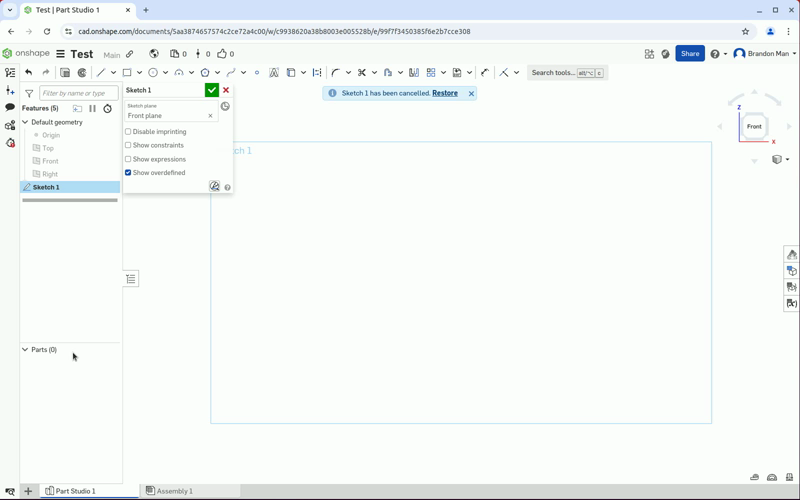
key(l)
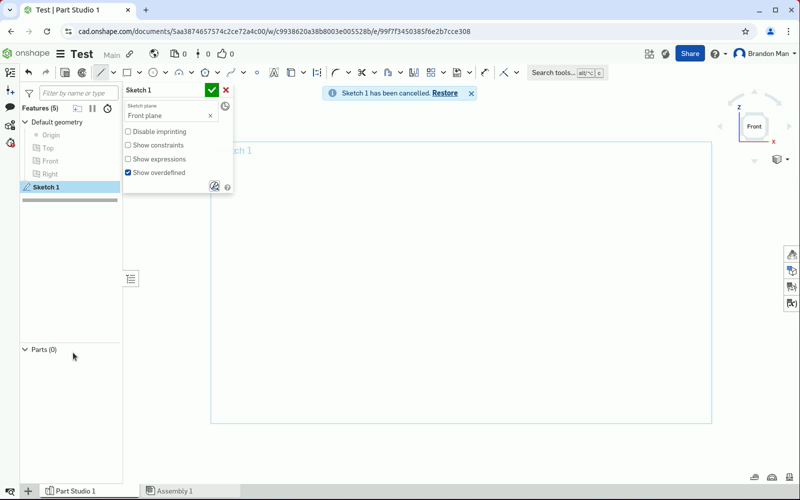
key_down(shift)
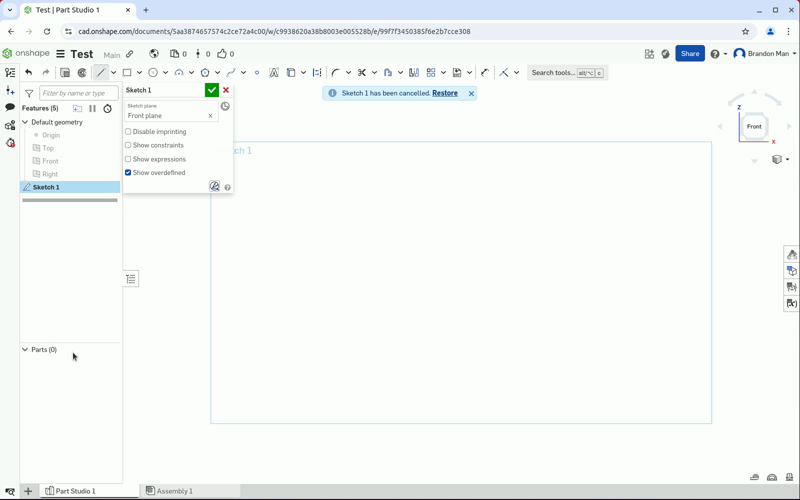
mouse_move(460, 282)
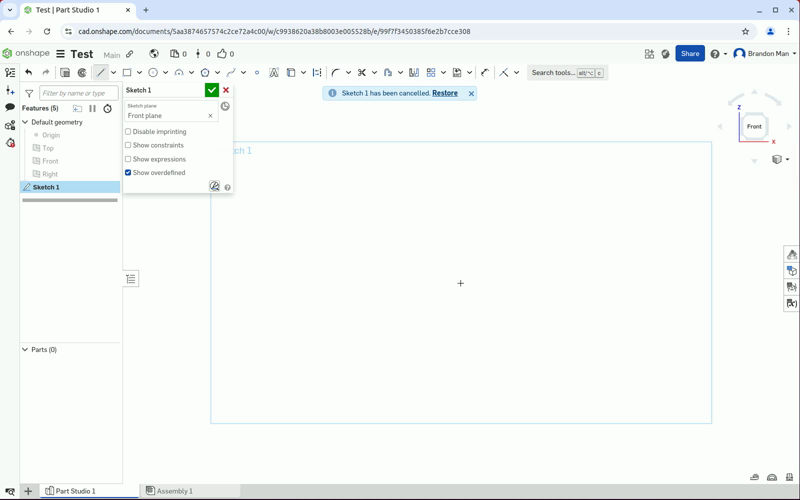
click(460, 282)
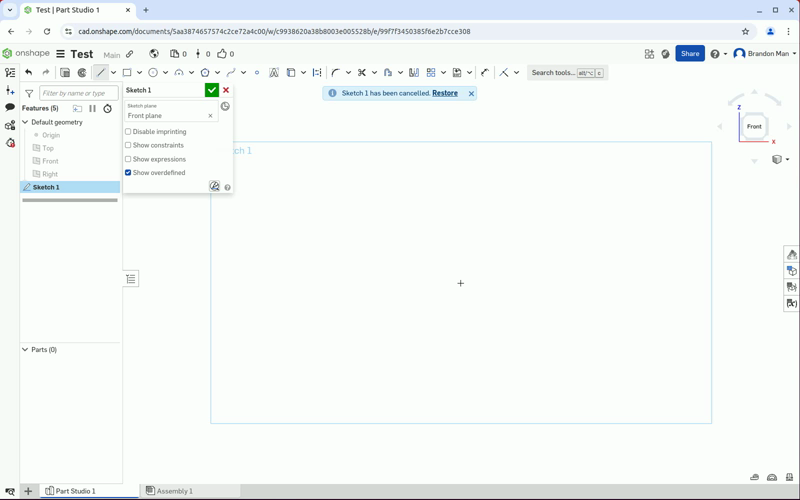
key_up(shift)
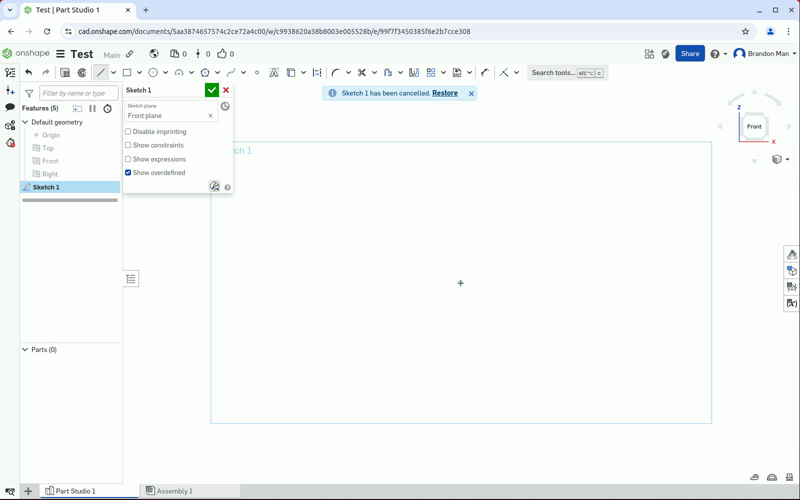
key_down(shift)
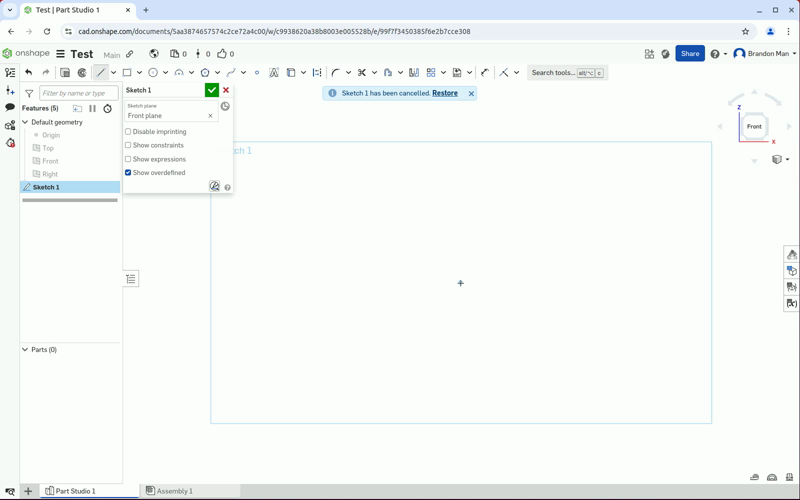
mouse_move(573, 282)
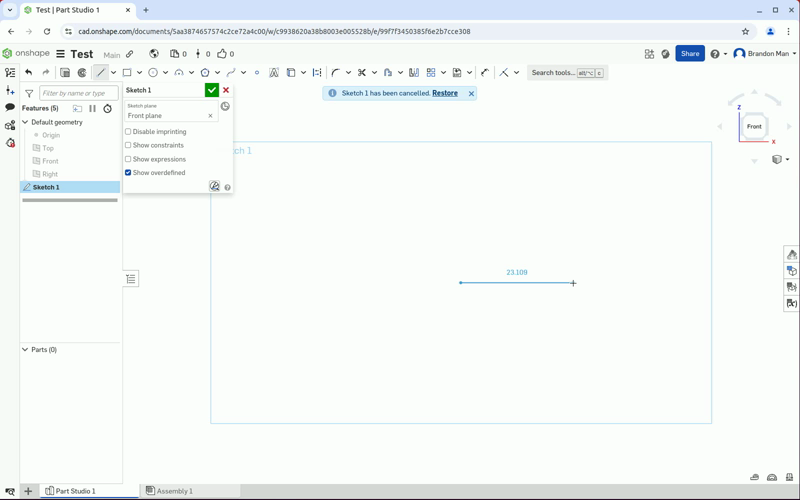
click(573, 282)
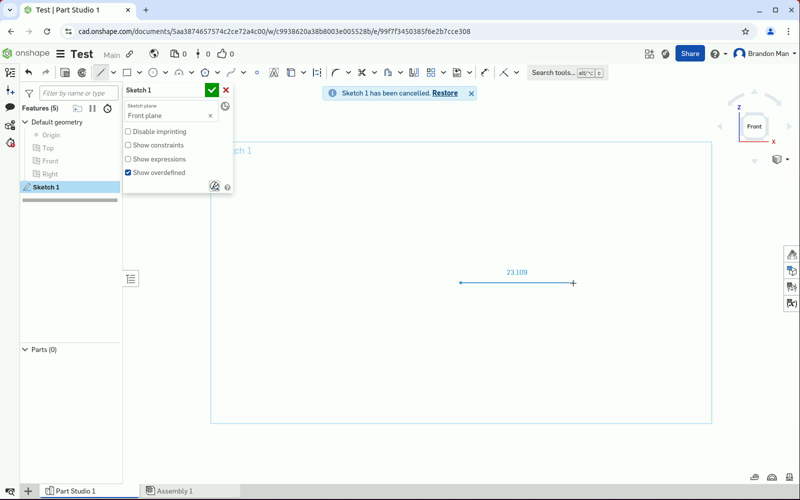
key_up(shift)
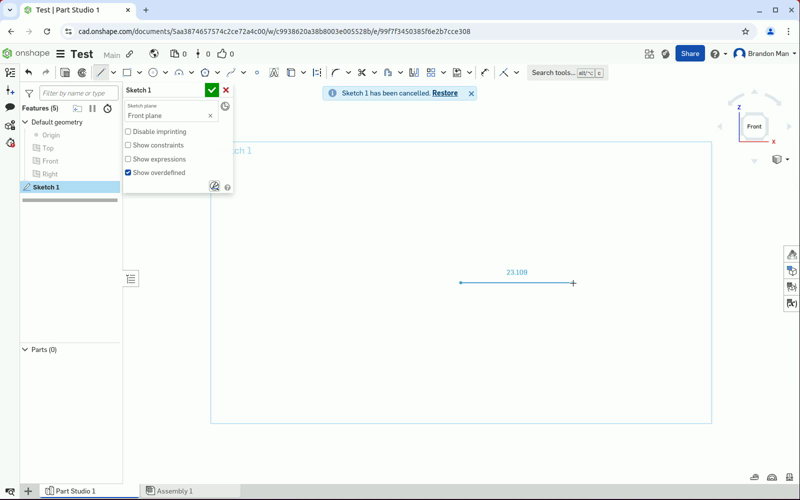
key(esc)
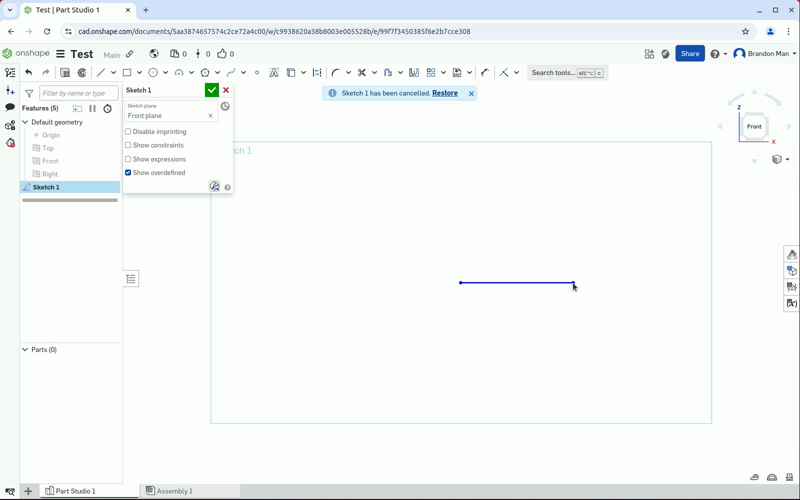
key(a)
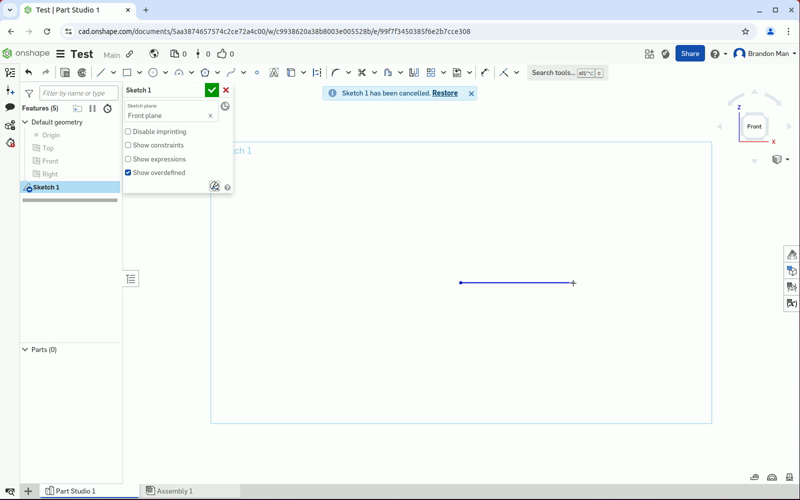
mouse_move(573, 282)
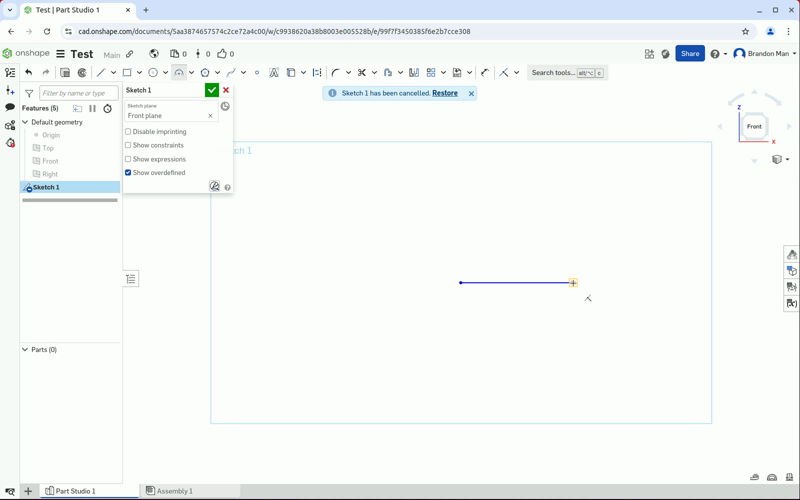
click(573, 282)
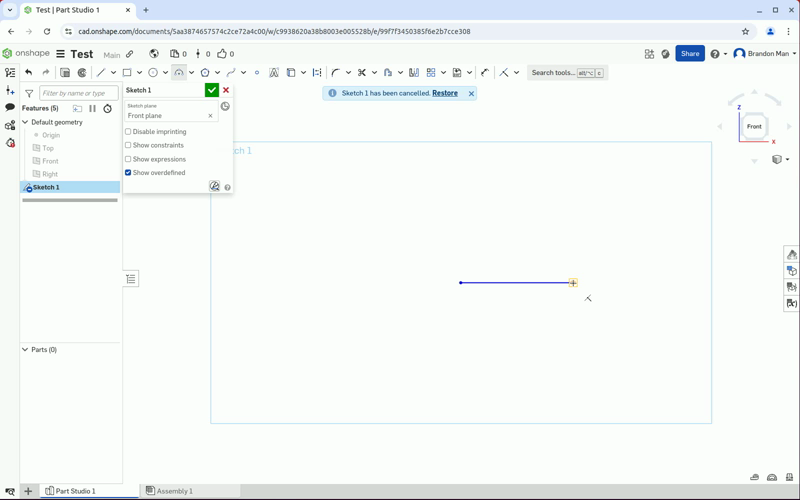
key_down(shift)
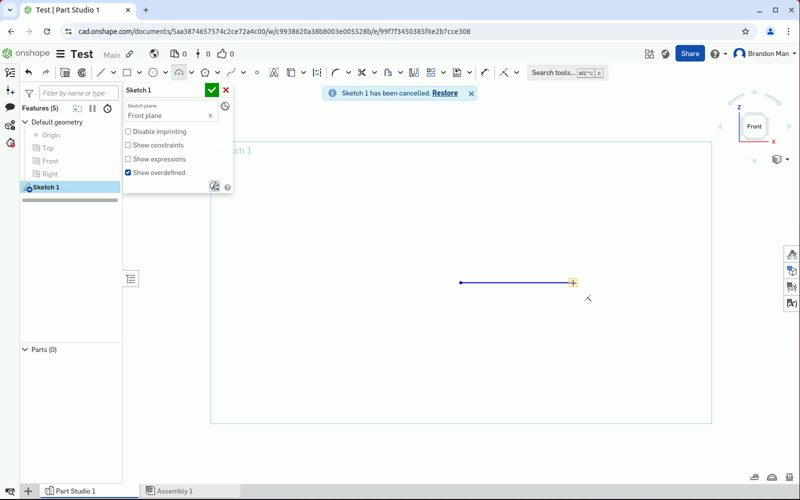
mouse_move(554, 264)
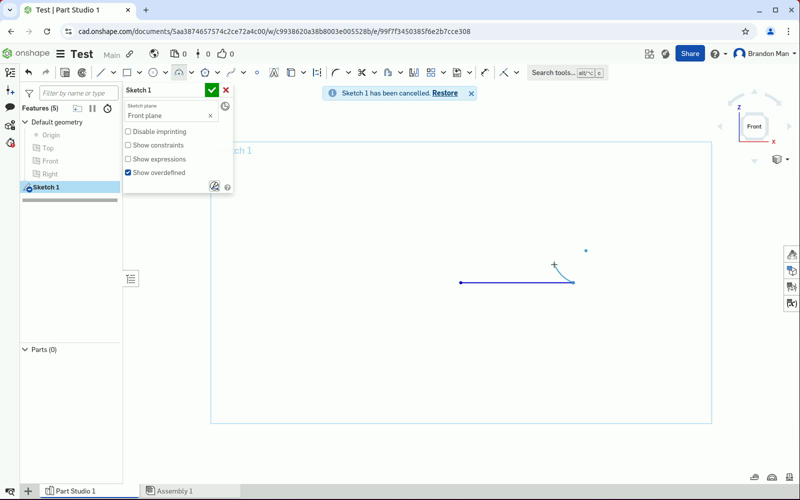
click(554, 264)
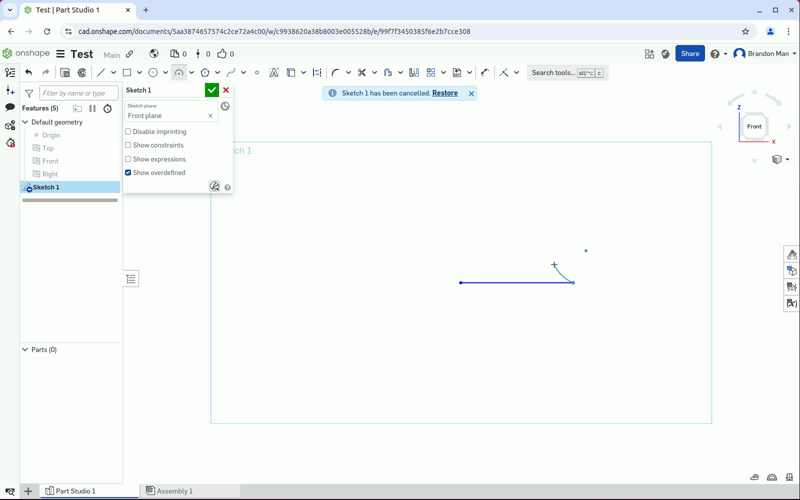
mouse_move(567, 269)
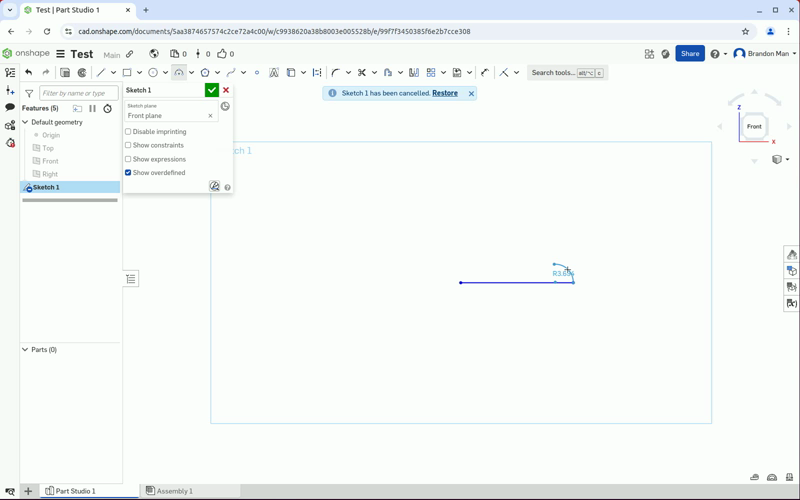
click(567, 269)
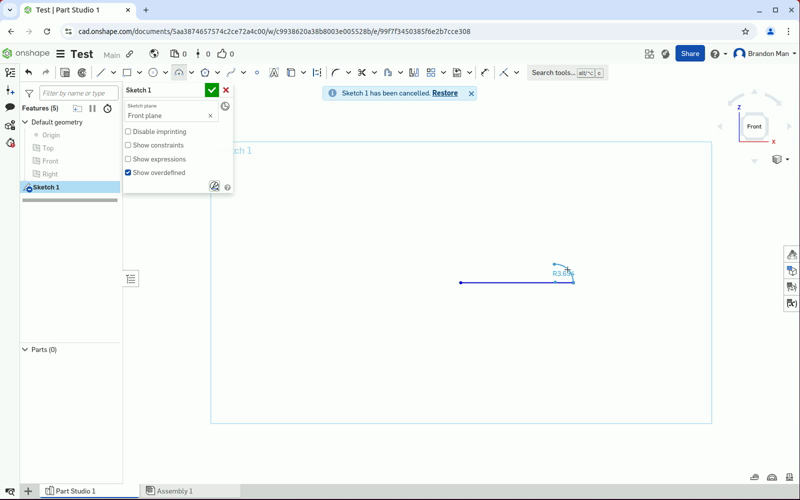
key_up(shift)
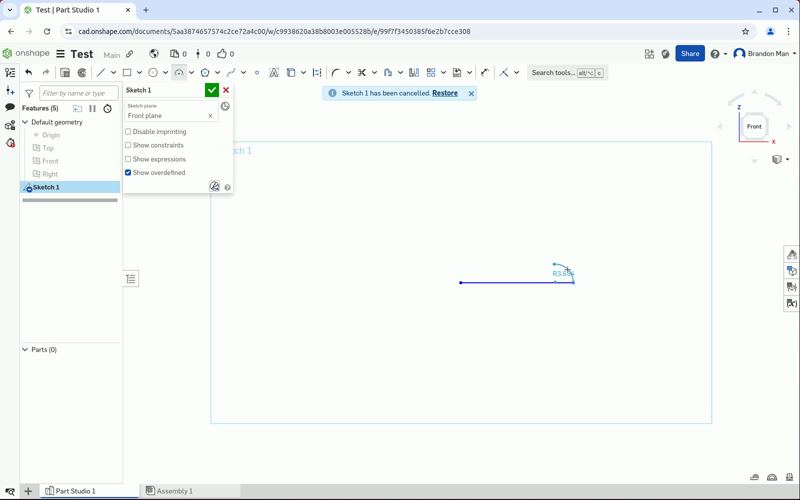
key(esc)
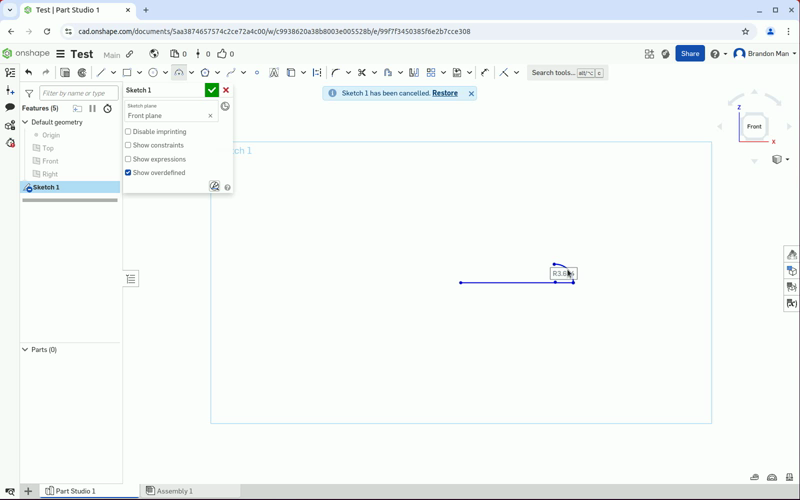
key(l)
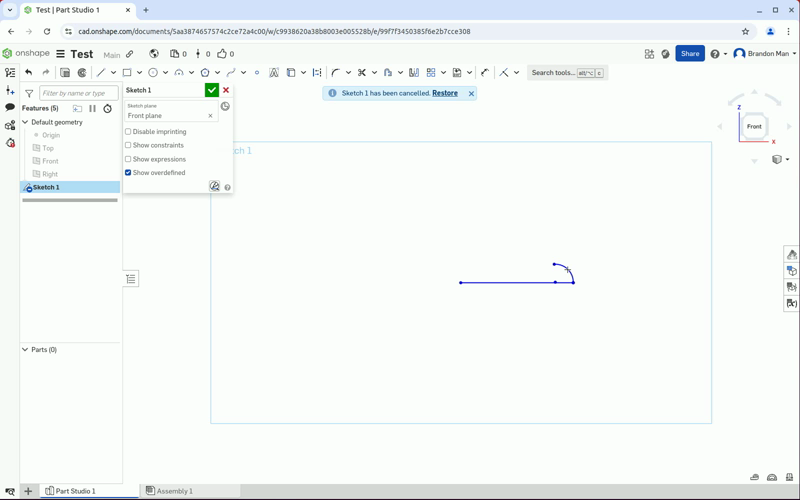
mouse_move(554, 264)
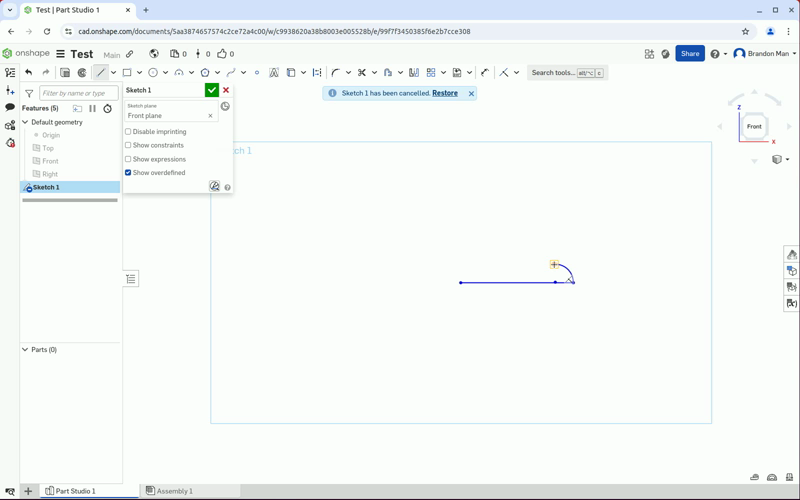
click(554, 264)
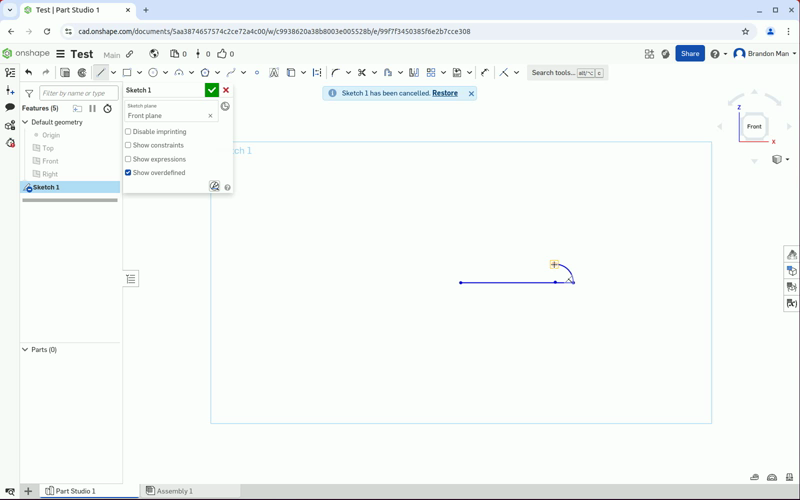
key_down(shift)
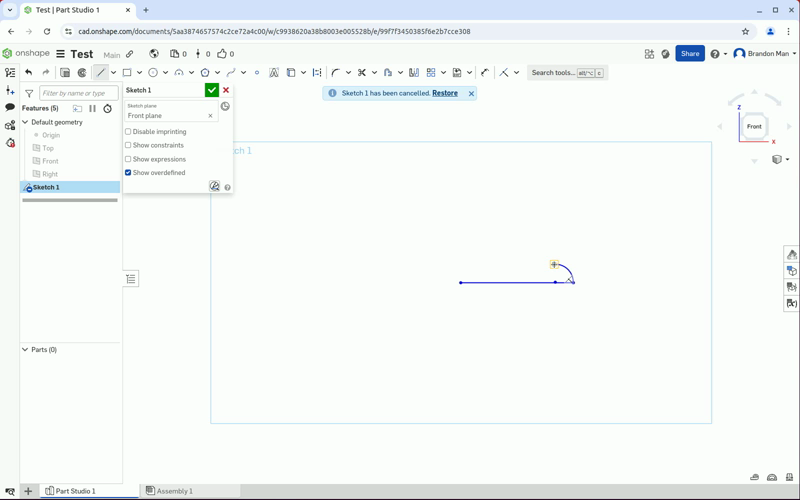
mouse_move(460, 264)
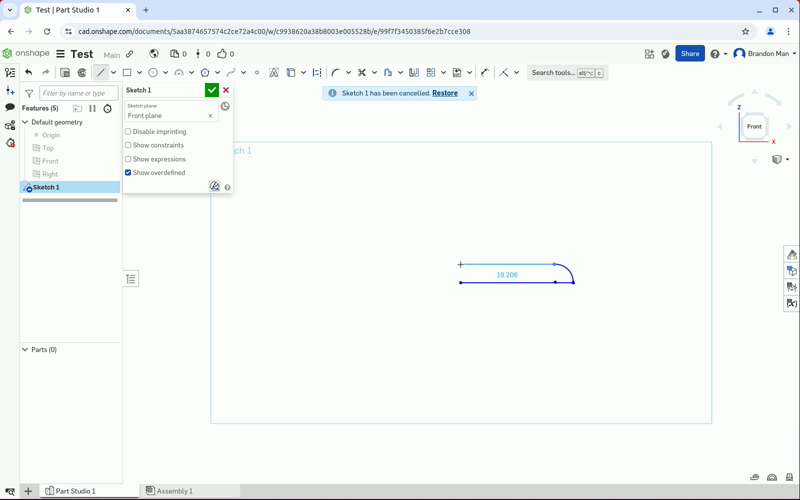
click(460, 264)
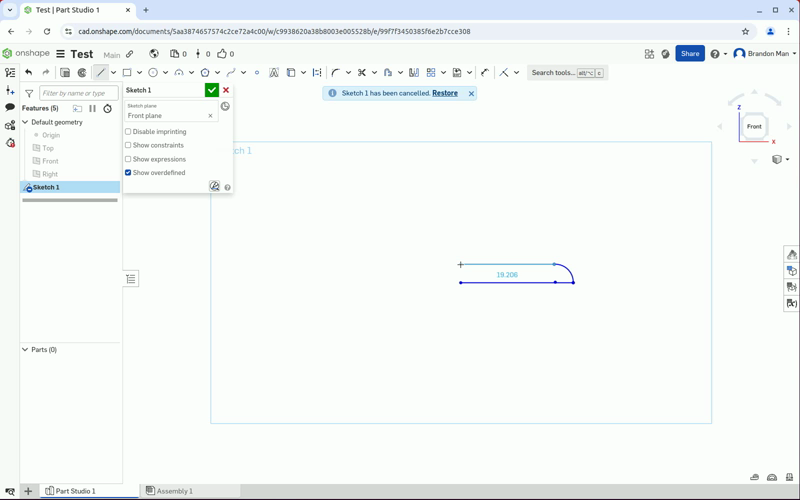
key_up(shift)
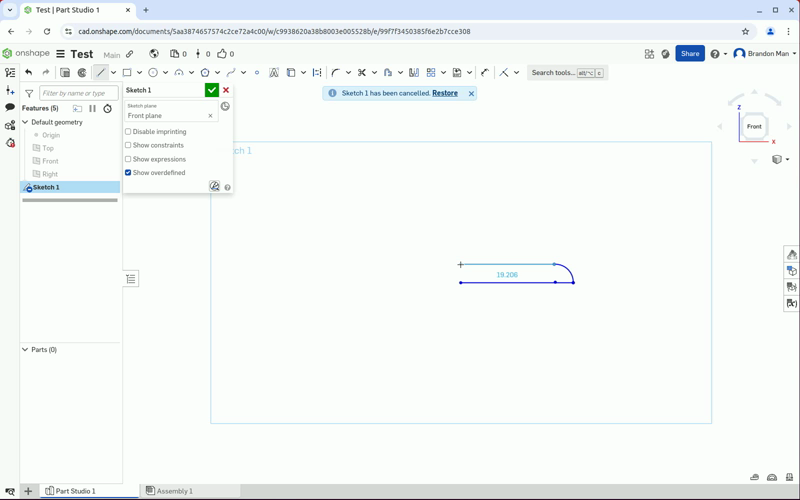
key(esc)
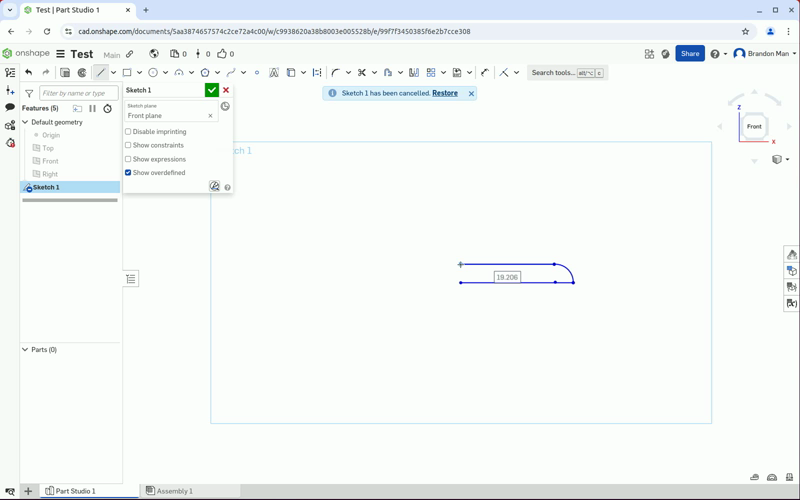
key(a)
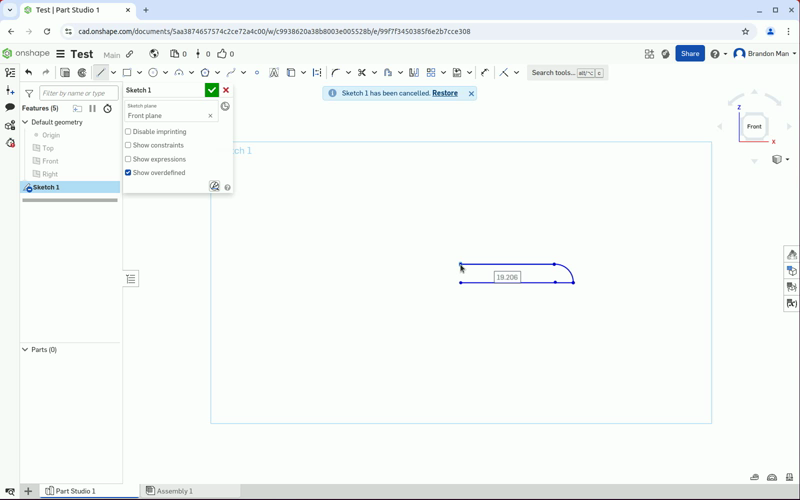
mouse_move(460, 264)
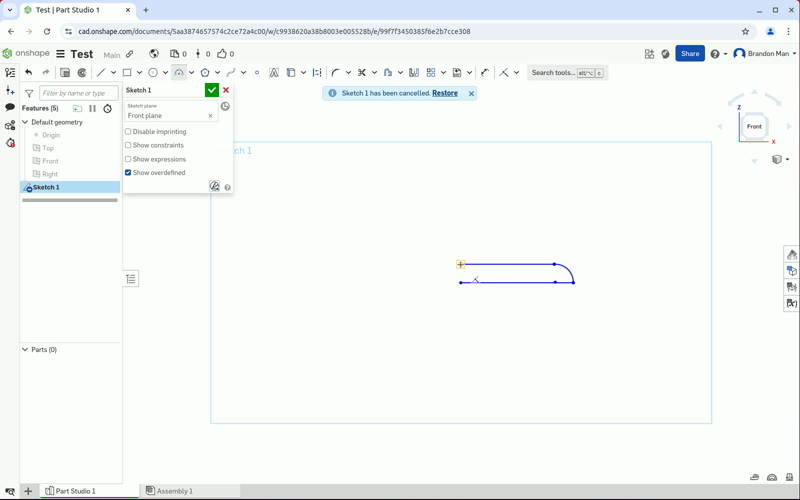
click(460, 264)
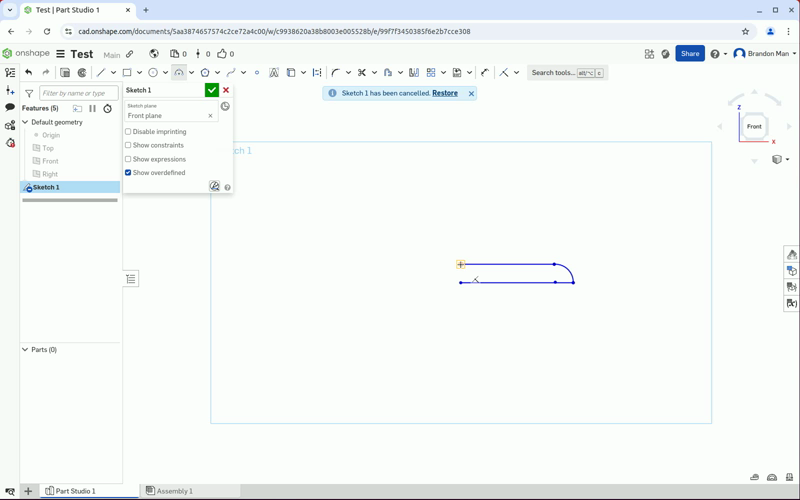
mouse_move(460, 282)
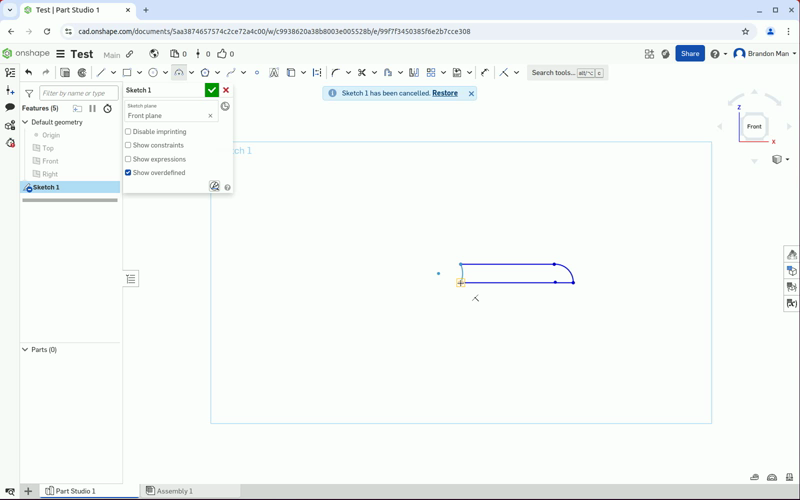
click(460, 282)
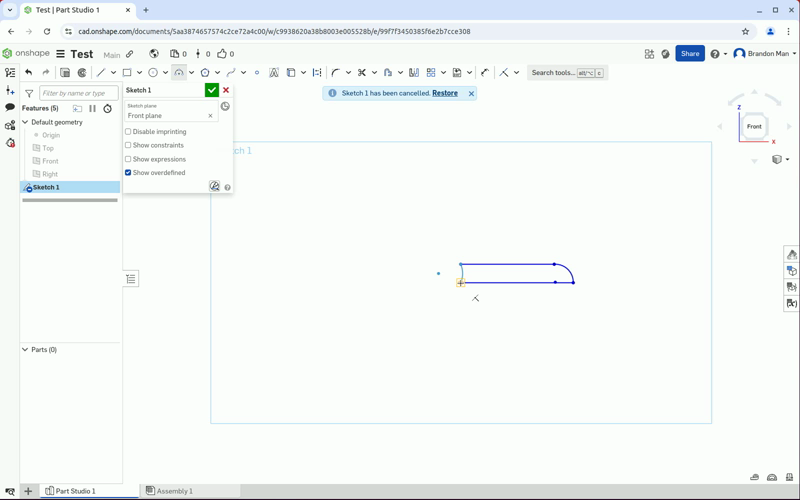
key_down(shift)
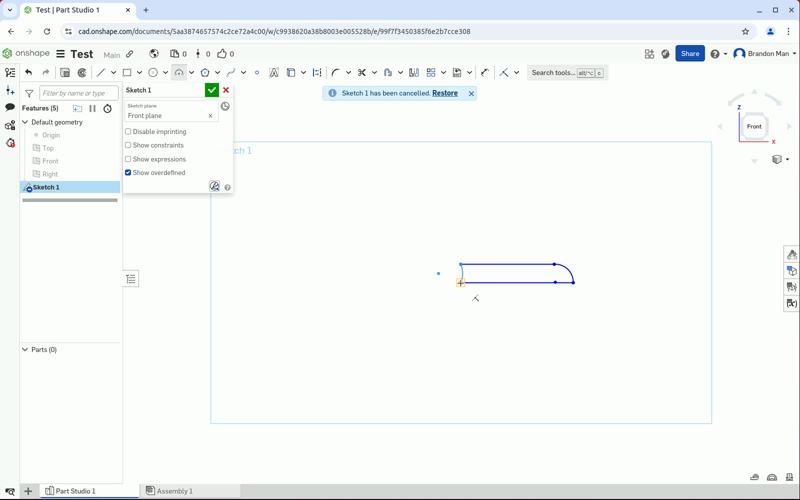
mouse_move(470, 273)
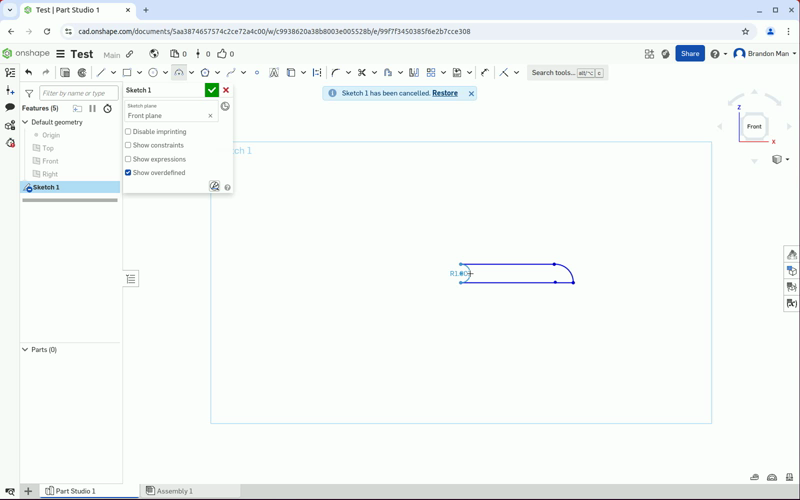
click(470, 273)
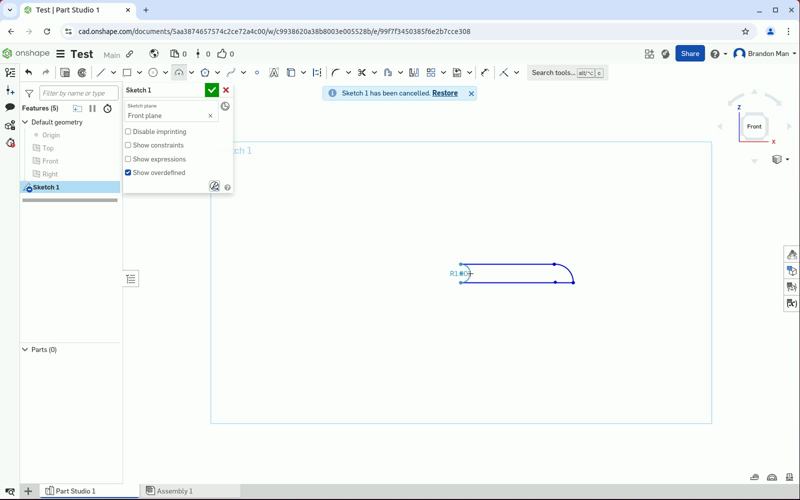
key_up(shift)
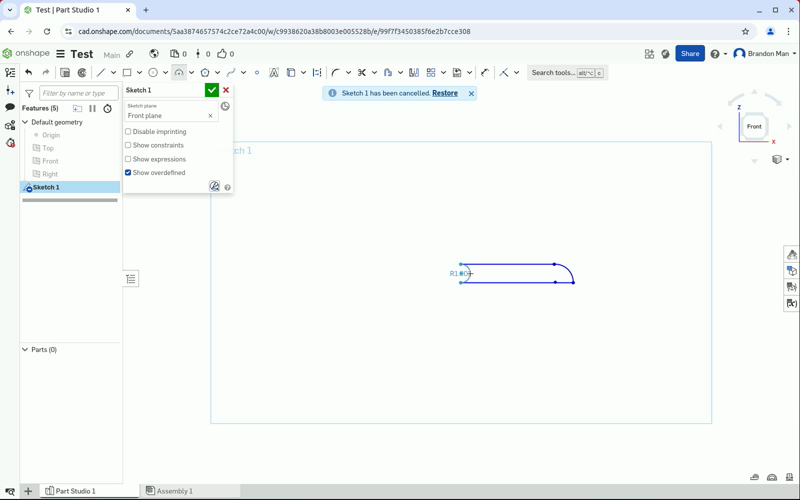
key(esc)
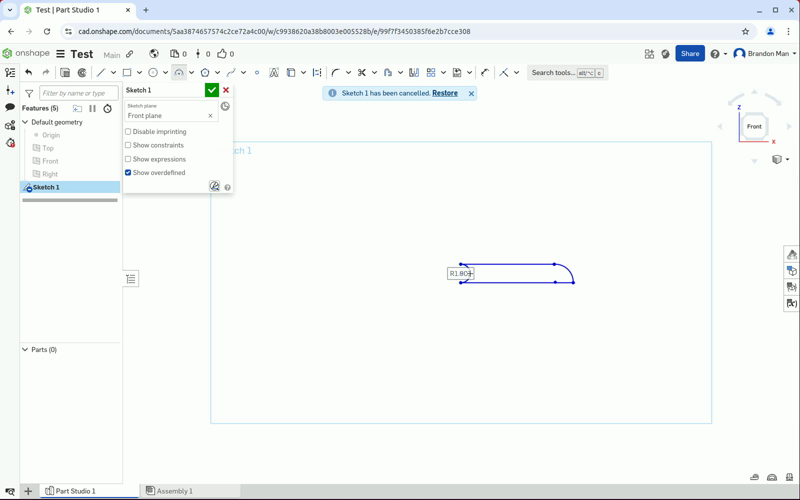
mouse_move(503, 271)
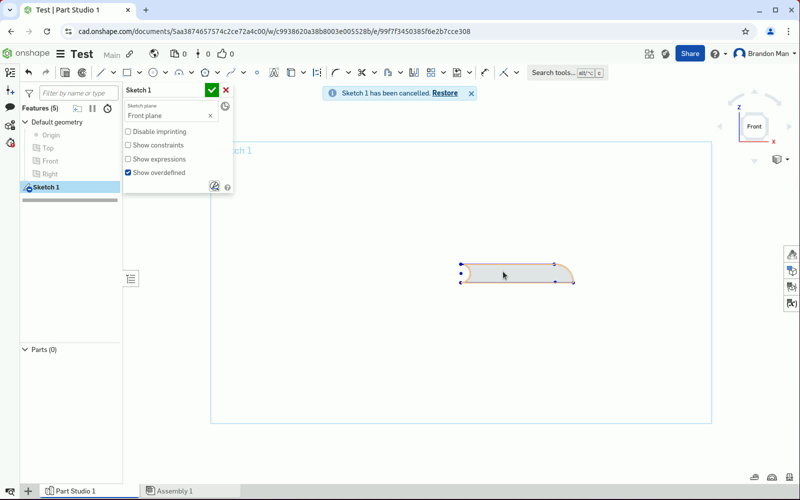
scroll(6)
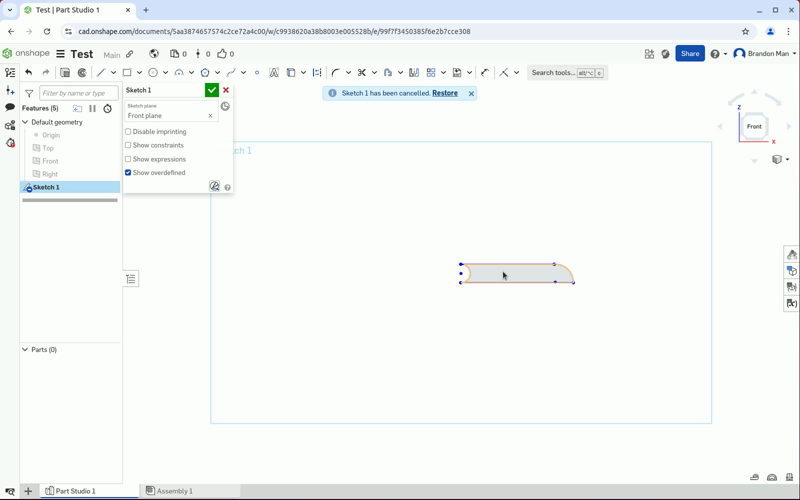
scroll(6)
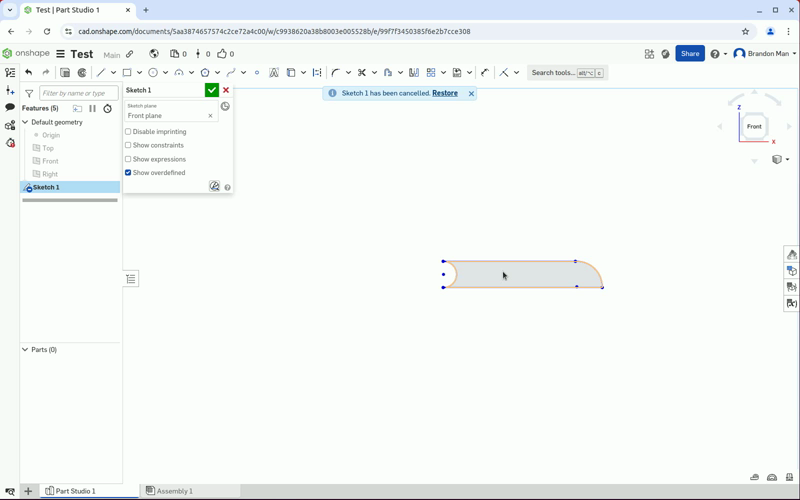
scroll(6)
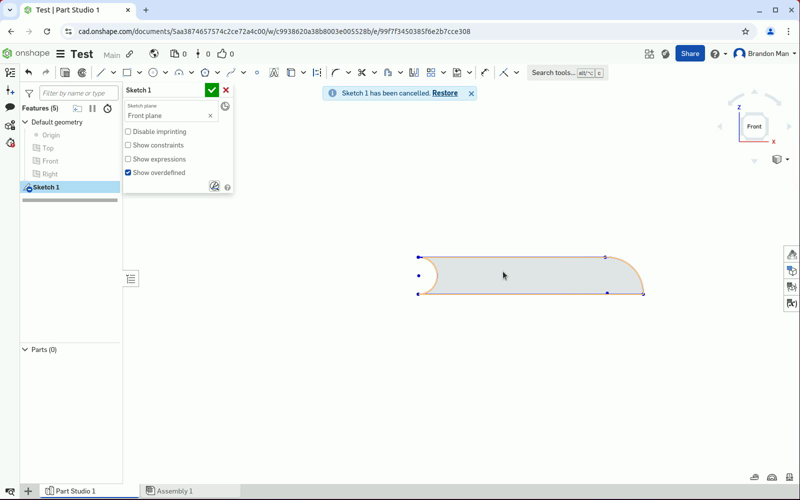
scroll(6)
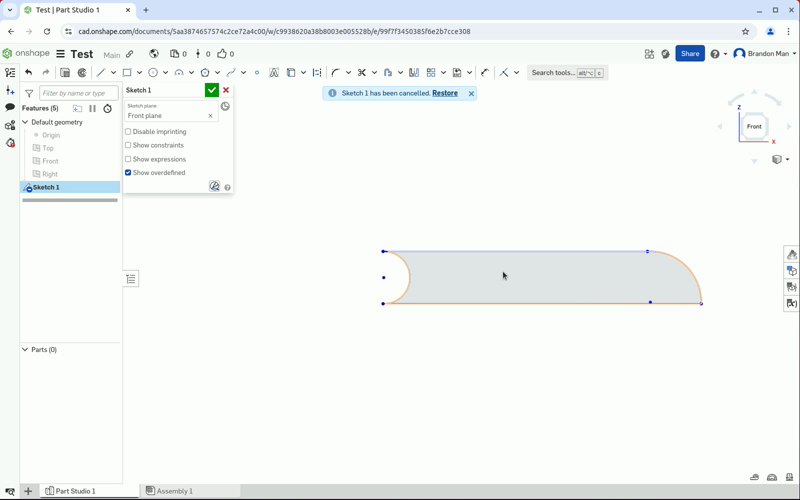
scroll(6)
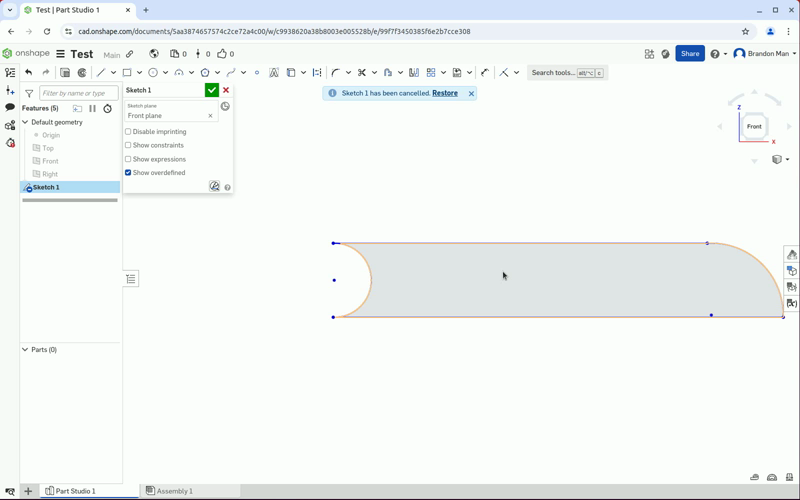
scroll(6)
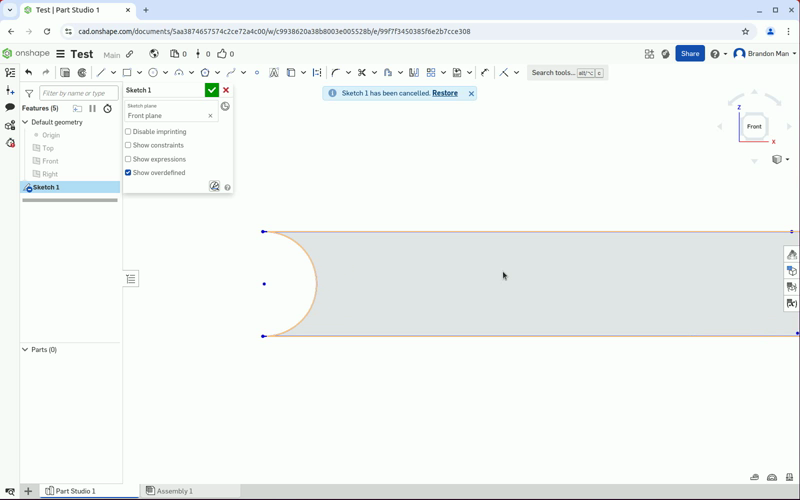
scroll(6)
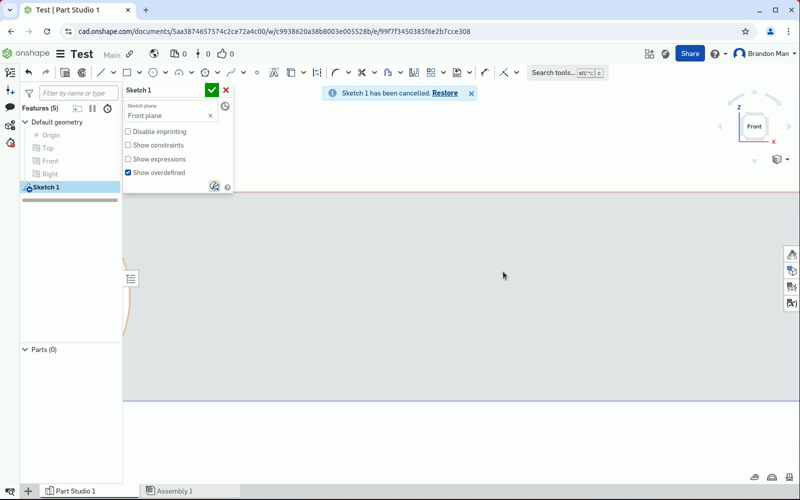
click(503, 271)
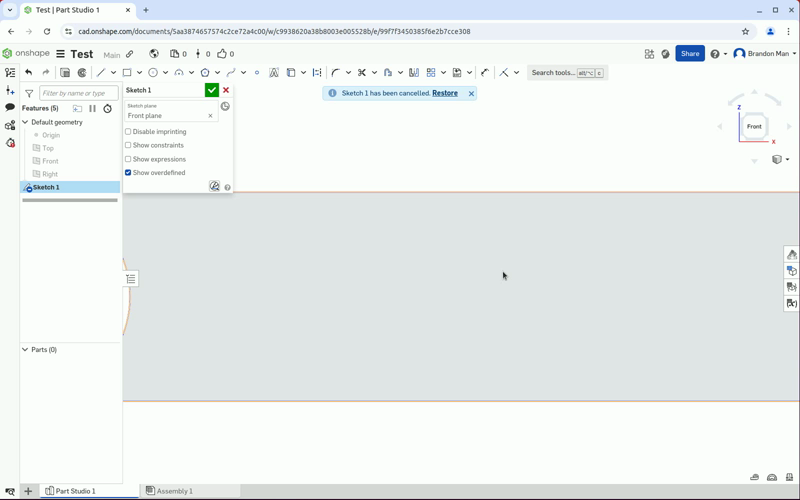
scroll(-6)
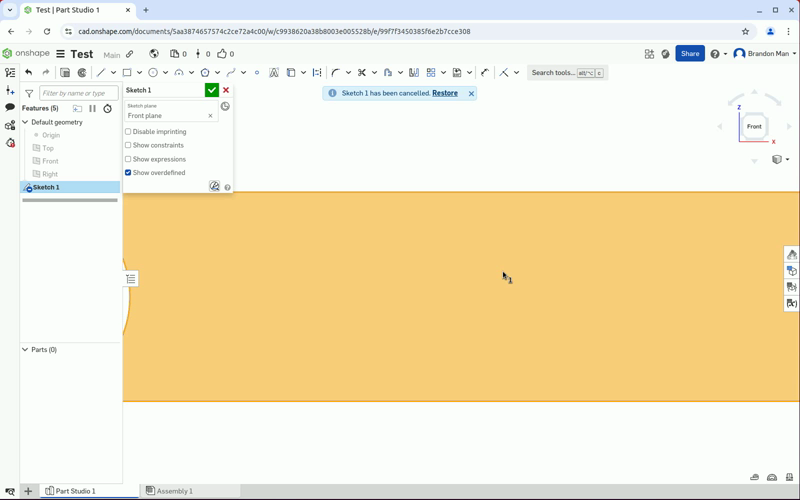
scroll(-6)
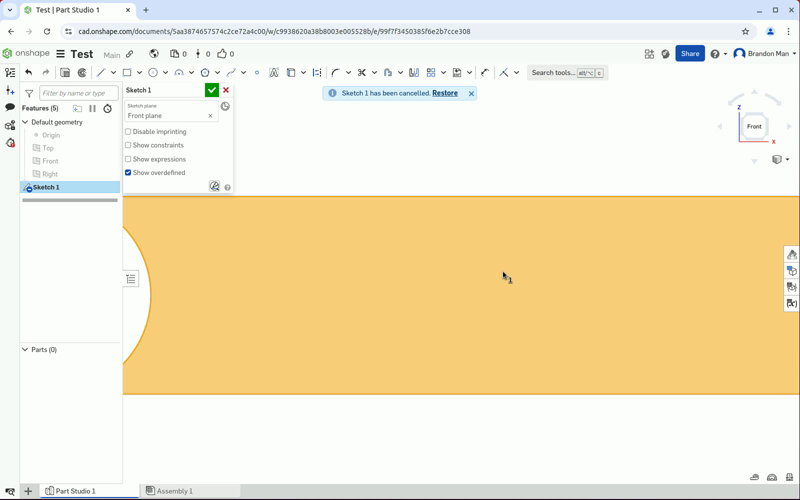
scroll(-6)
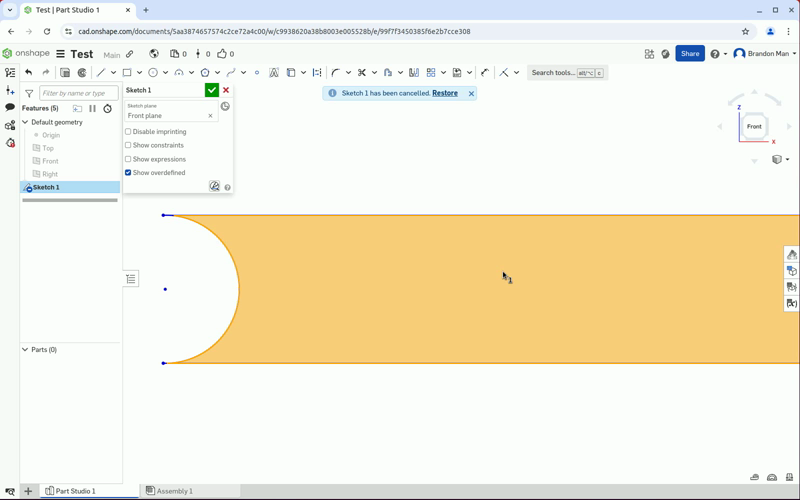
scroll(-6)
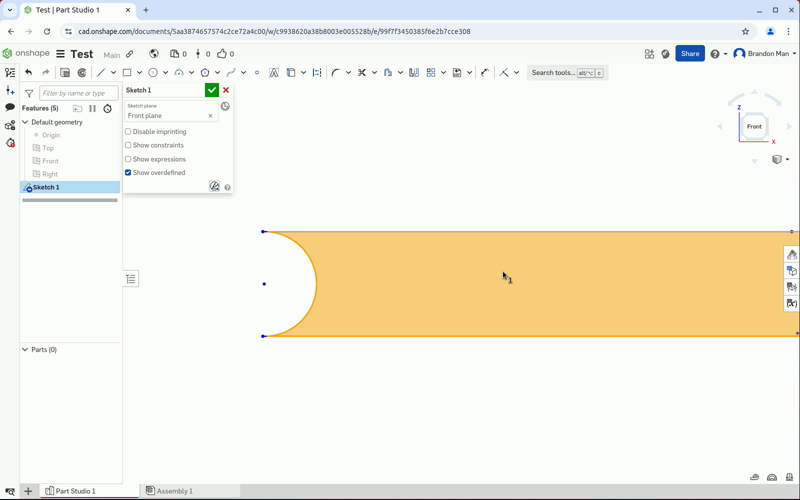
scroll(-6)
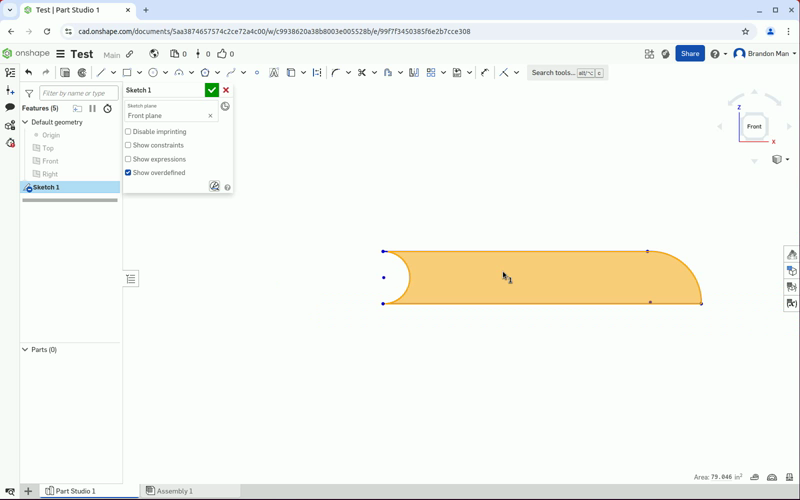
scroll(-6)
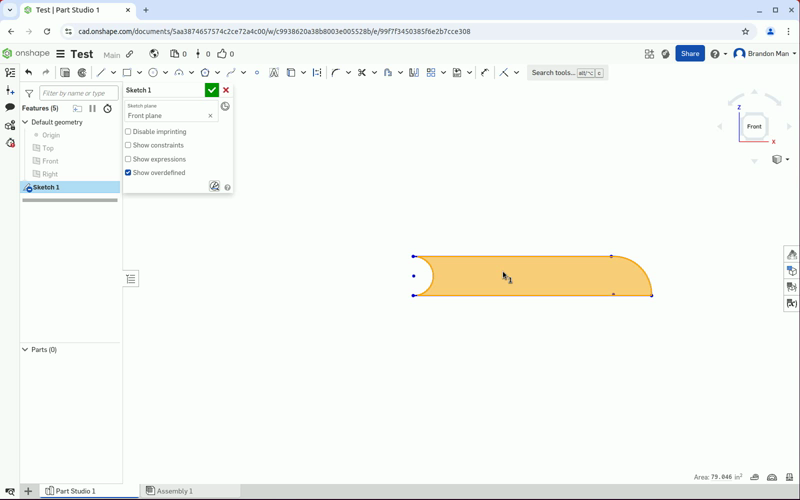
scroll(-6)
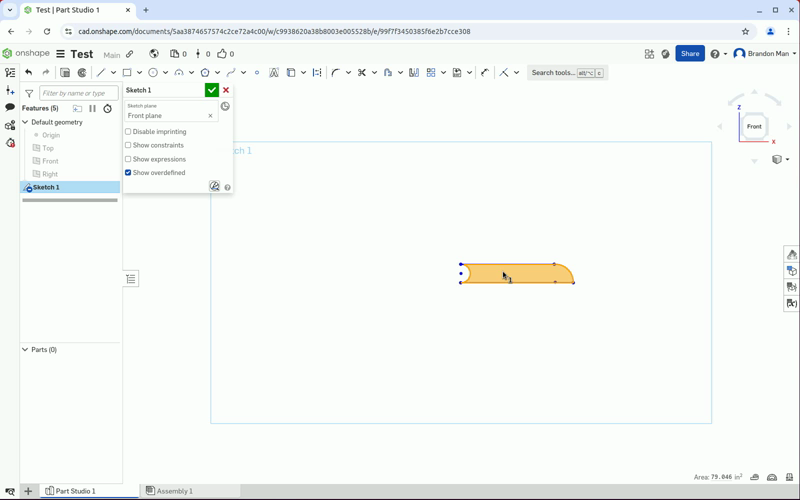
mouse_move(73, 352)
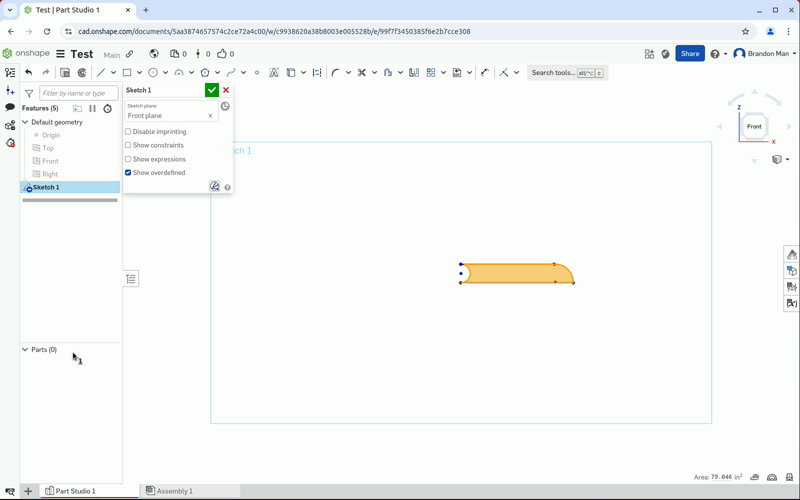
key(shift+y)
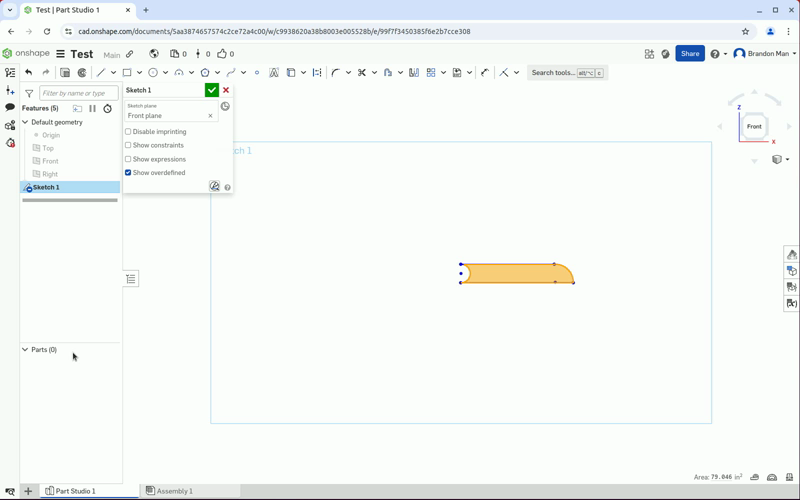
key(shift+e)
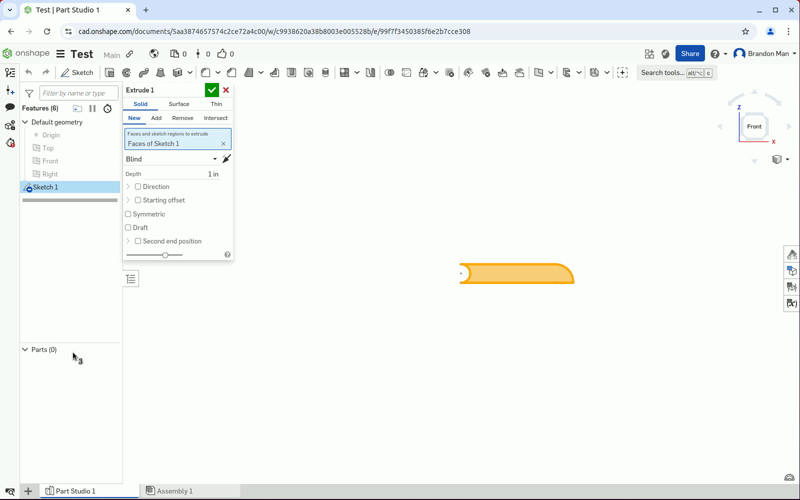
mouse_move(143, 106)
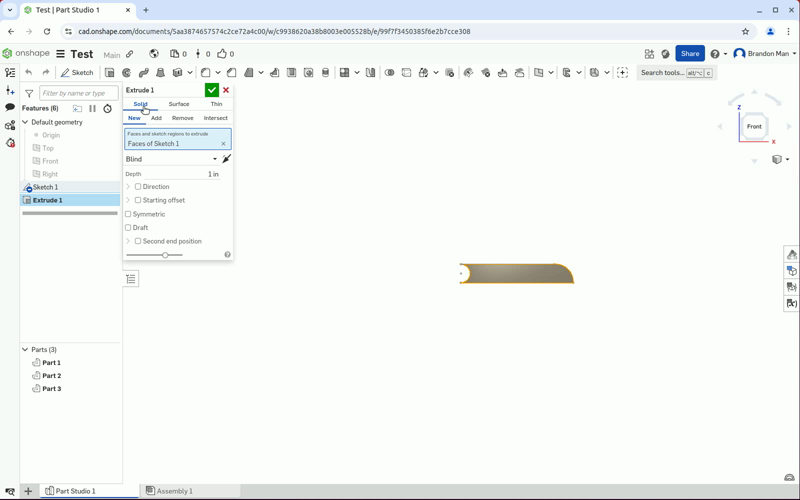
click(143, 106)
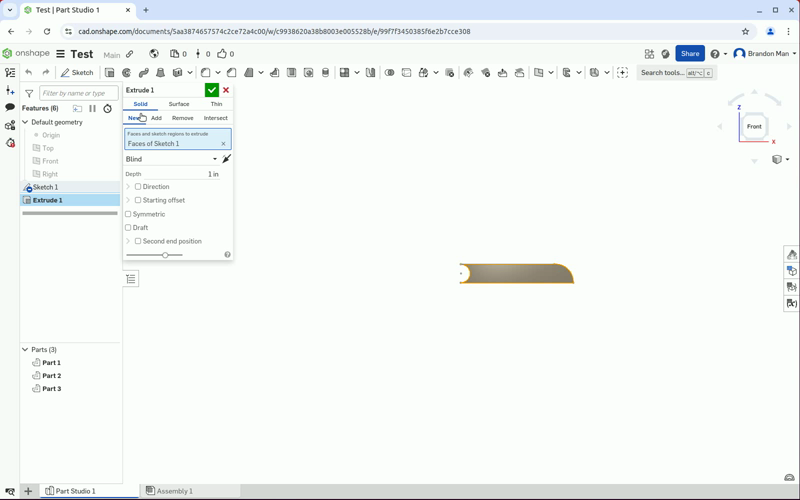
mouse_move(137, 120)
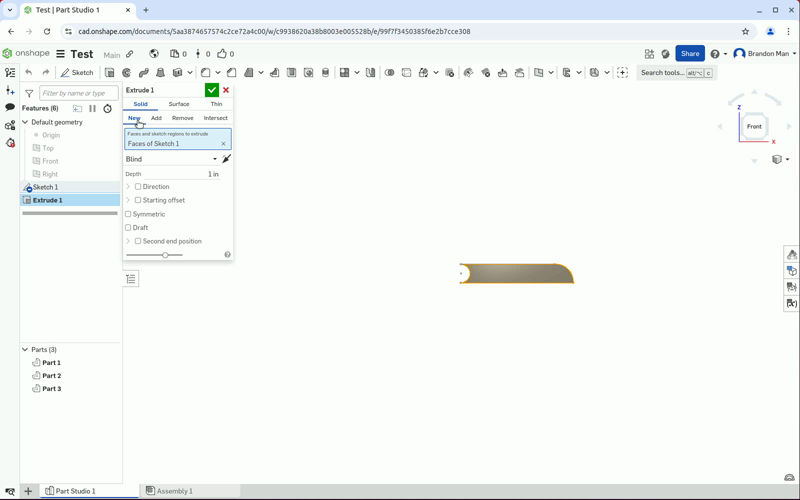
click(137, 120)
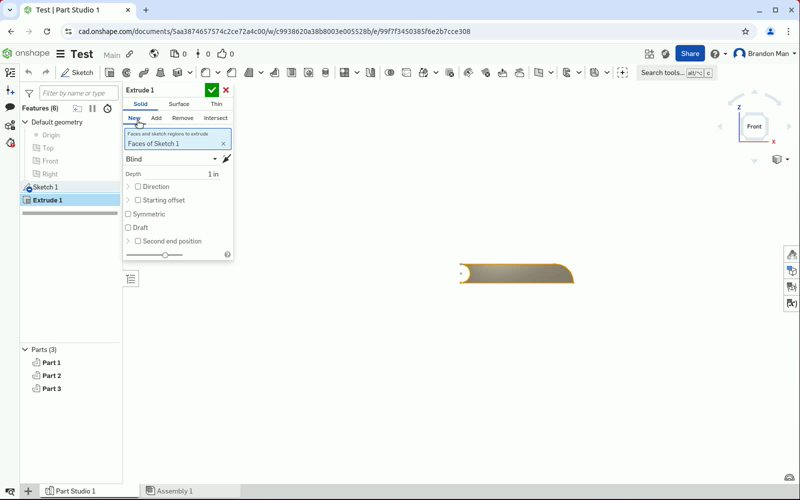
key(tab, 4)
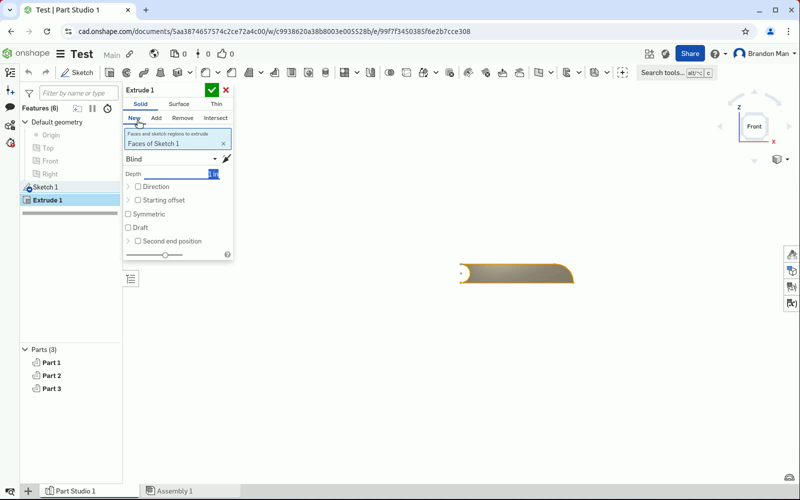
text(14.924)
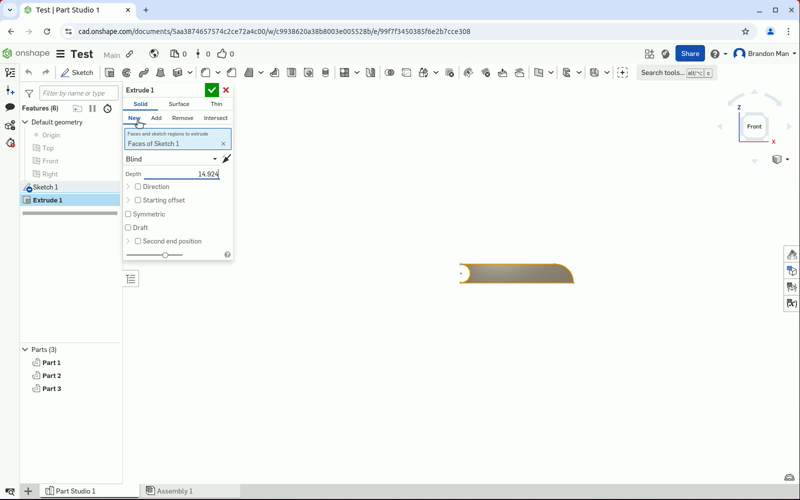
key(tab, 3)
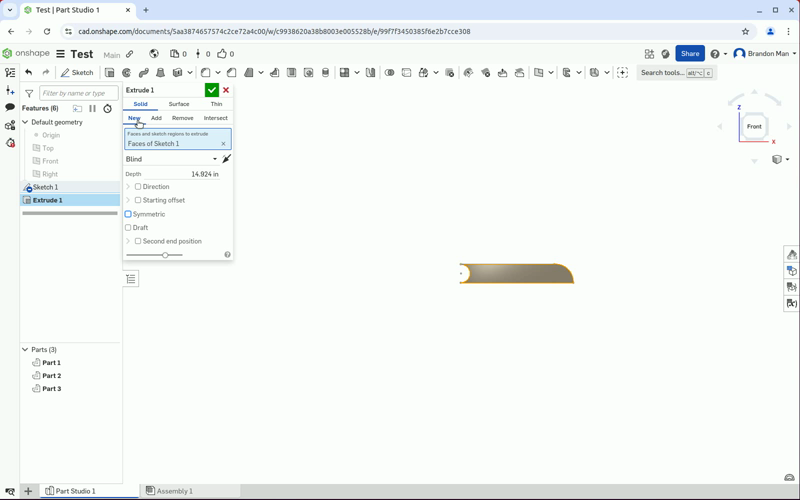
key(space)
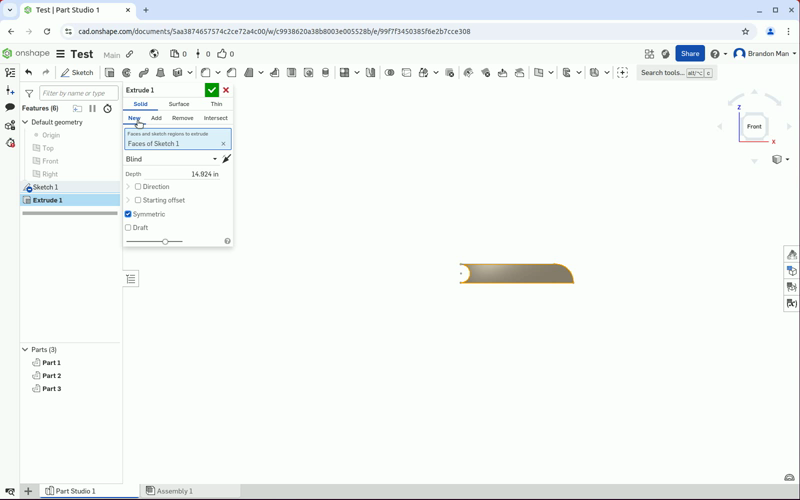
key(enter)
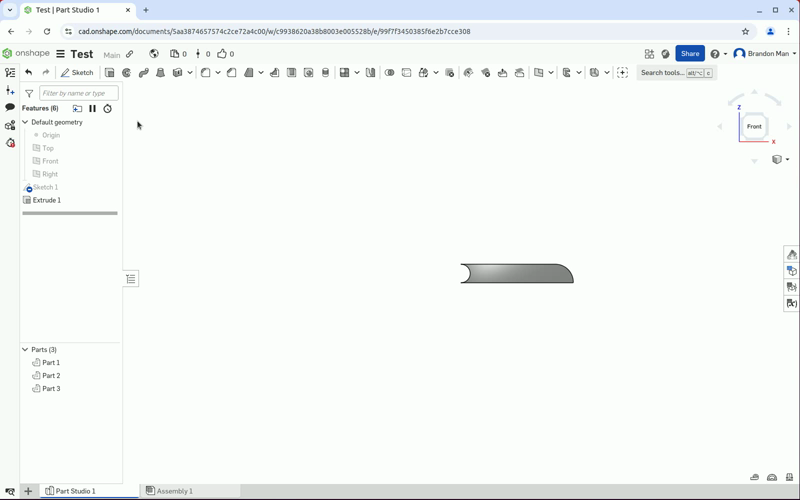
key(shift+h)
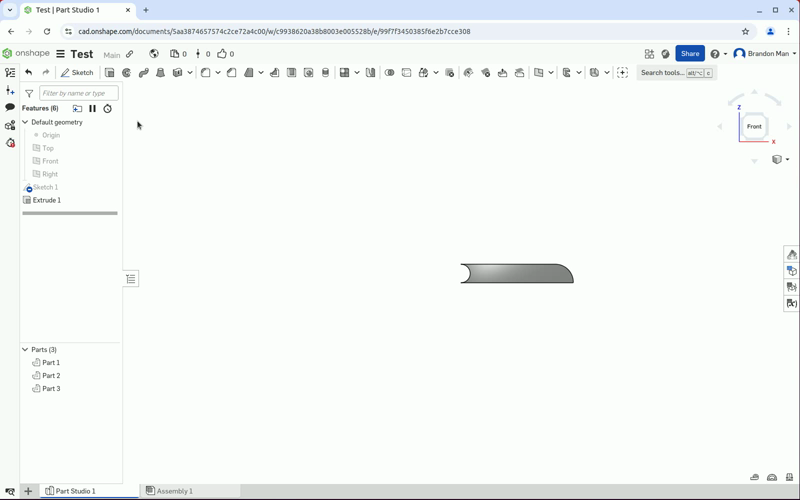
key(shift+h)
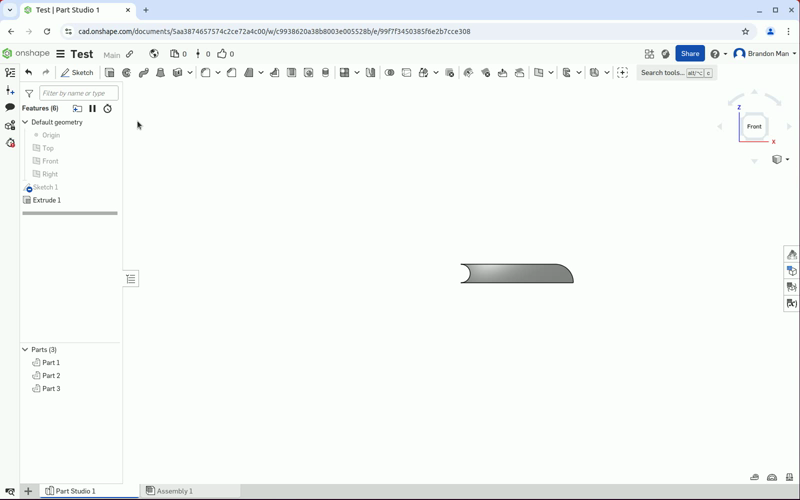
mouse_move(73, 189)
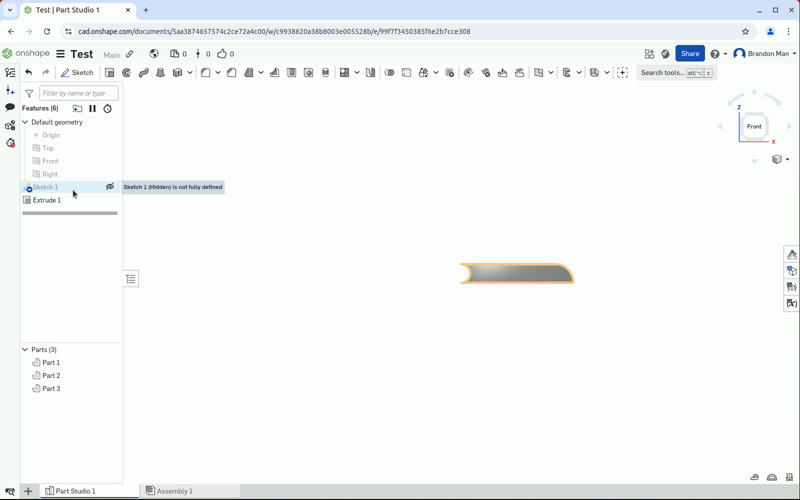
click(73, 189)
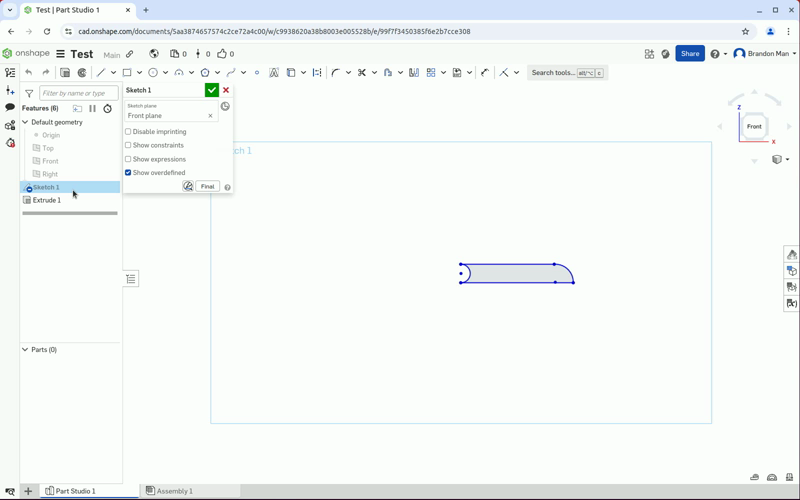
mouse_move(229, 92)
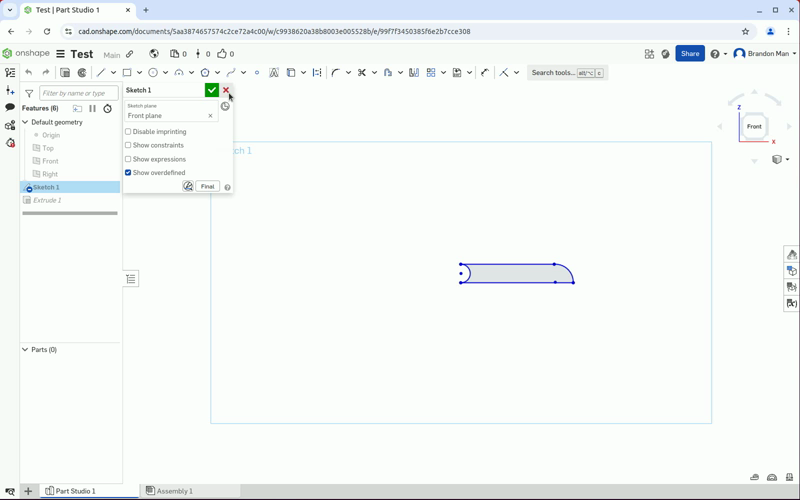
click(229, 92)
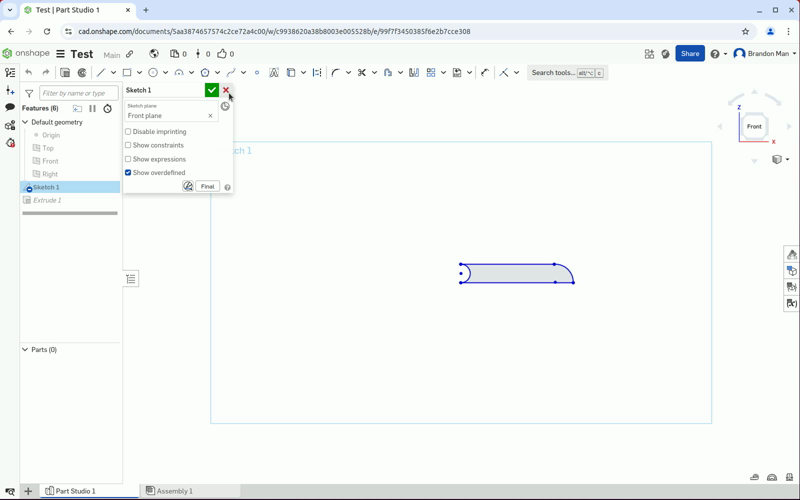
key(shift+s)
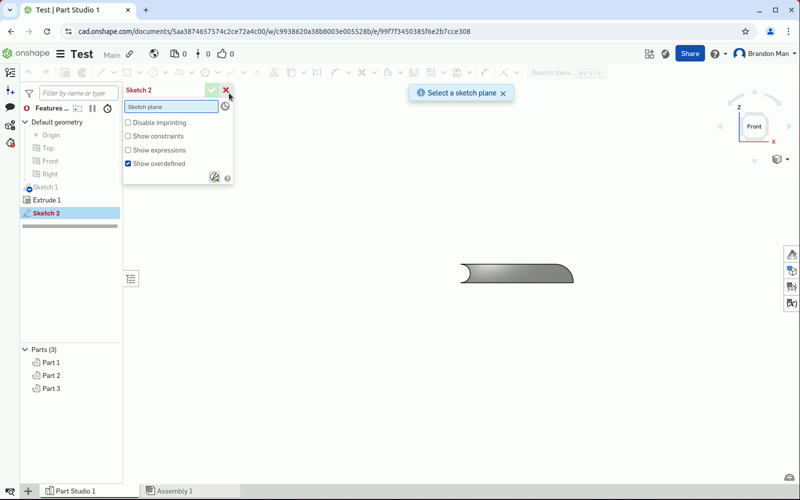
mouse_move(73, 163)
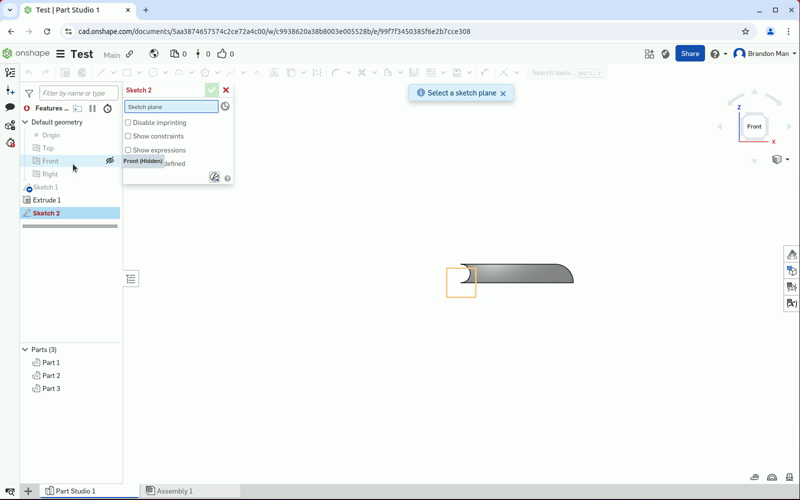
click(73, 163)
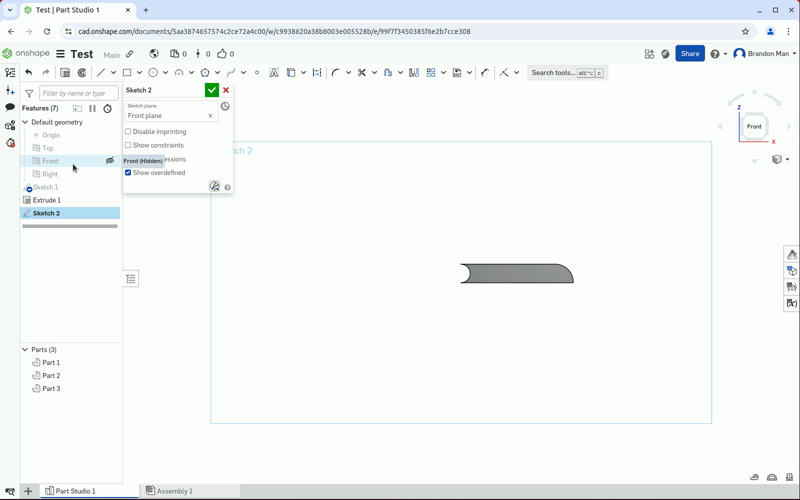
mouse_move(73, 352)
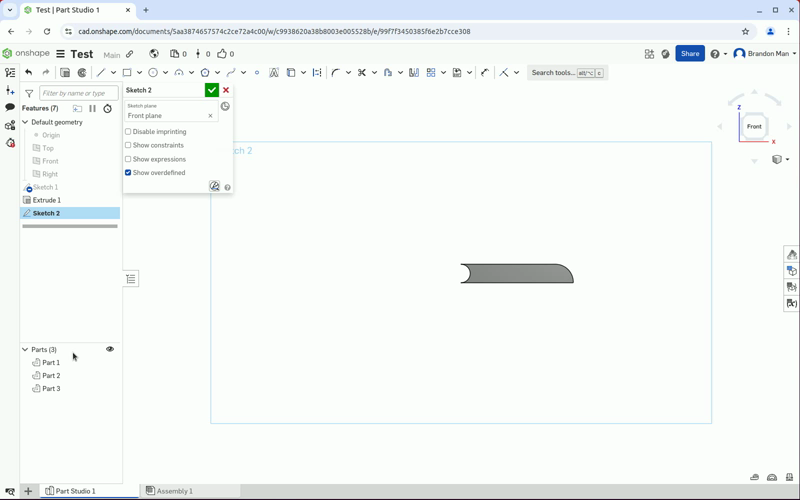
key(y)
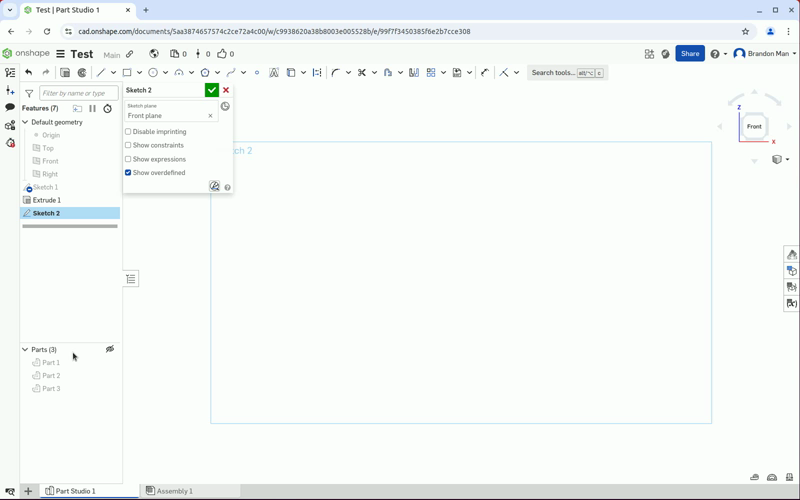
key(l)
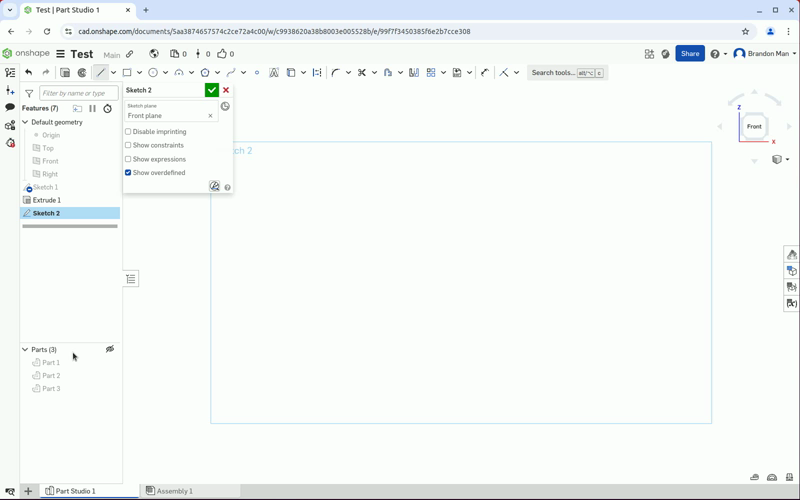
key_down(shift)
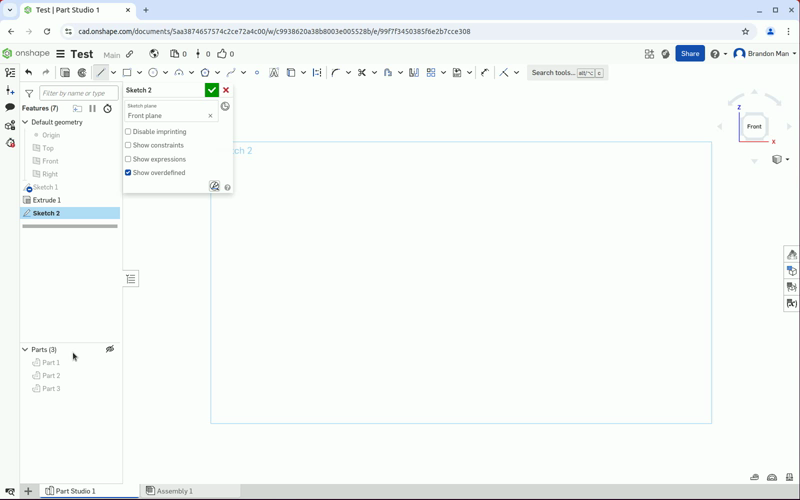
mouse_move(452, 276)
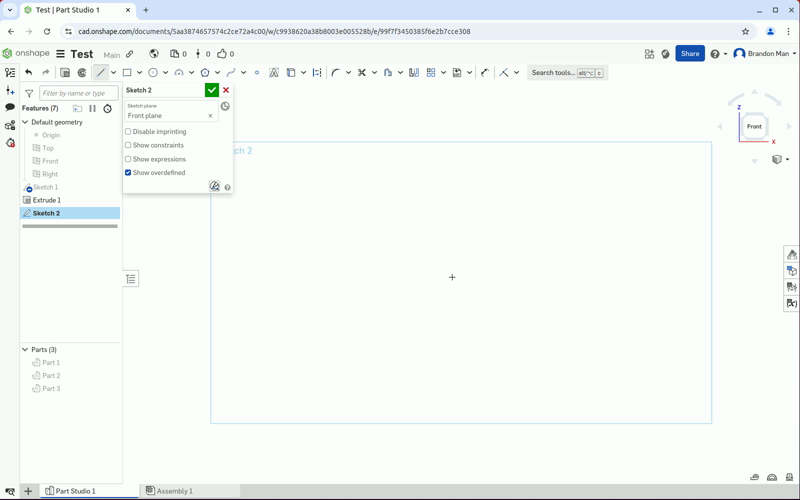
click(452, 276)
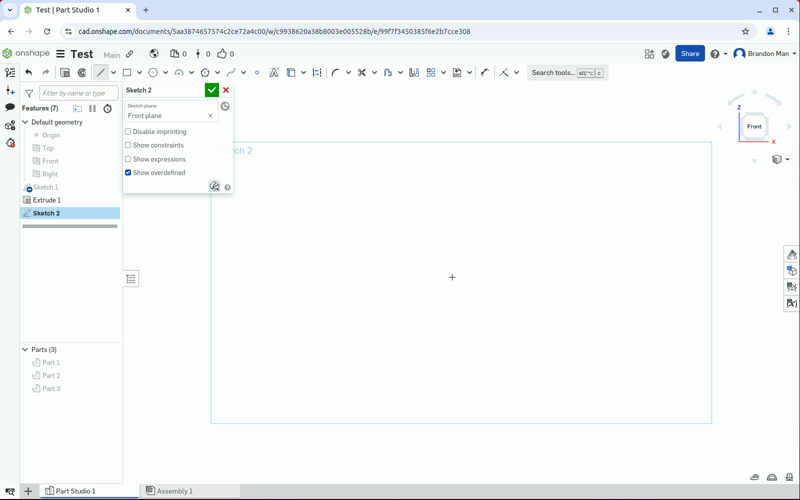
key_up(shift)
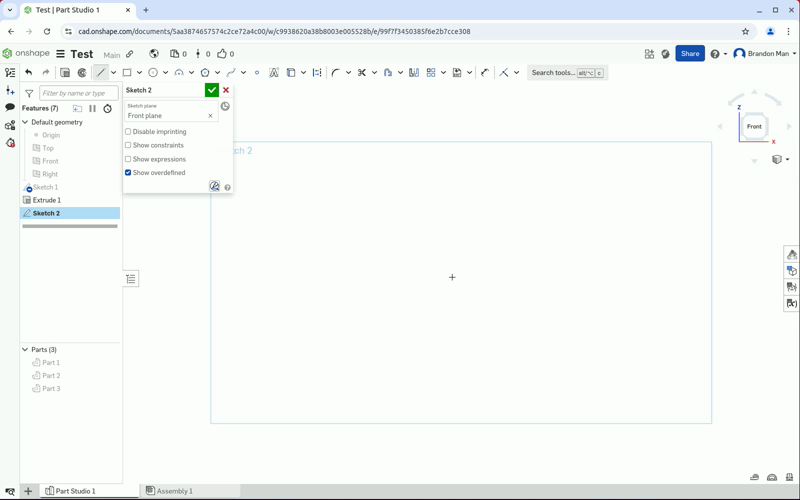
key_down(shift)
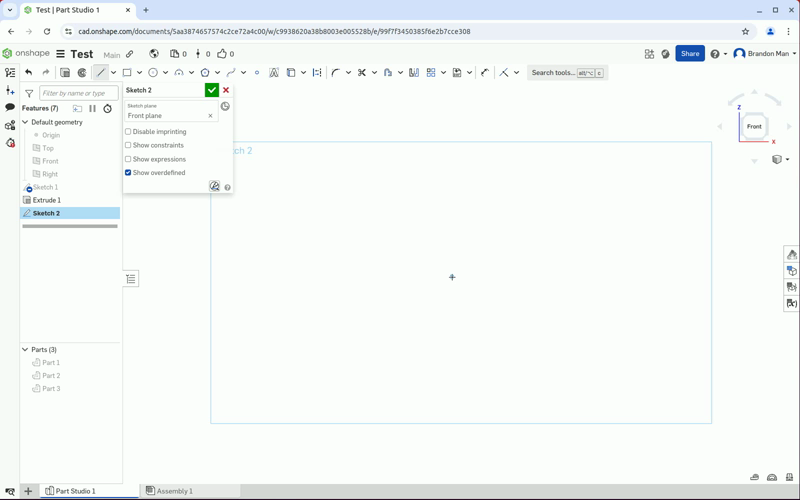
mouse_move(482, 276)
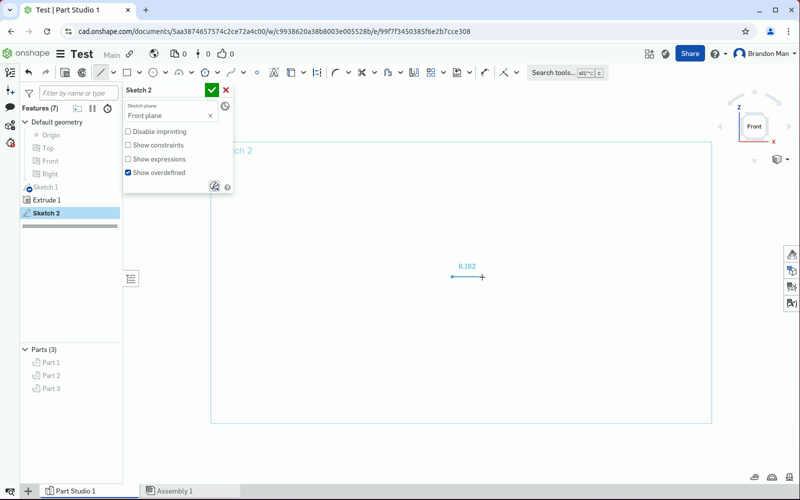
mouse_move(457, 276)
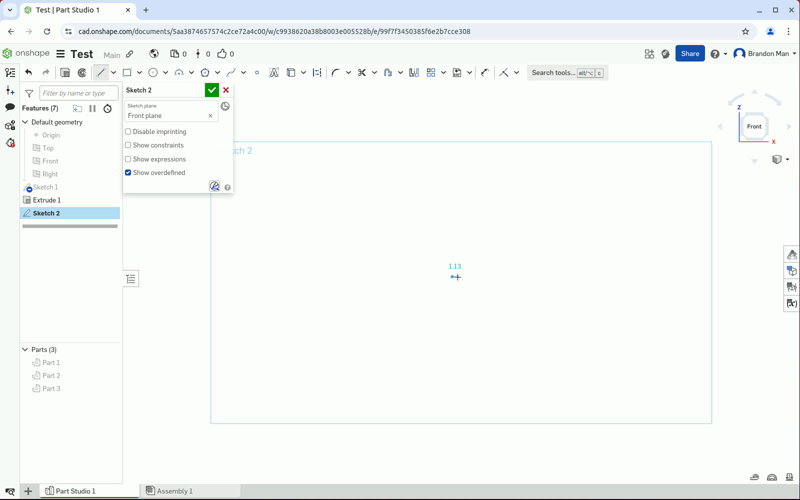
scroll(6)
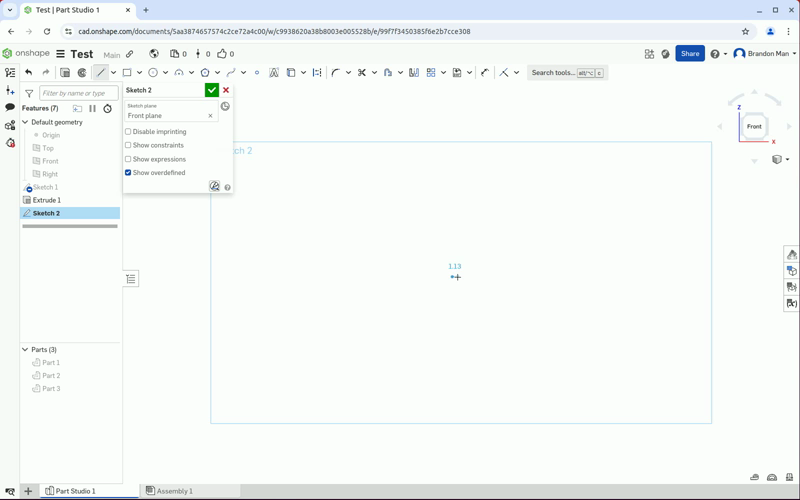
scroll(6)
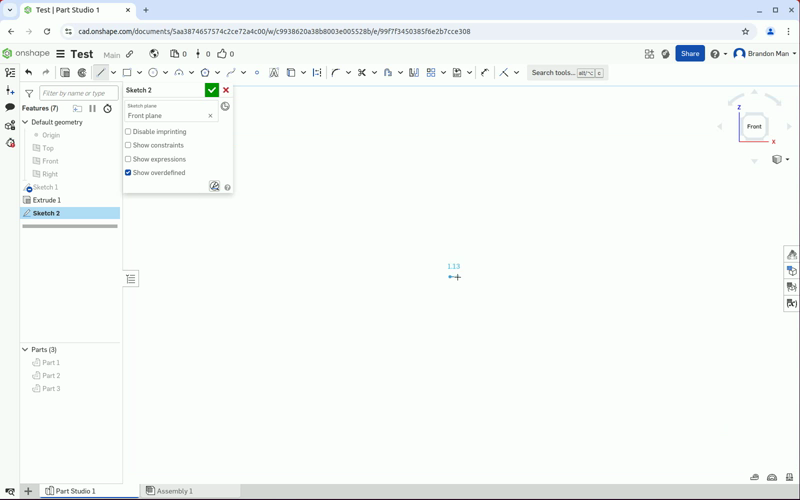
scroll(6)
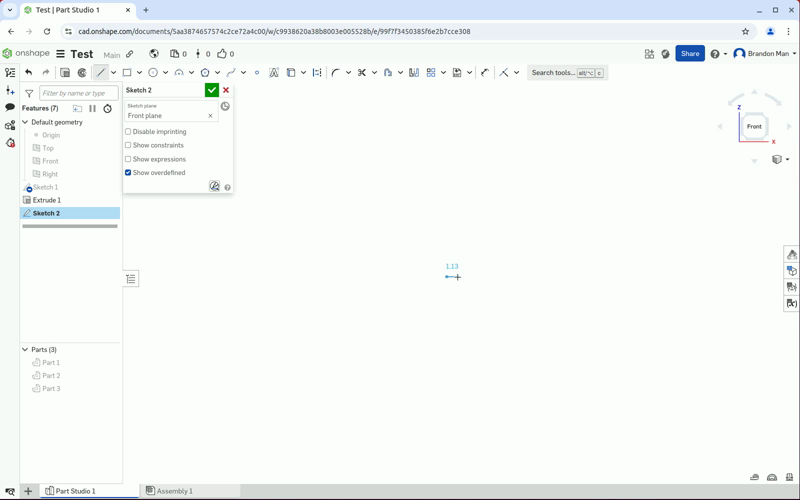
scroll(6)
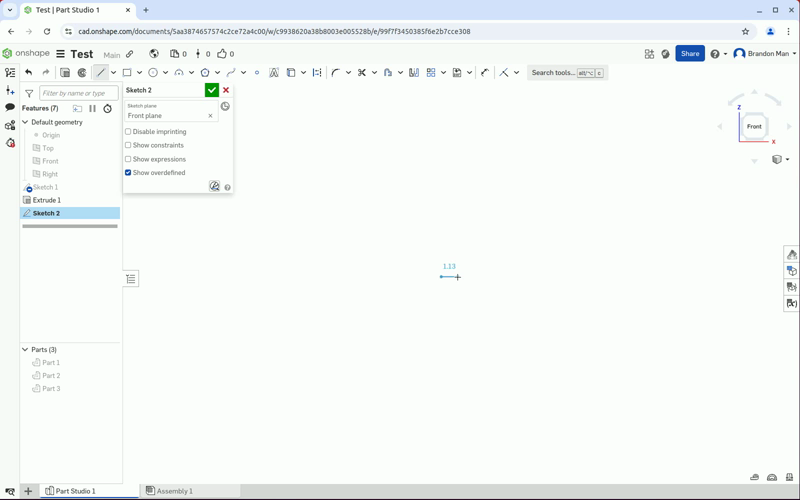
scroll(6)
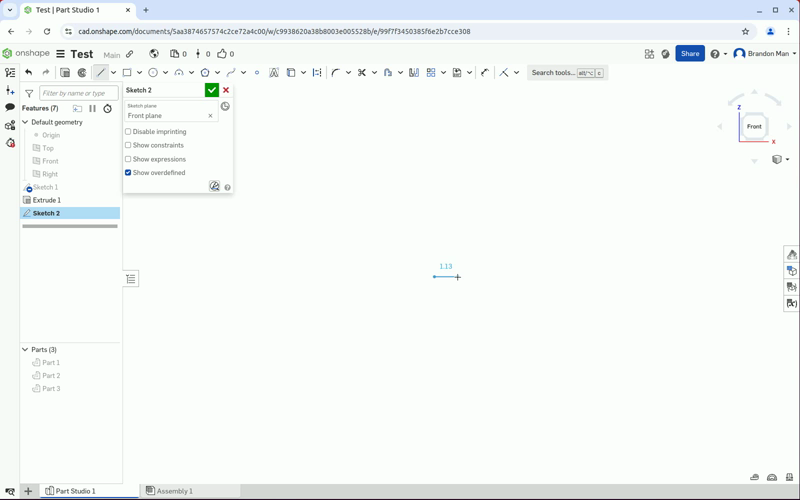
scroll(6)
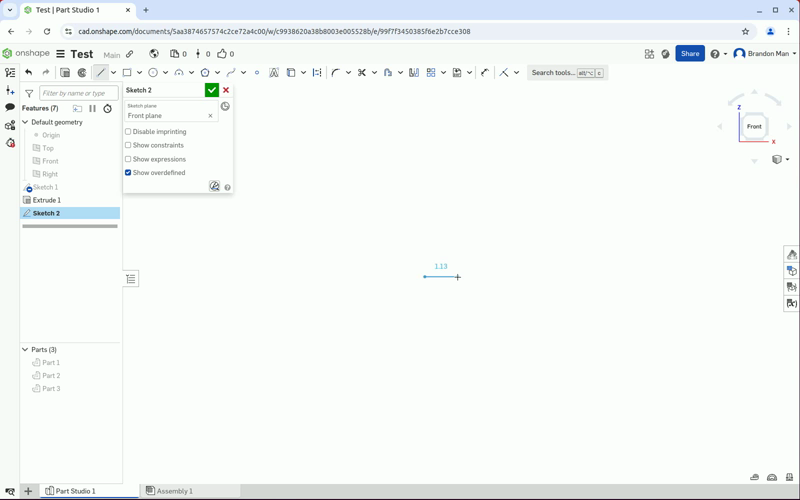
scroll(6)
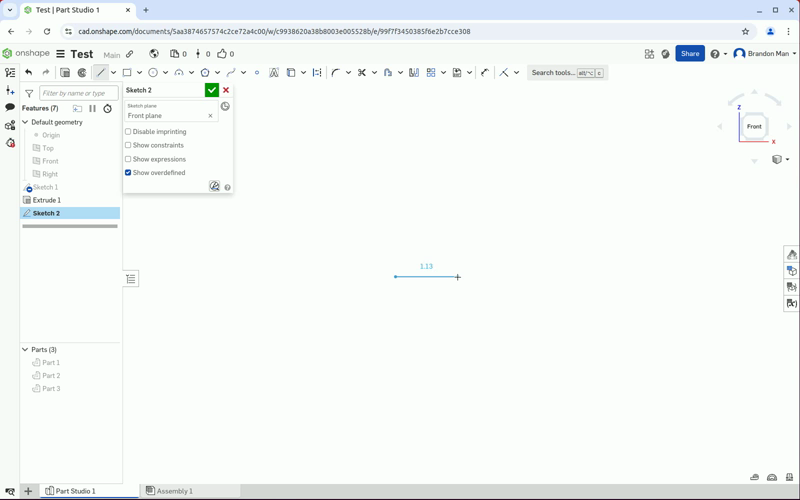
click(457, 276)
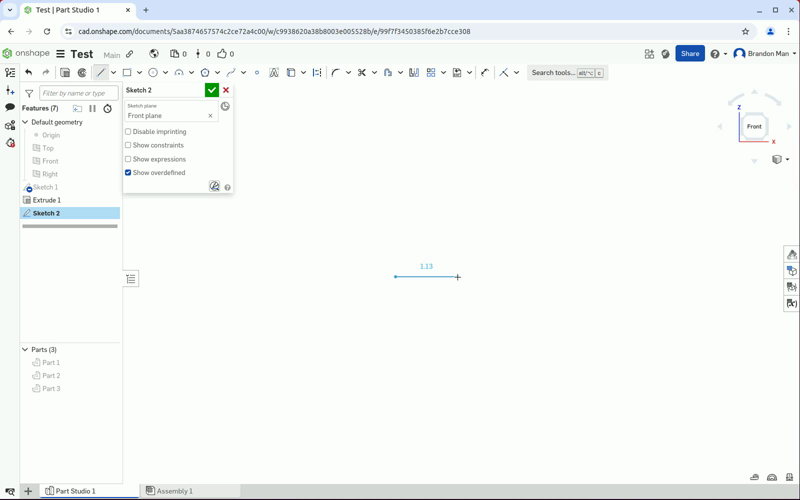
scroll(-6)
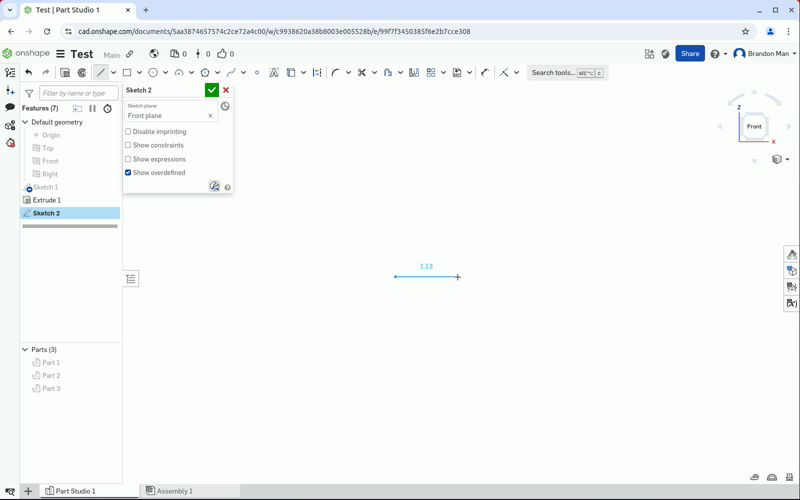
scroll(-6)
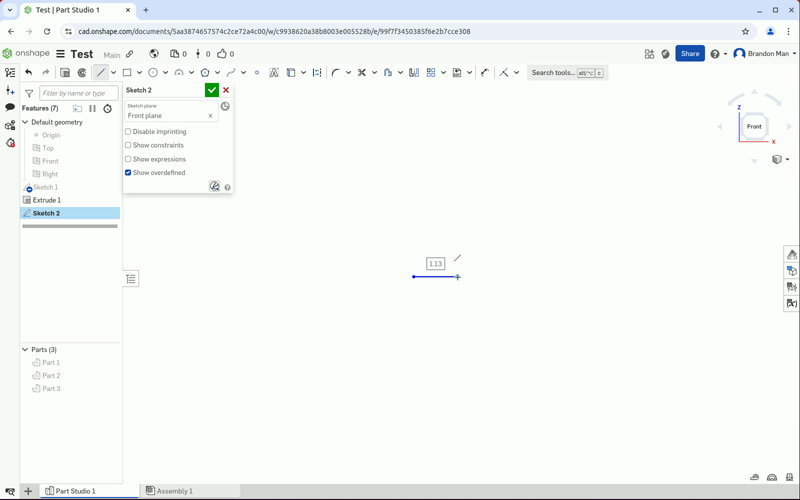
scroll(-6)
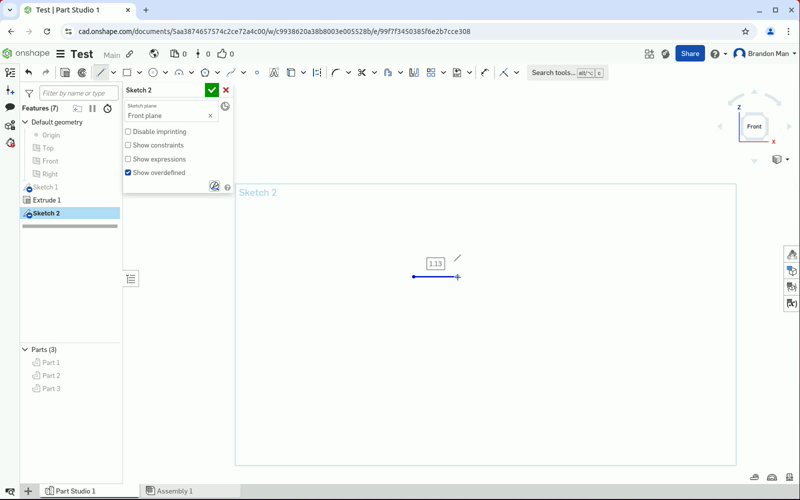
scroll(-6)
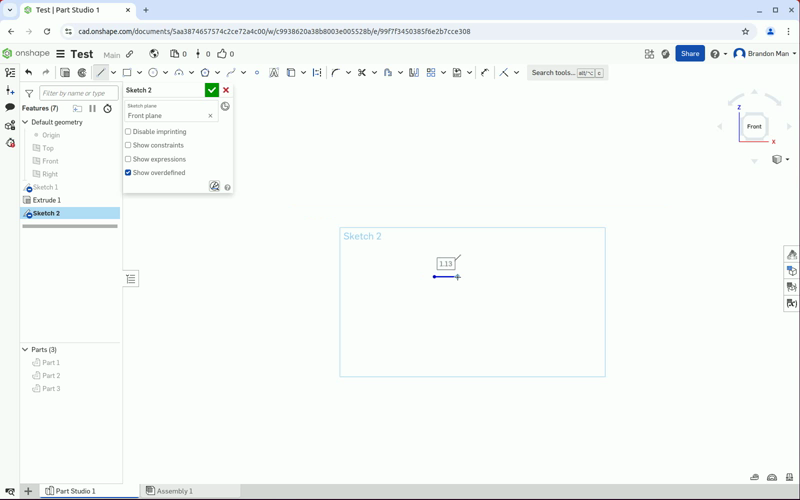
scroll(-6)
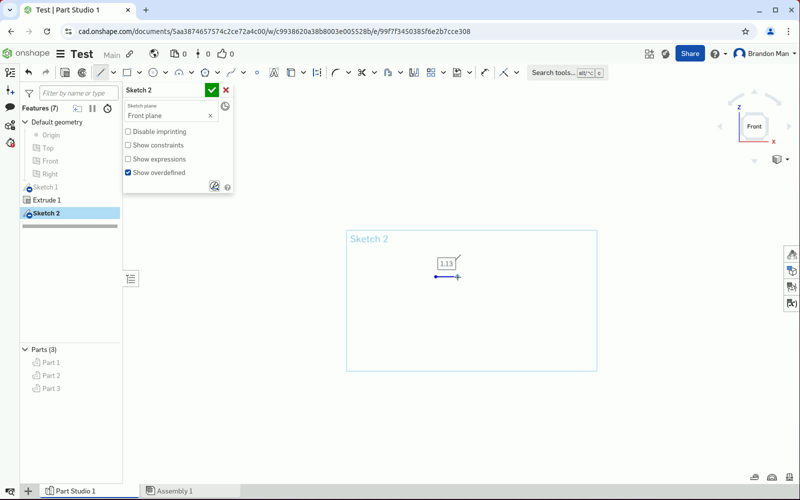
scroll(-6)
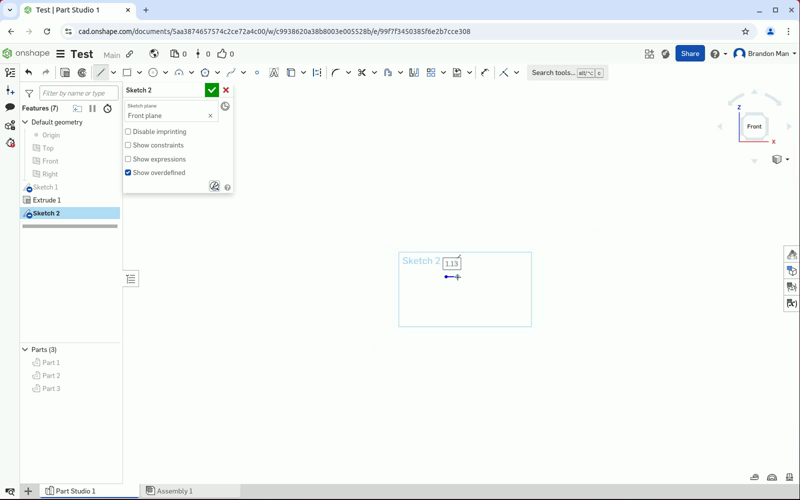
scroll(-6)
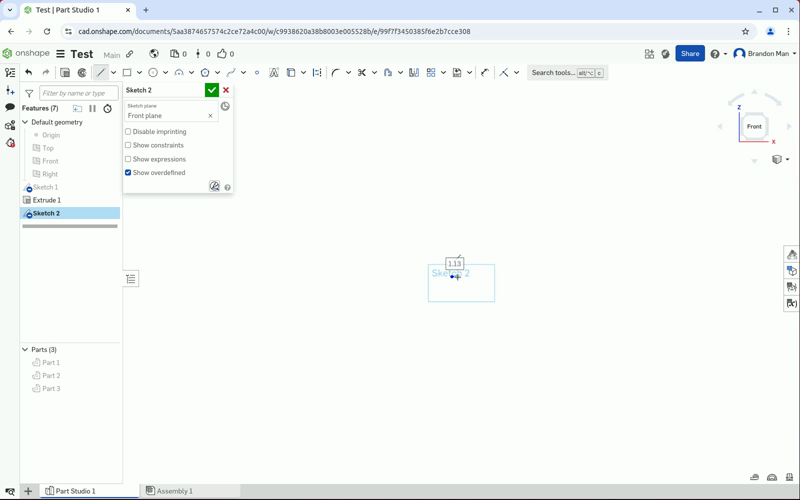
key_up(shift)
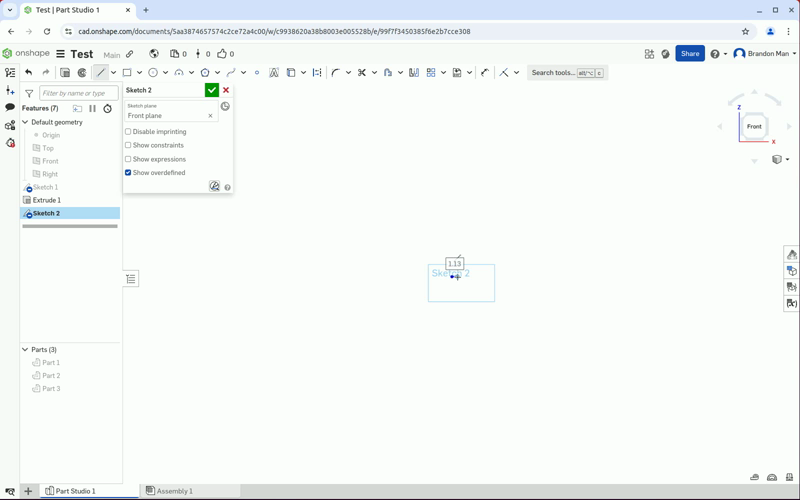
key(esc)
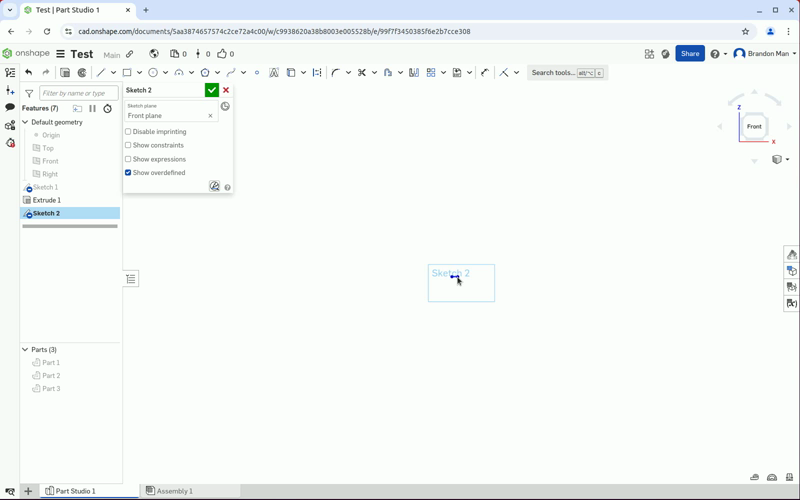
key(a)
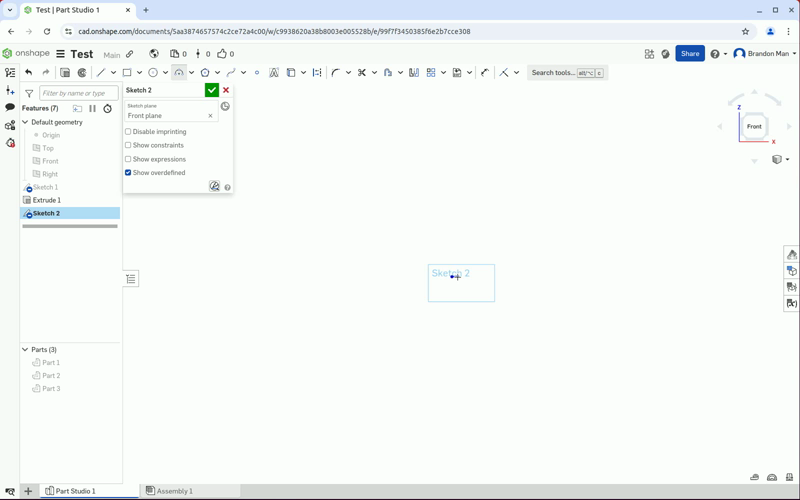
mouse_move(457, 276)
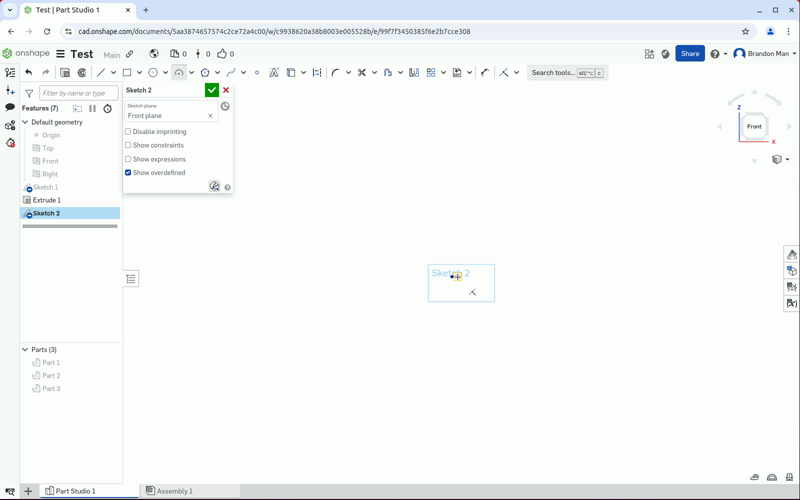
click(457, 276)
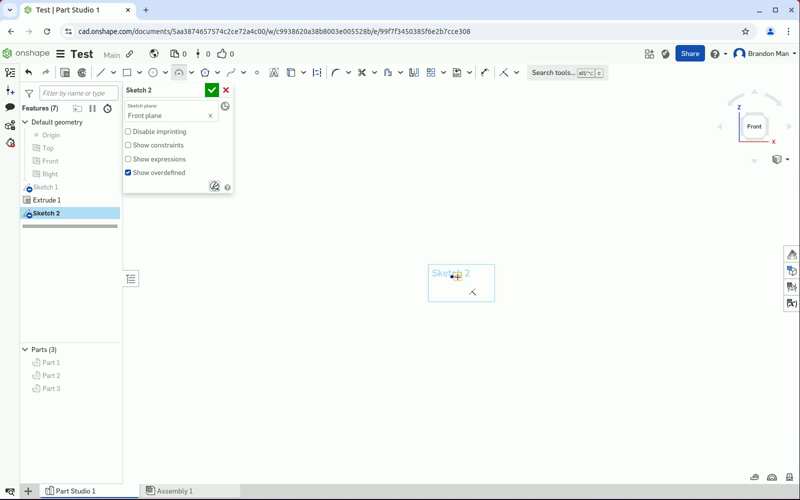
key_down(shift)
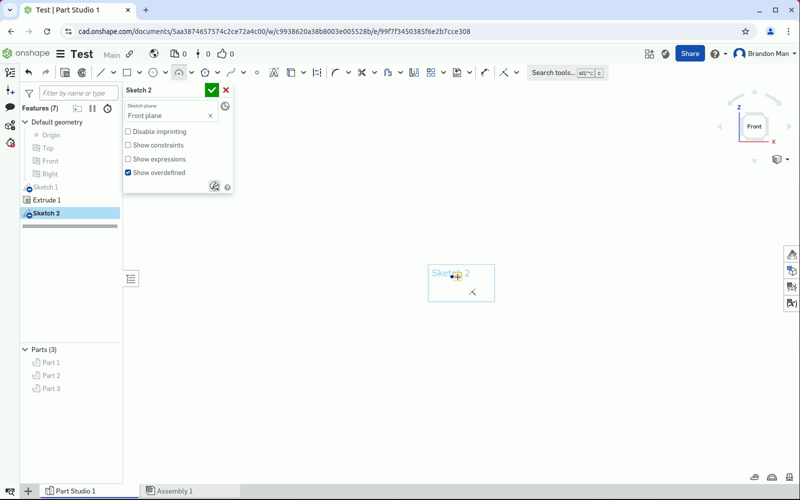
mouse_move(457, 270)
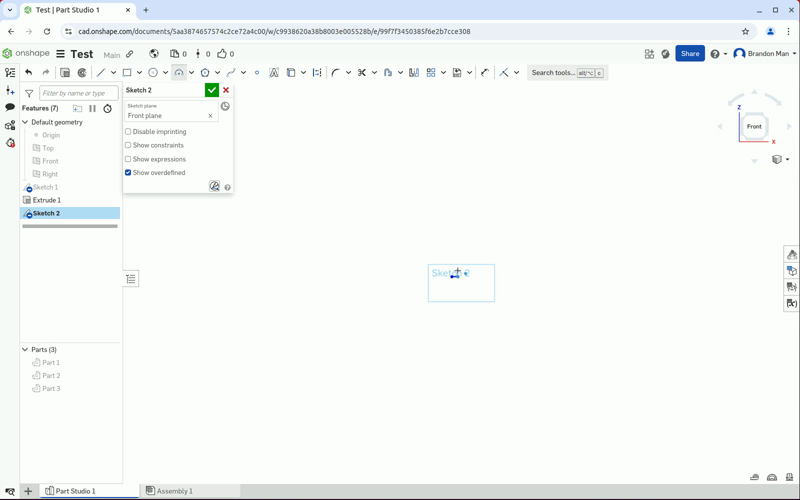
scroll(6)
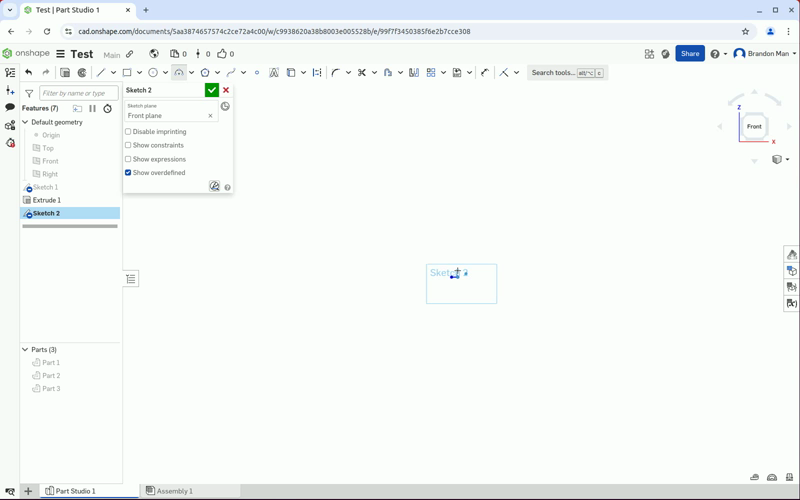
scroll(6)
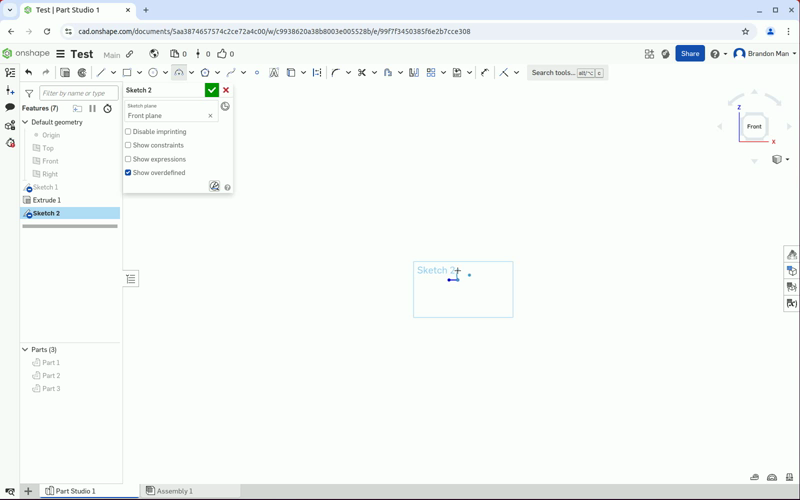
scroll(6)
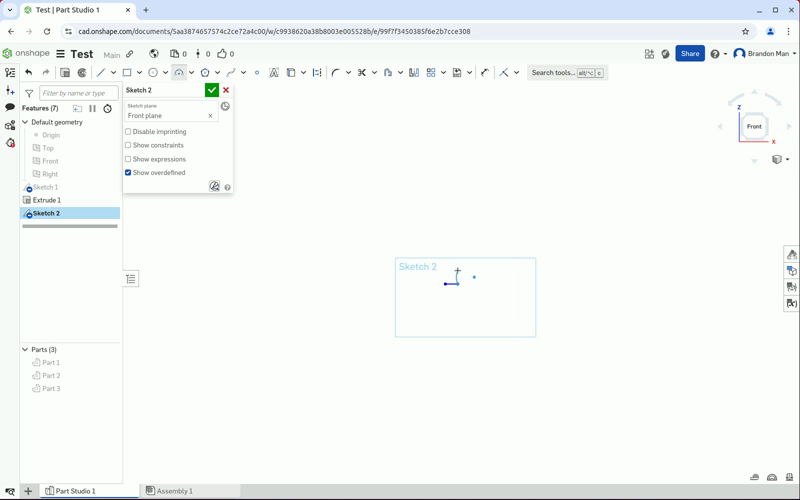
scroll(6)
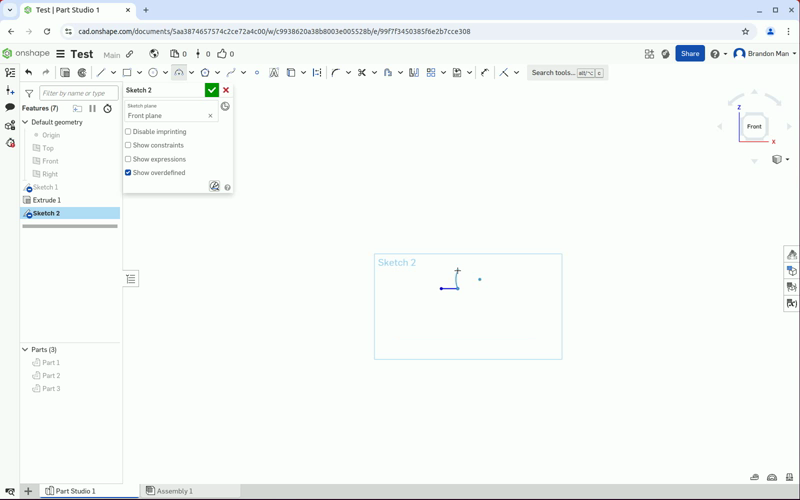
scroll(6)
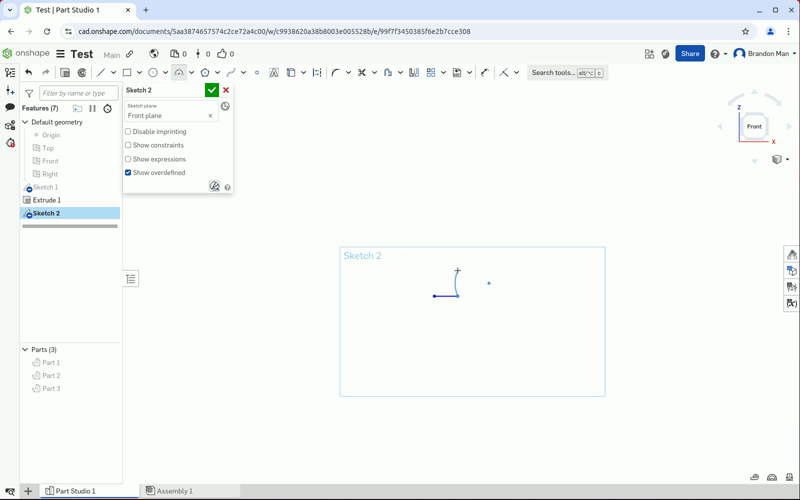
scroll(6)
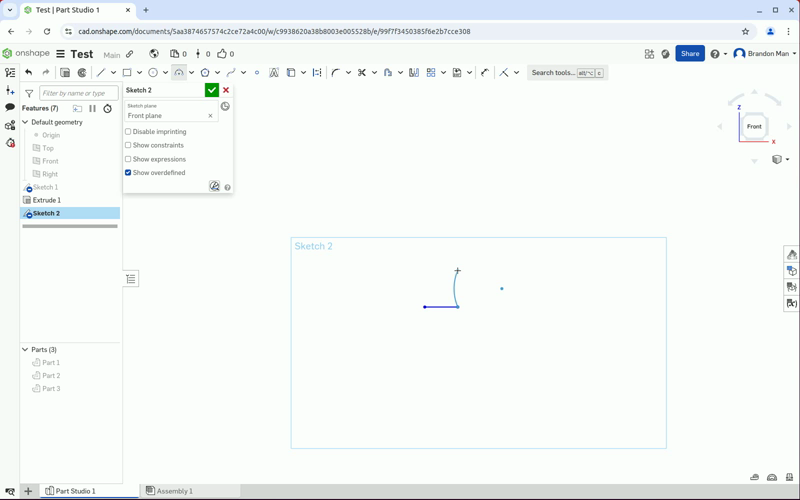
scroll(6)
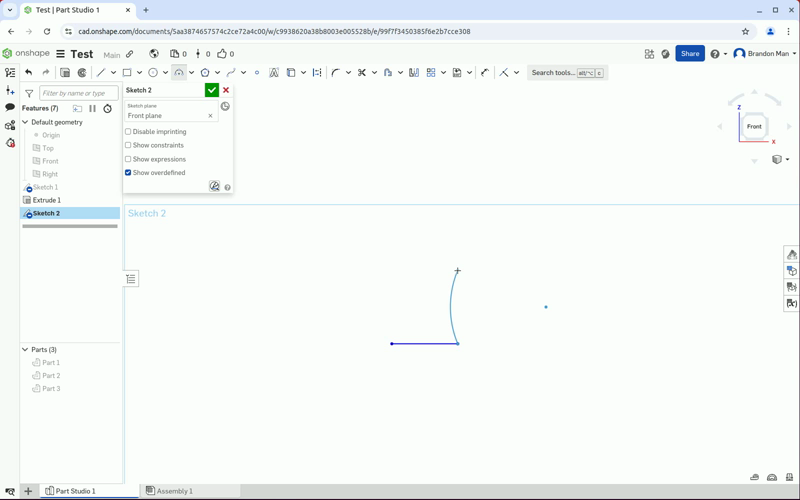
click(457, 270)
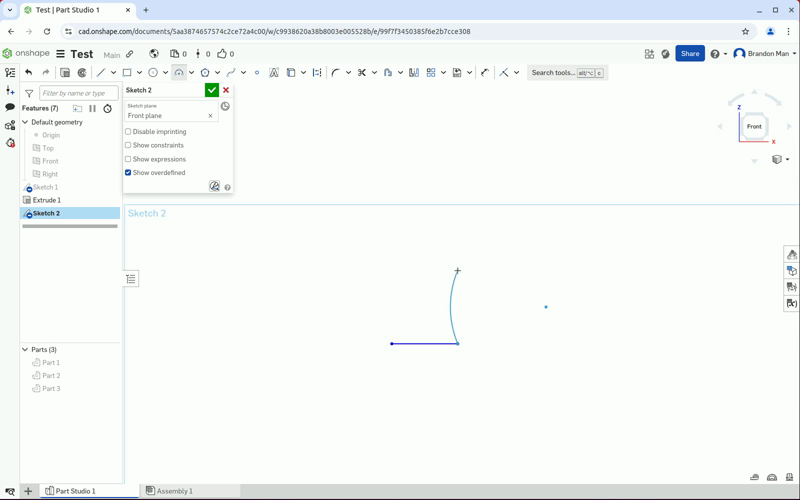
scroll(-6)
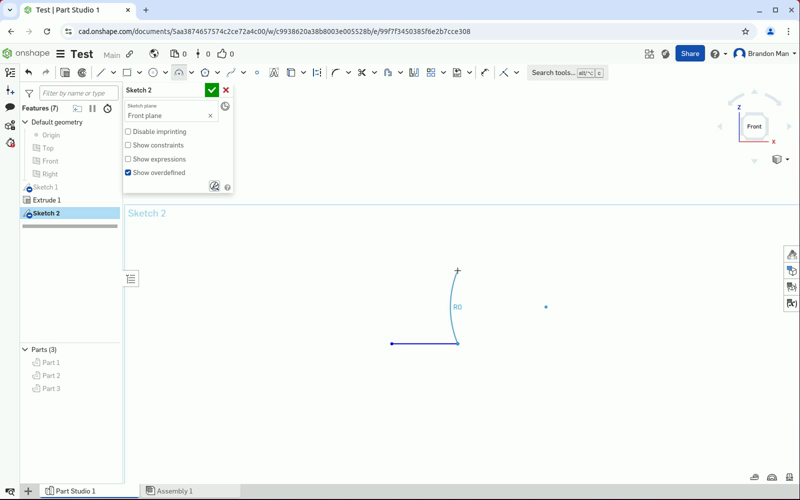
scroll(-6)
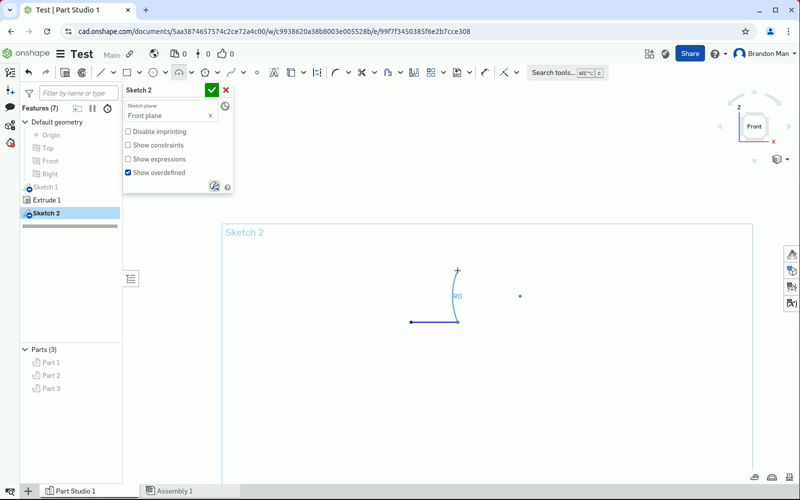
scroll(-6)
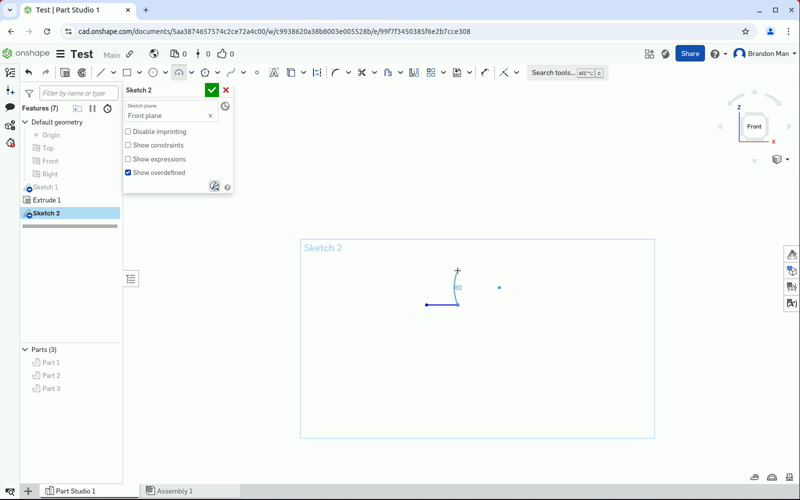
scroll(-6)
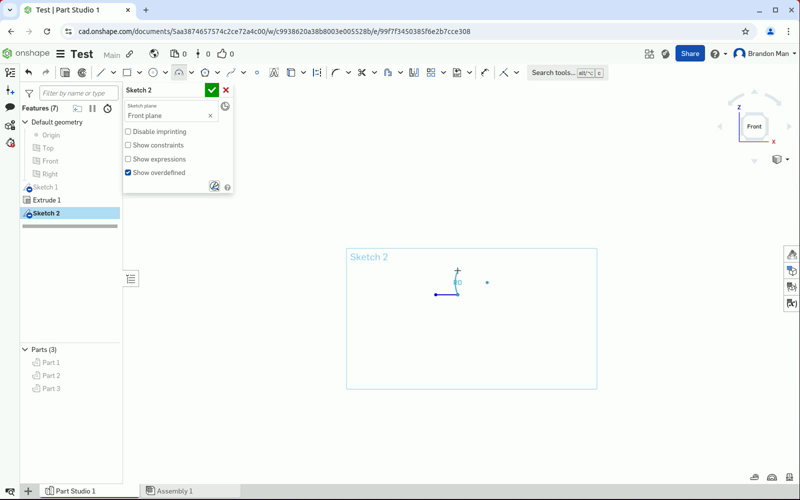
scroll(-6)
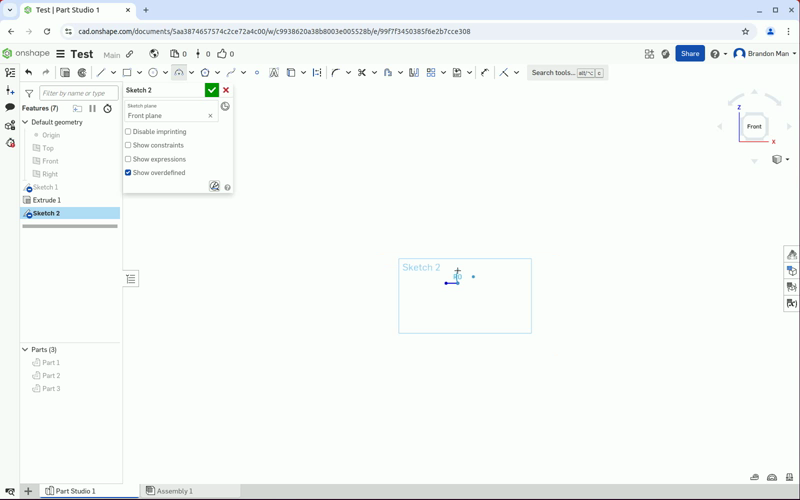
scroll(-6)
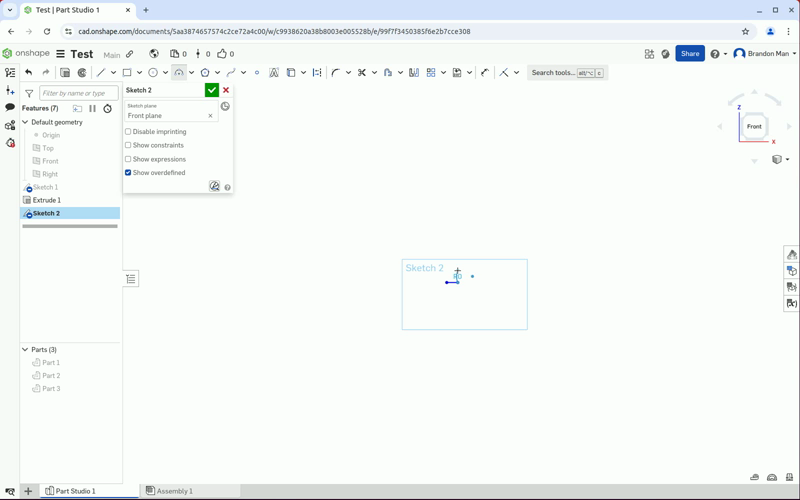
scroll(-6)
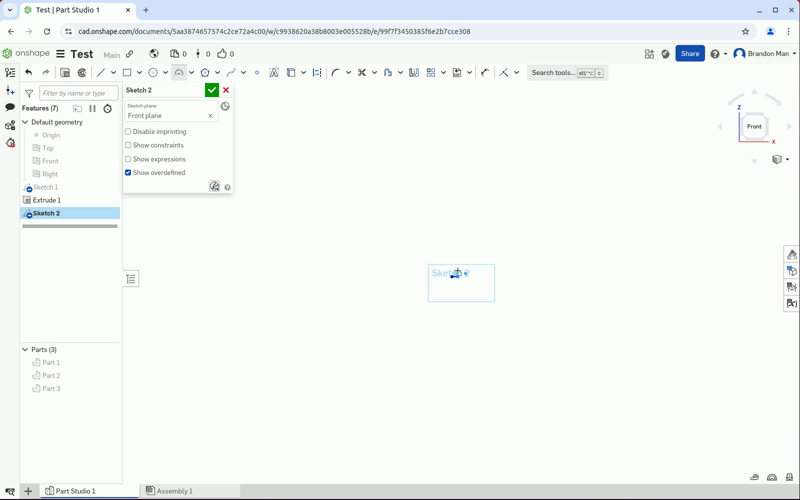
mouse_move(456, 273)
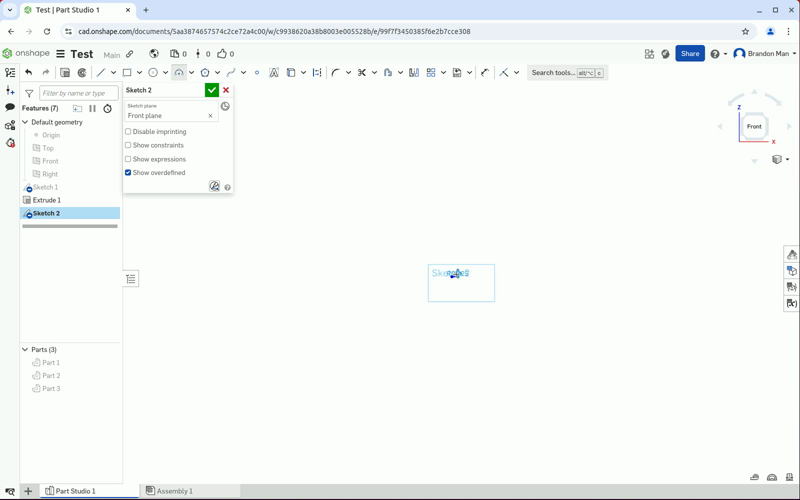
scroll(6)
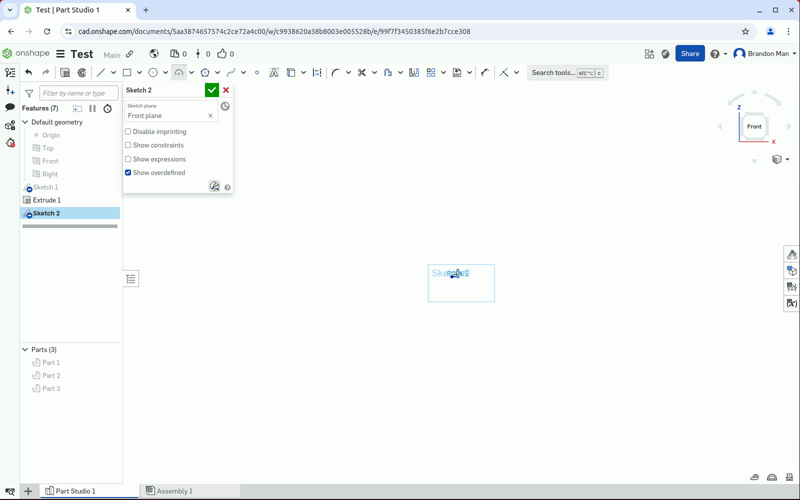
scroll(6)
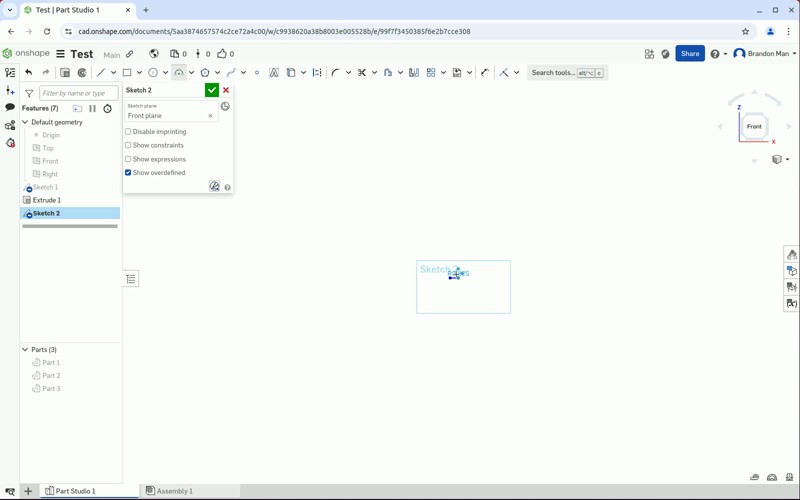
scroll(6)
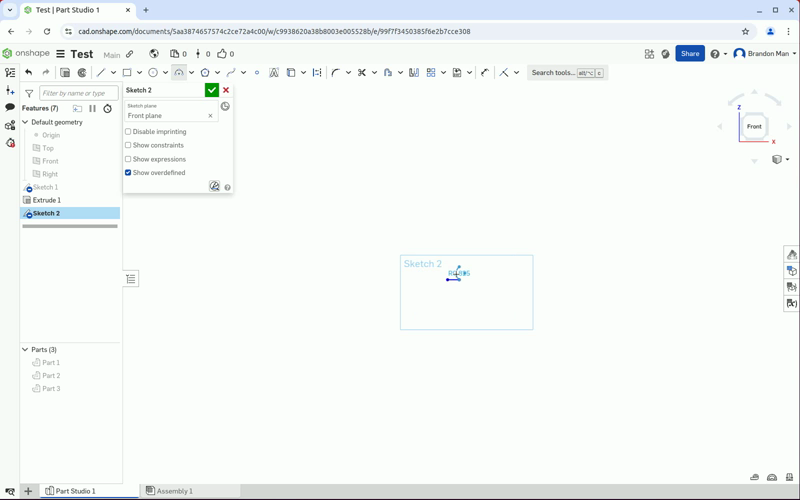
scroll(6)
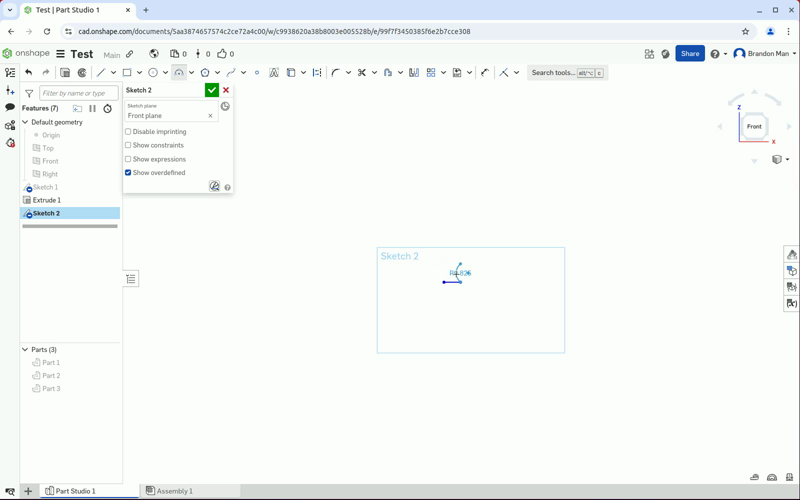
scroll(6)
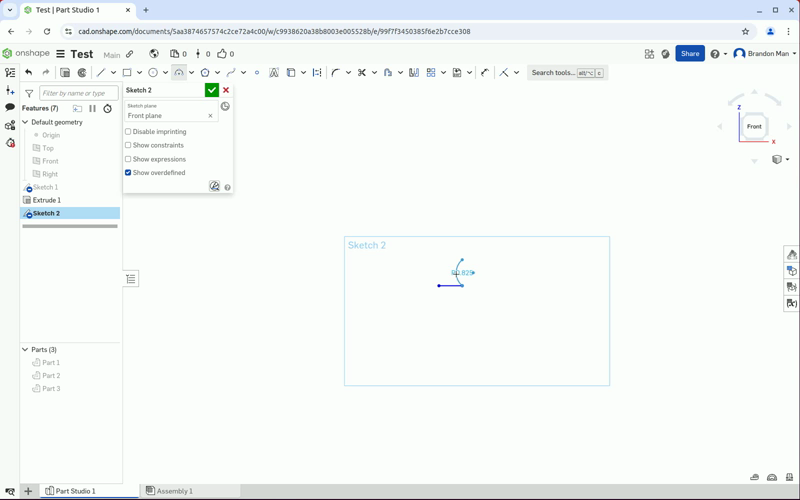
scroll(6)
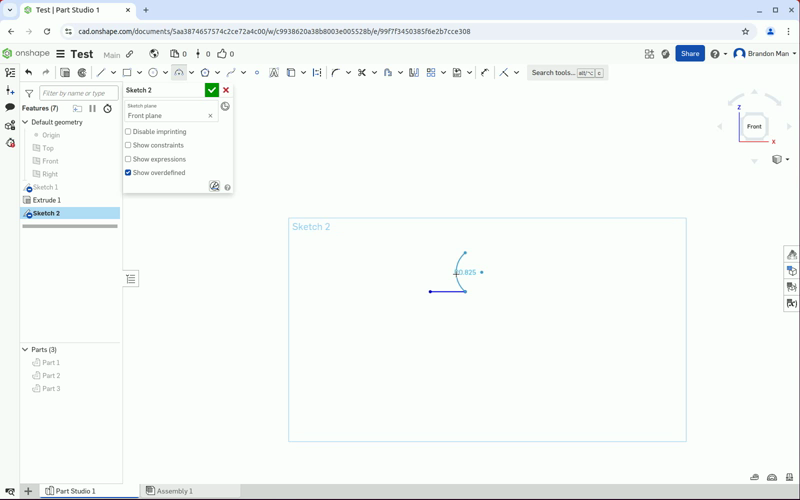
scroll(6)
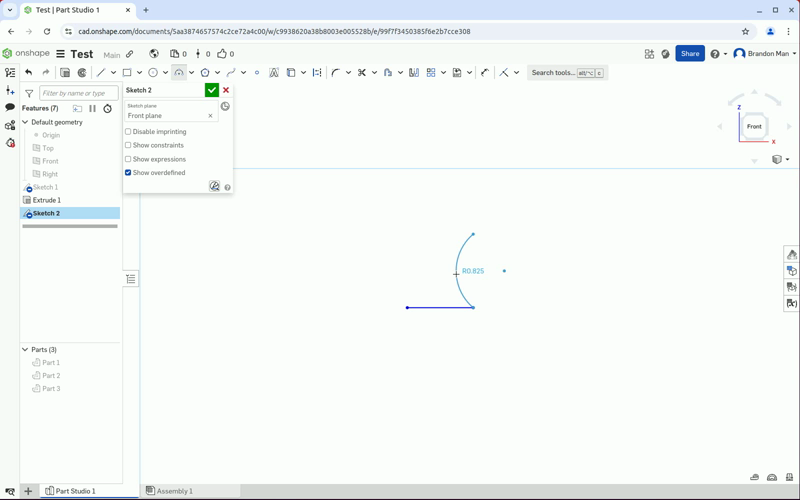
click(456, 273)
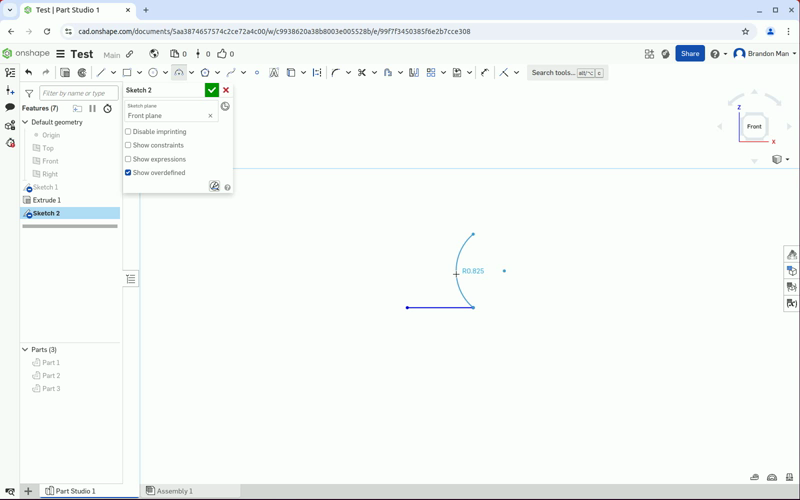
scroll(-6)
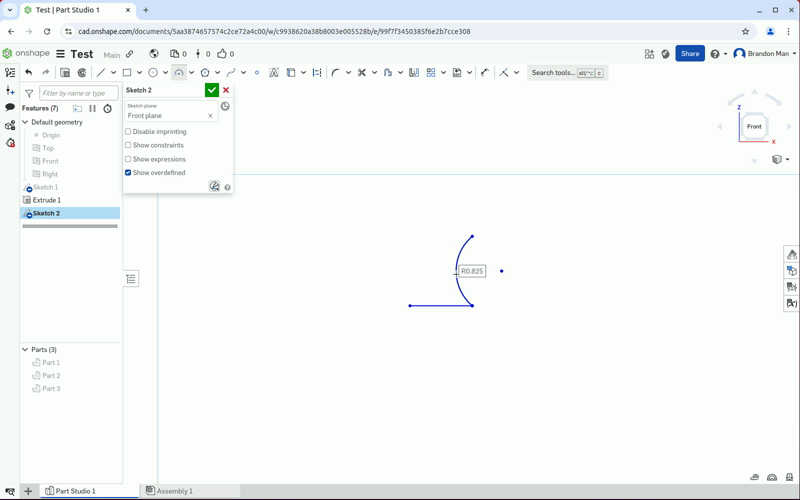
scroll(-6)
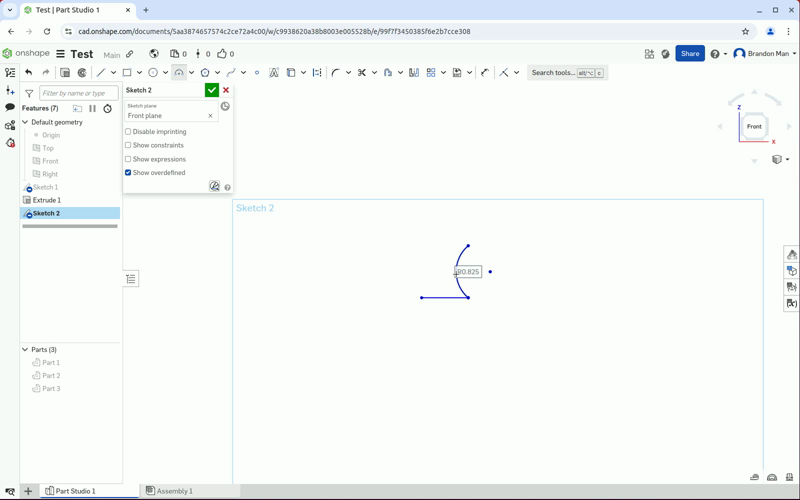
scroll(-6)
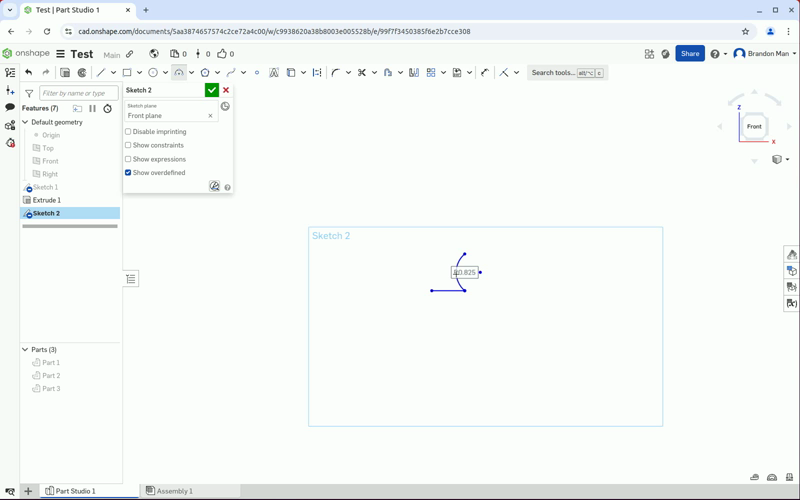
scroll(-6)
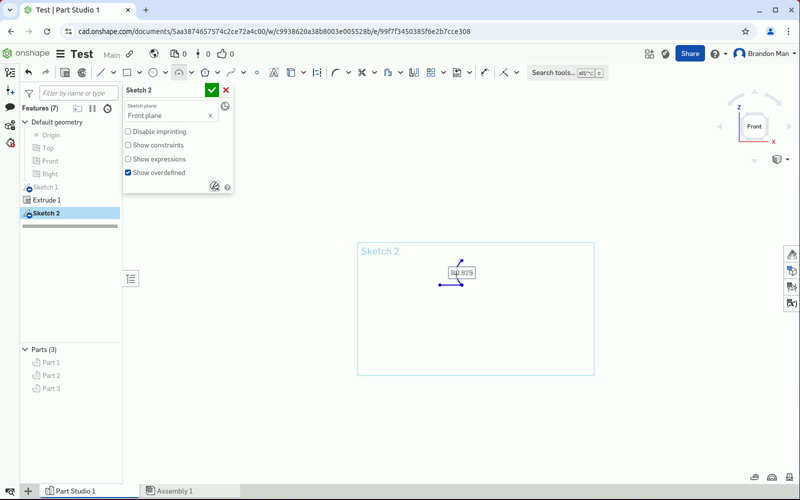
scroll(-6)
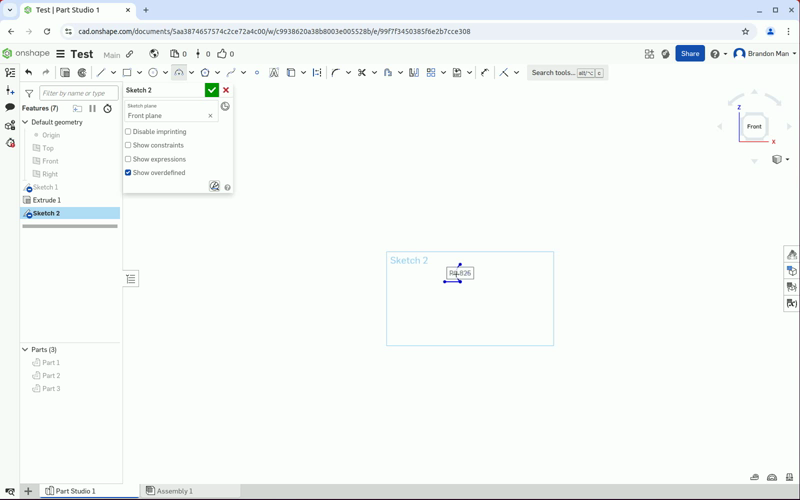
scroll(-6)
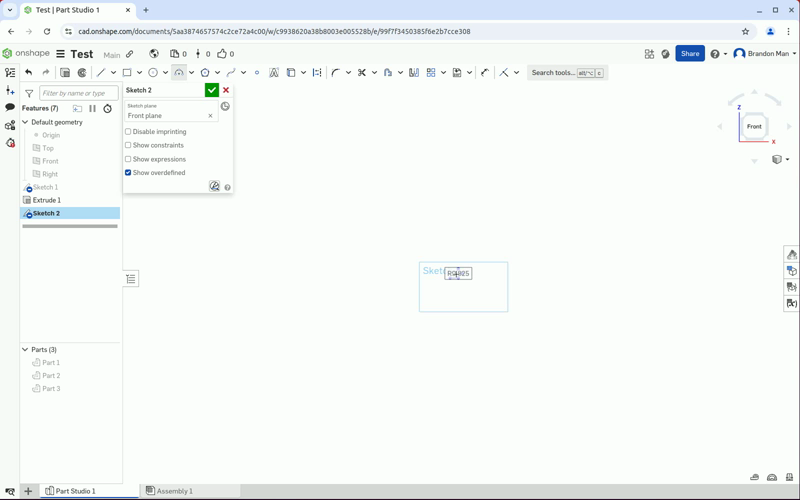
scroll(-6)
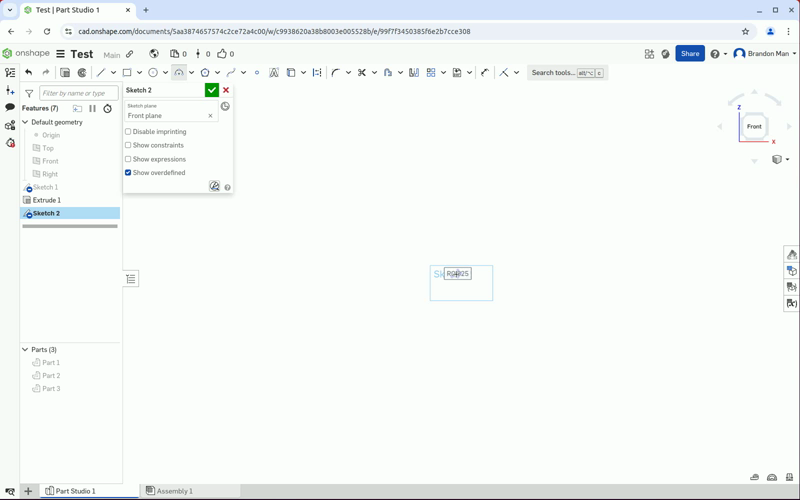
key_up(shift)
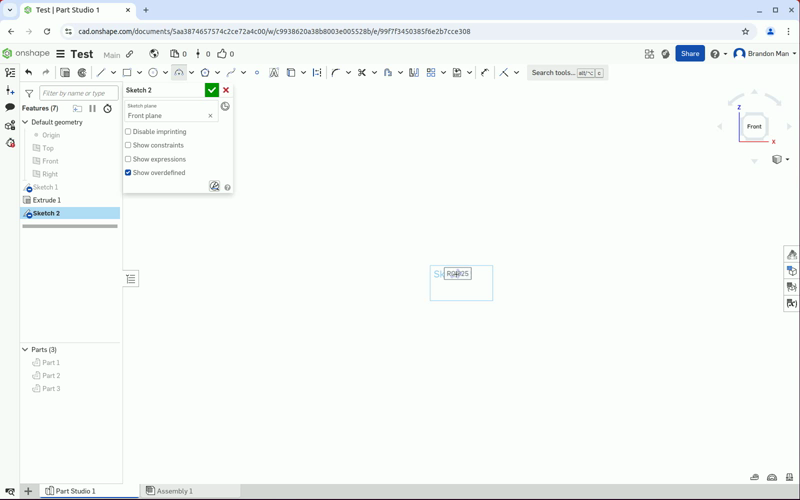
key(esc)
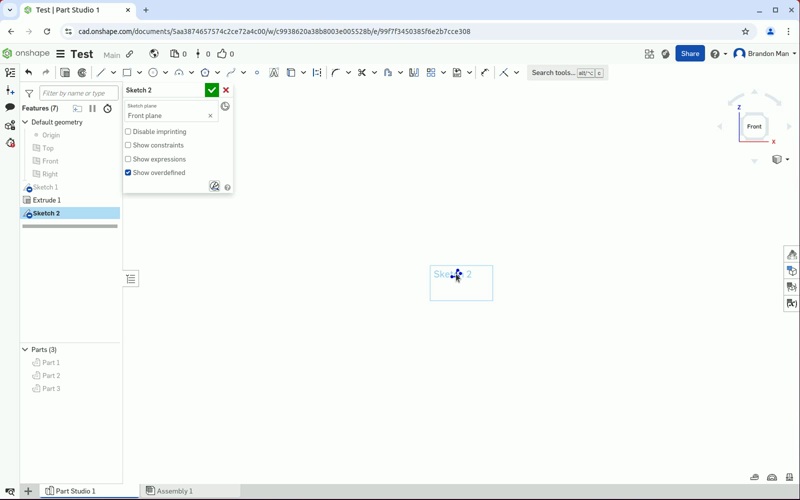
key(l)
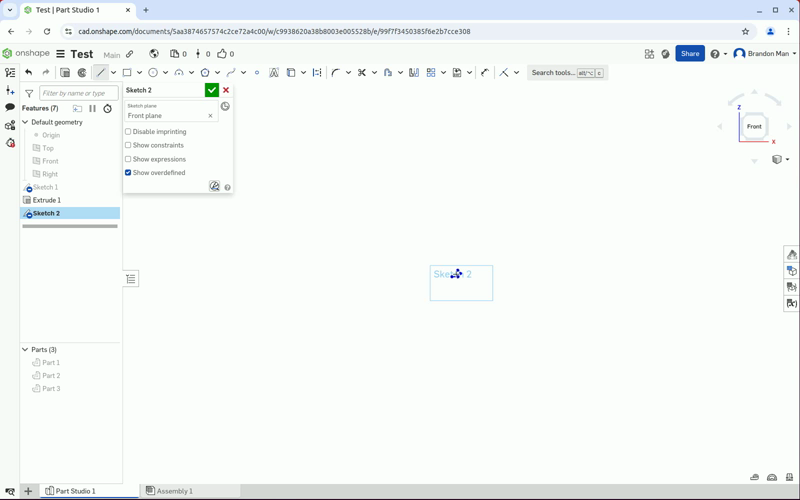
mouse_move(457, 270)
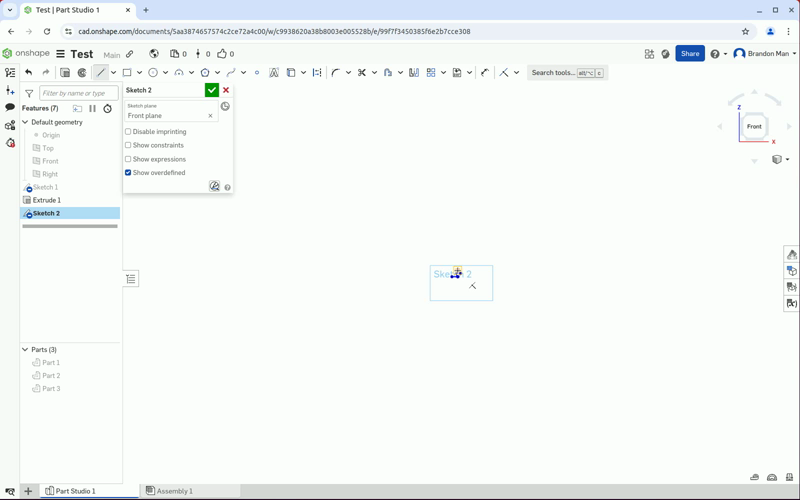
scroll(6)
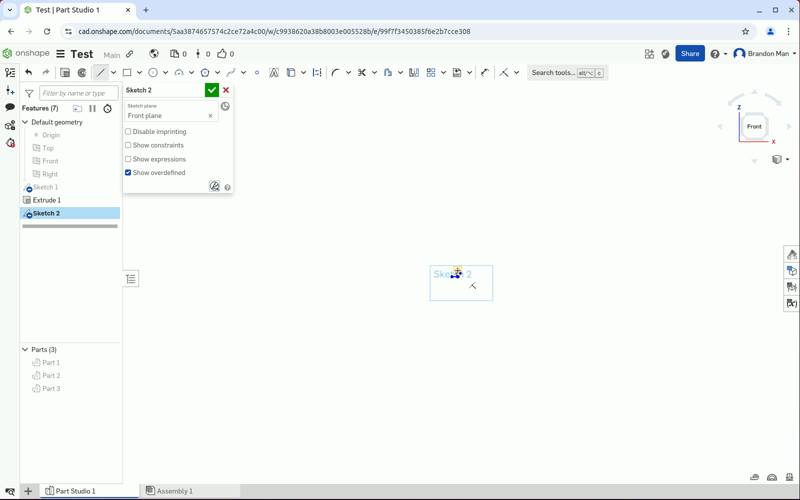
scroll(6)
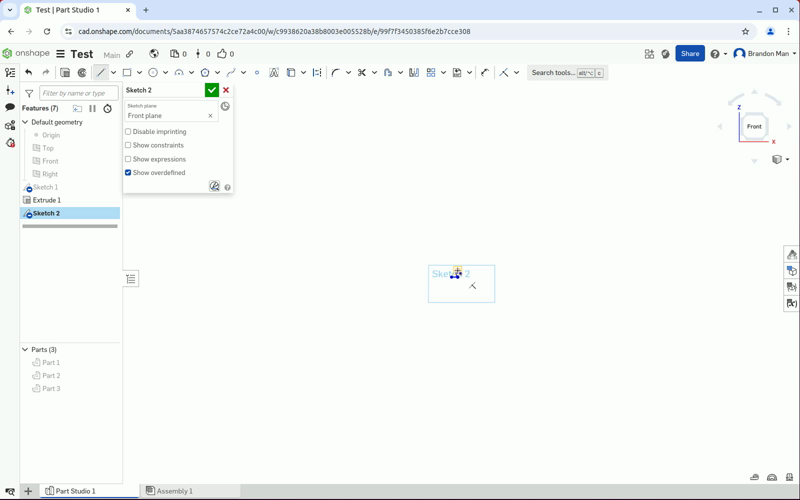
scroll(6)
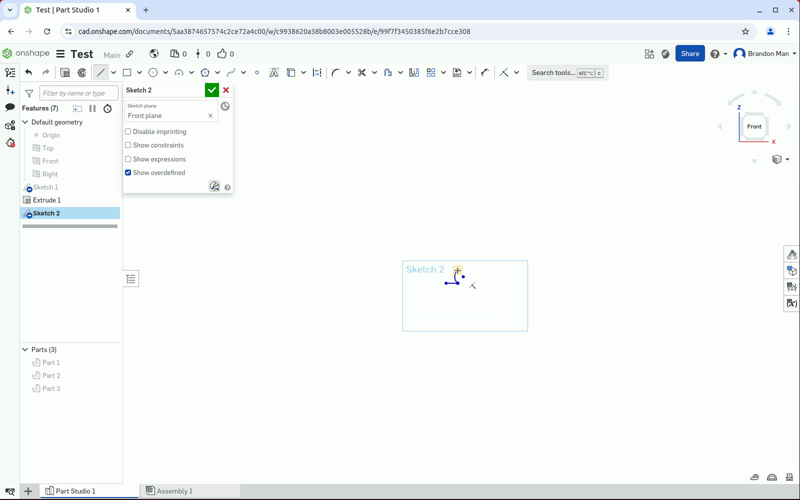
scroll(6)
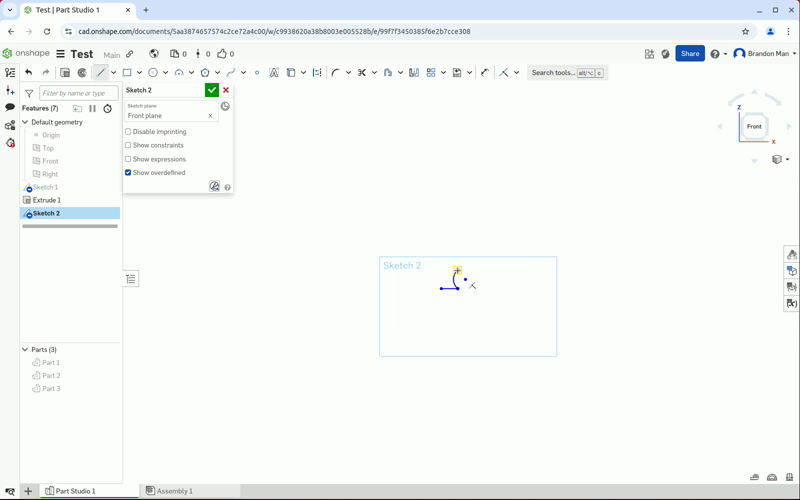
scroll(6)
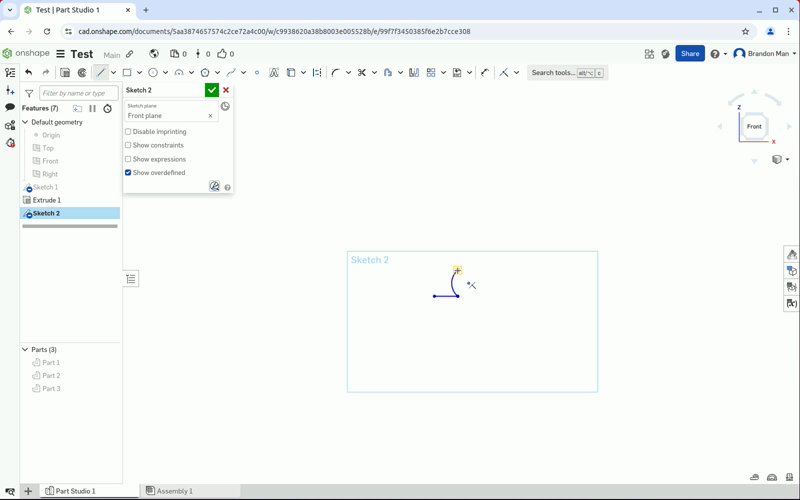
scroll(6)
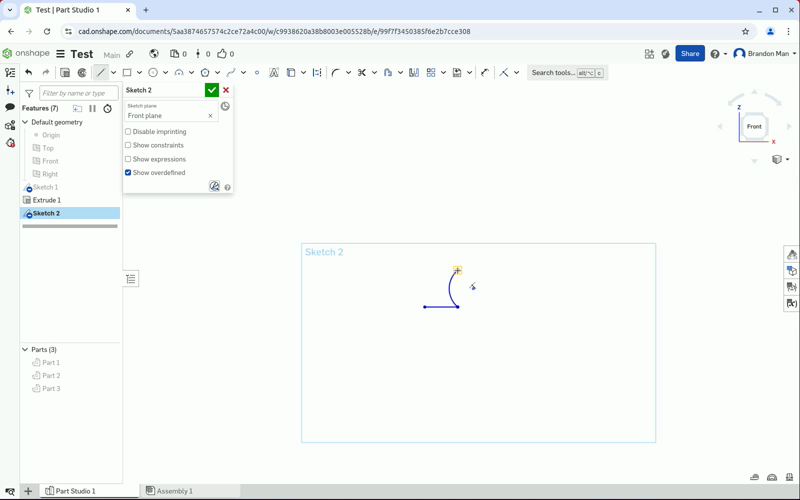
scroll(6)
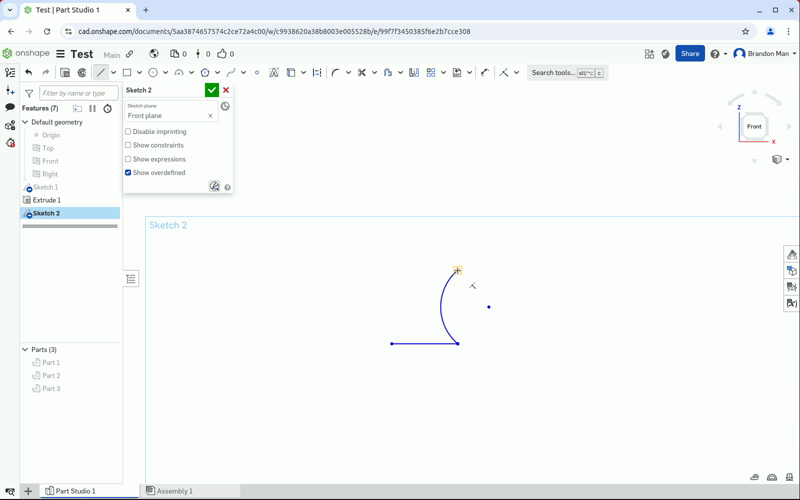
click(457, 270)
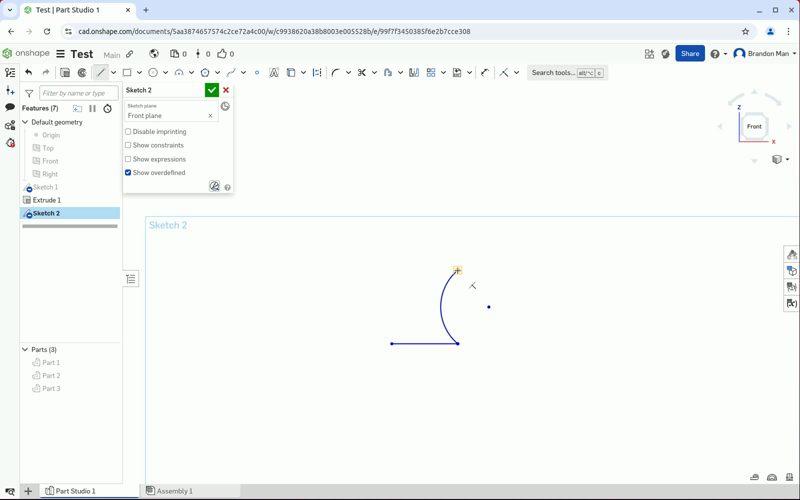
scroll(-6)
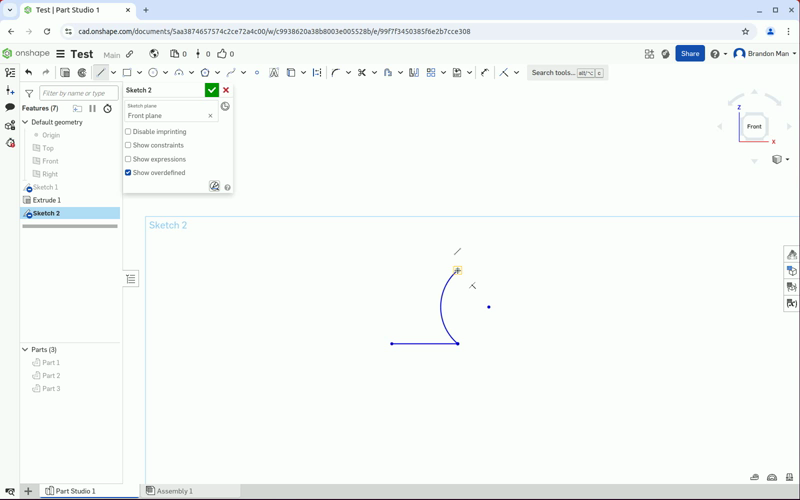
scroll(-6)
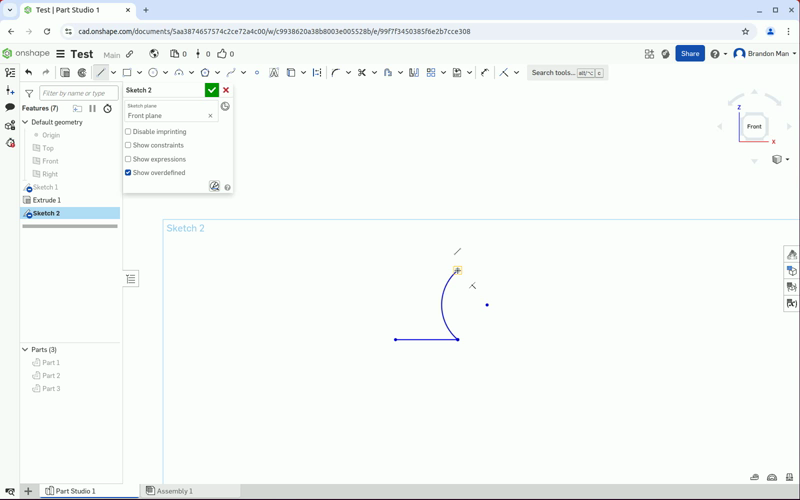
scroll(-6)
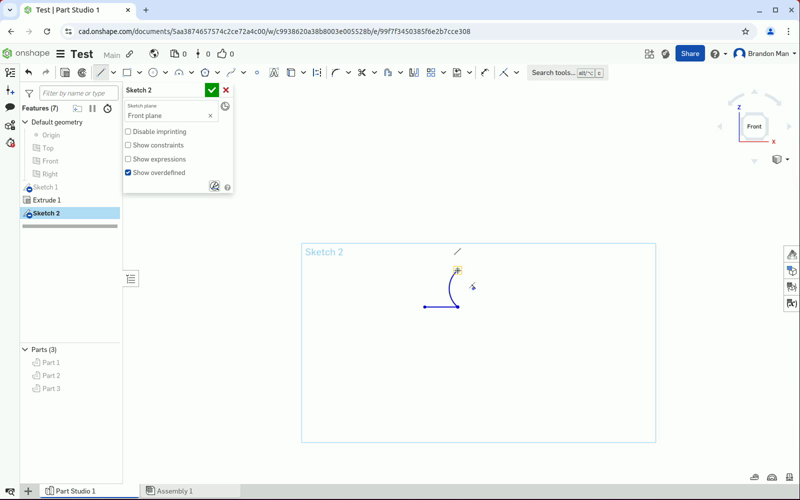
scroll(-6)
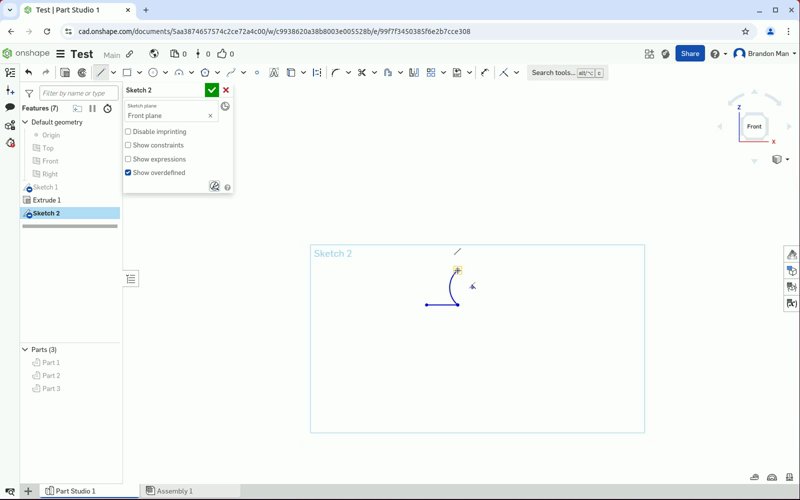
scroll(-6)
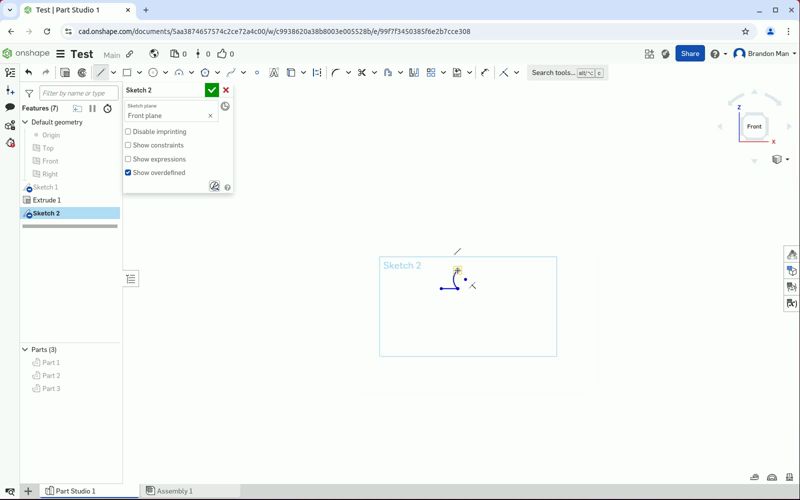
scroll(-6)
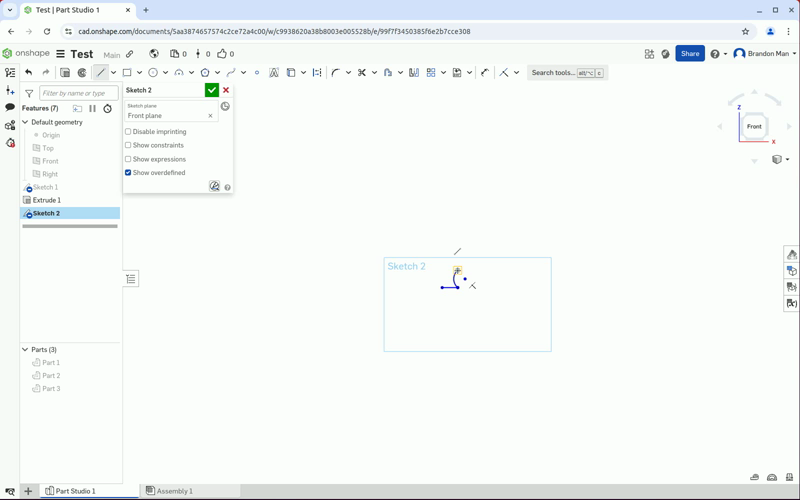
scroll(-6)
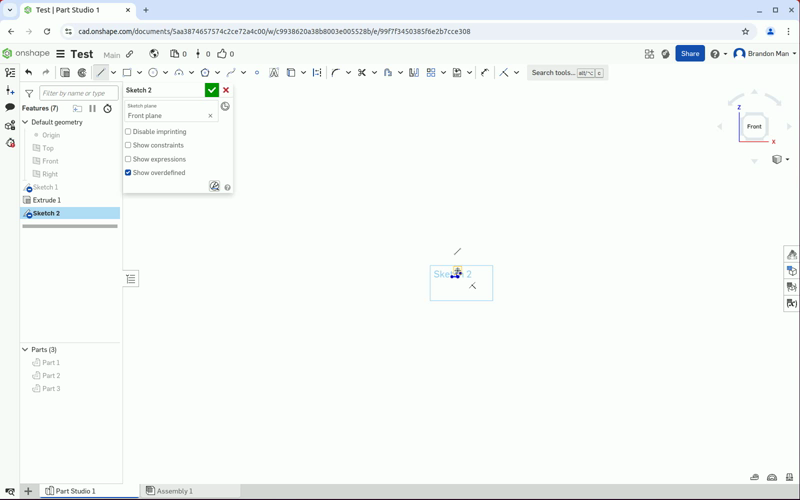
key_down(shift)
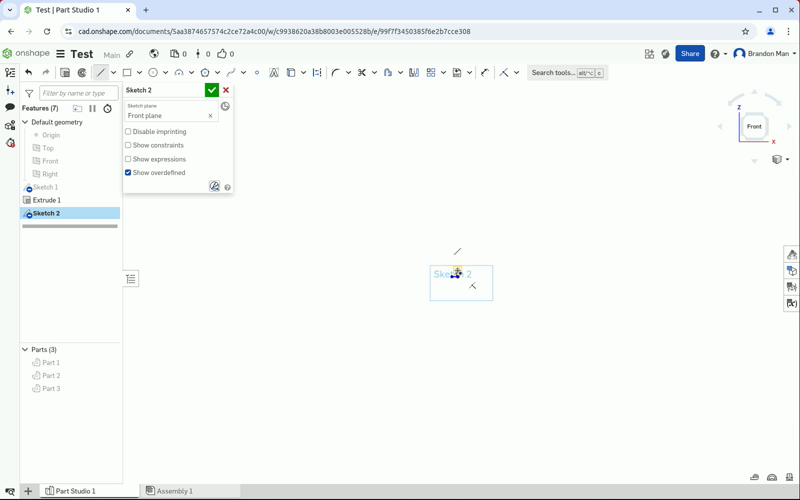
mouse_move(487, 270)
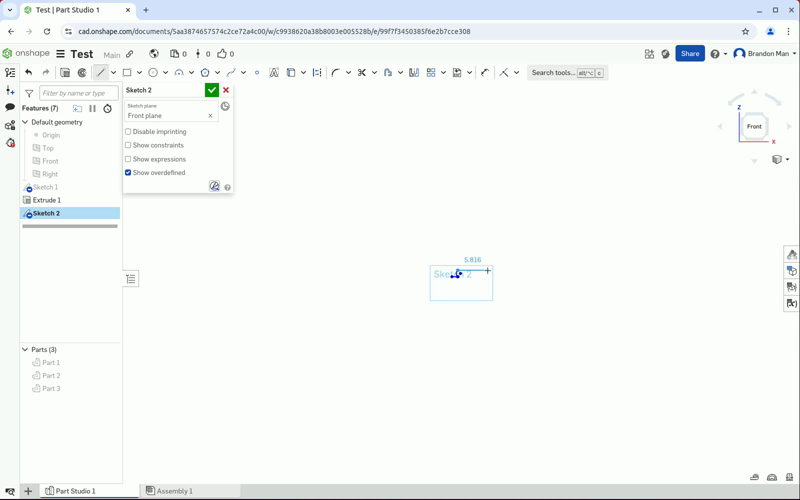
mouse_move(452, 270)
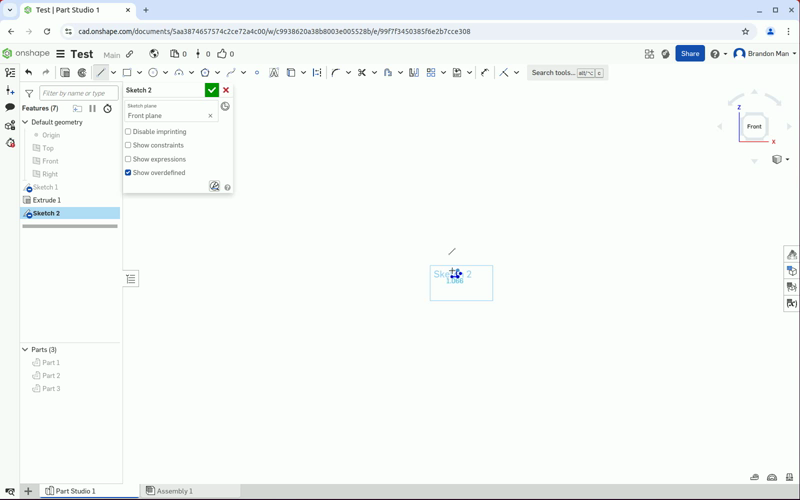
scroll(6)
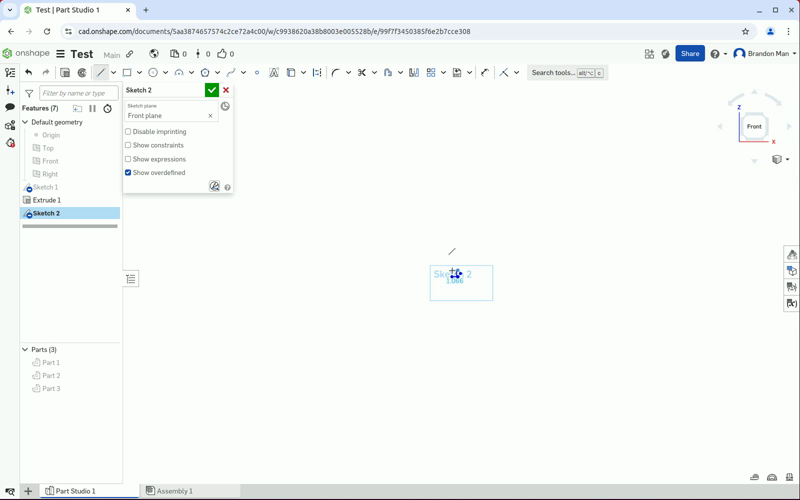
scroll(6)
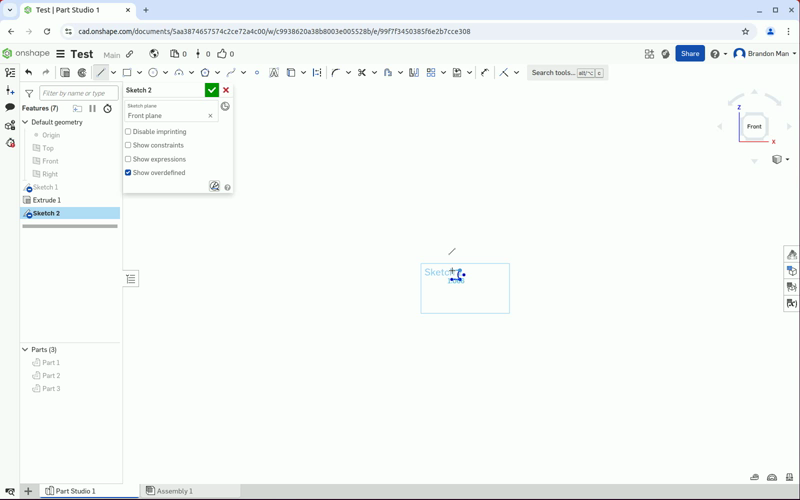
scroll(6)
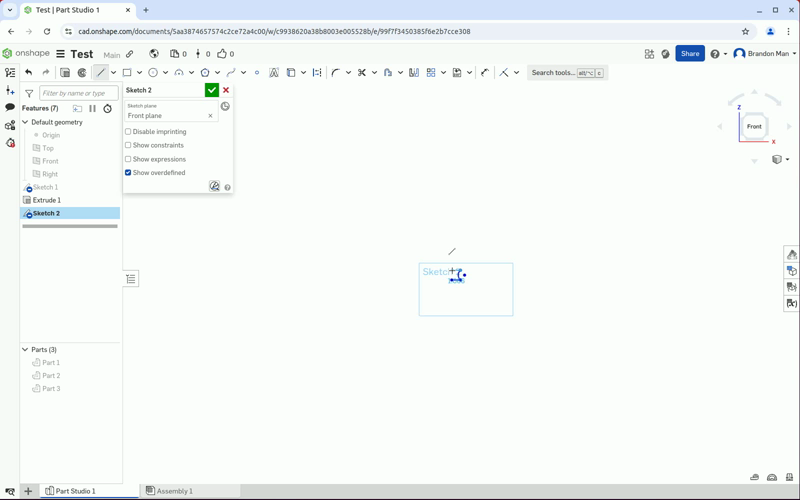
scroll(6)
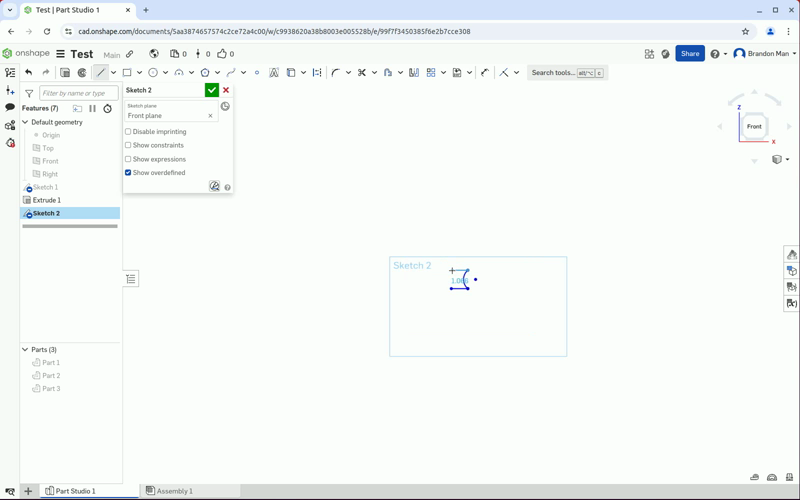
scroll(6)
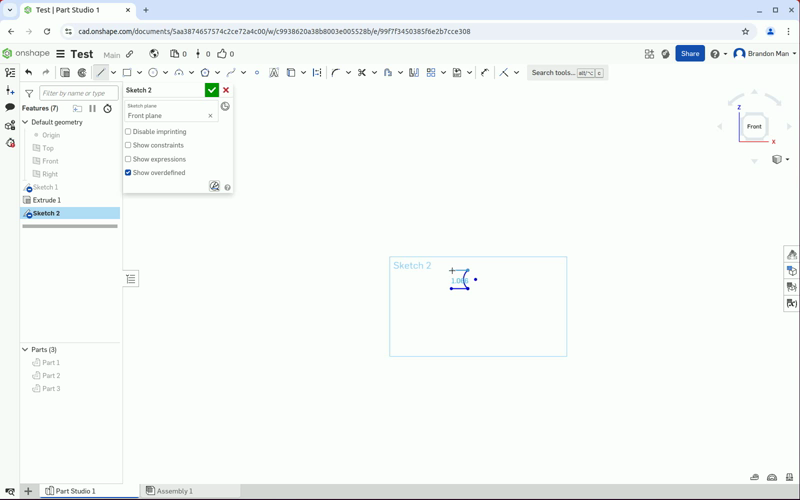
scroll(6)
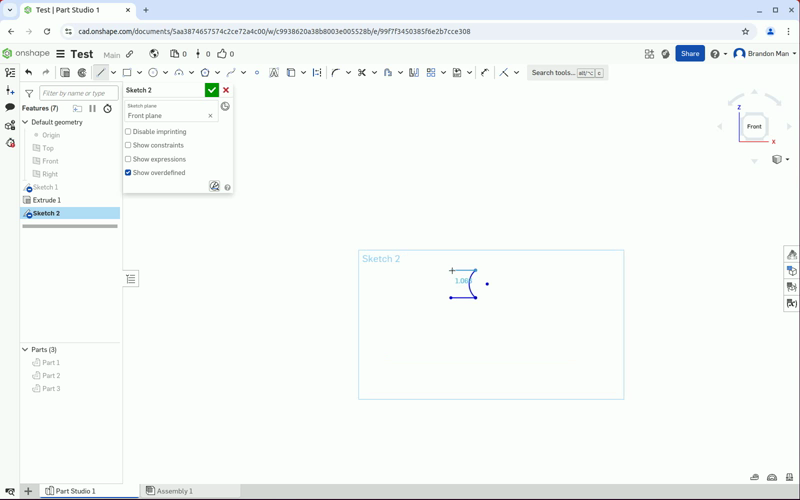
scroll(6)
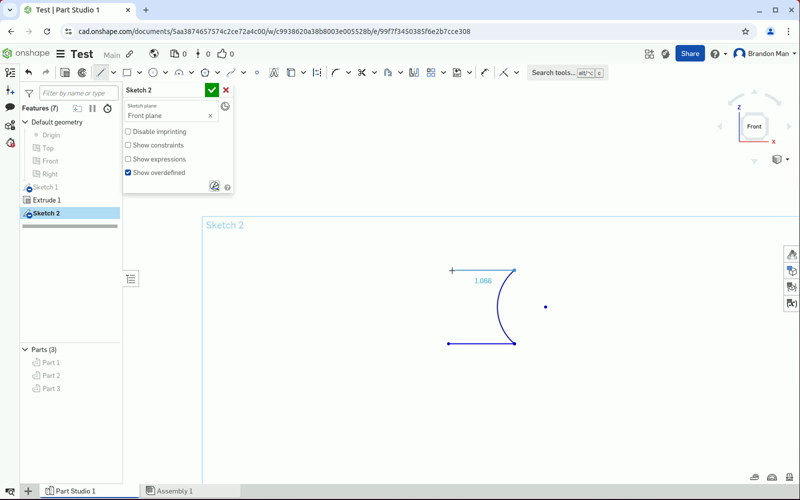
click(452, 270)
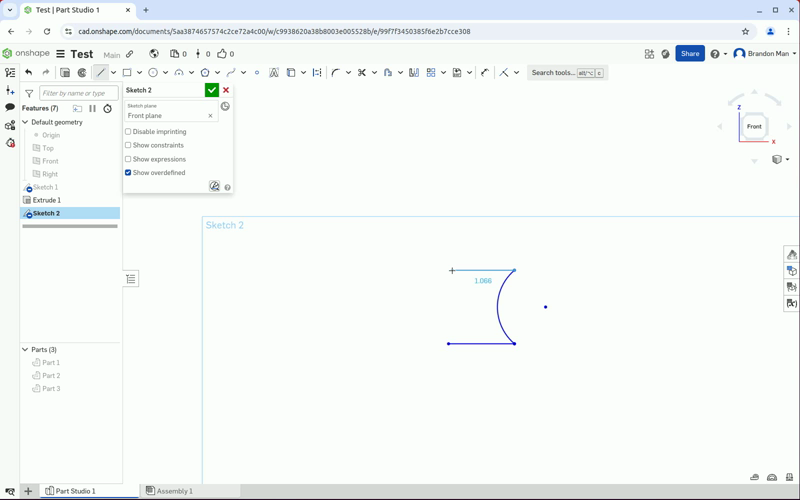
scroll(-6)
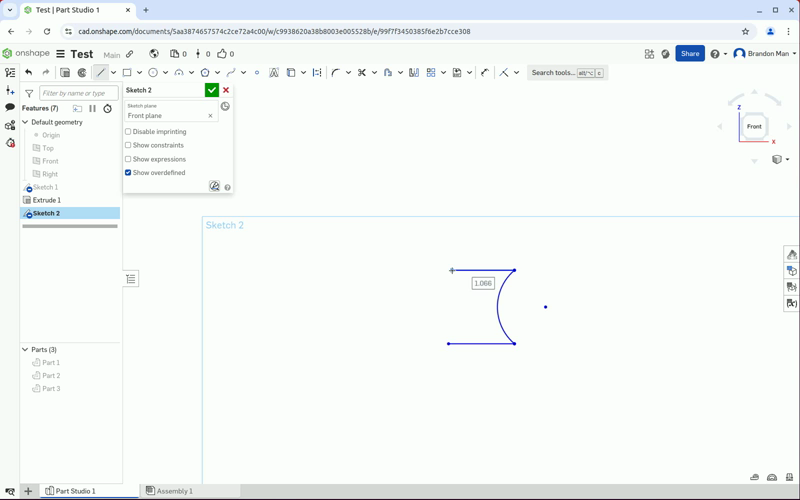
scroll(-6)
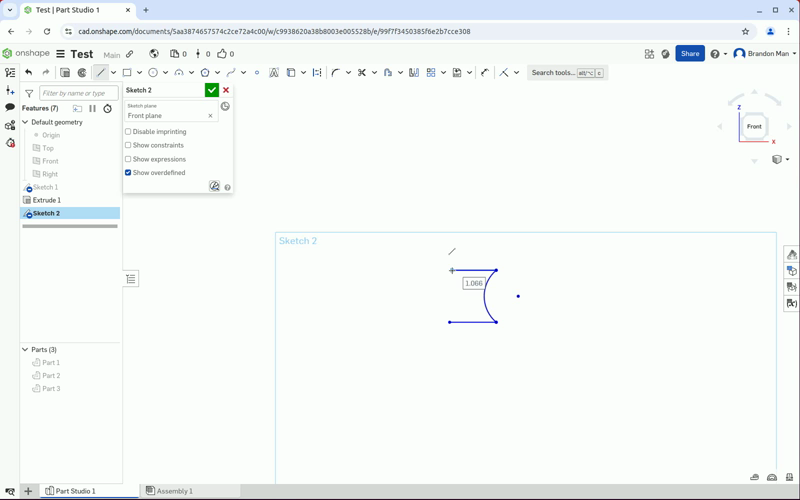
scroll(-6)
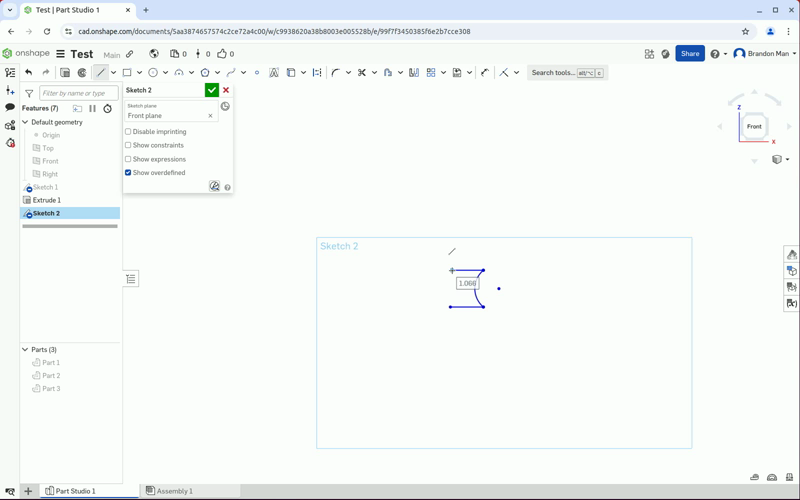
scroll(-6)
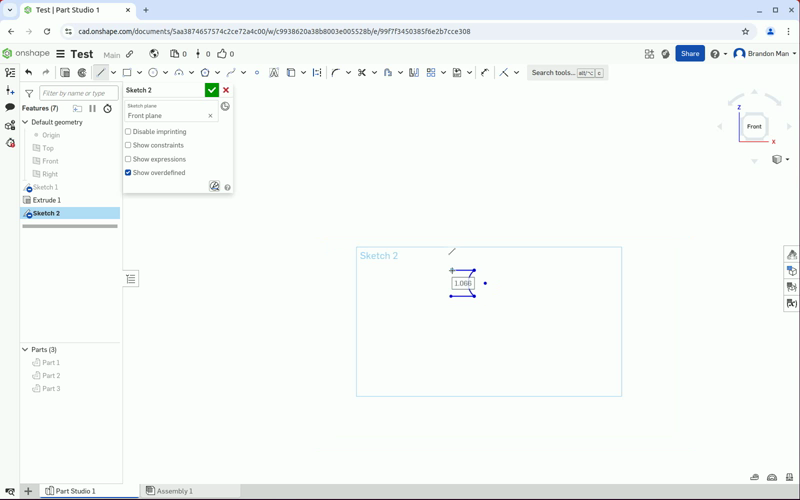
scroll(-6)
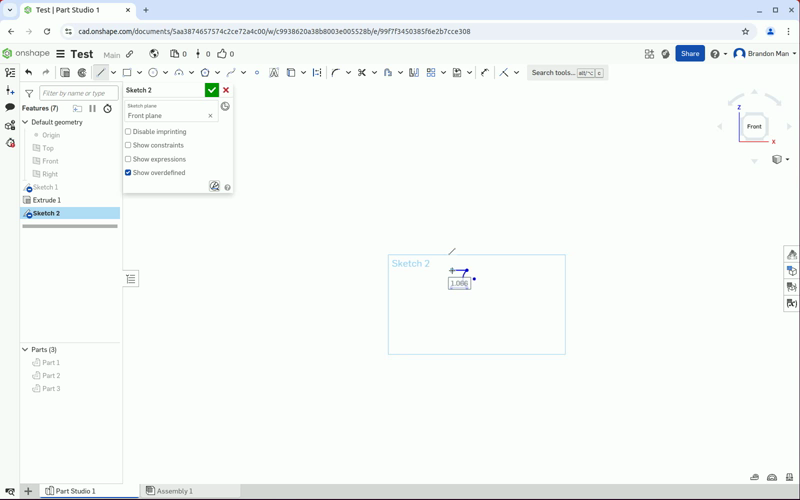
scroll(-6)
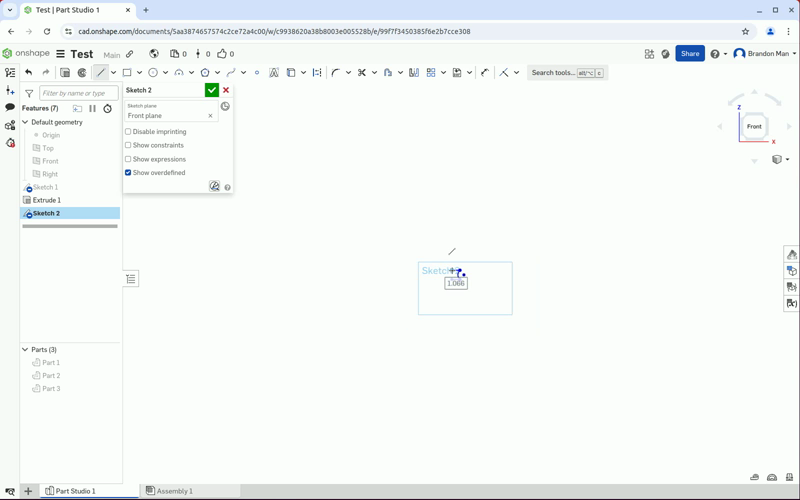
scroll(-6)
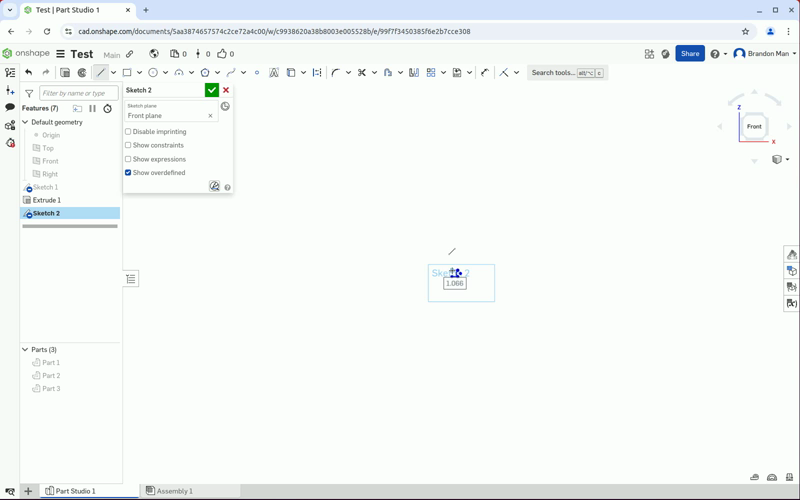
key_up(shift)
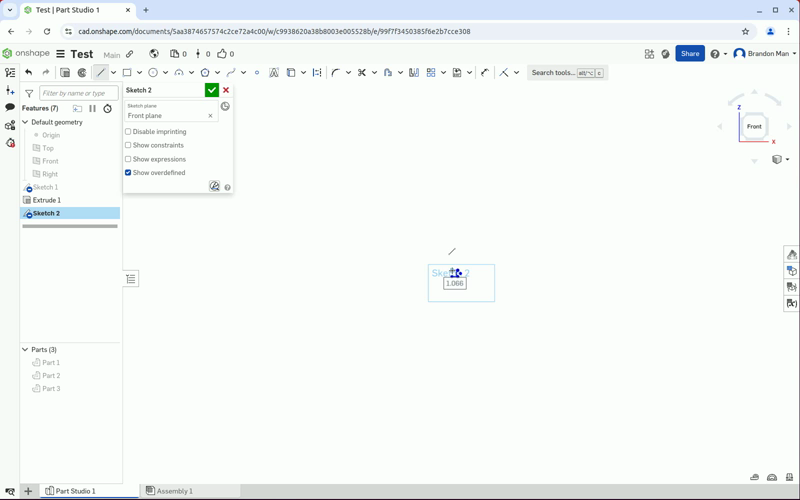
key(esc)
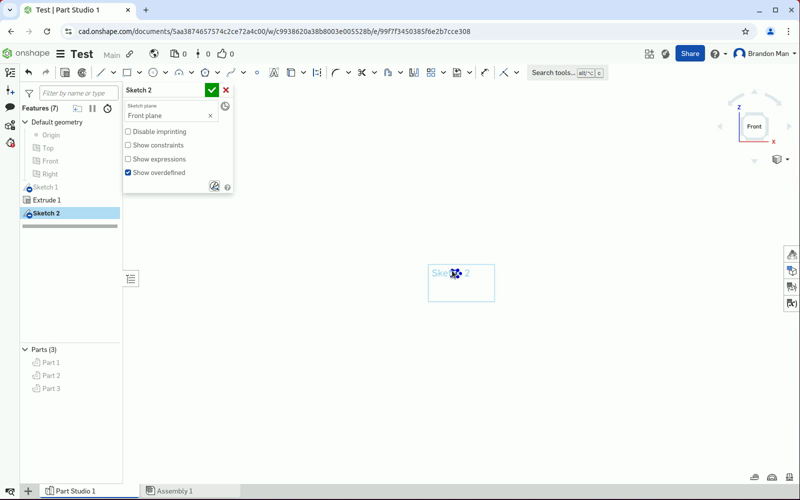
key(a)
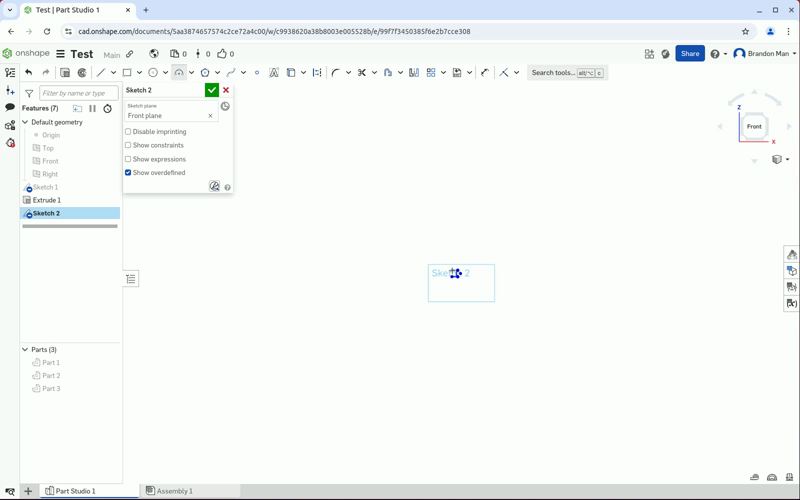
mouse_move(452, 270)
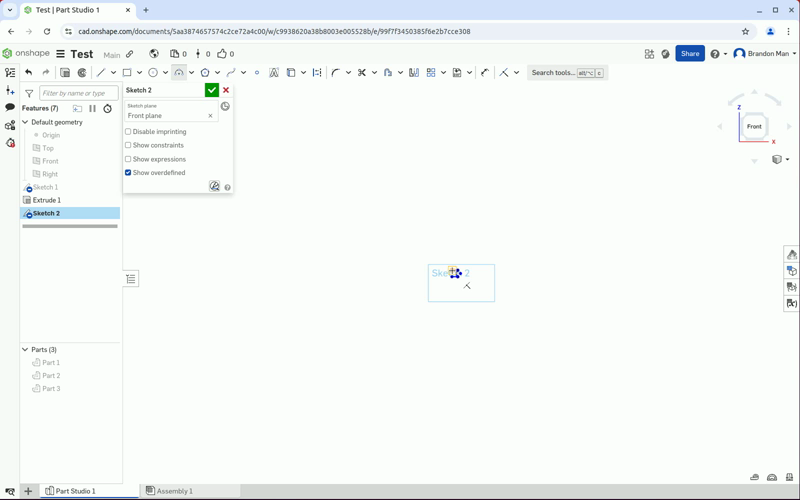
click(452, 270)
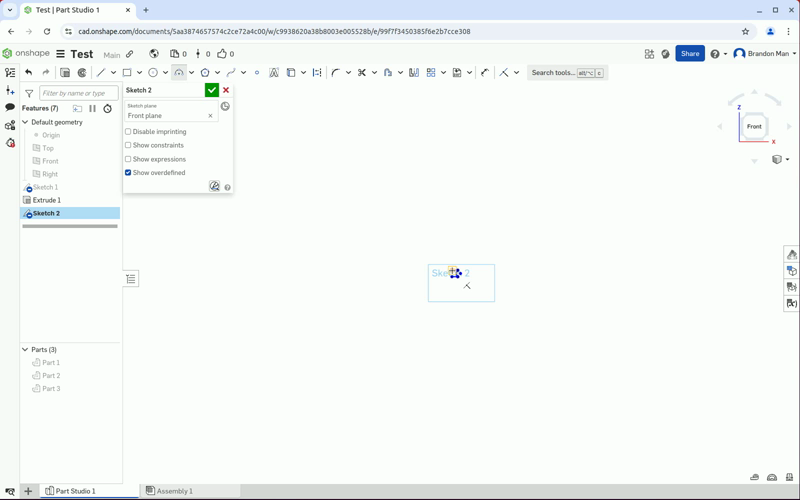
mouse_move(452, 276)
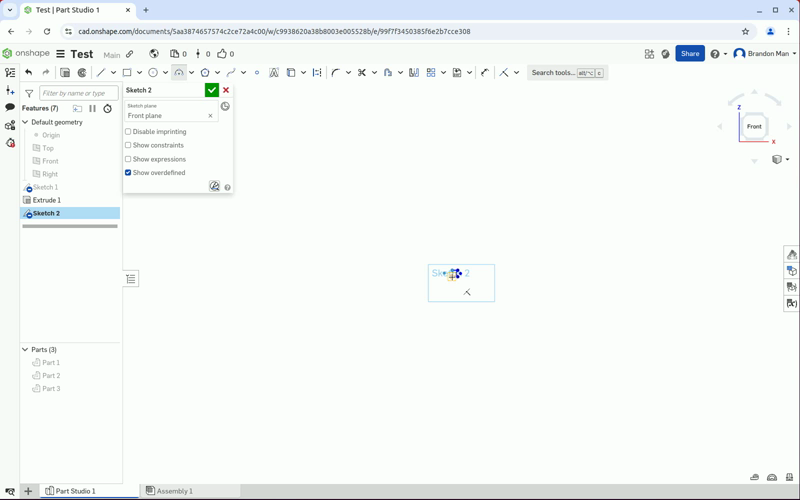
scroll(6)
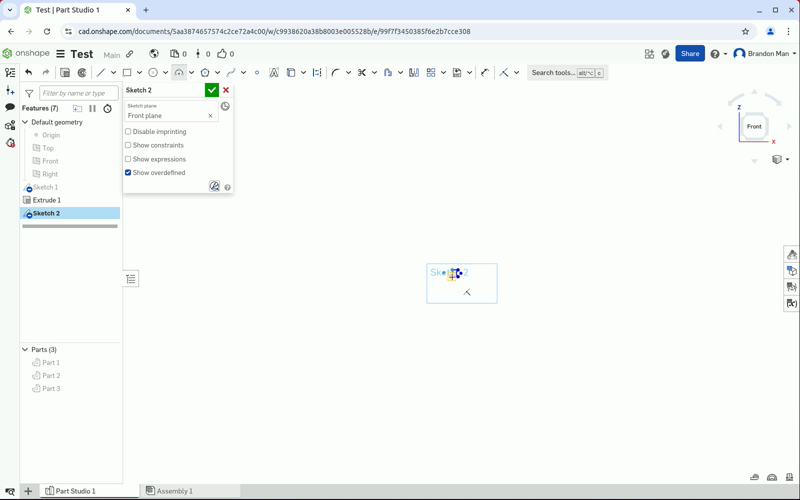
scroll(6)
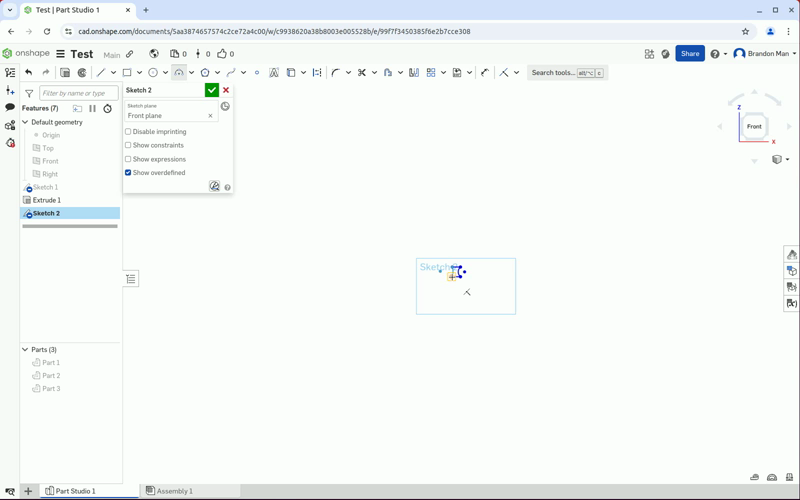
scroll(6)
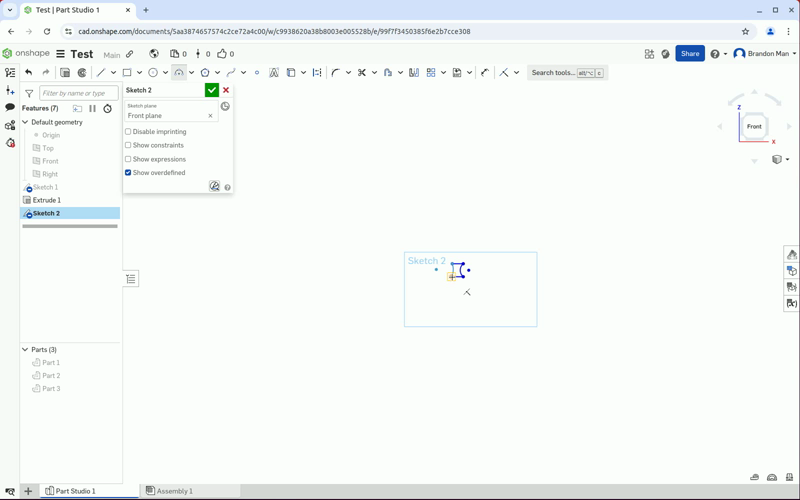
scroll(6)
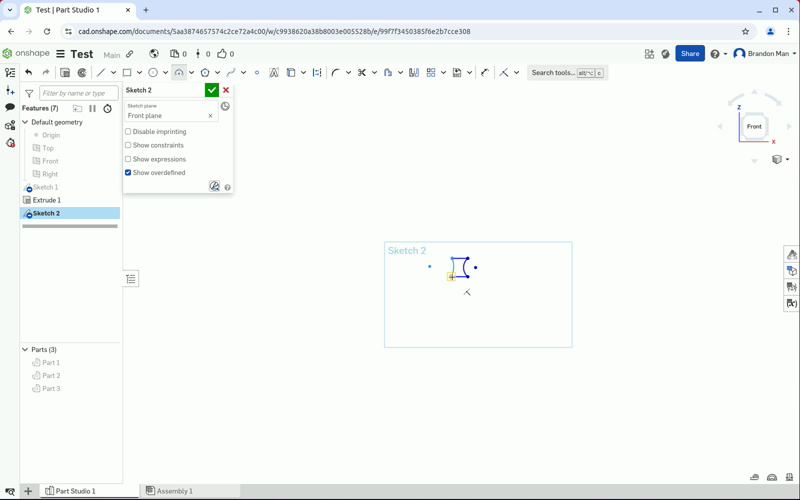
scroll(6)
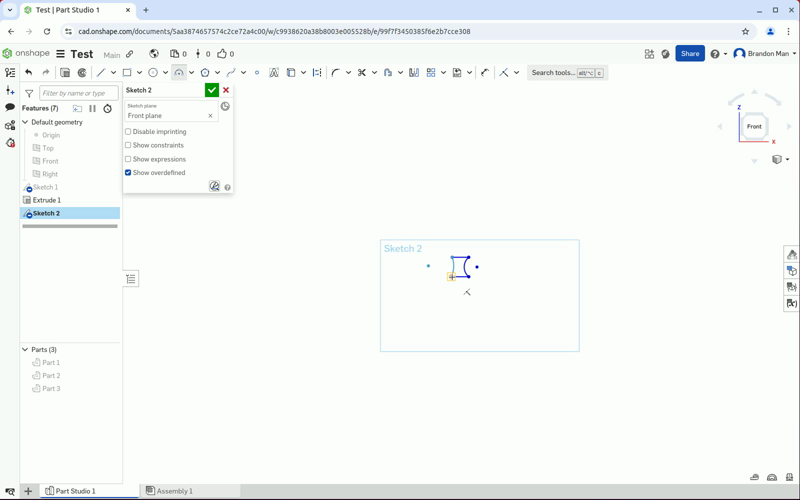
scroll(6)
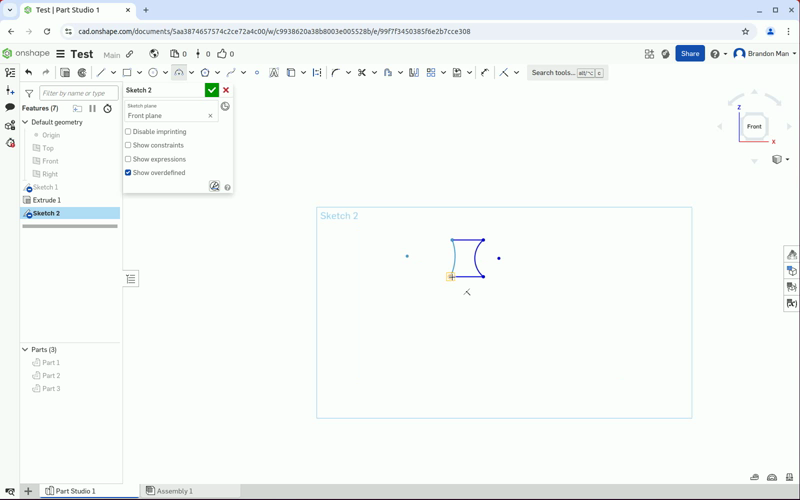
scroll(6)
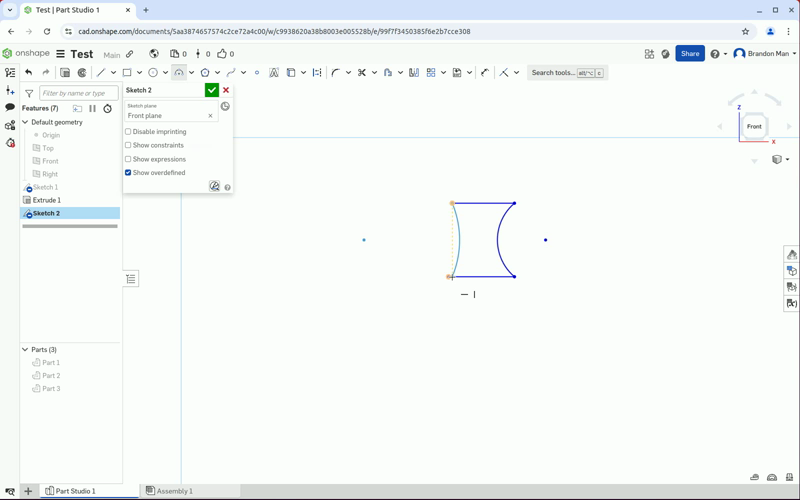
click(452, 276)
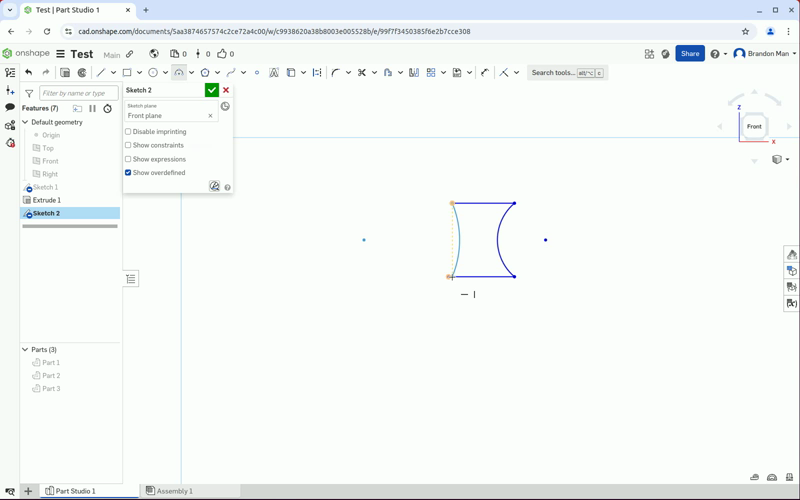
scroll(-6)
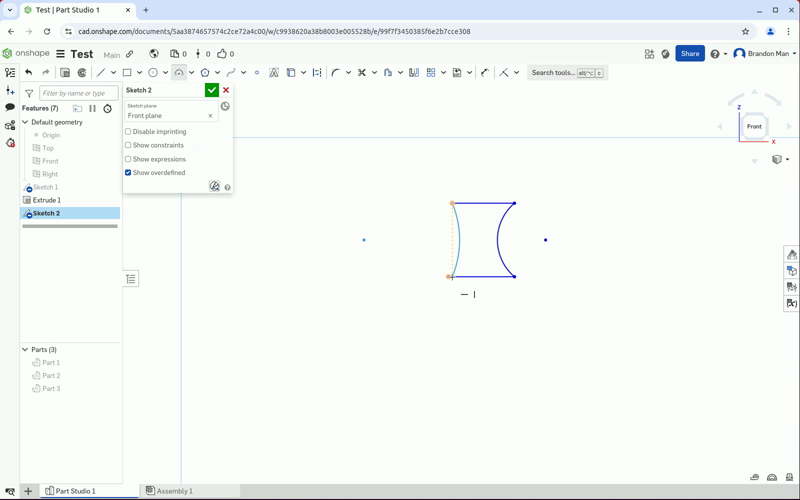
scroll(-6)
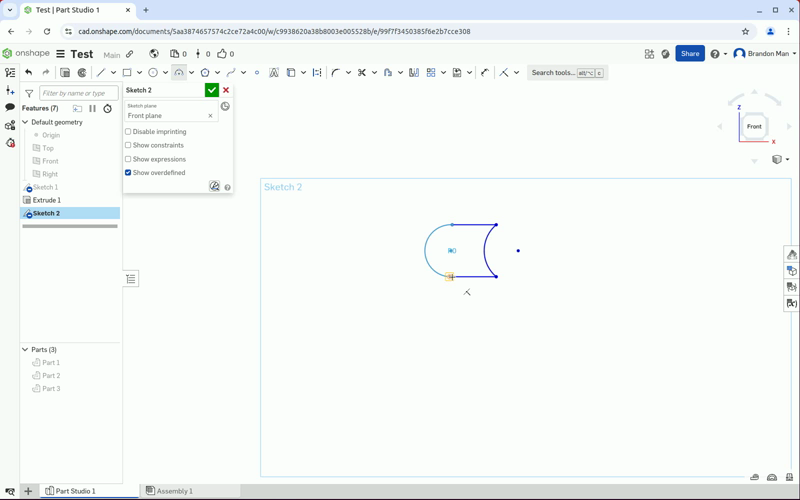
scroll(-6)
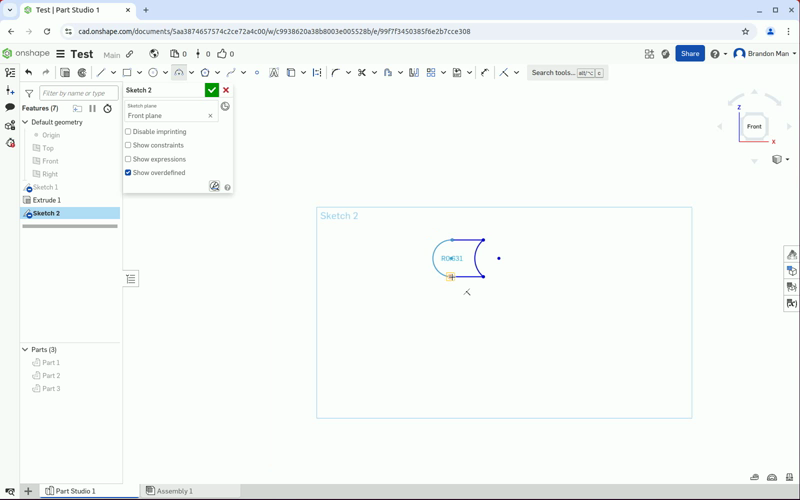
scroll(-6)
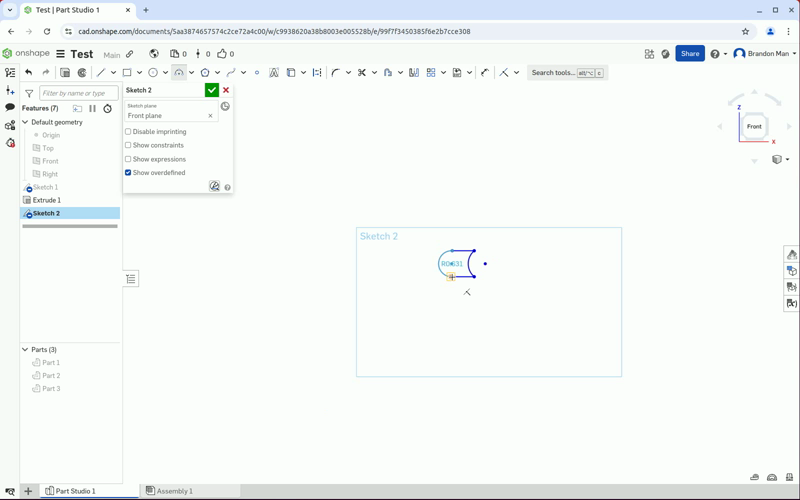
scroll(-6)
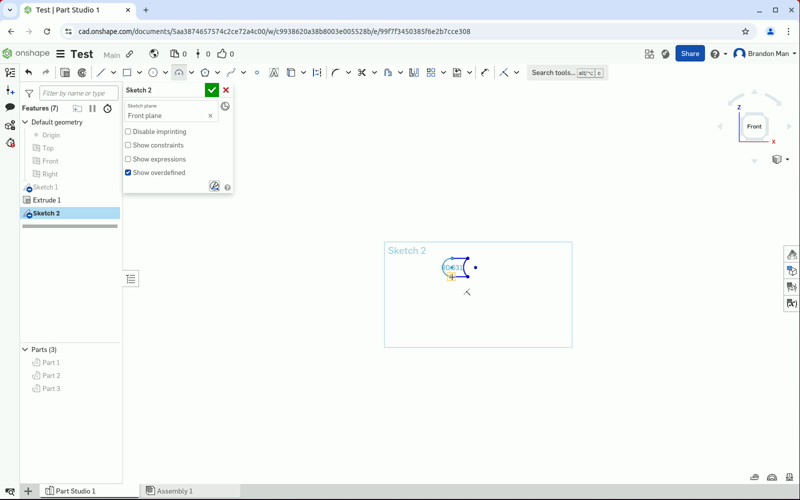
scroll(-6)
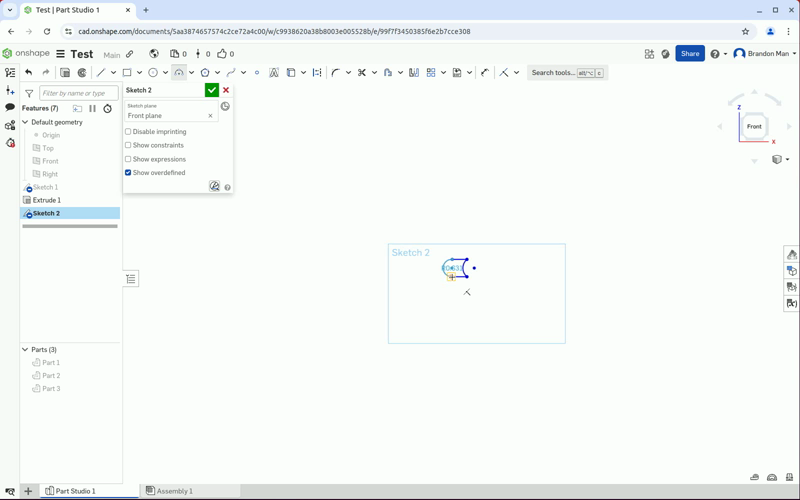
scroll(-6)
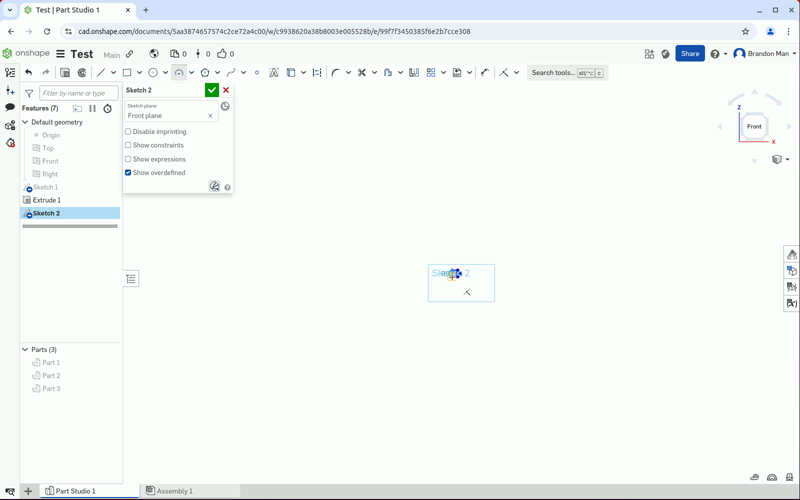
key_down(shift)
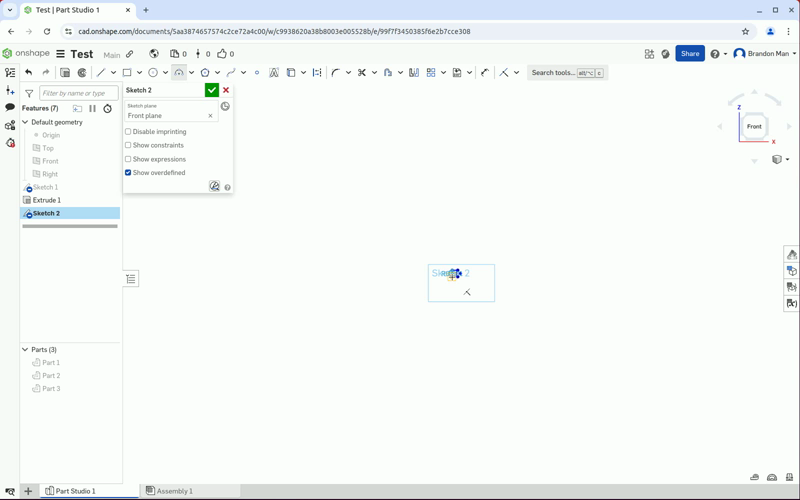
mouse_move(451, 273)
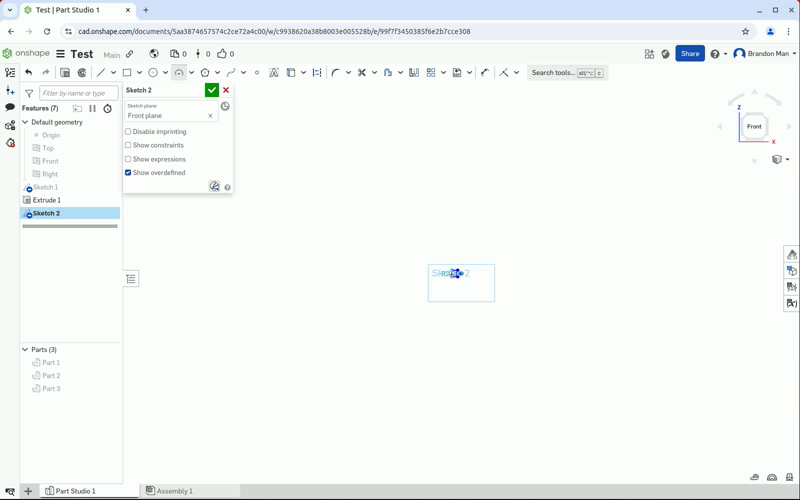
scroll(6)
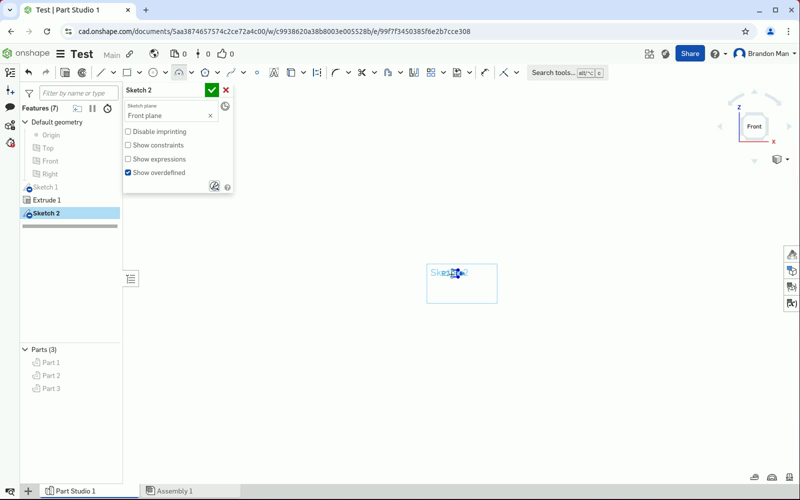
scroll(6)
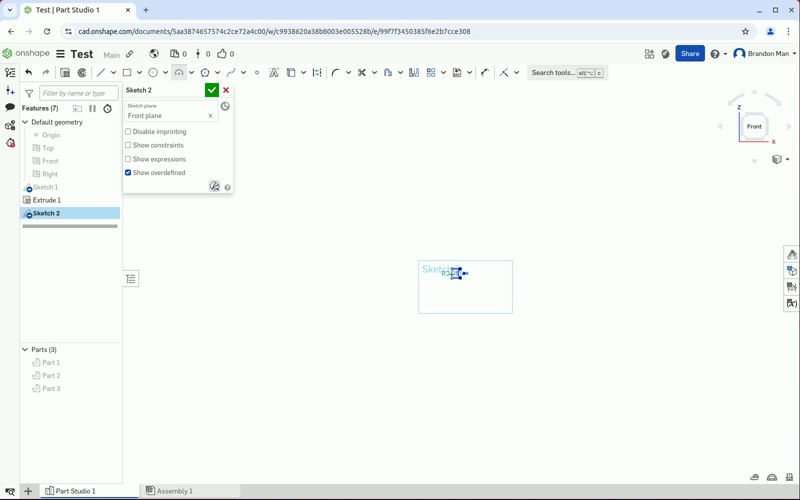
scroll(6)
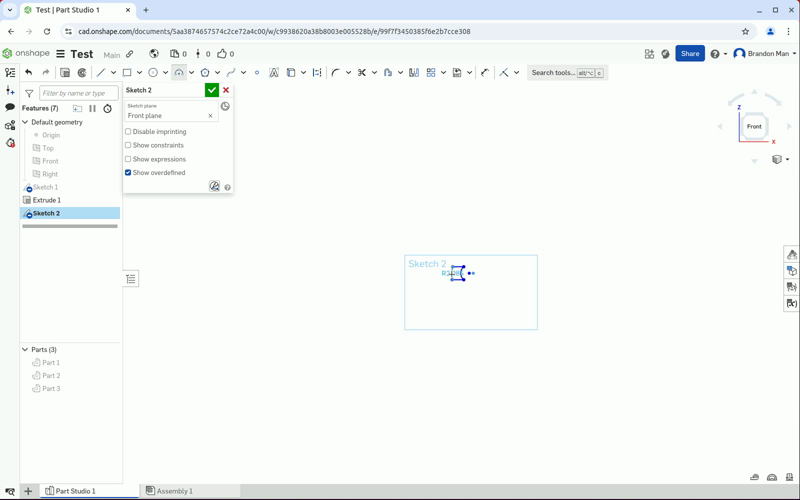
scroll(6)
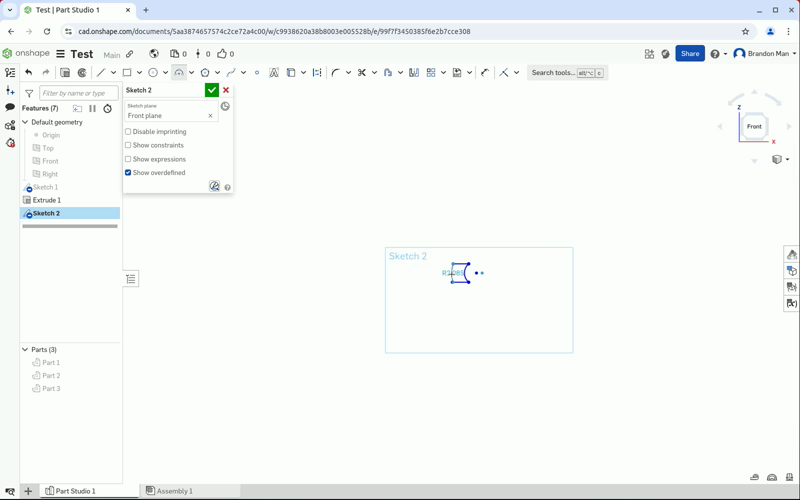
scroll(6)
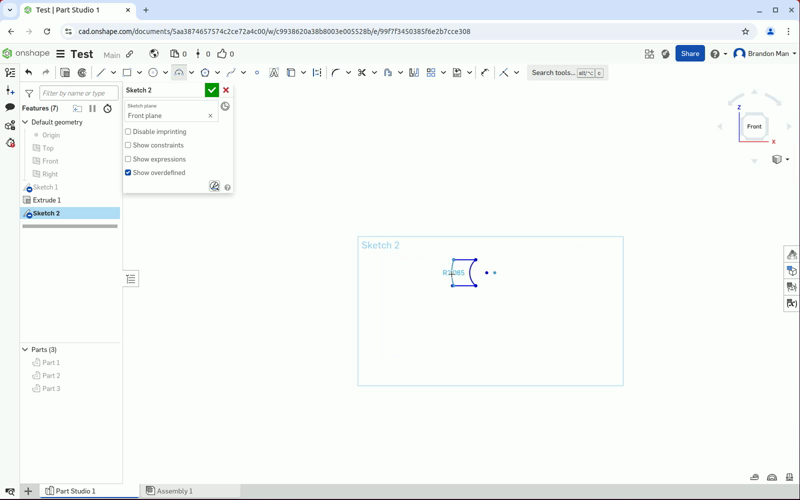
scroll(6)
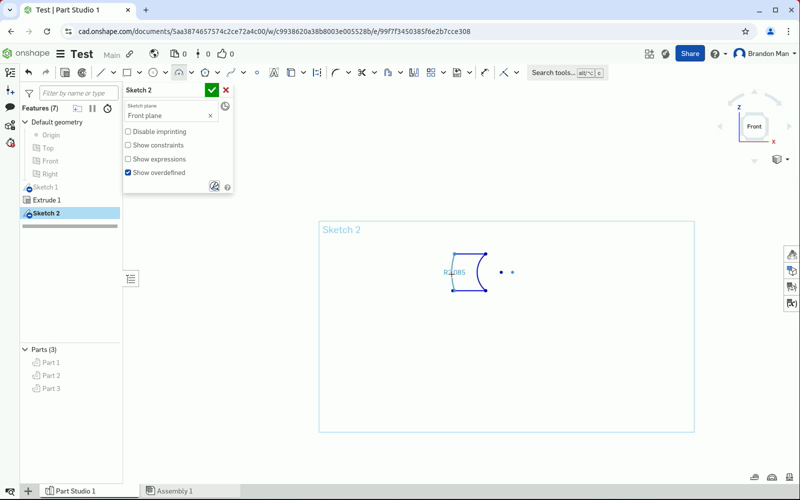
scroll(6)
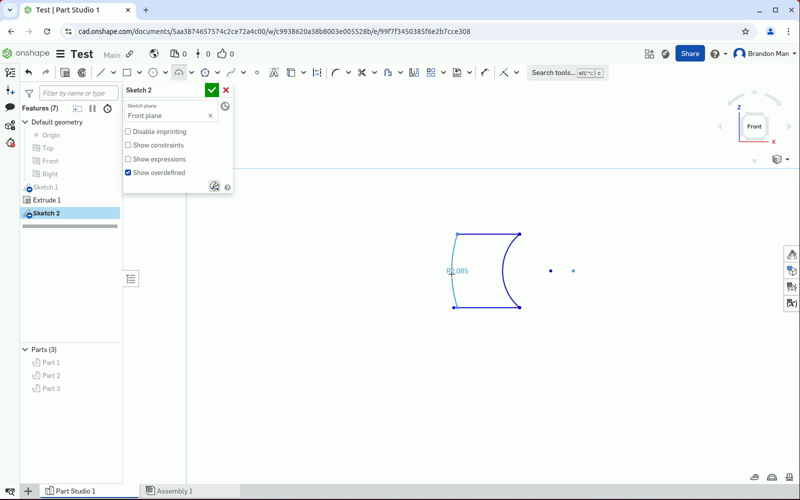
click(451, 273)
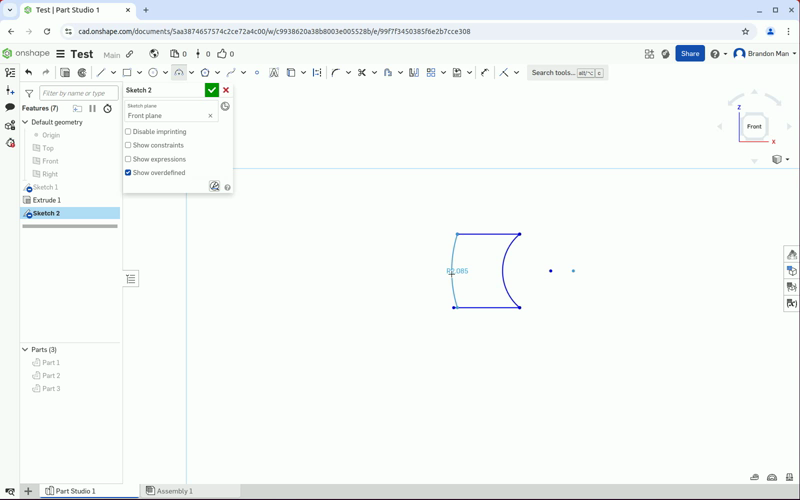
scroll(-6)
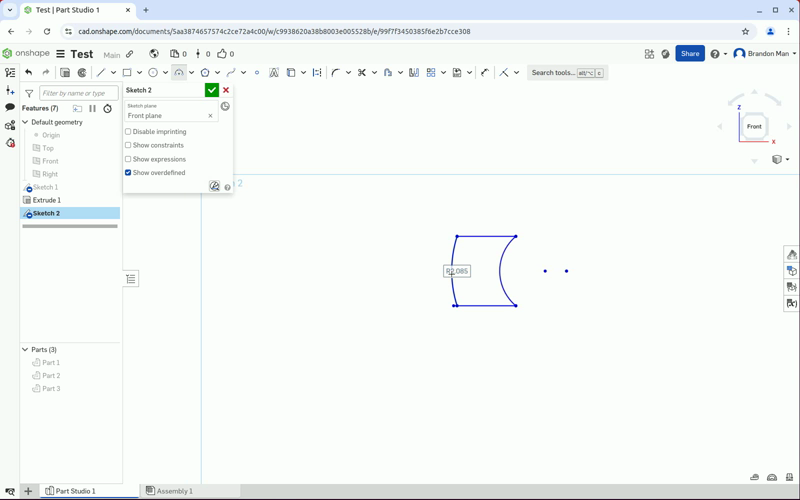
scroll(-6)
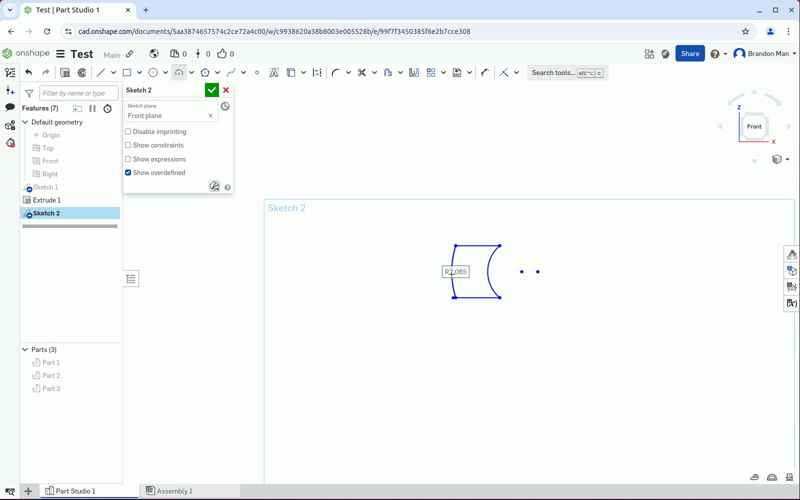
scroll(-6)
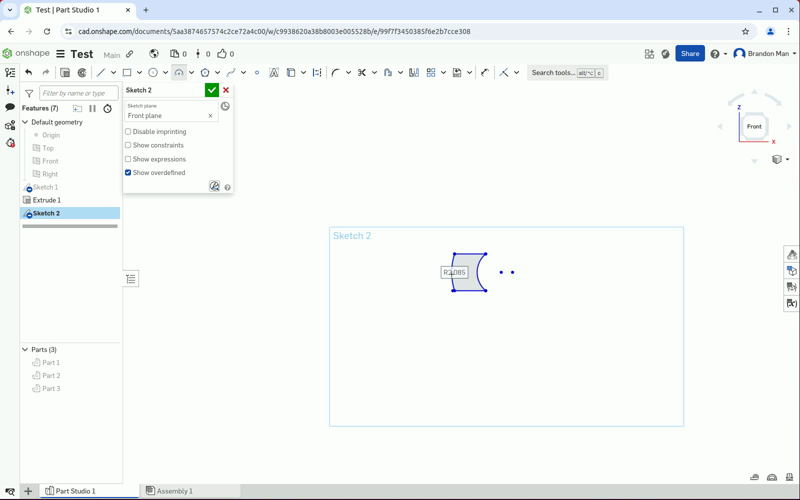
scroll(-6)
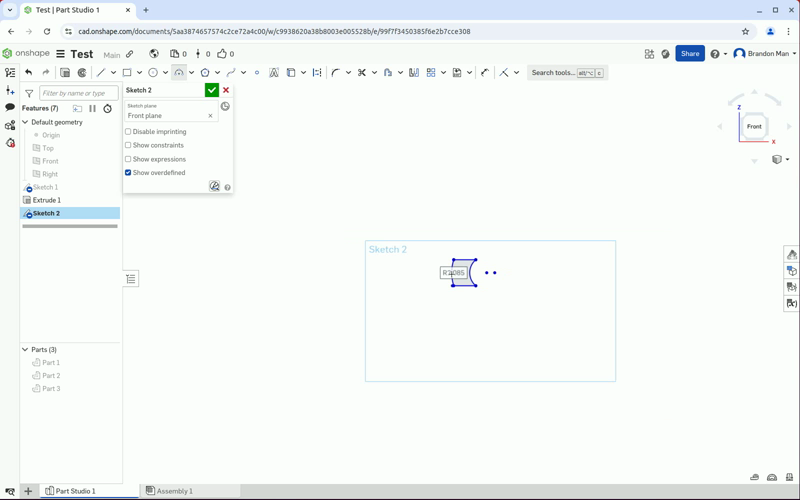
scroll(-6)
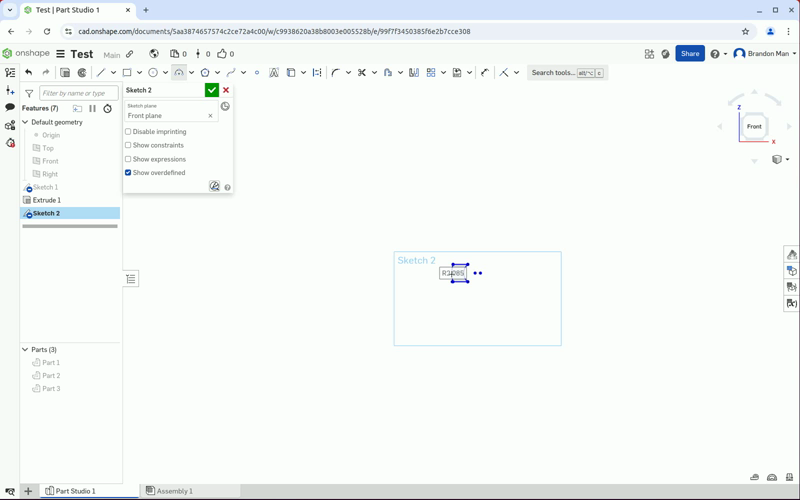
scroll(-6)
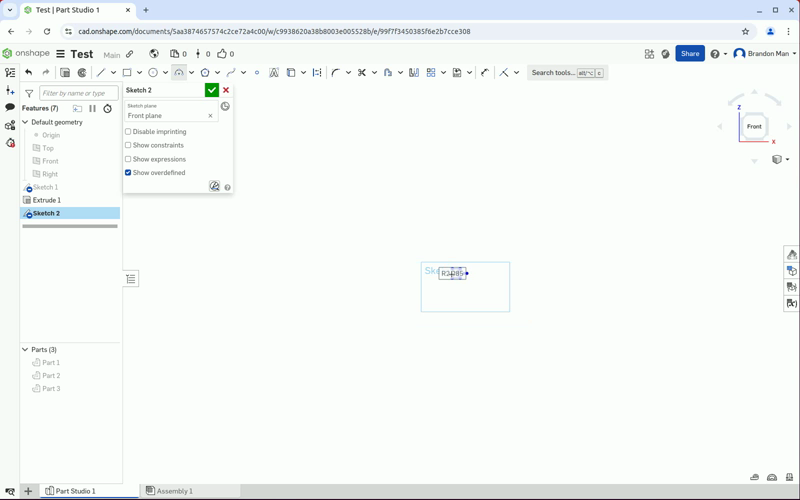
scroll(-6)
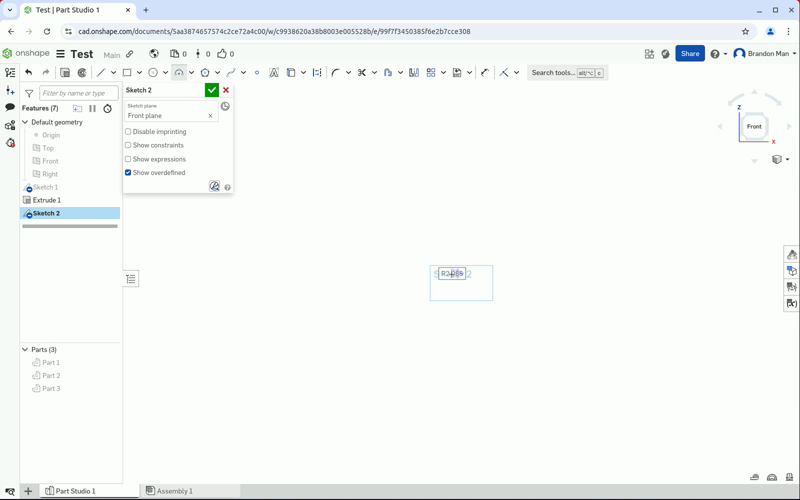
key_up(shift)
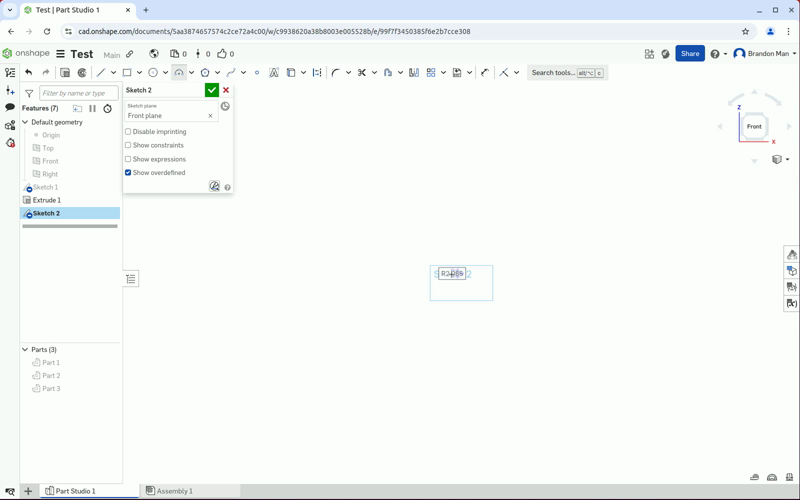
key(esc)
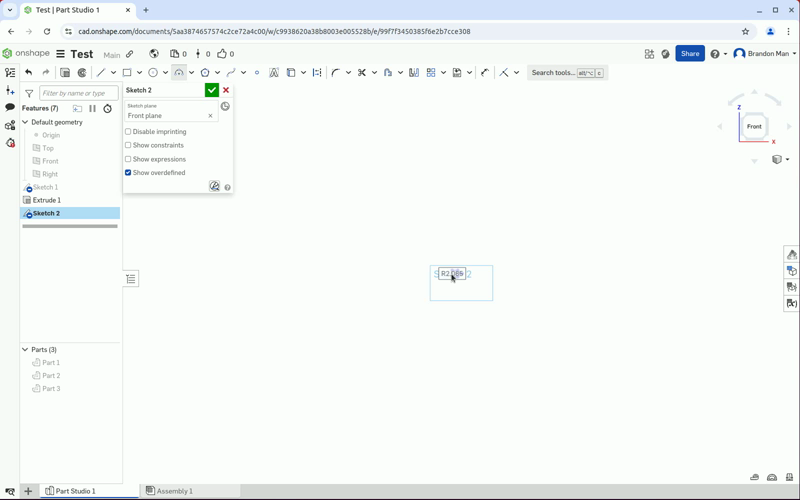
mouse_move(454, 275)
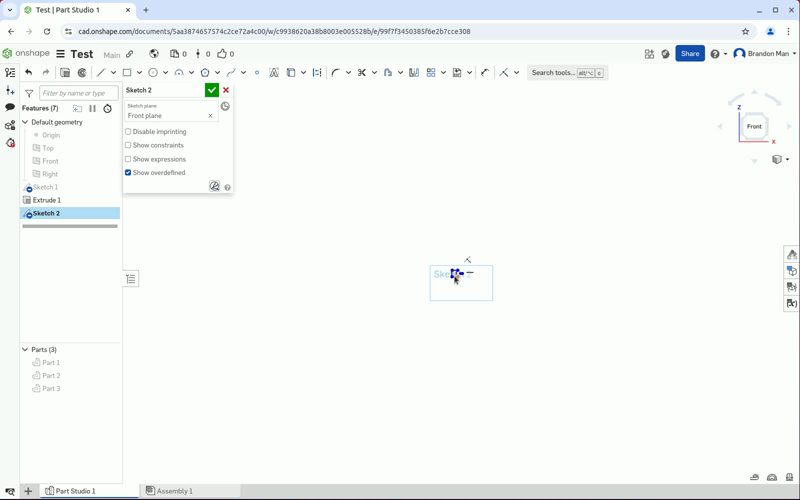
scroll(6)
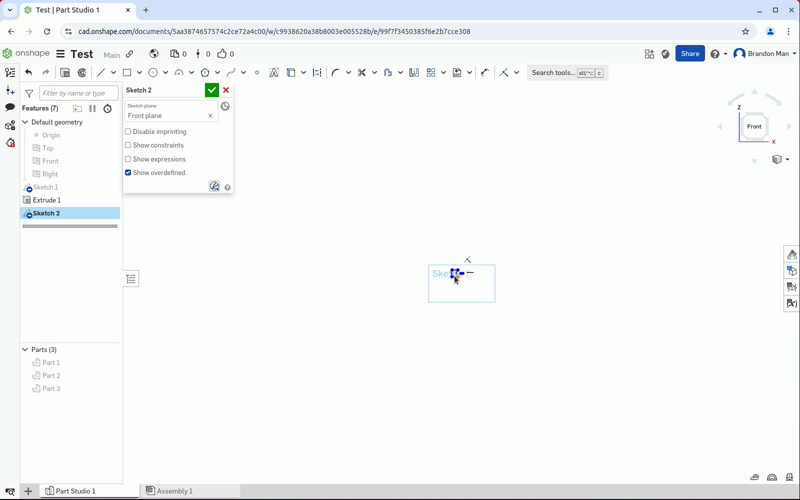
scroll(6)
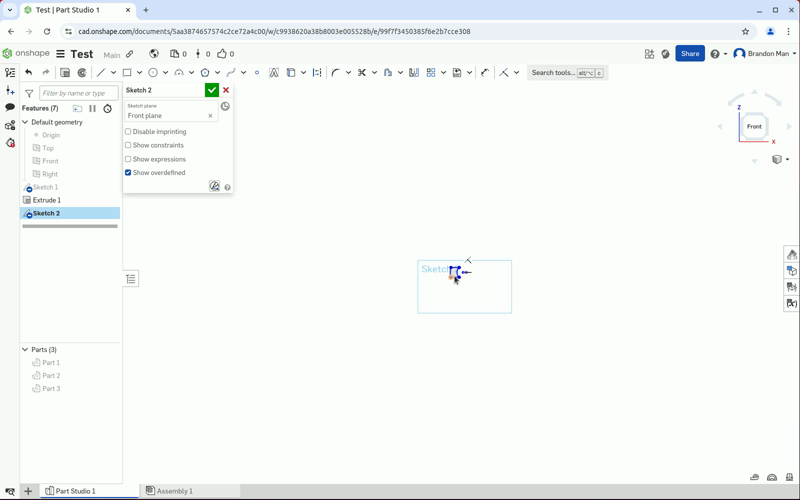
scroll(6)
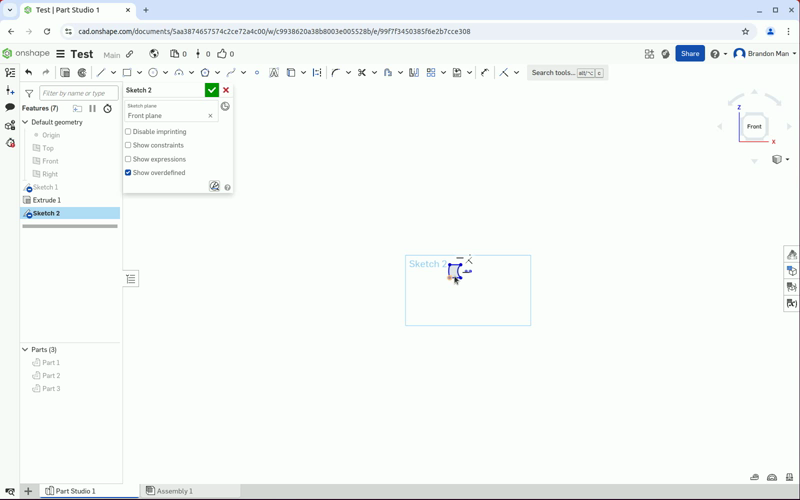
scroll(6)
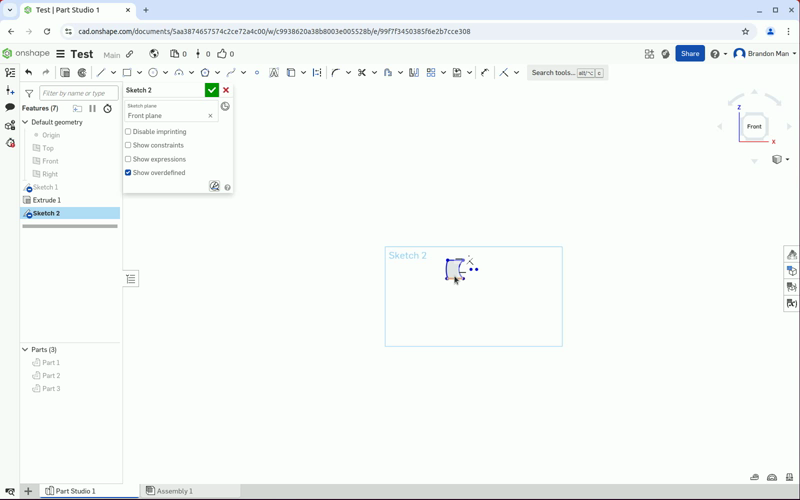
scroll(6)
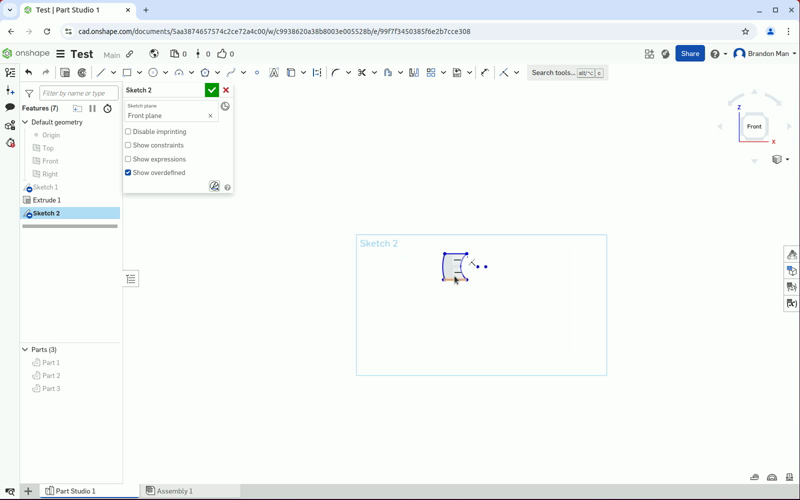
scroll(6)
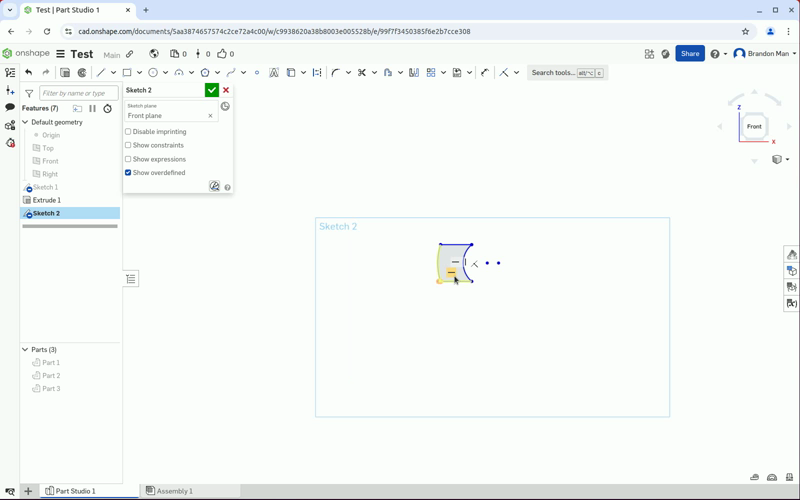
scroll(6)
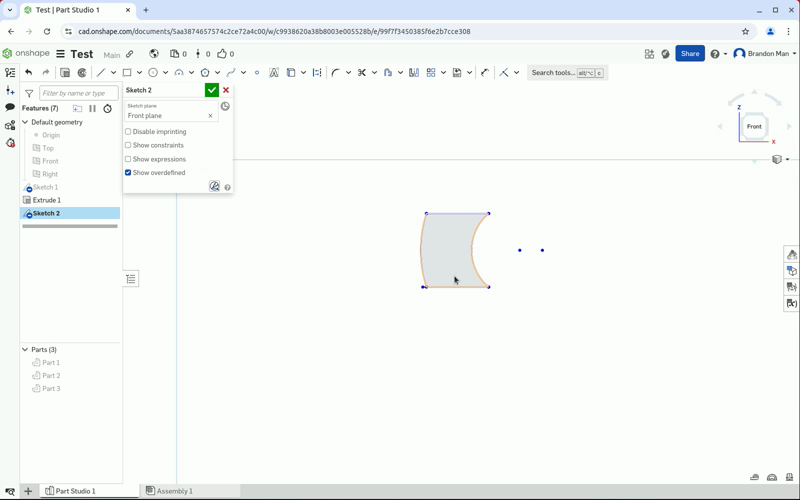
click(454, 275)
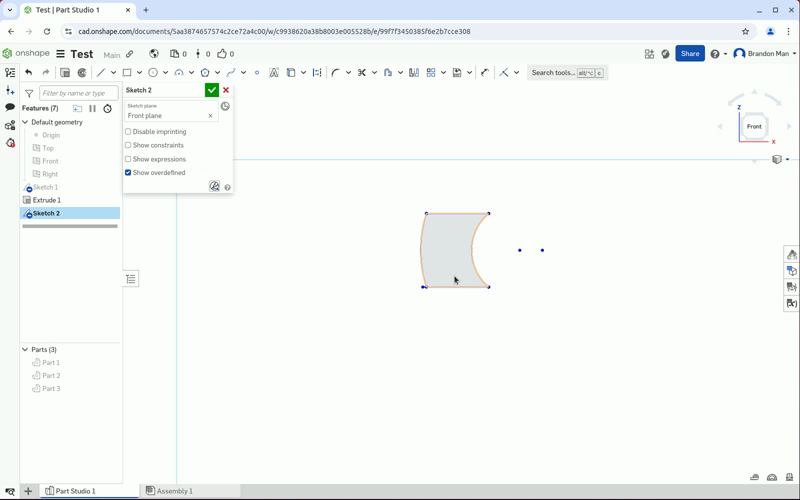
scroll(-6)
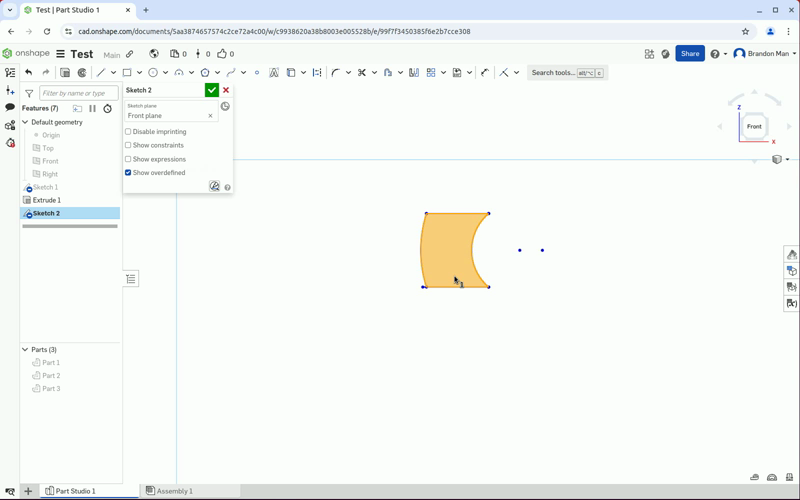
scroll(-6)
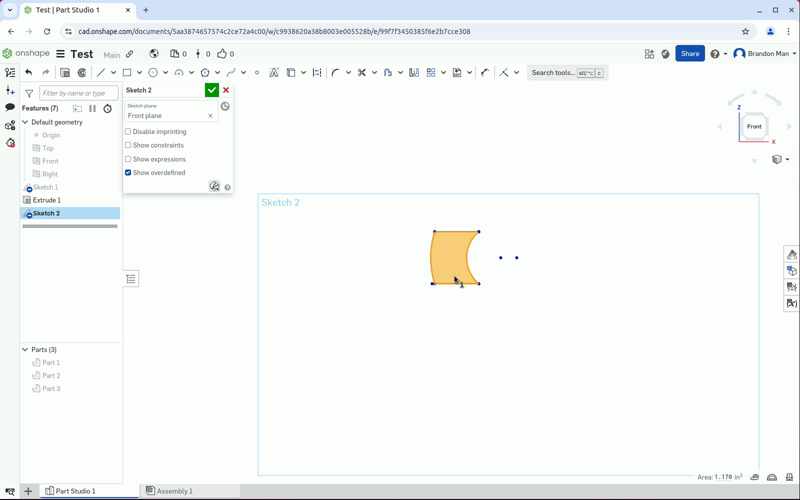
scroll(-6)
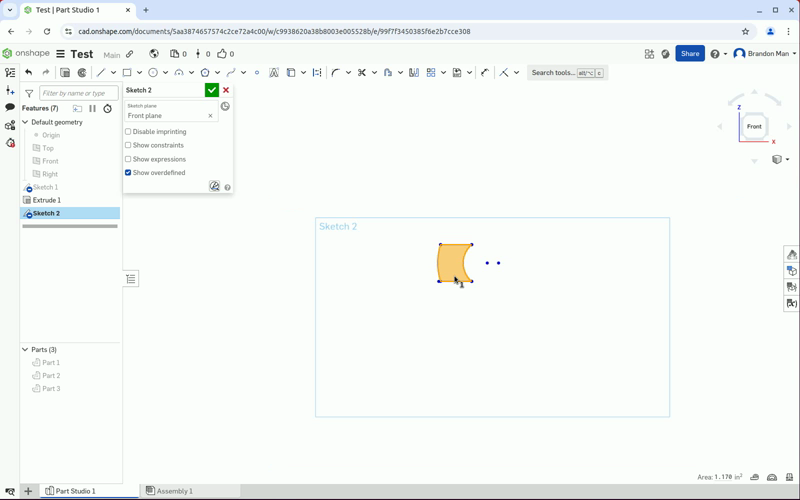
scroll(-6)
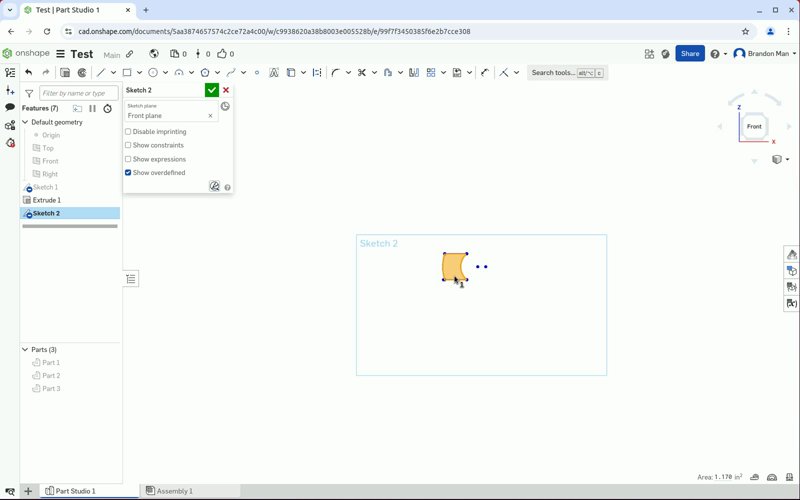
scroll(-6)
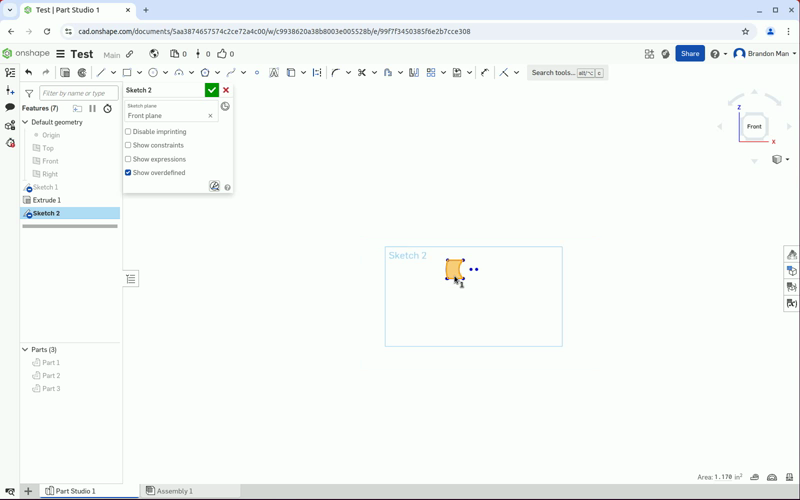
scroll(-6)
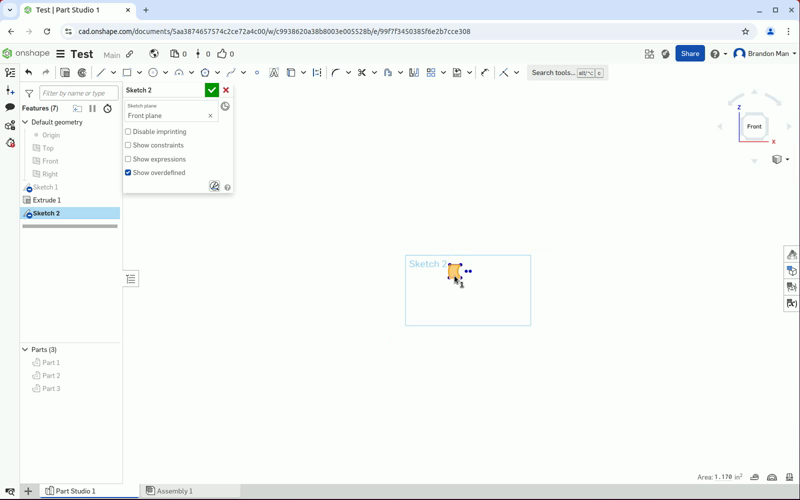
scroll(-6)
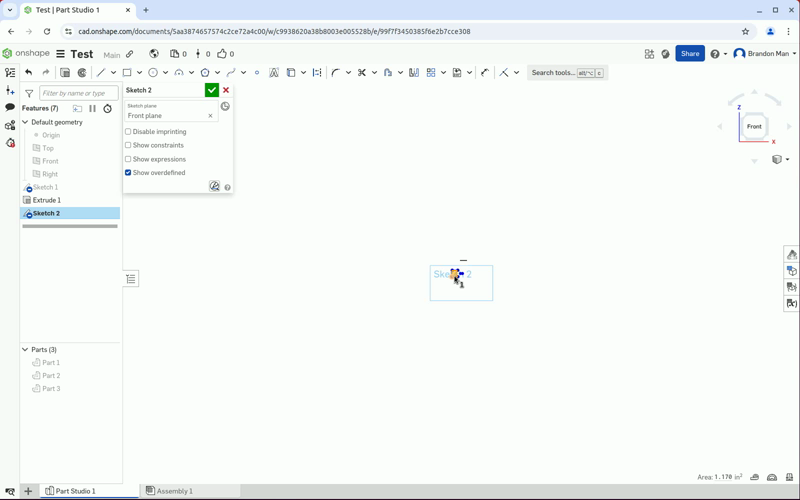
mouse_move(73, 352)
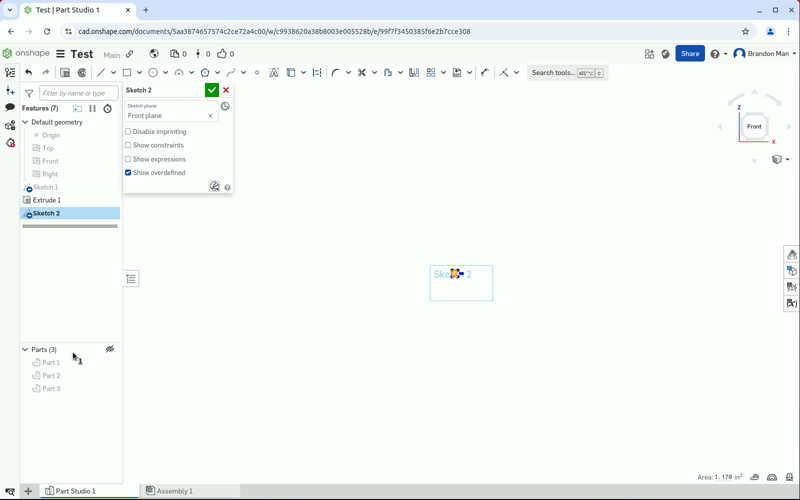
key(shift+y)
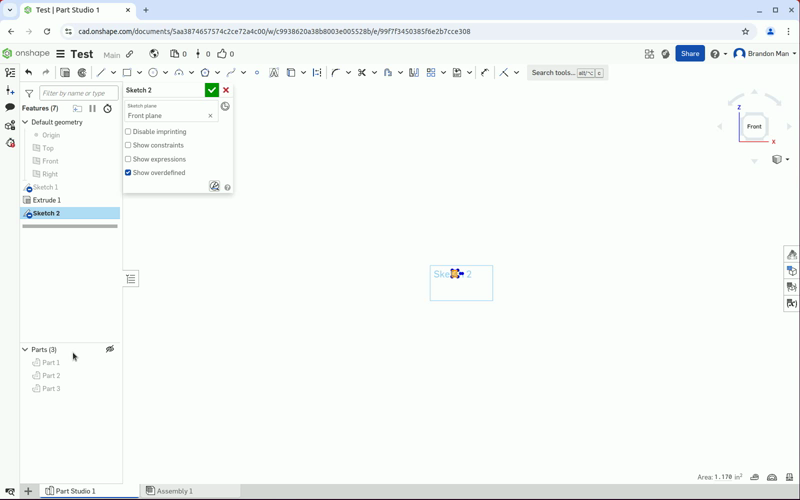
key(shift+e)
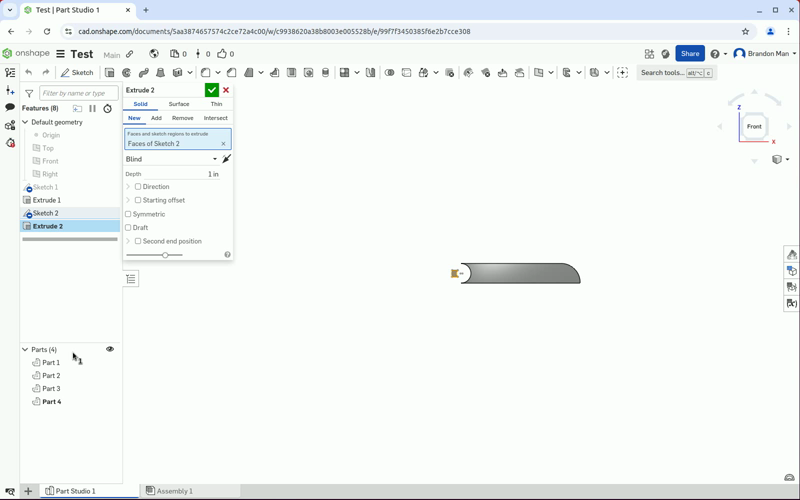
mouse_move(143, 106)
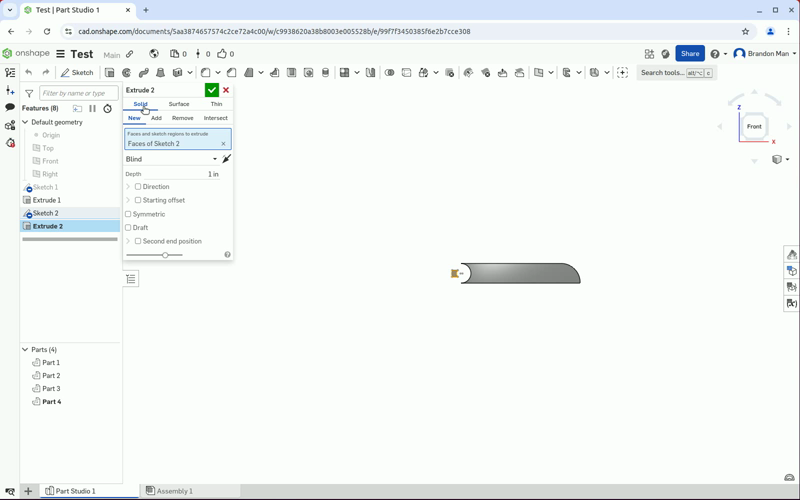
click(143, 106)
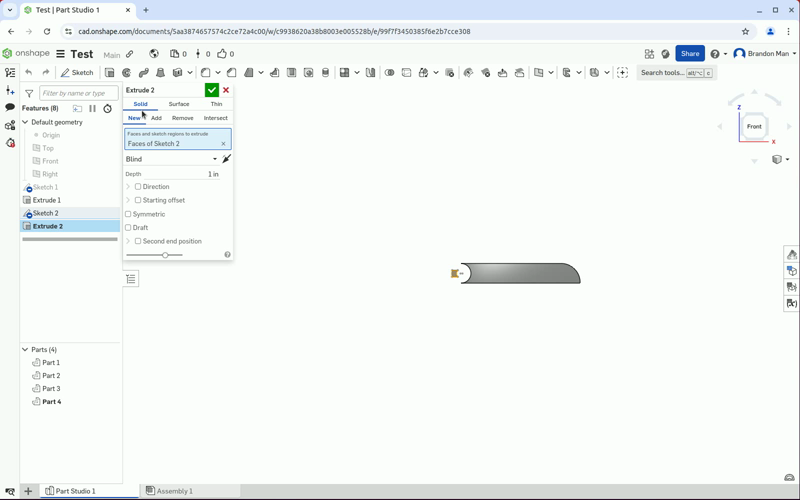
mouse_move(137, 120)
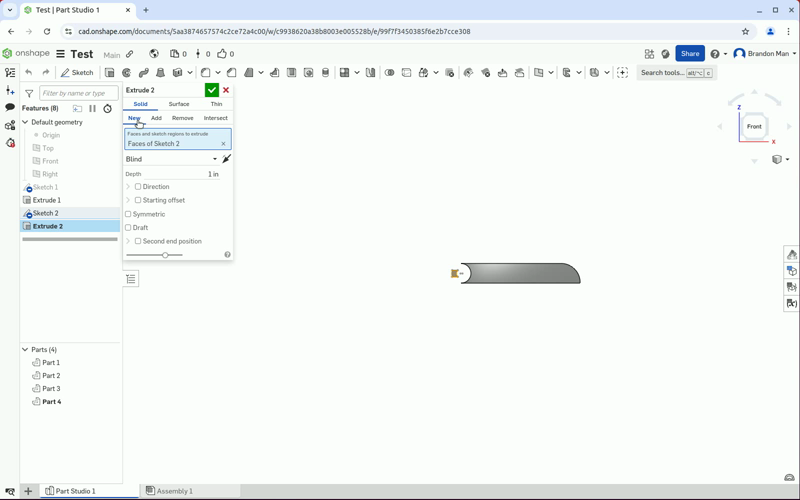
click(137, 120)
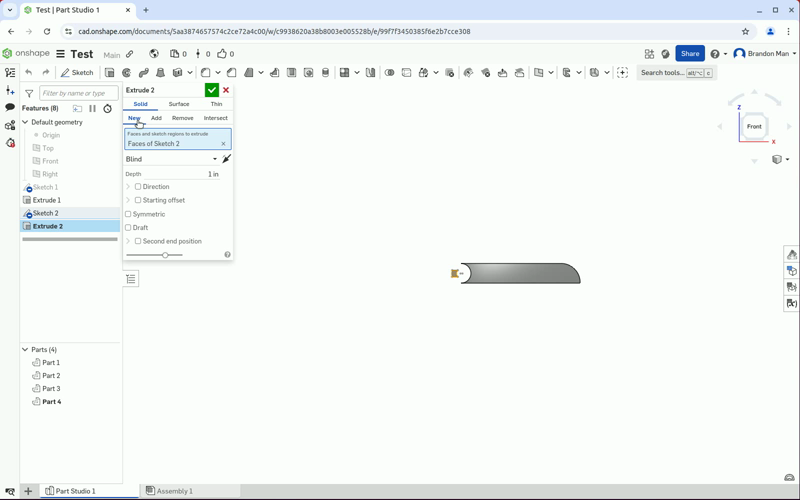
key(tab, 4)
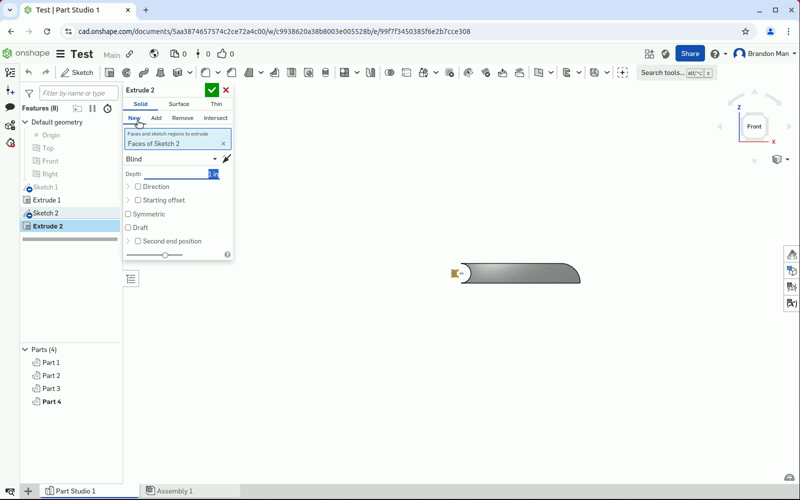
text(14.924)
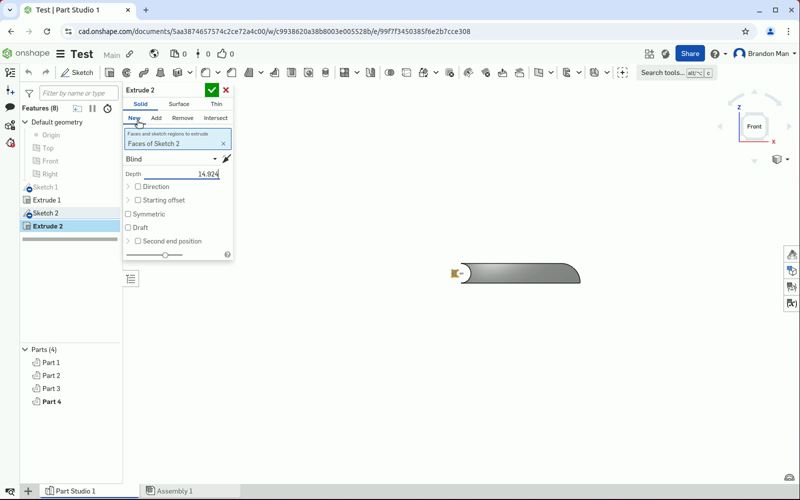
key(tab, 3)
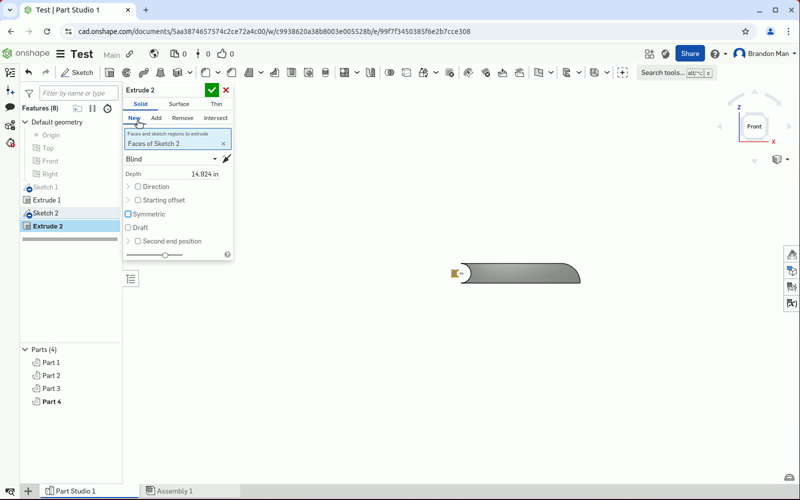
key(space)
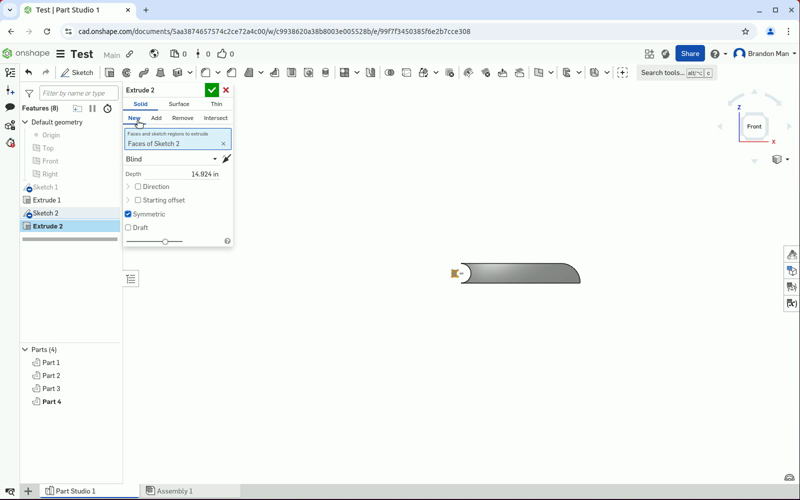
key(enter)
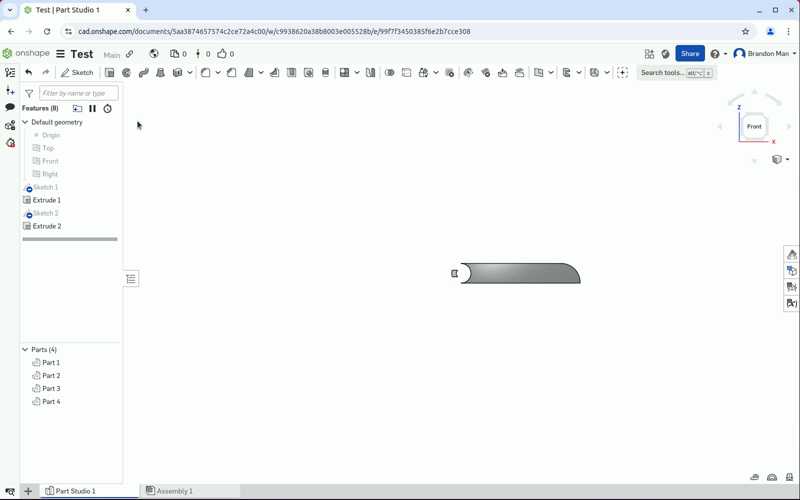
key(shift+h)
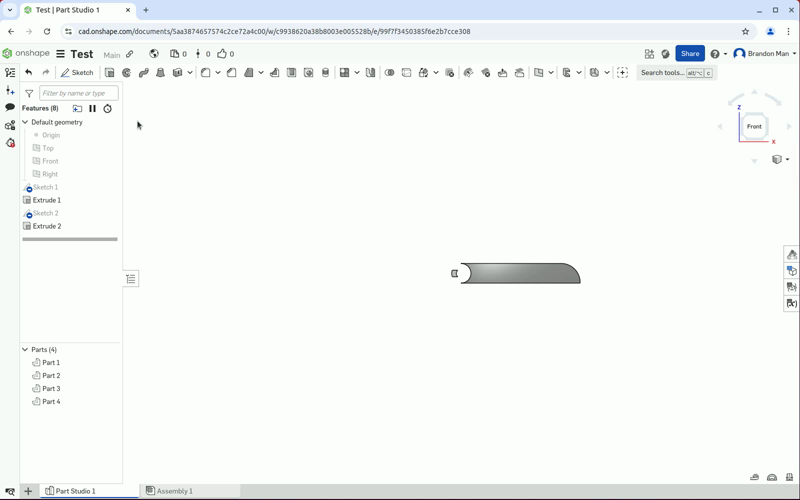
key(shift+h)
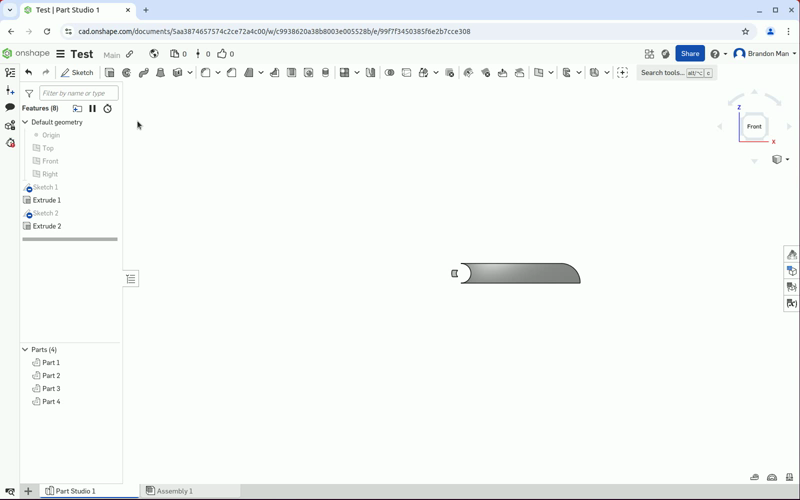
mouse_move(73, 189)
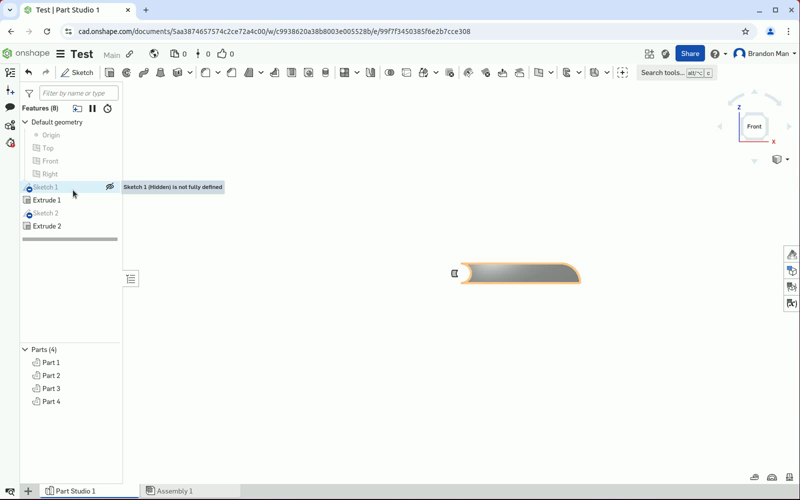
click(73, 189)
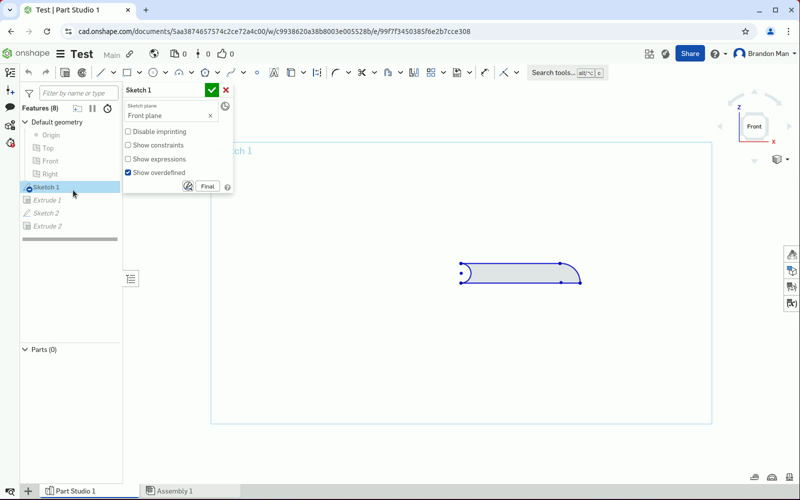
mouse_move(229, 92)
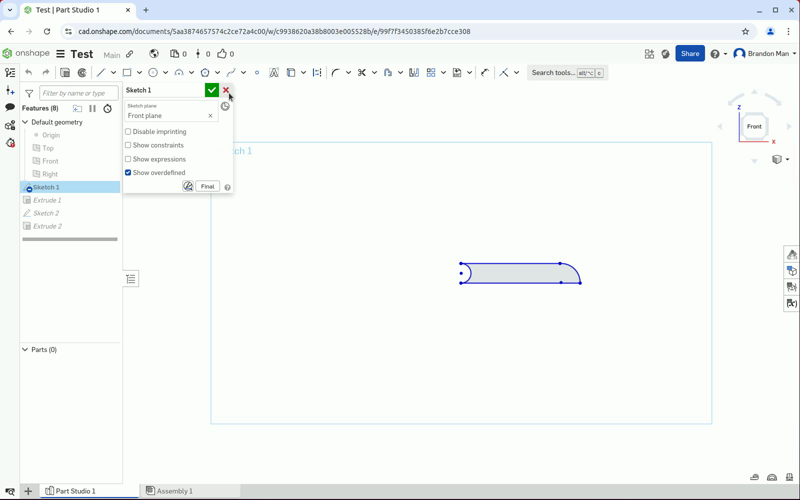
click(229, 92)
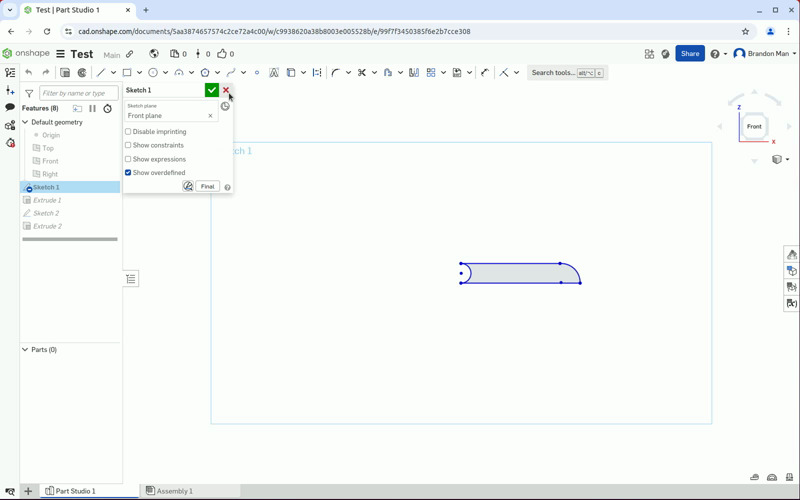
key(shift+s)
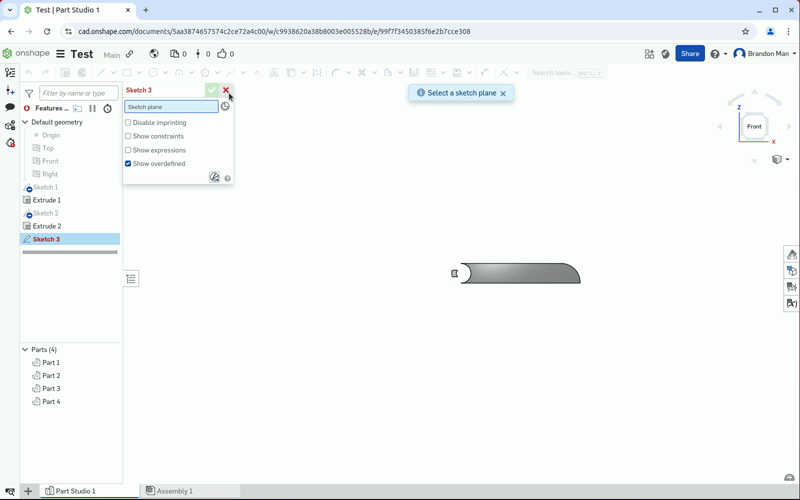
mouse_move(73, 163)
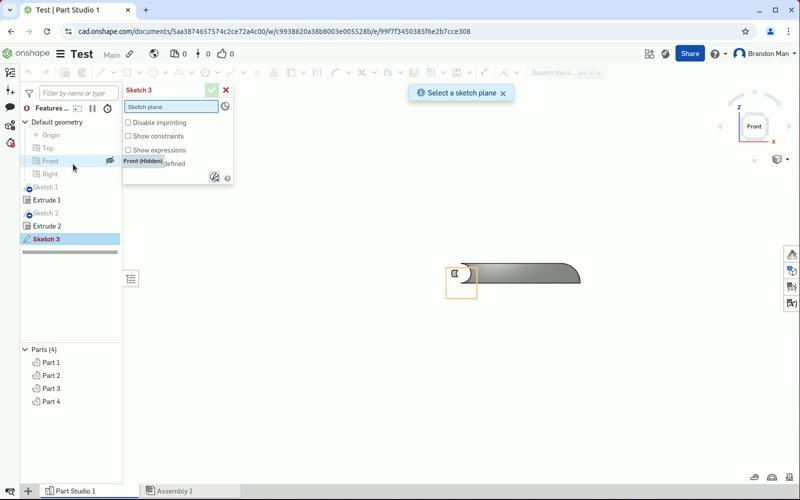
click(73, 163)
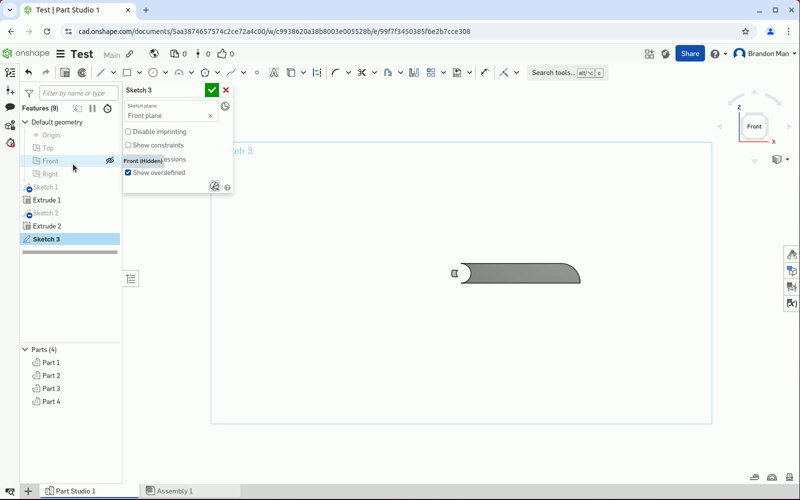
mouse_move(73, 352)
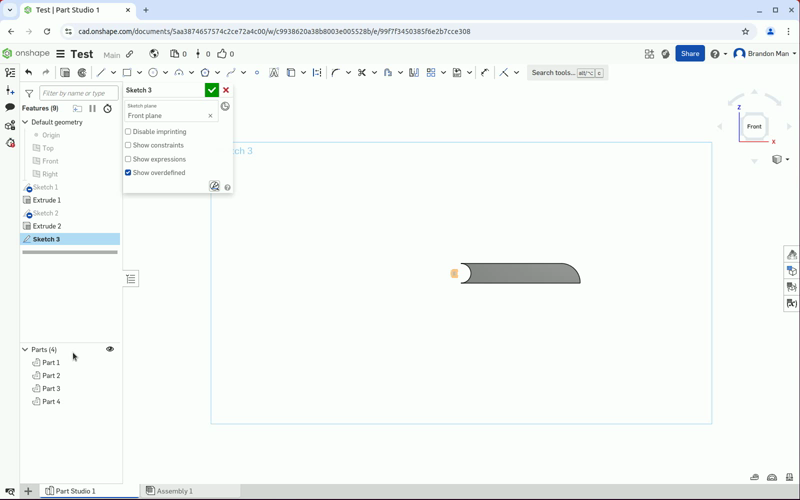
key(y)
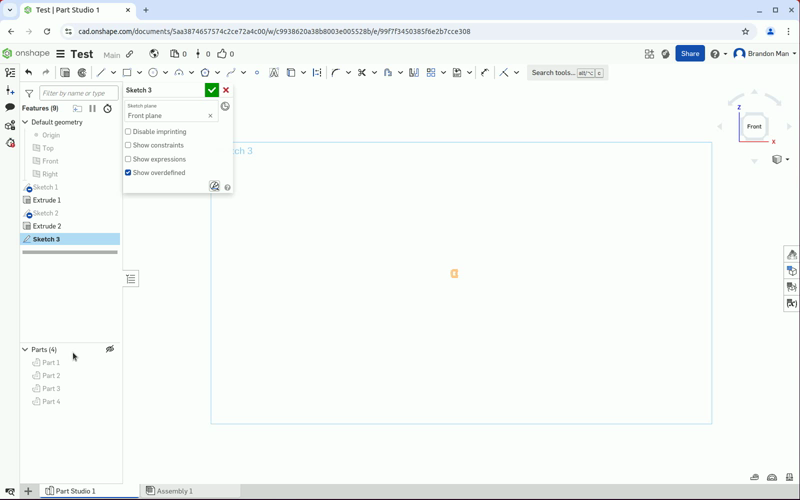
key(l)
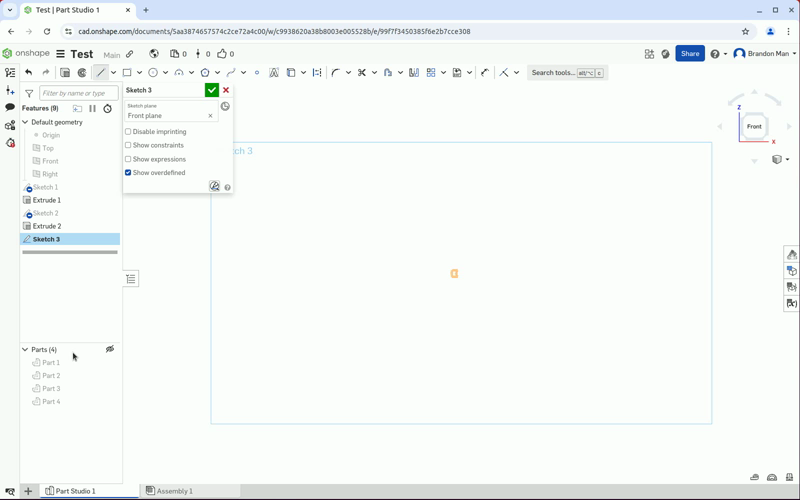
key_down(shift)
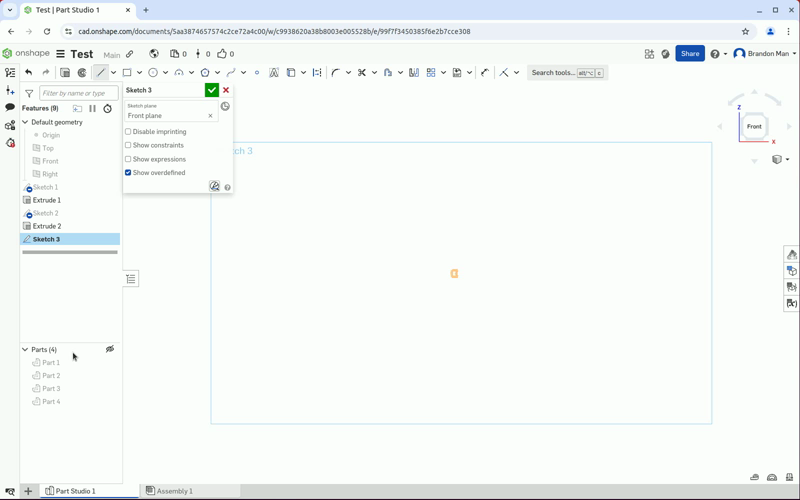
mouse_move(452, 276)
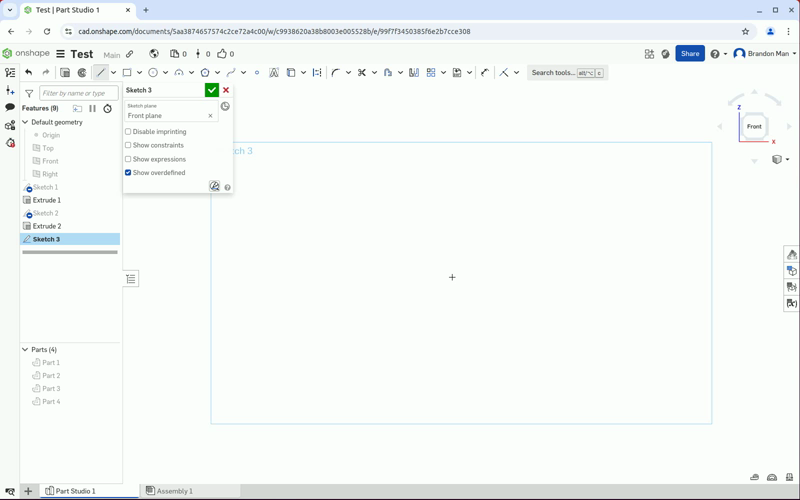
click(452, 276)
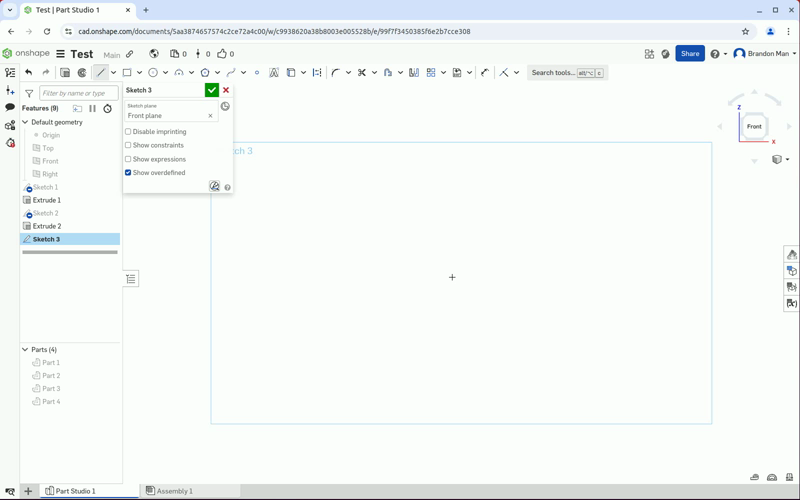
key_up(shift)
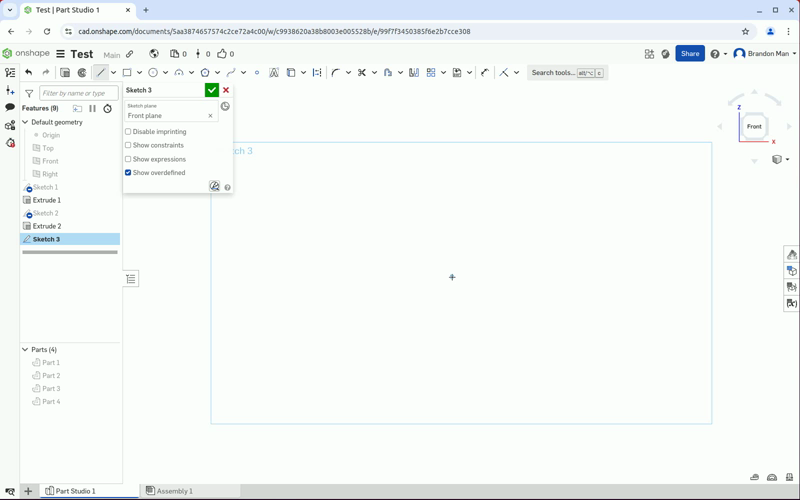
key_down(shift)
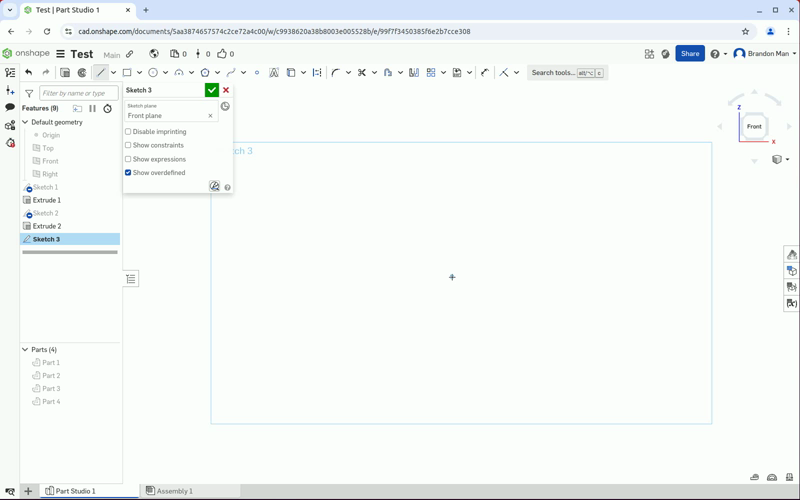
mouse_move(482, 276)
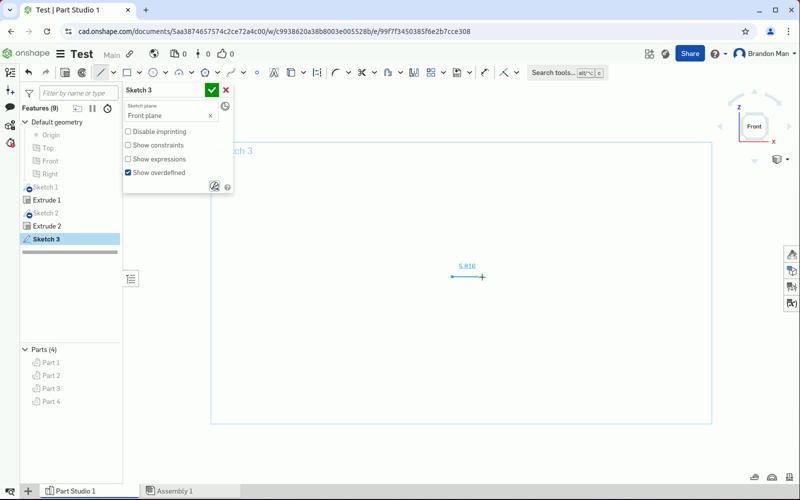
mouse_move(456, 276)
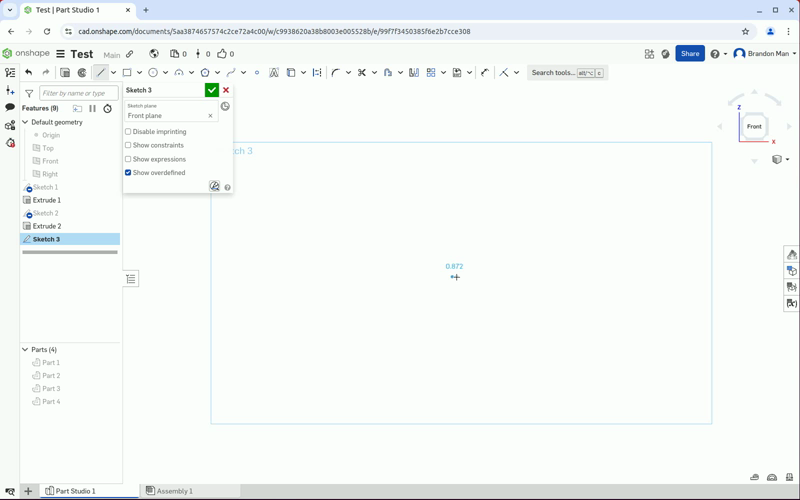
scroll(6)
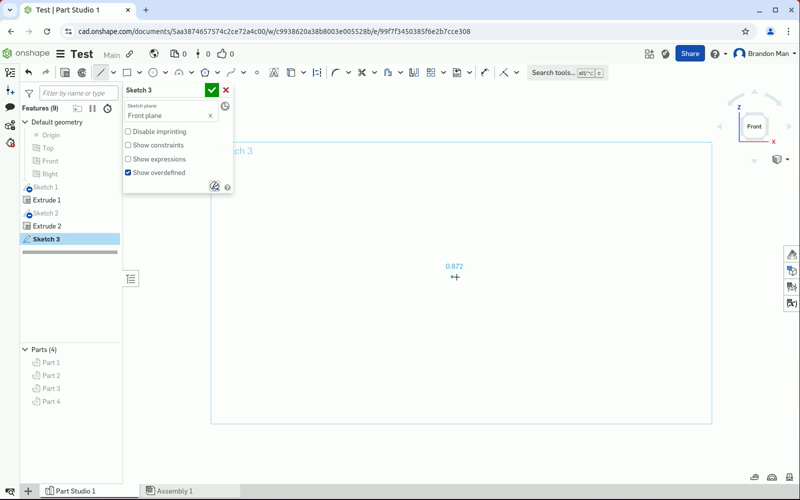
scroll(6)
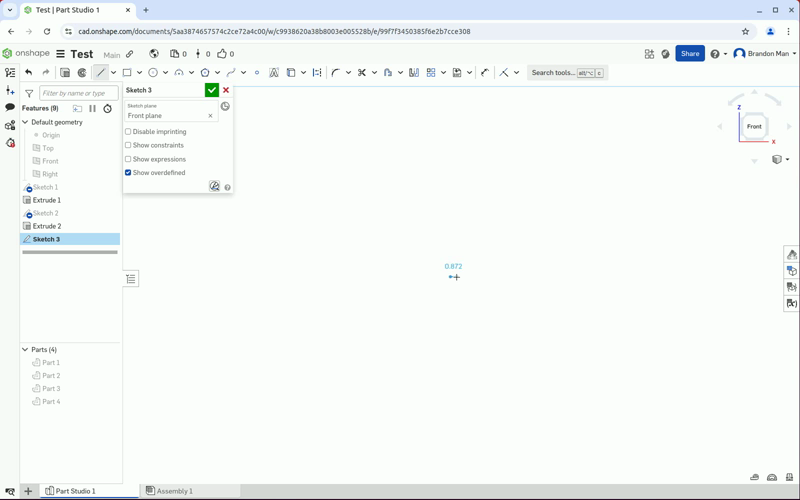
scroll(6)
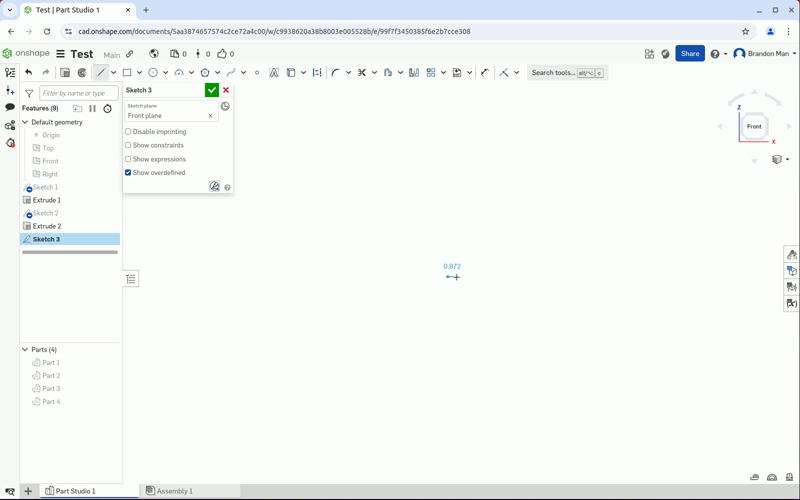
scroll(6)
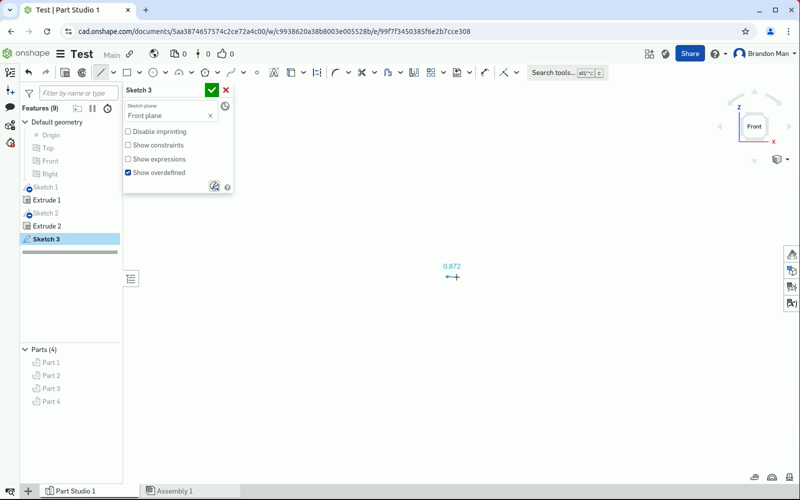
scroll(6)
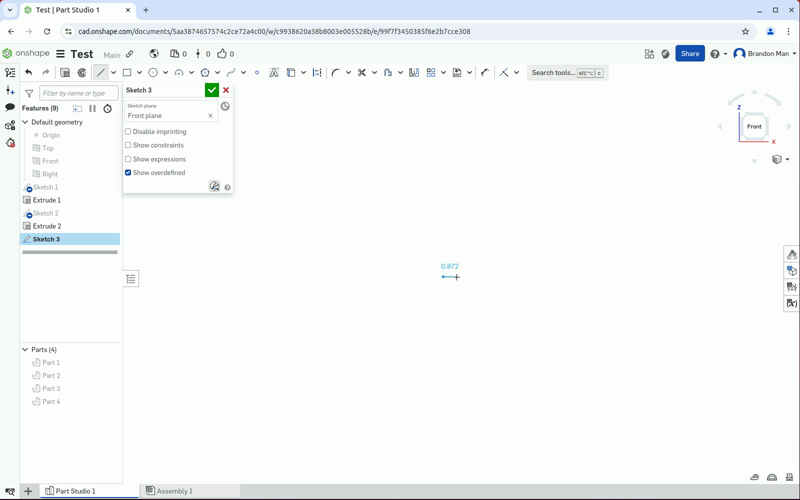
scroll(6)
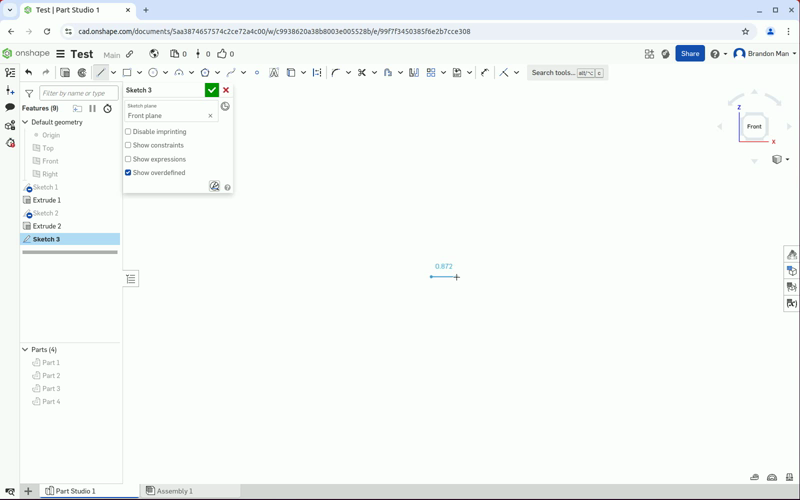
scroll(6)
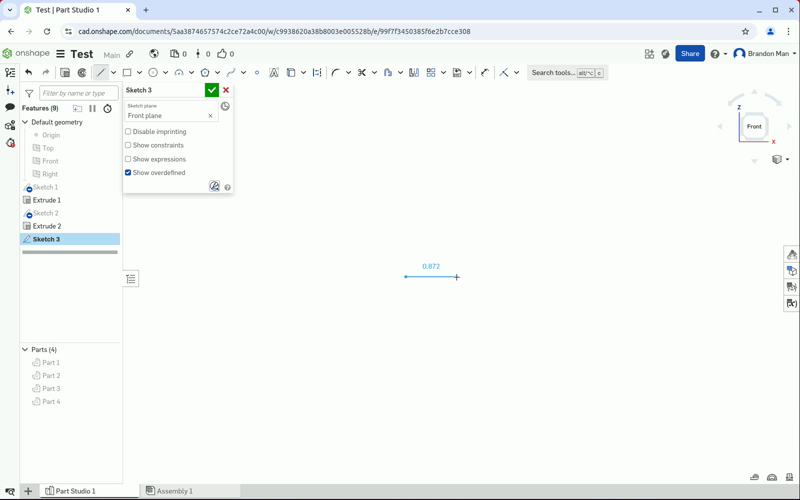
click(456, 276)
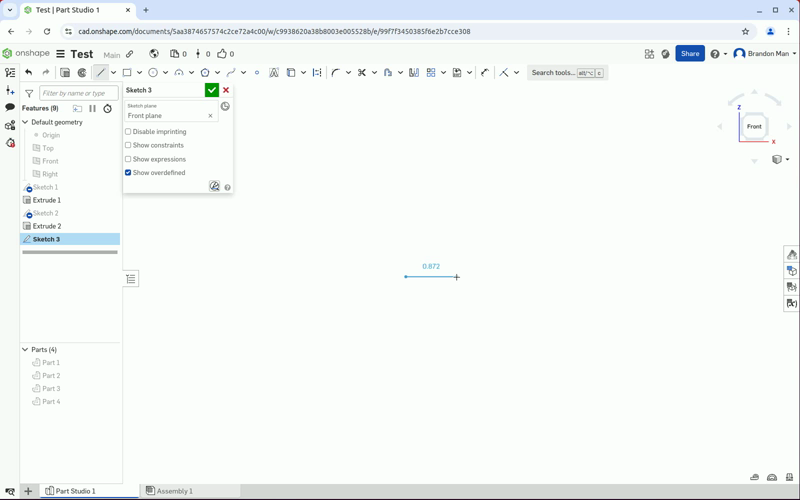
scroll(-6)
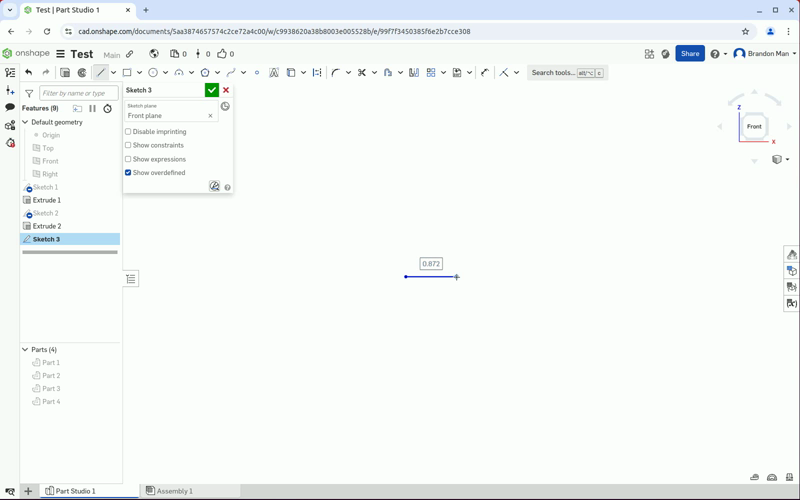
scroll(-6)
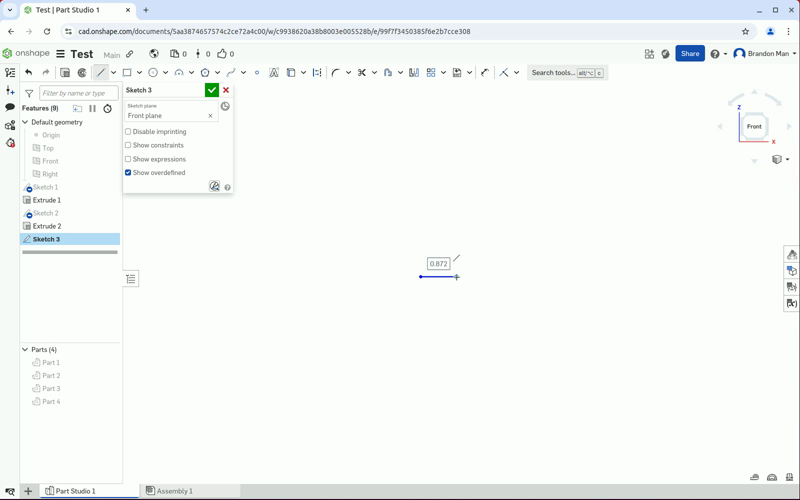
scroll(-6)
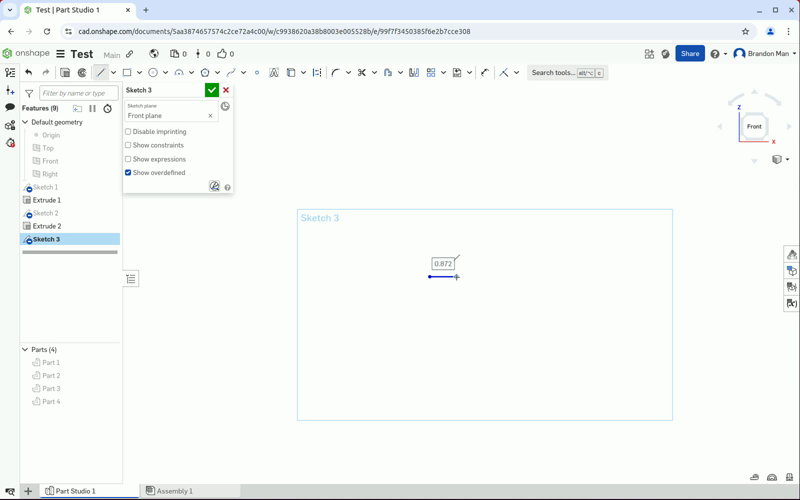
scroll(-6)
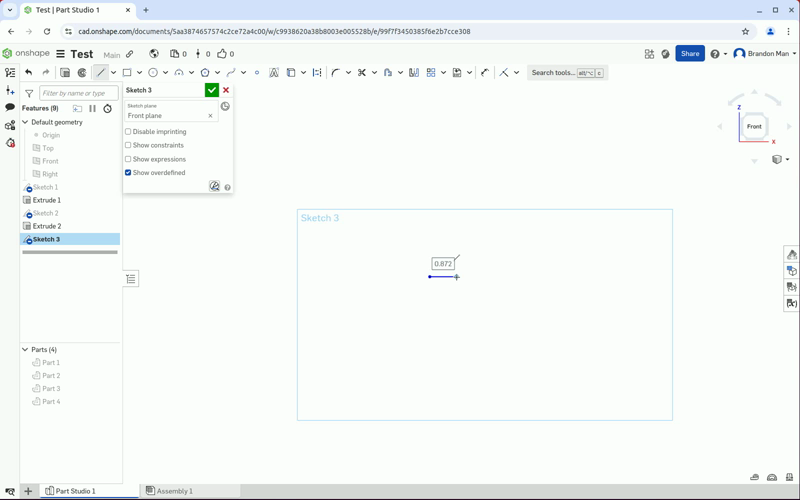
scroll(-6)
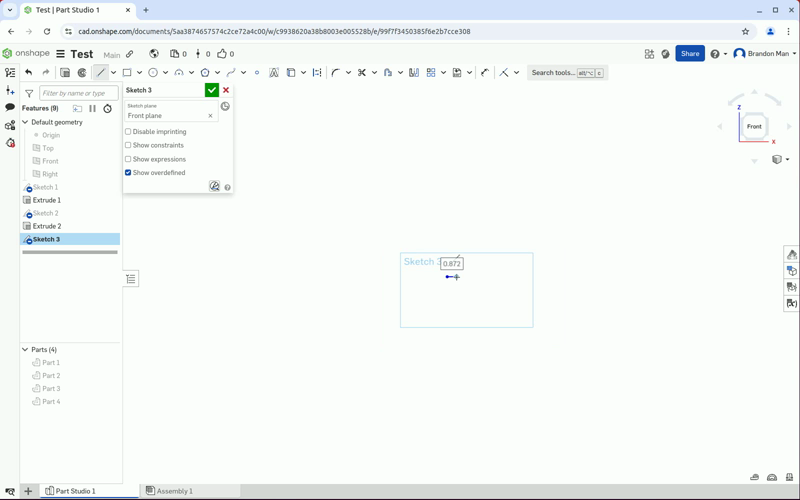
scroll(-6)
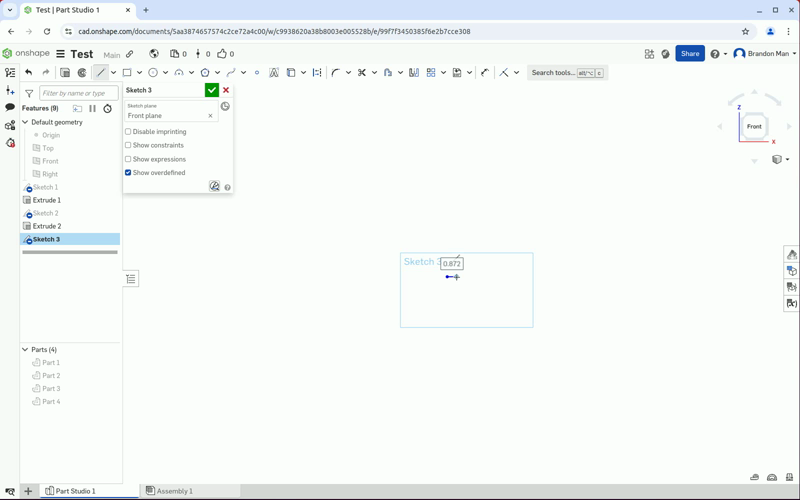
scroll(-6)
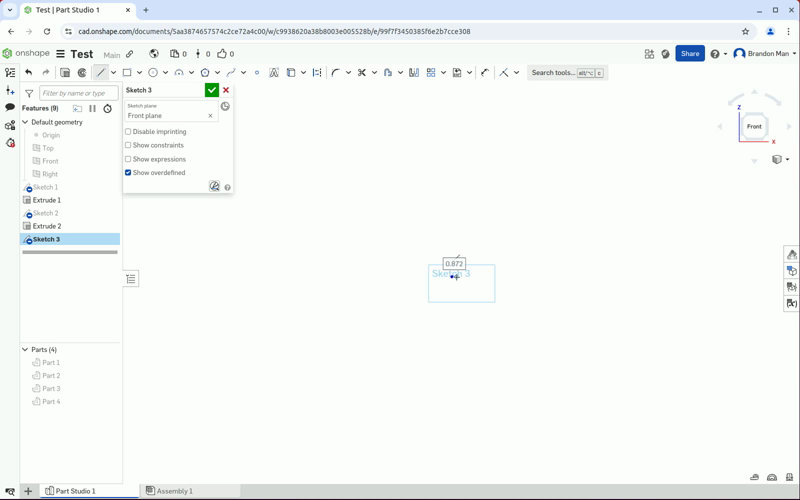
key_up(shift)
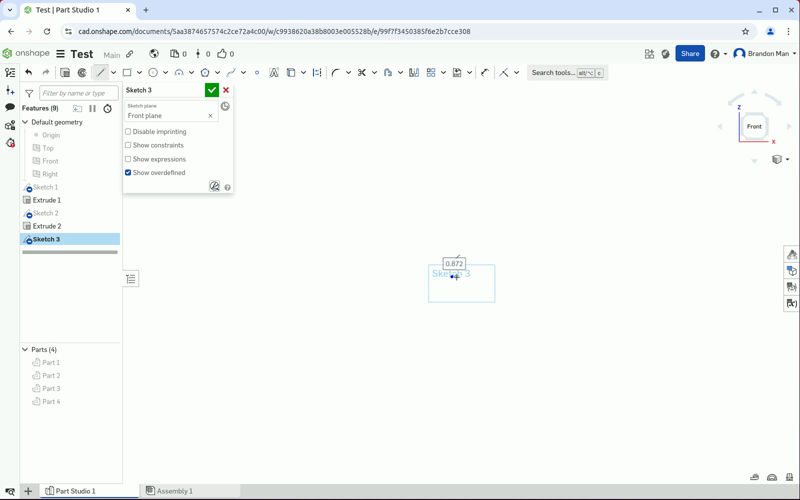
key(esc)
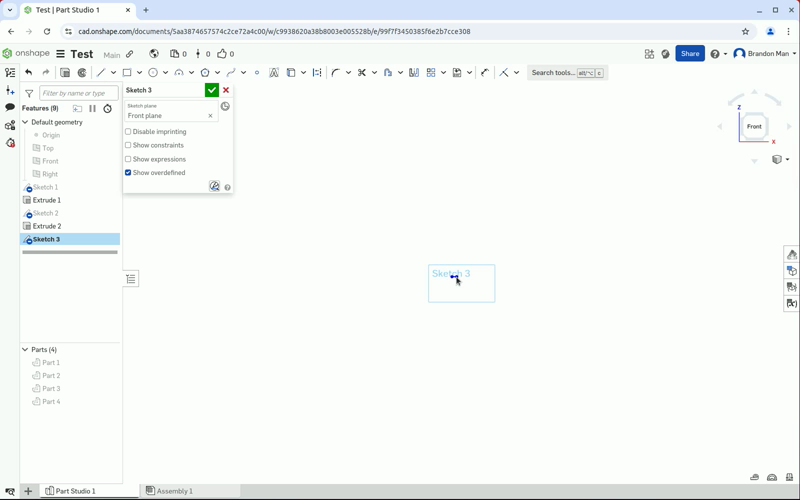
key(a)
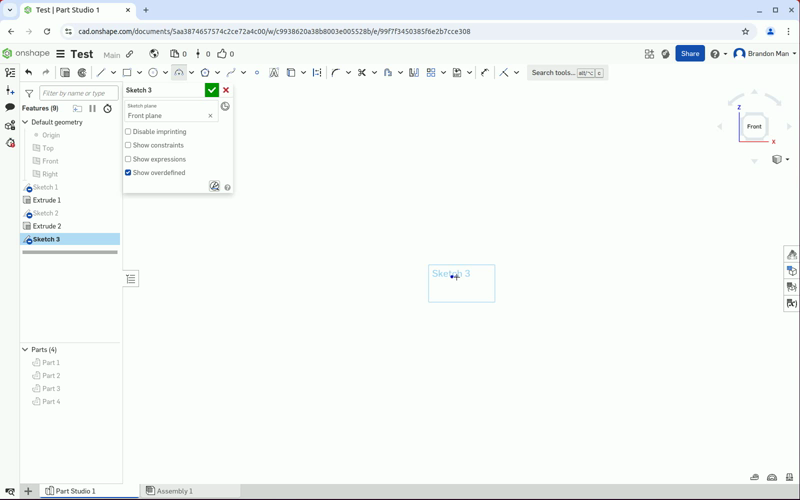
mouse_move(456, 276)
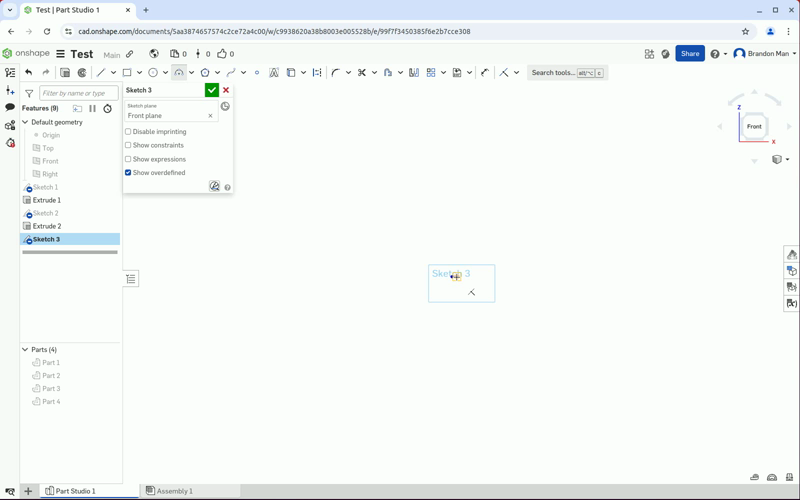
click(456, 276)
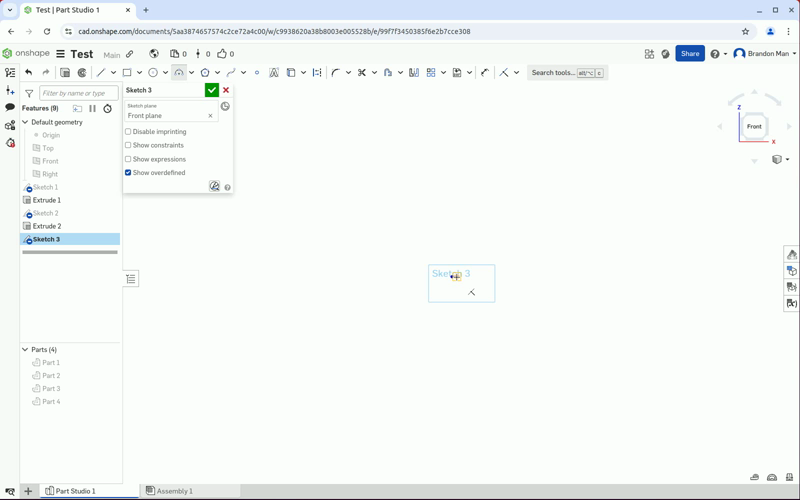
key_down(shift)
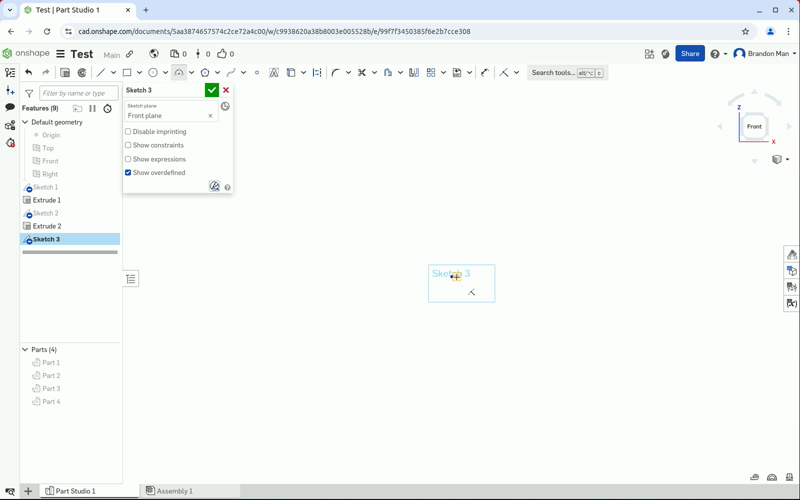
mouse_move(456, 270)
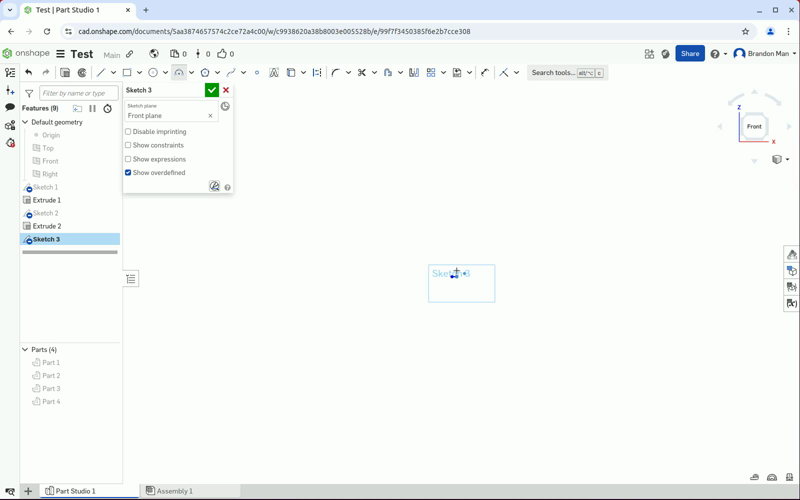
scroll(6)
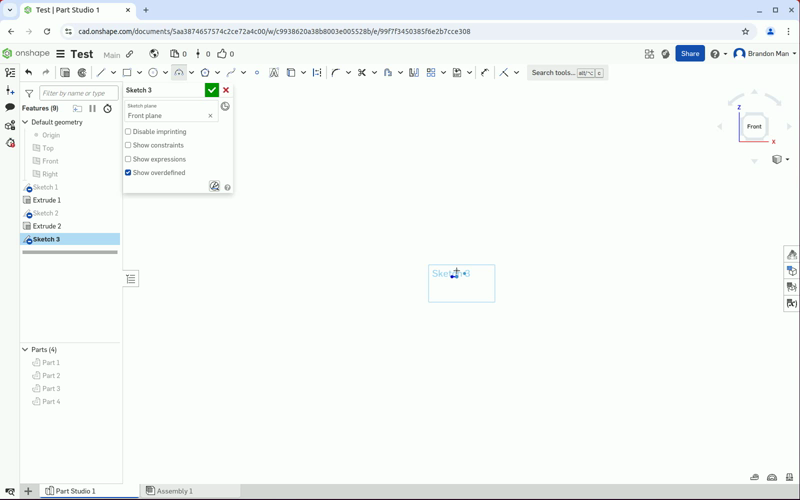
scroll(6)
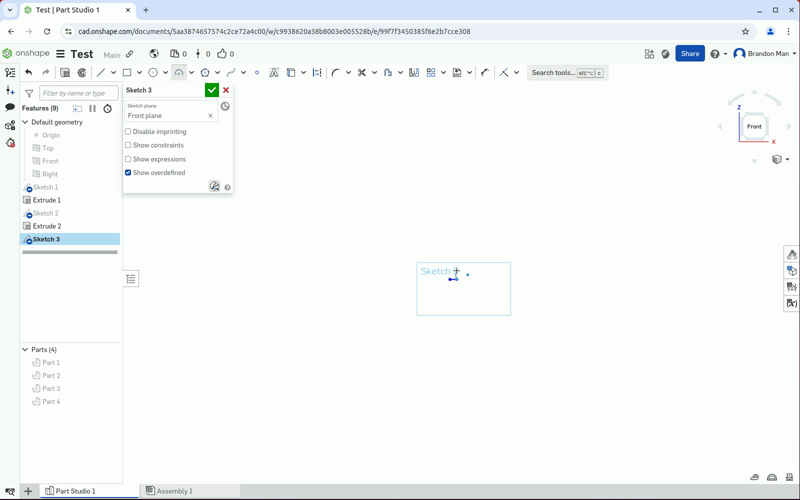
scroll(6)
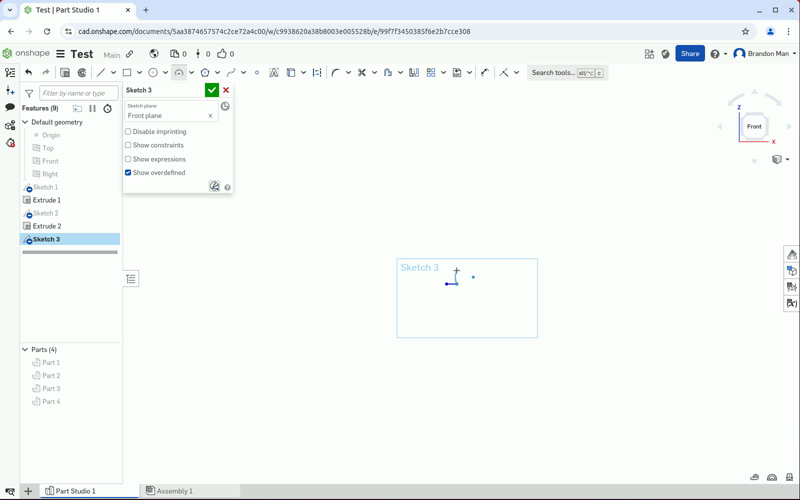
scroll(6)
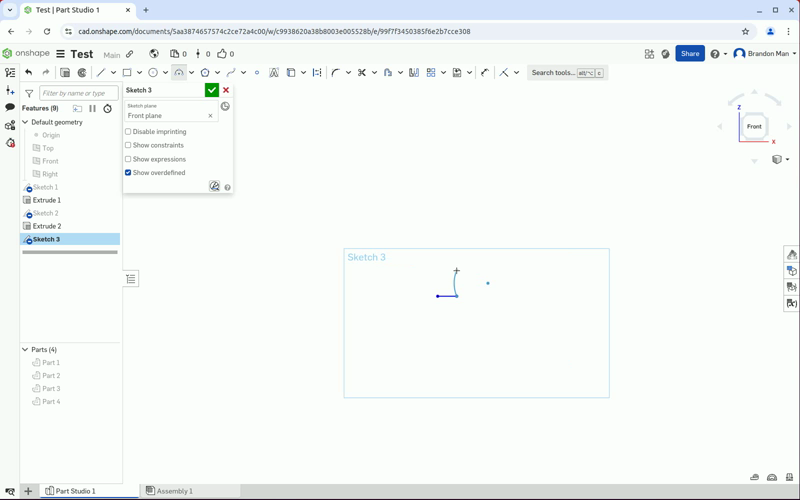
scroll(6)
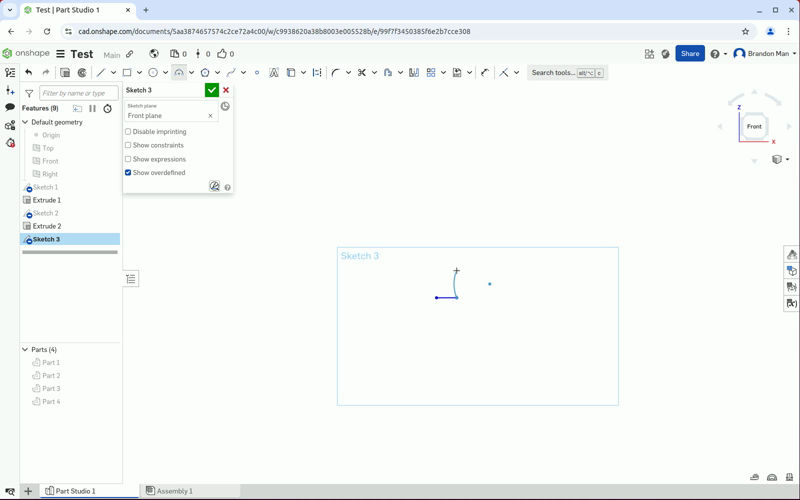
scroll(6)
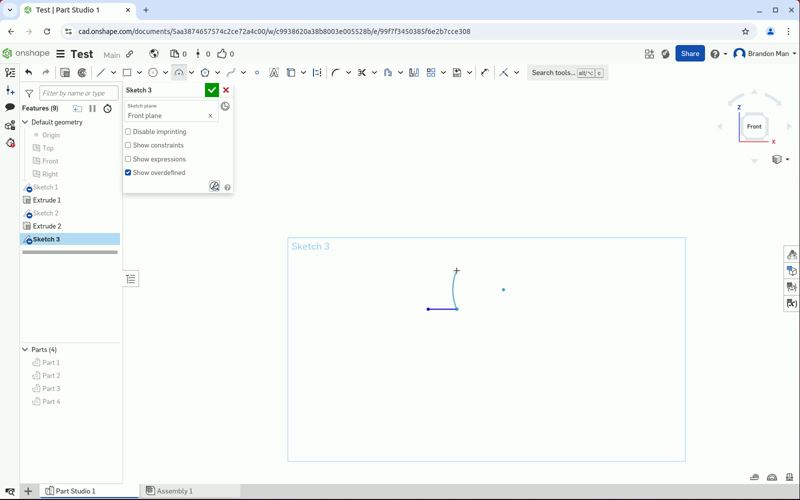
scroll(6)
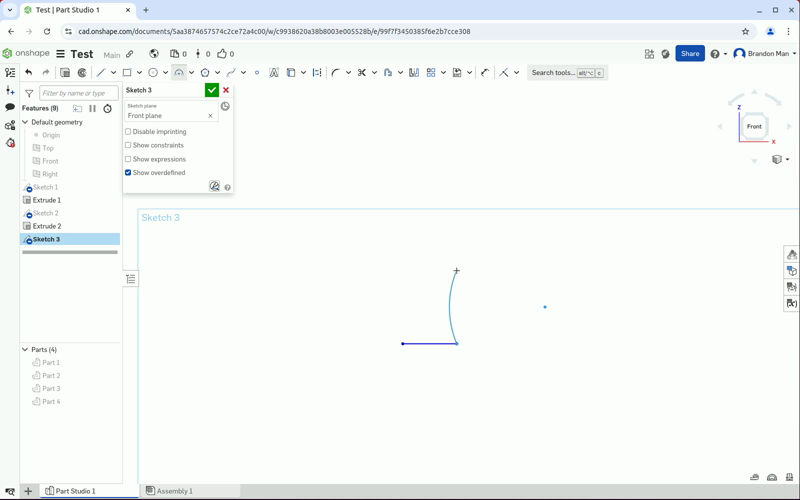
click(456, 270)
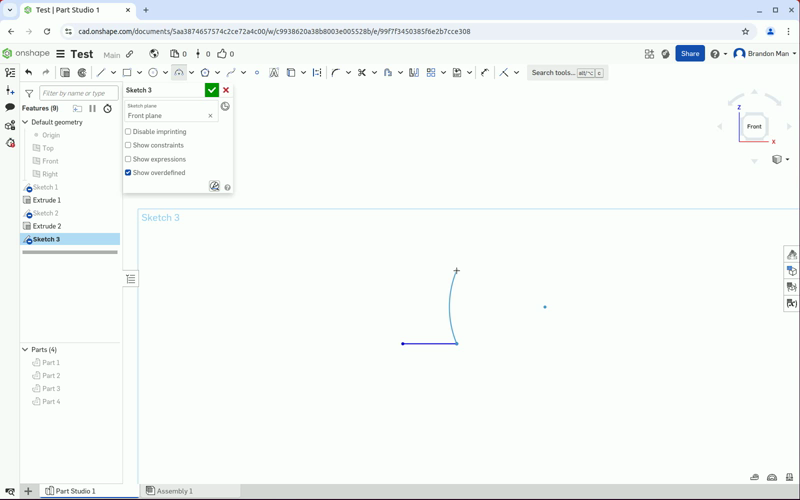
scroll(-6)
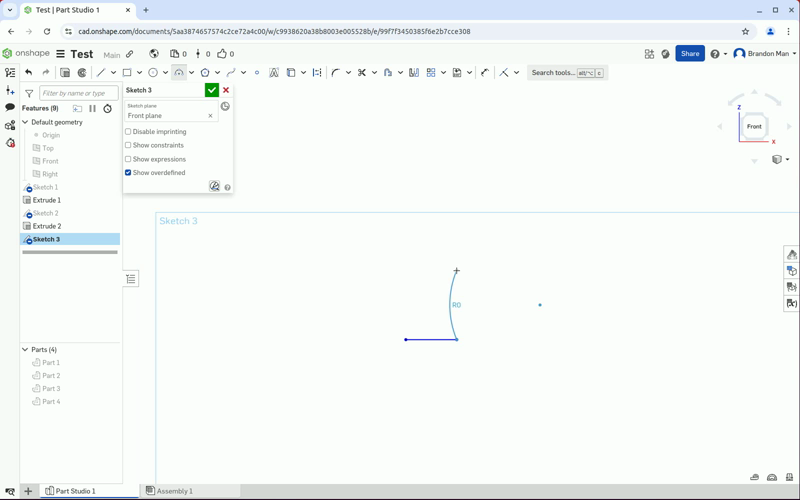
scroll(-6)
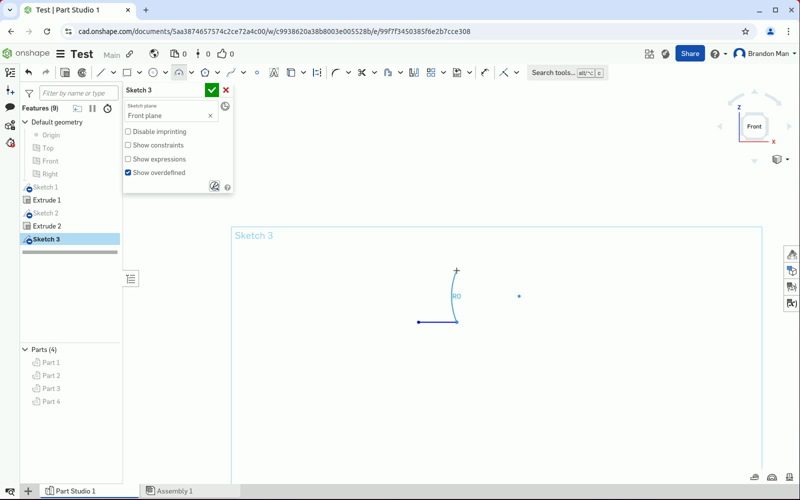
scroll(-6)
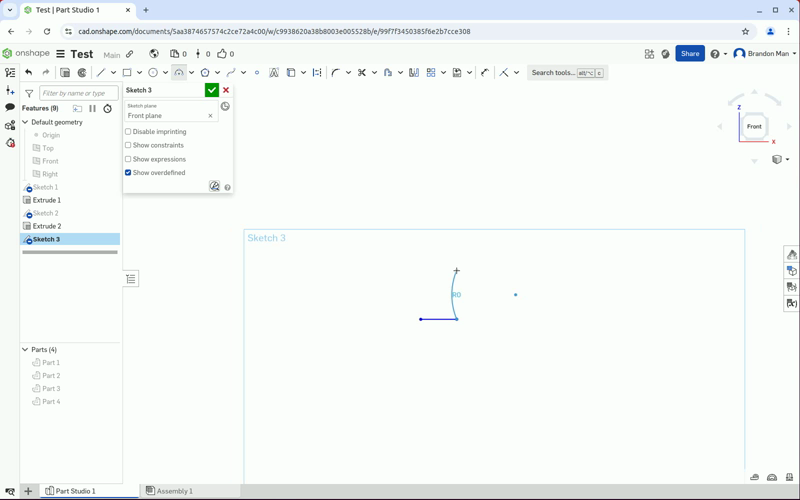
scroll(-6)
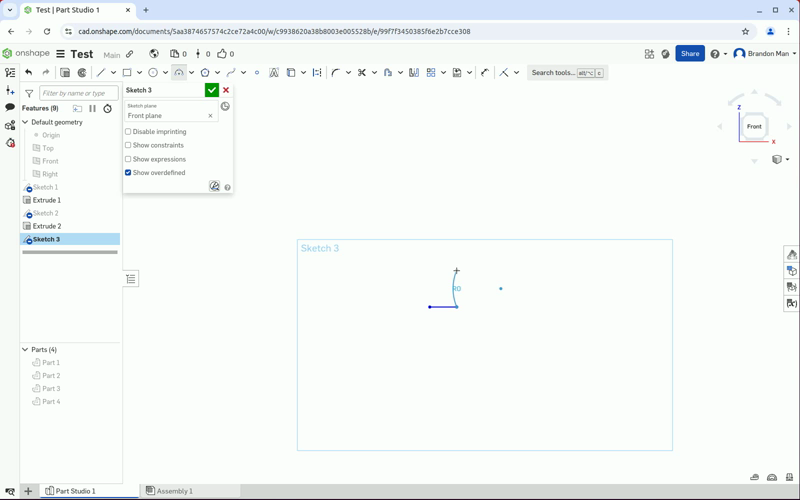
scroll(-6)
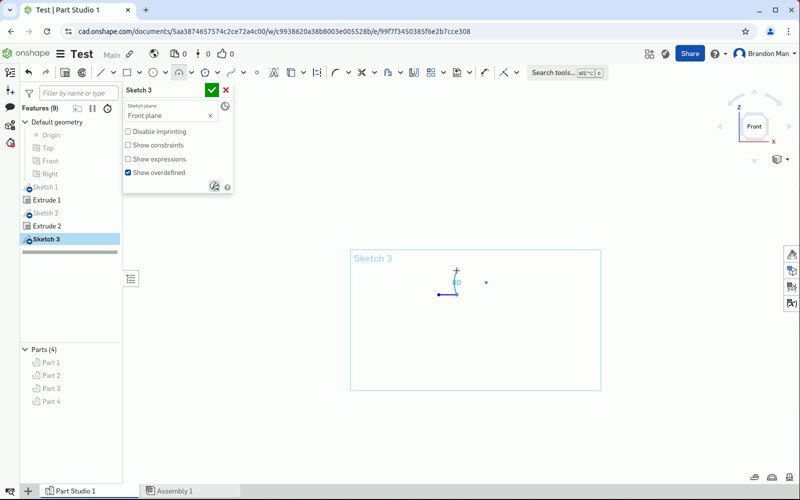
scroll(-6)
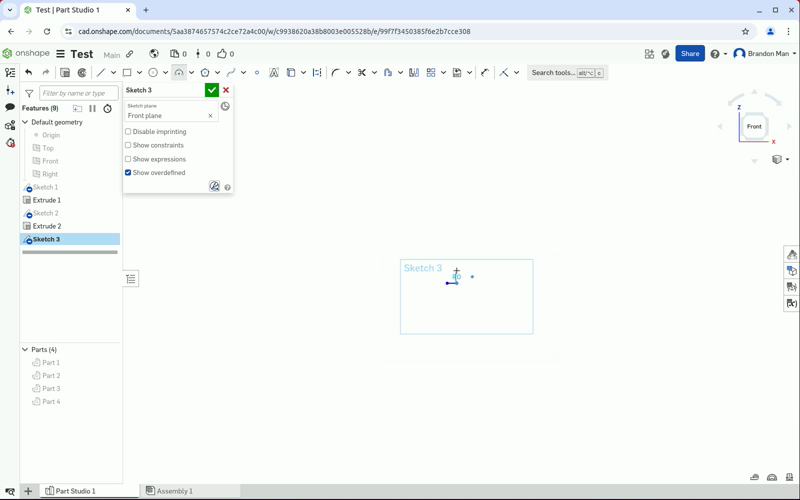
scroll(-6)
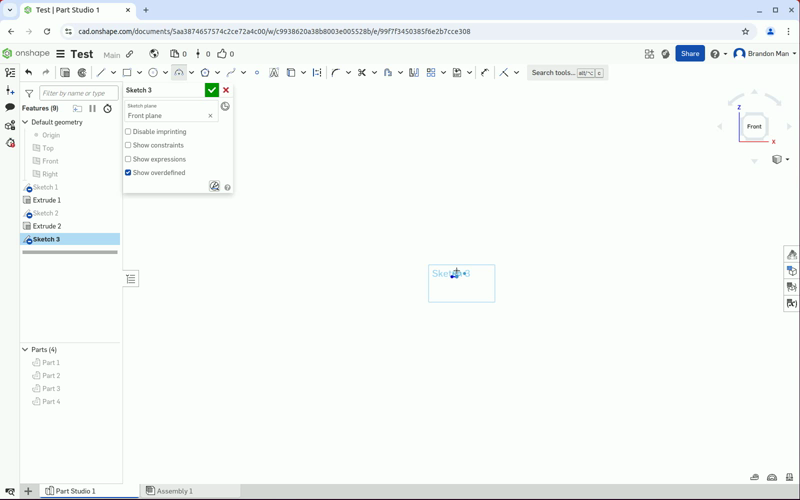
mouse_move(467, 273)
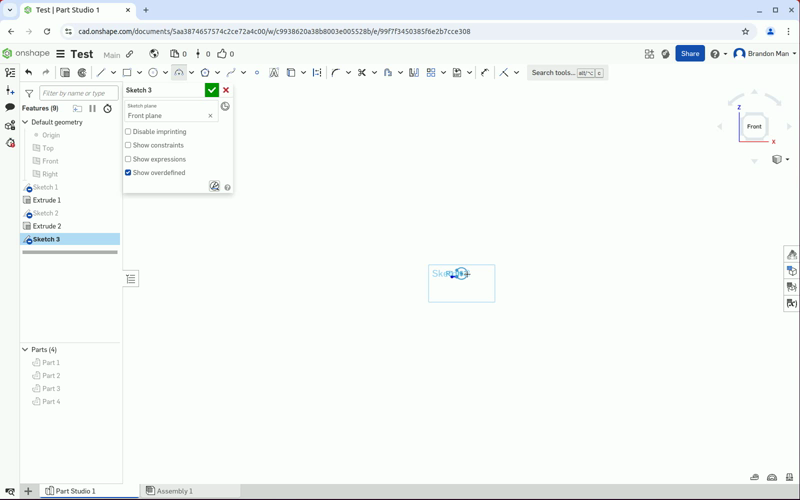
scroll(6)
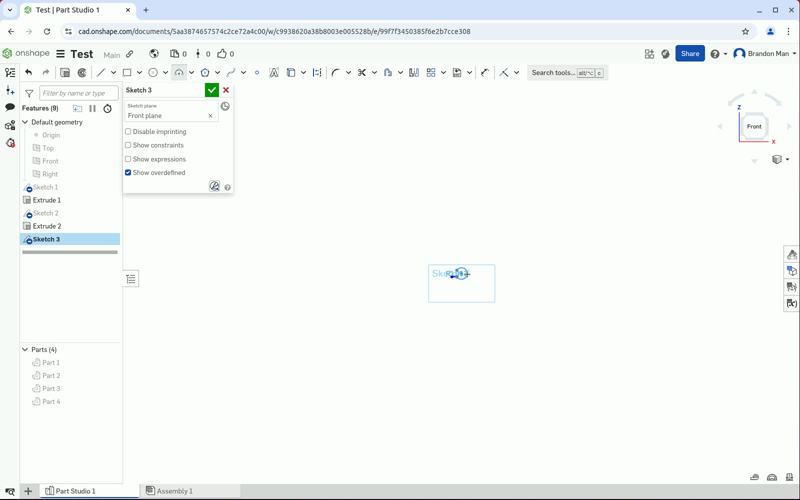
scroll(6)
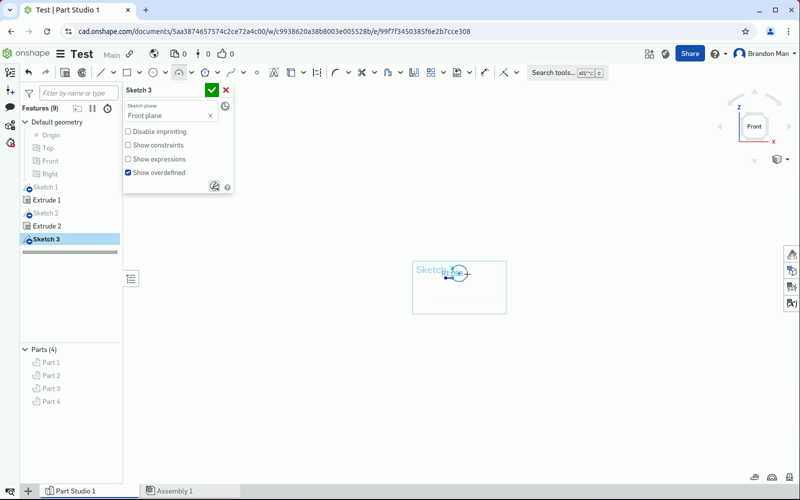
scroll(6)
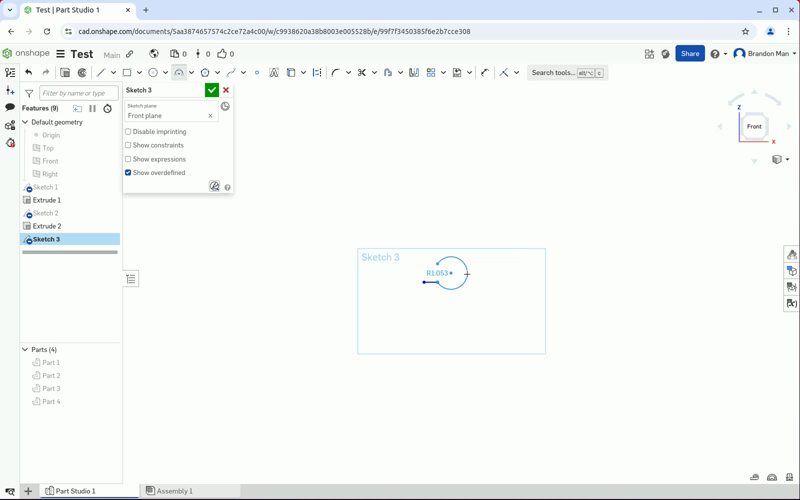
scroll(6)
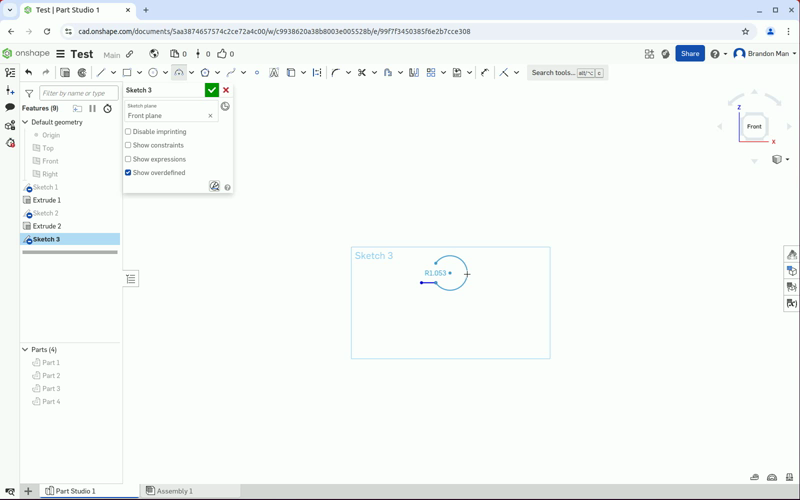
scroll(6)
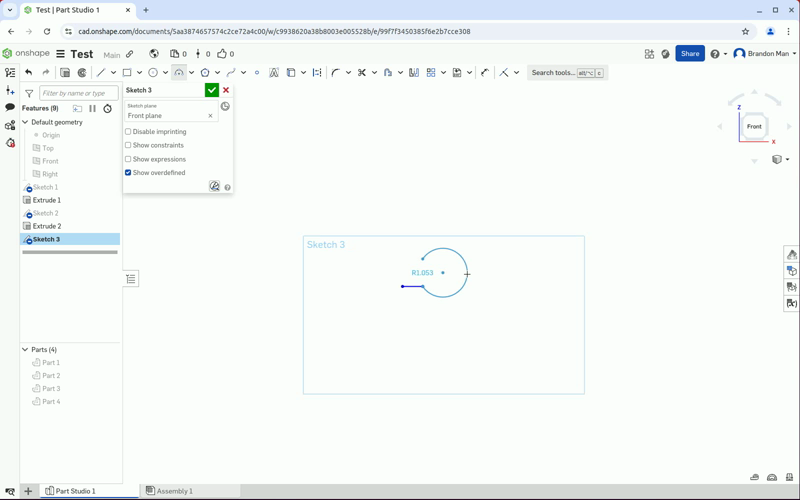
scroll(6)
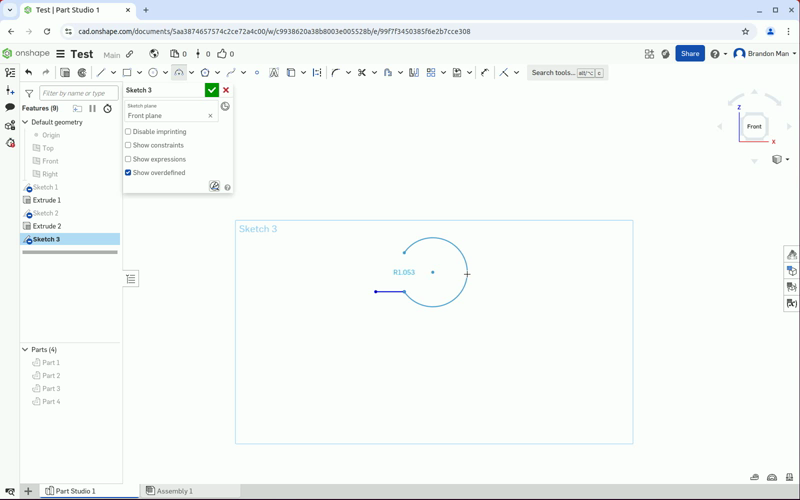
scroll(6)
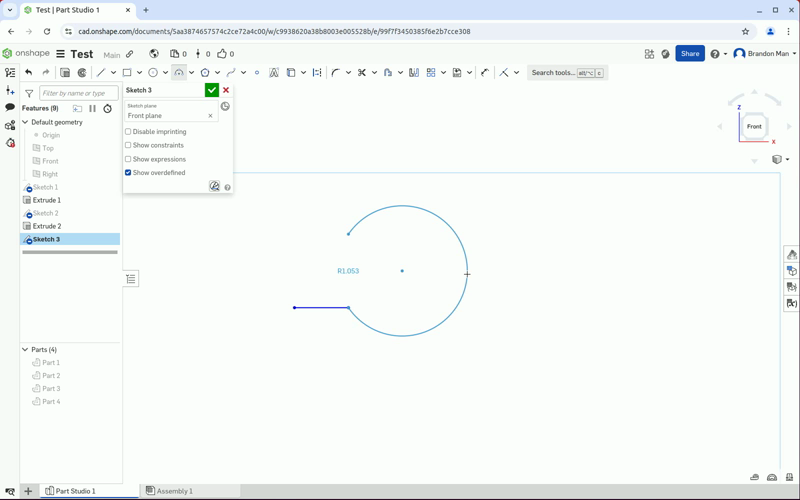
click(467, 273)
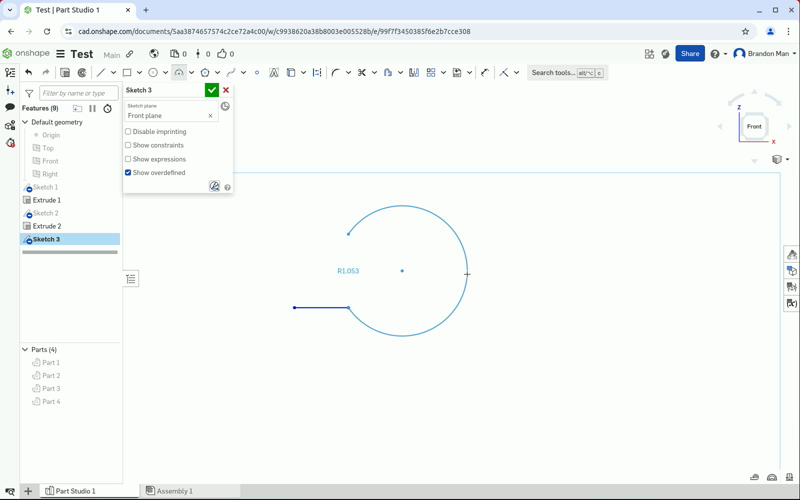
scroll(-6)
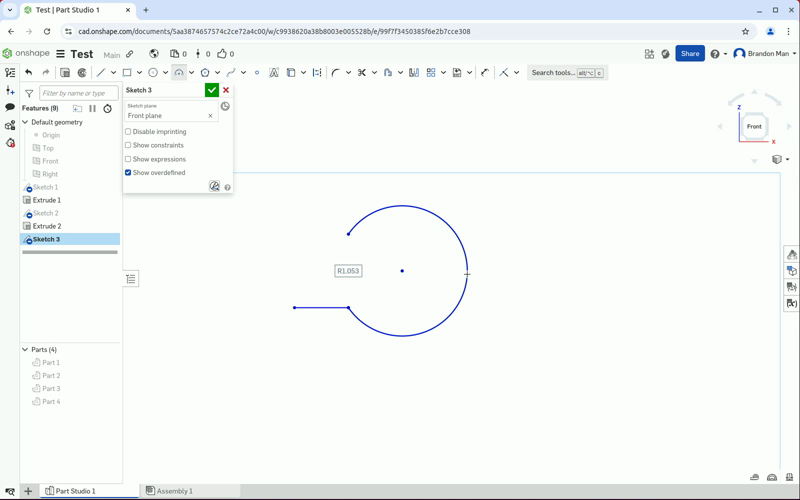
scroll(-6)
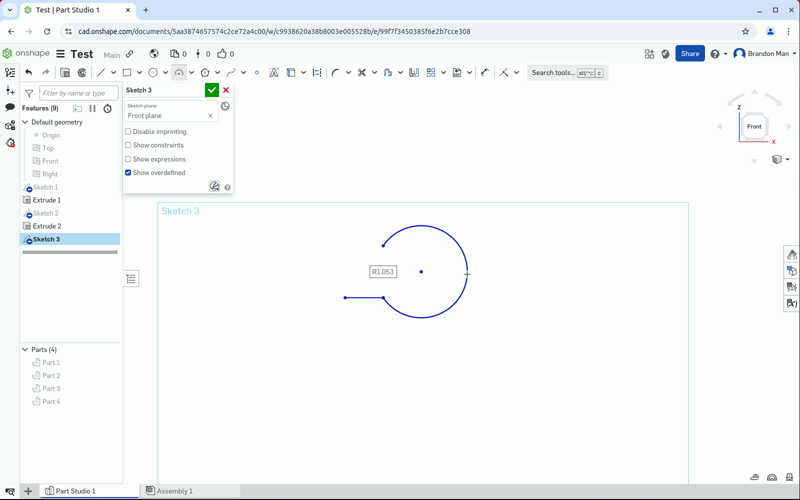
scroll(-6)
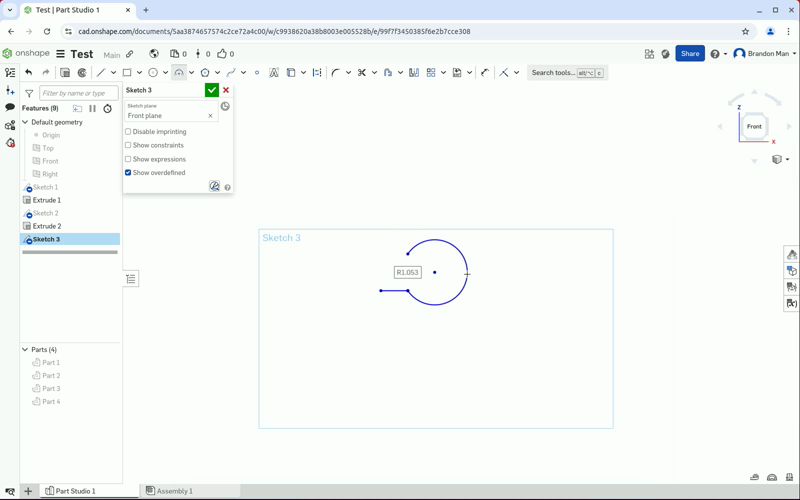
scroll(-6)
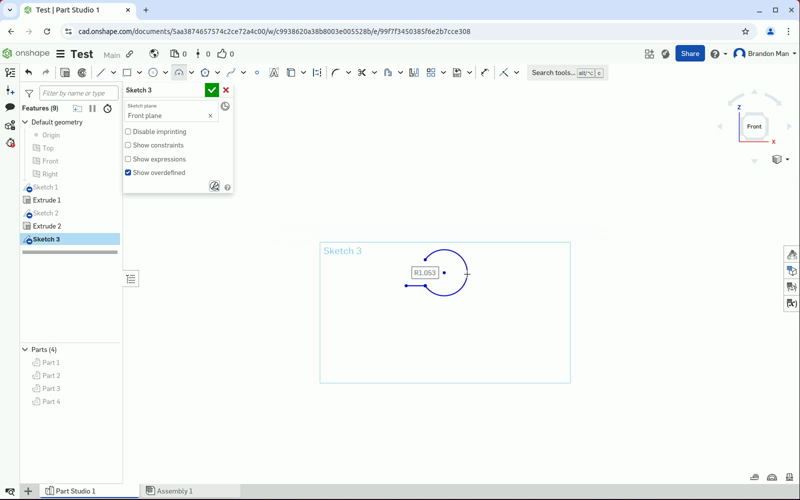
scroll(-6)
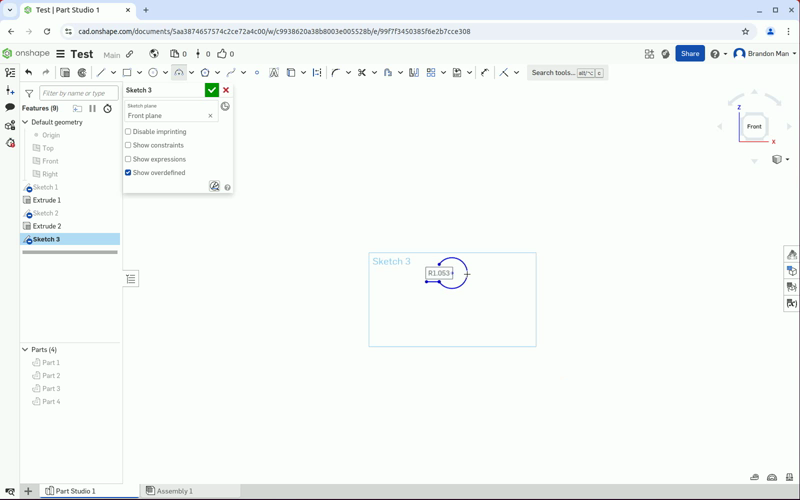
scroll(-6)
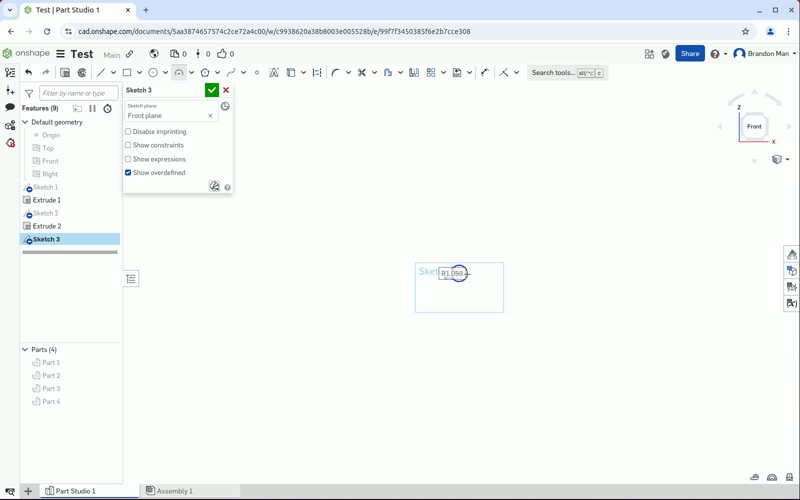
scroll(-6)
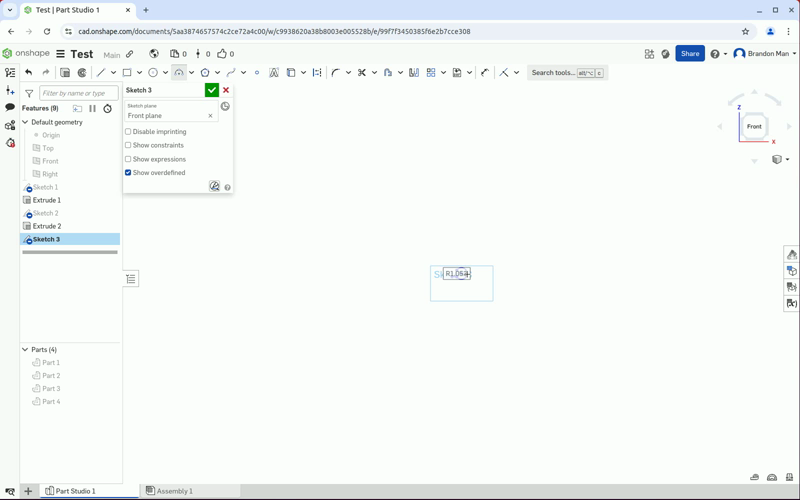
key_up(shift)
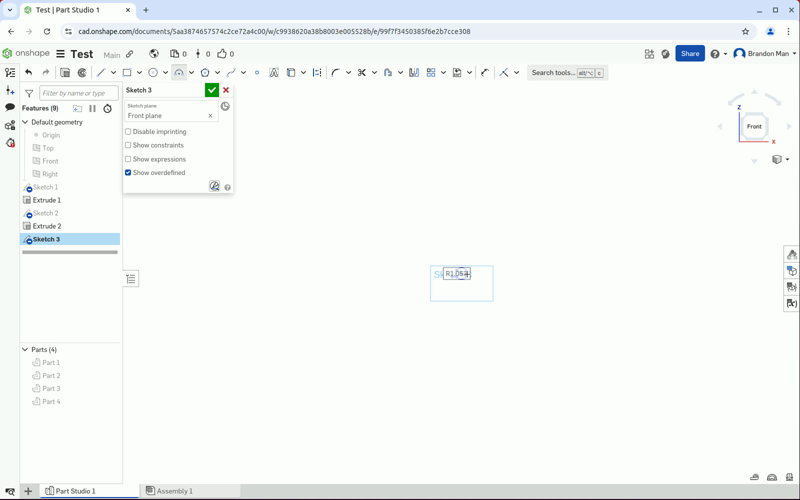
key(esc)
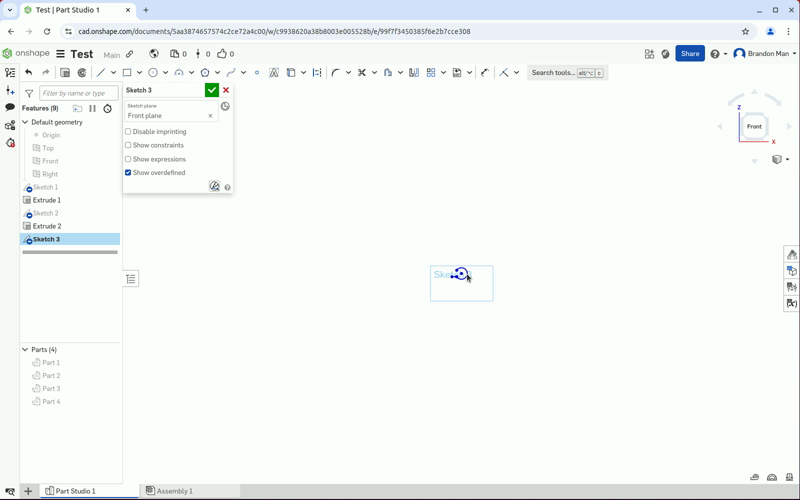
key(l)
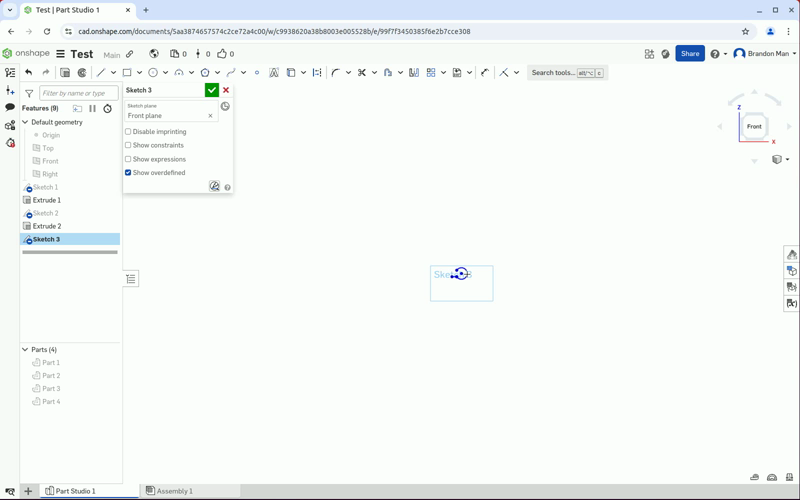
mouse_move(456, 270)
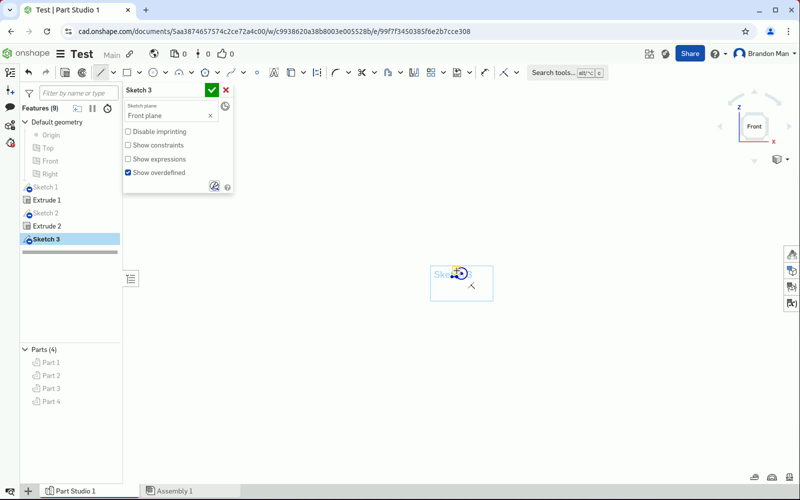
click(456, 270)
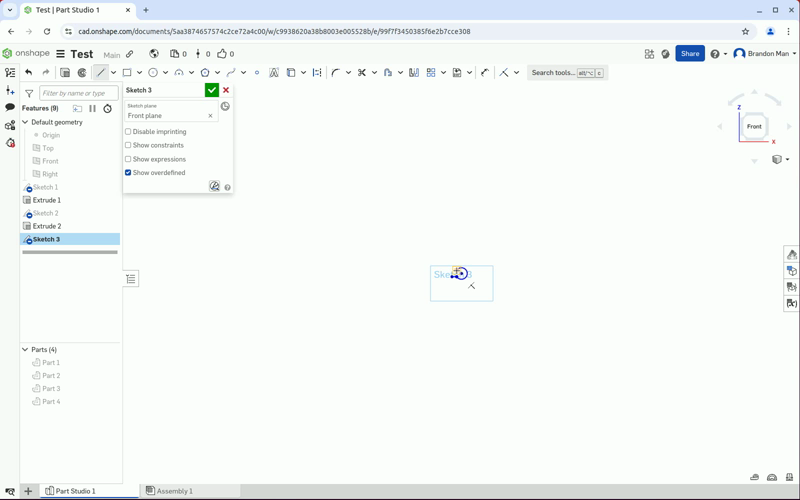
key_down(shift)
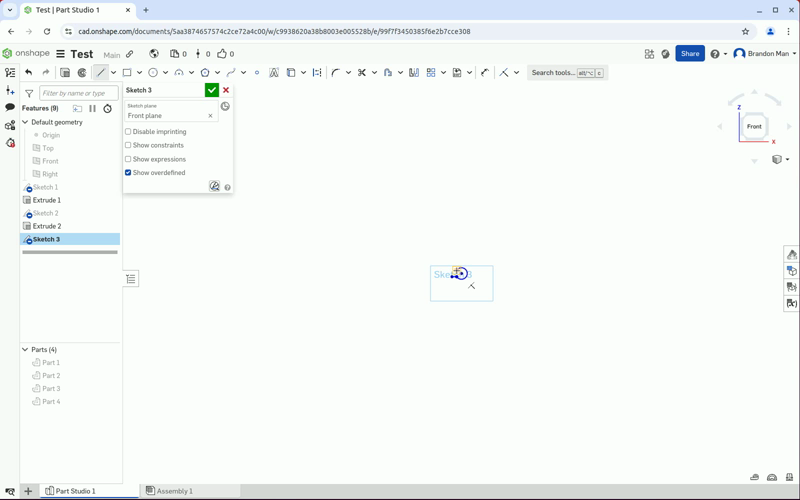
mouse_move(486, 270)
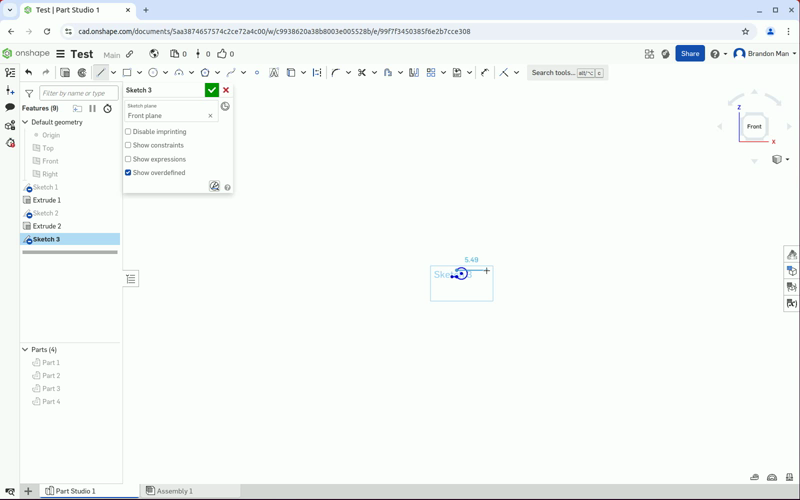
mouse_move(452, 270)
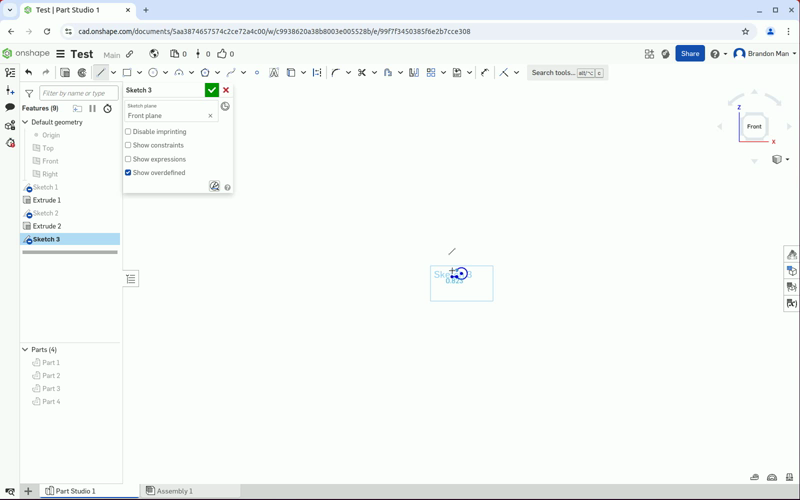
scroll(6)
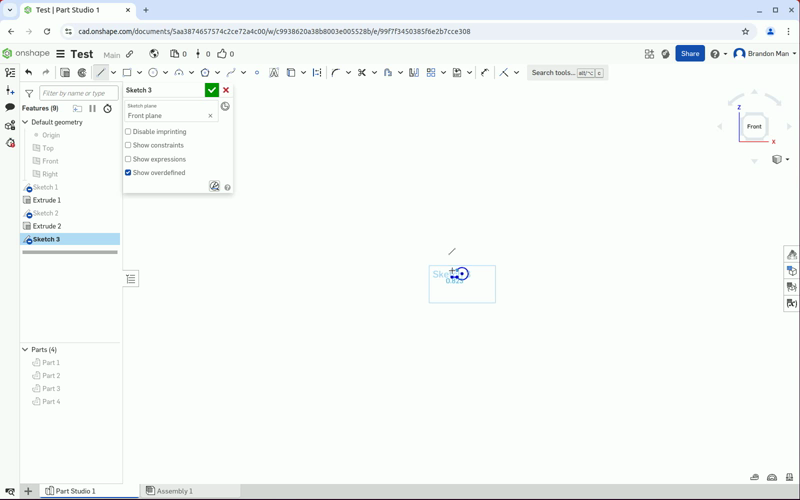
scroll(6)
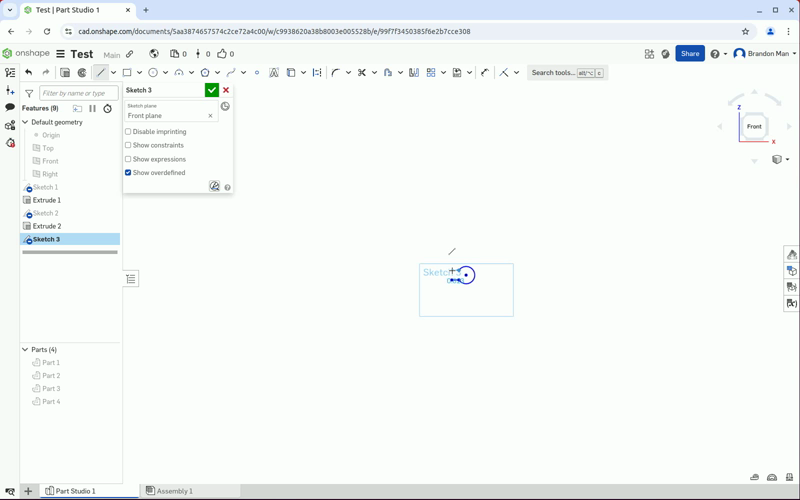
scroll(6)
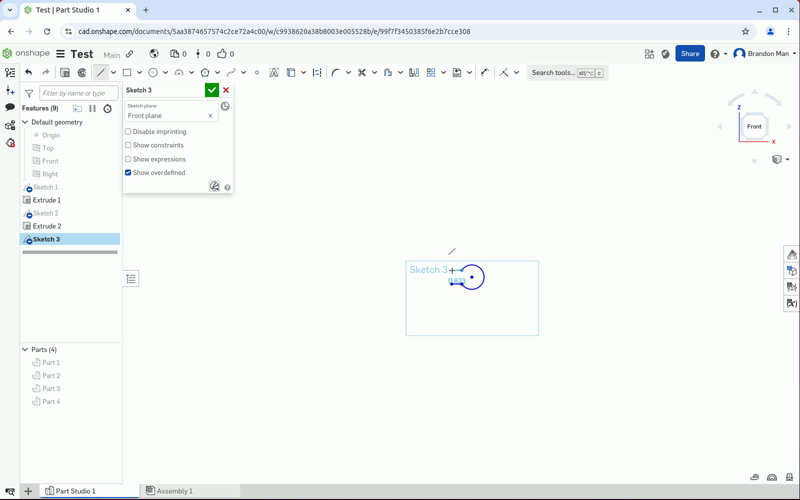
scroll(6)
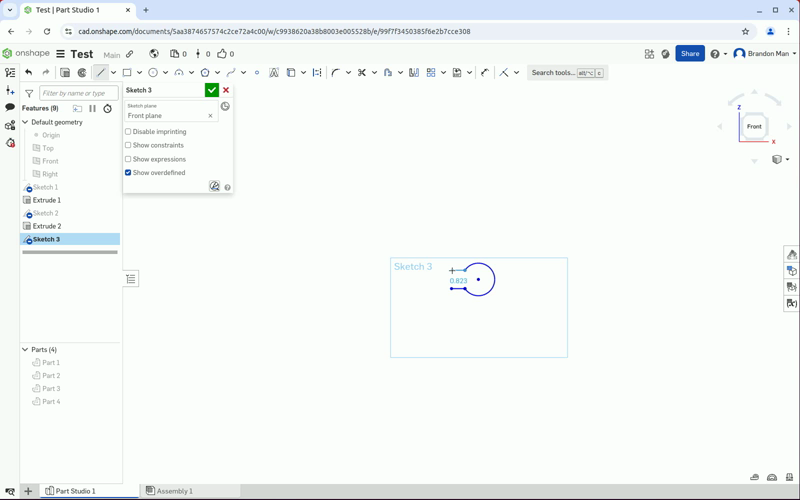
scroll(6)
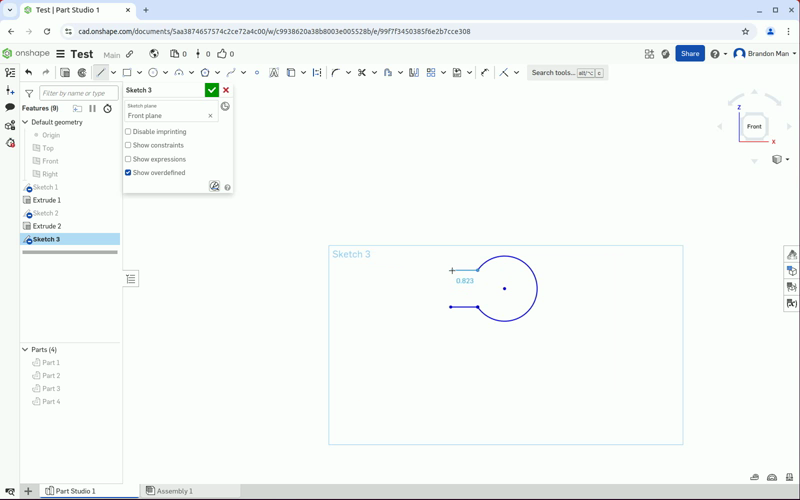
scroll(6)
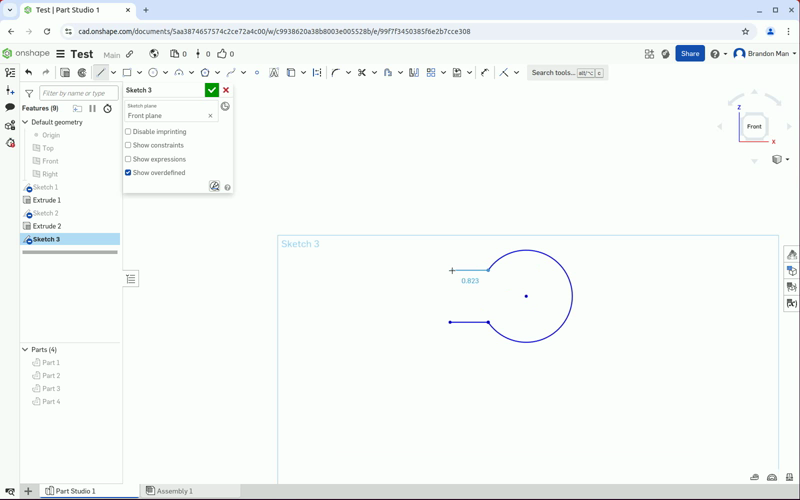
scroll(6)
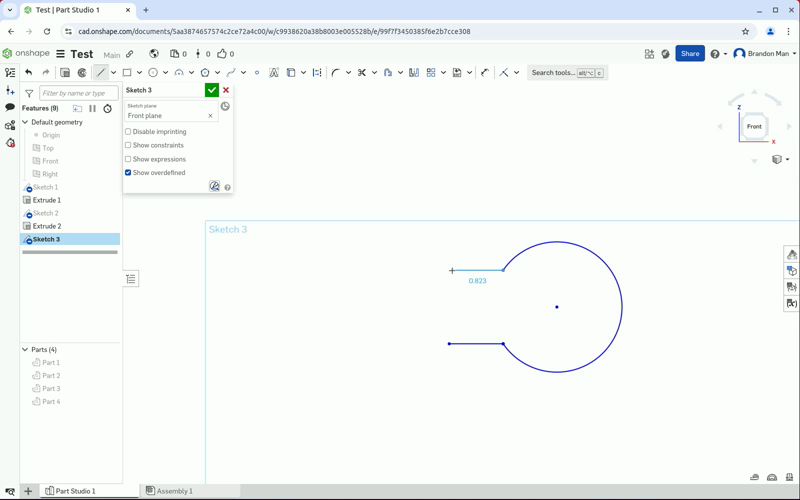
click(452, 270)
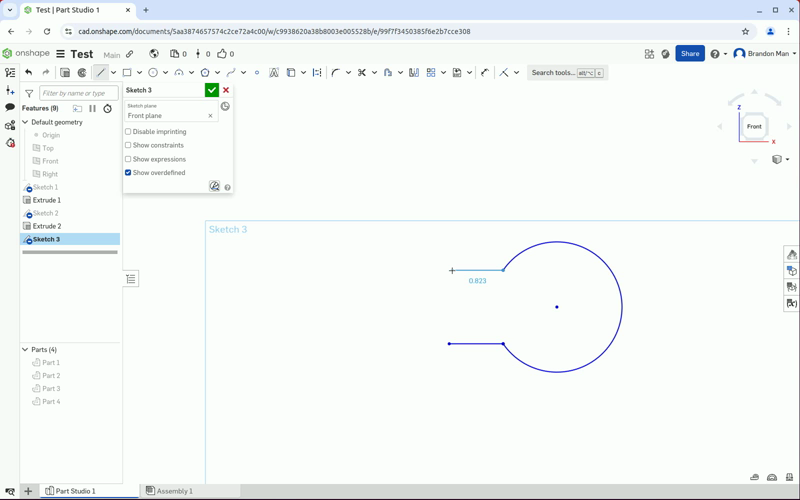
scroll(-6)
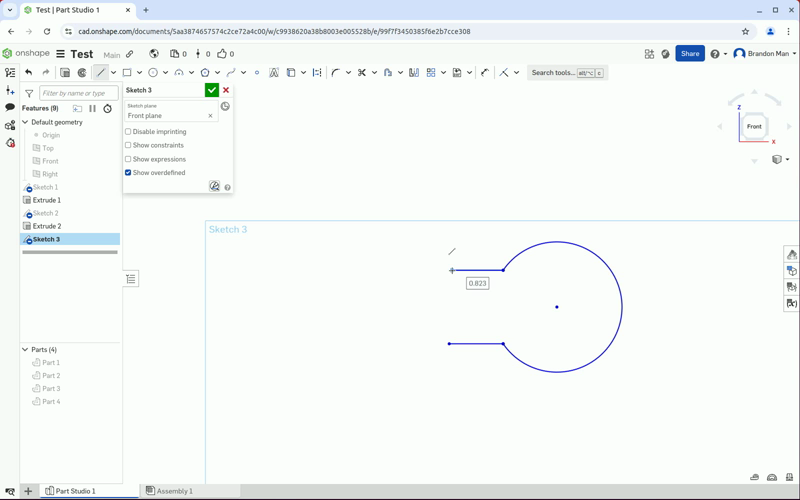
scroll(-6)
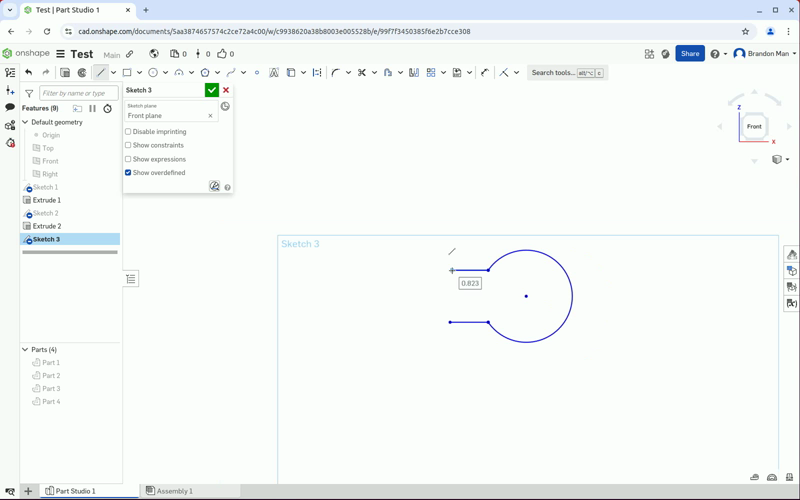
scroll(-6)
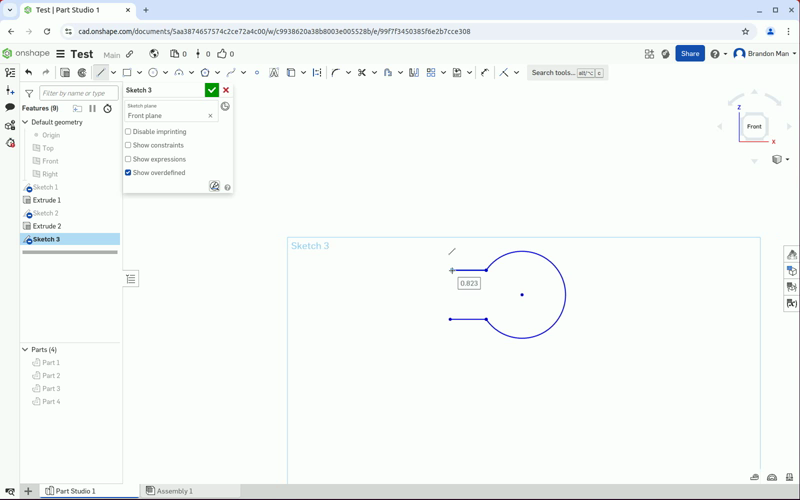
scroll(-6)
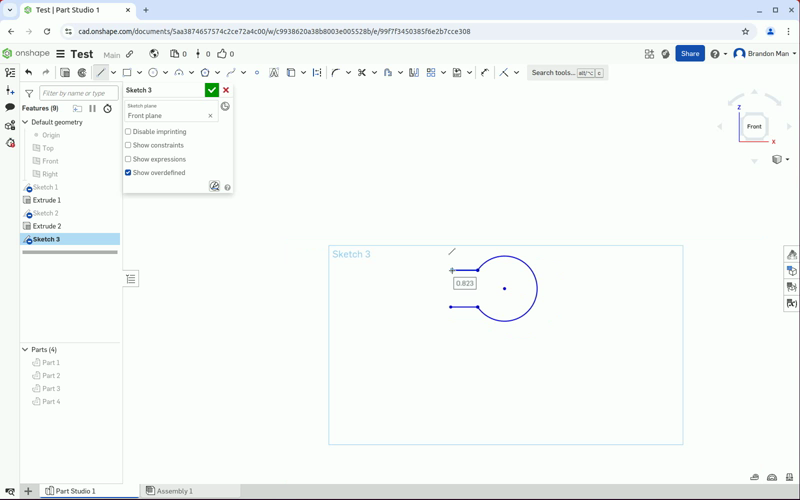
scroll(-6)
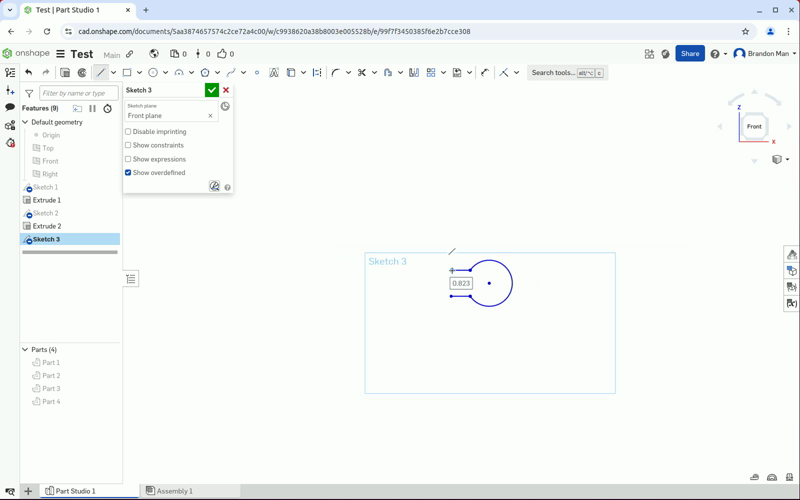
scroll(-6)
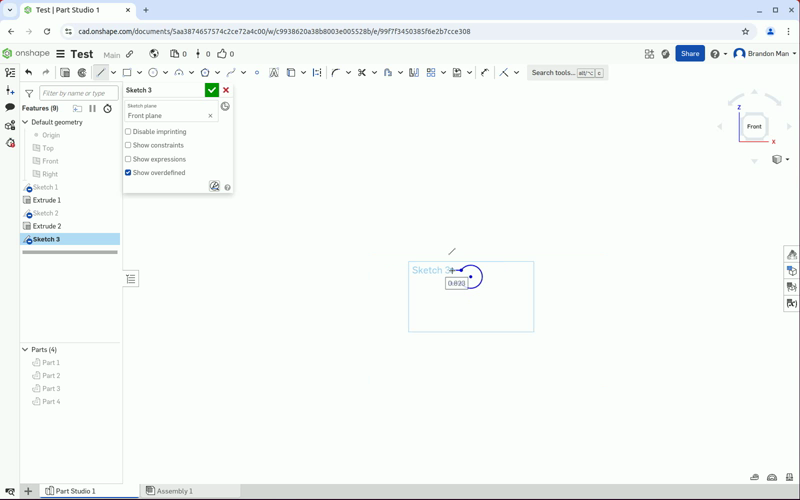
scroll(-6)
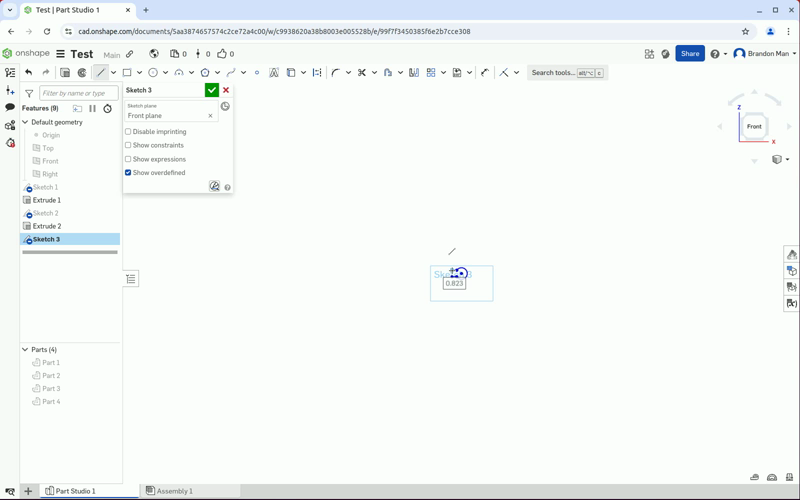
key_up(shift)
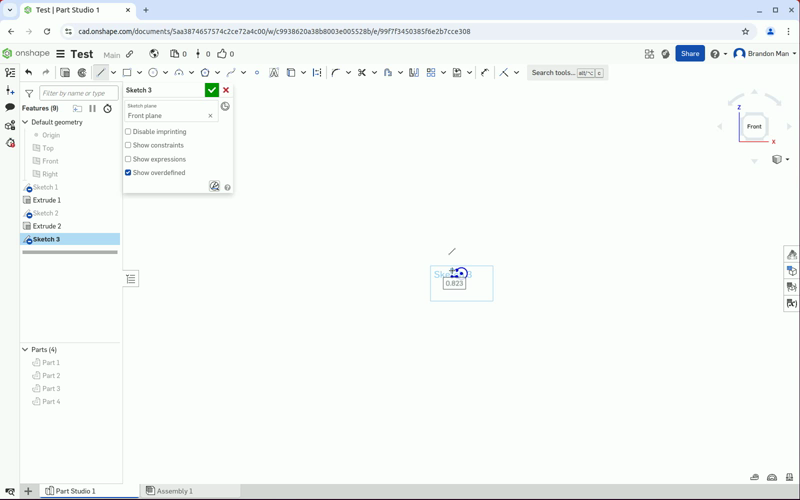
key(esc)
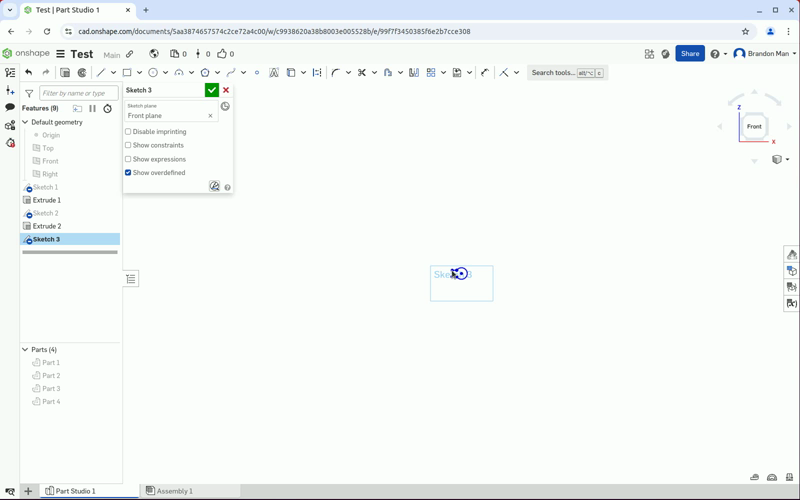
key(a)
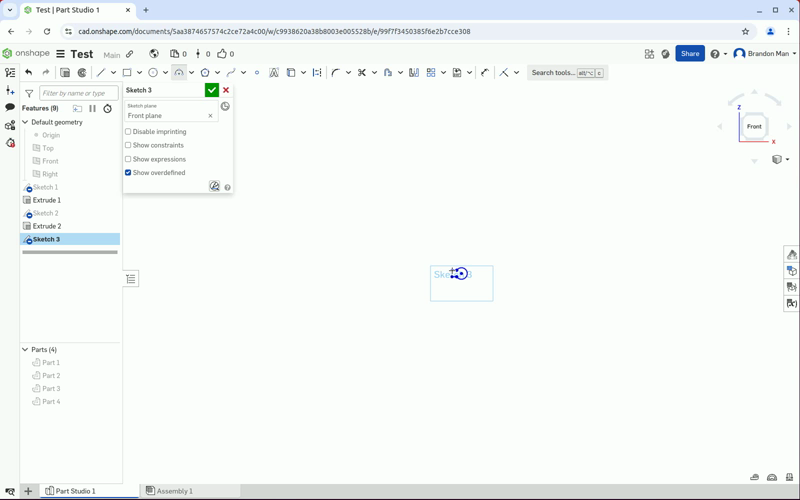
mouse_move(452, 270)
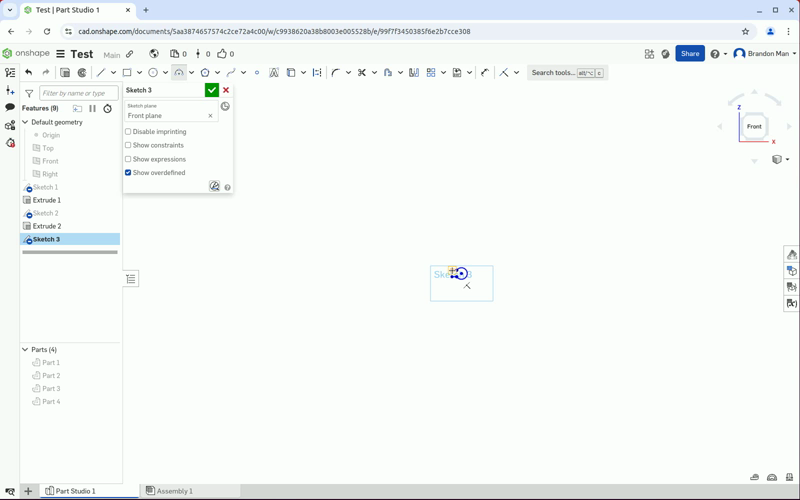
click(452, 270)
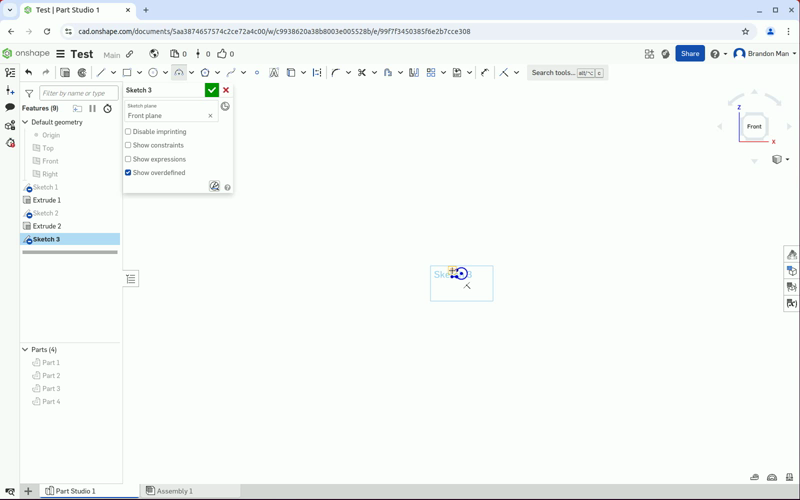
mouse_move(452, 276)
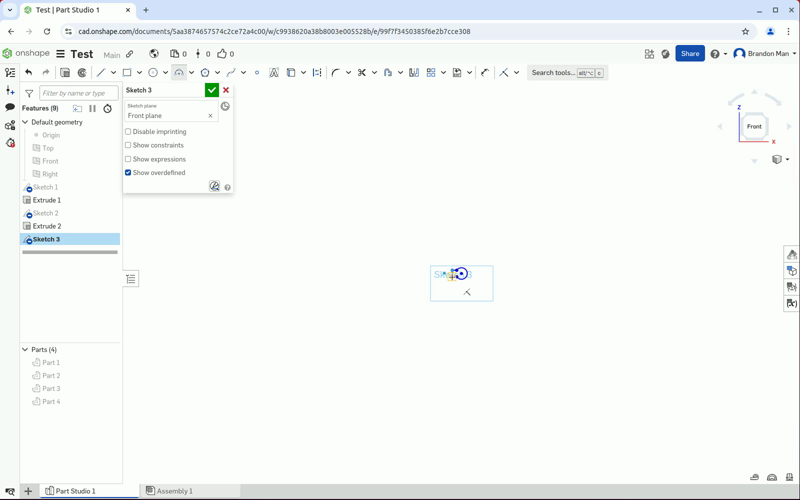
scroll(6)
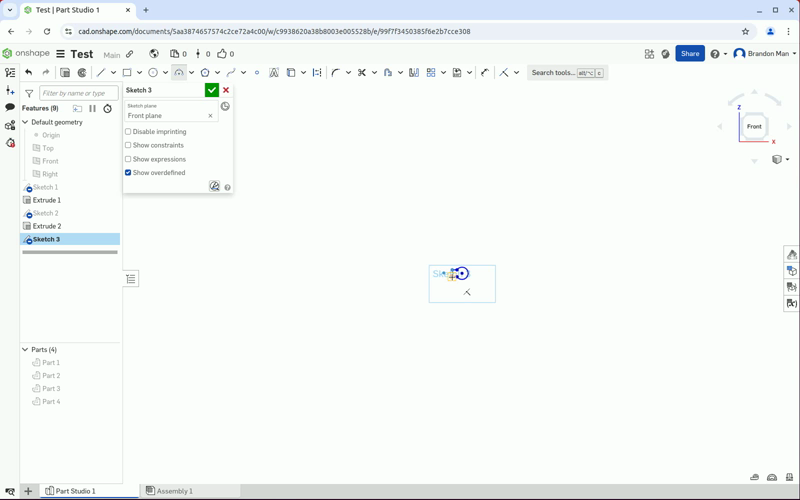
scroll(6)
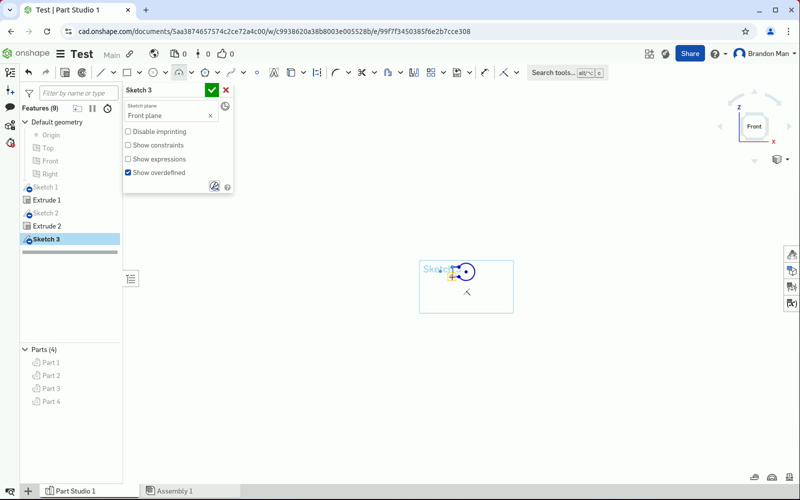
scroll(6)
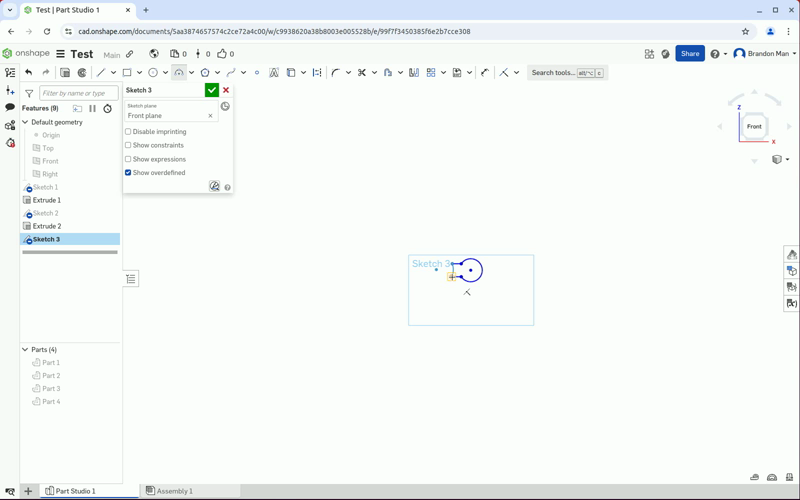
scroll(6)
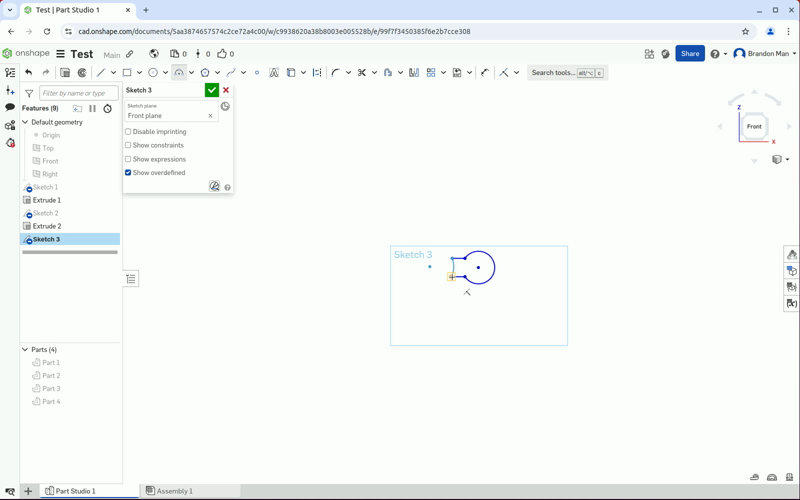
scroll(6)
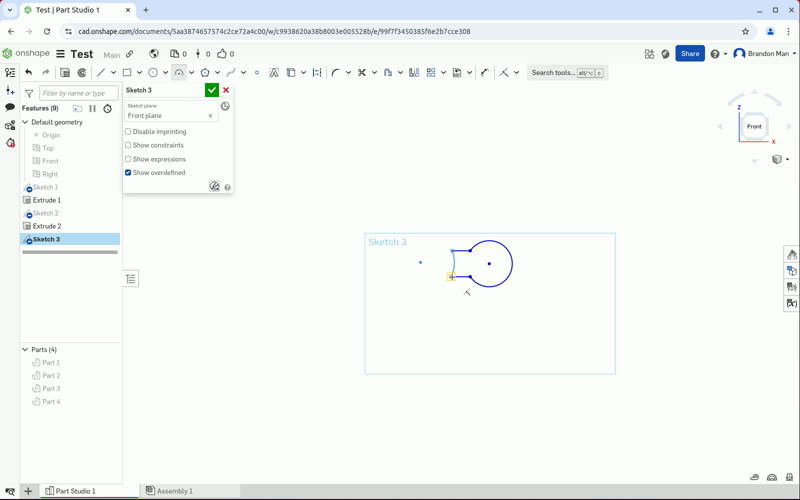
scroll(6)
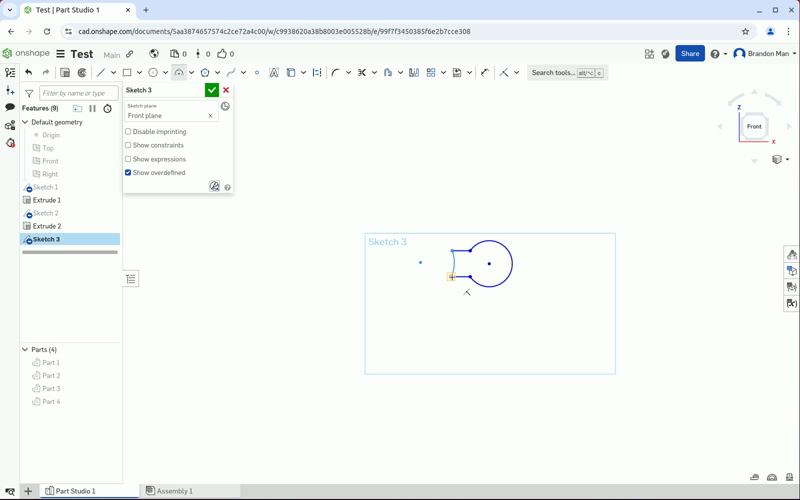
scroll(6)
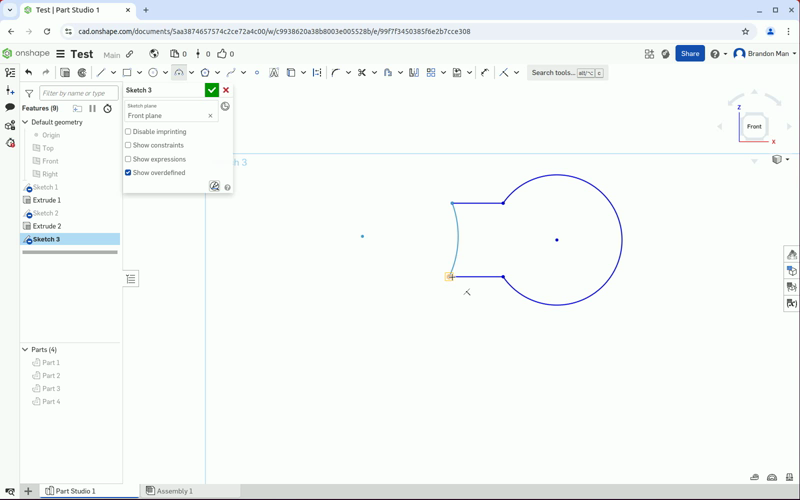
click(452, 276)
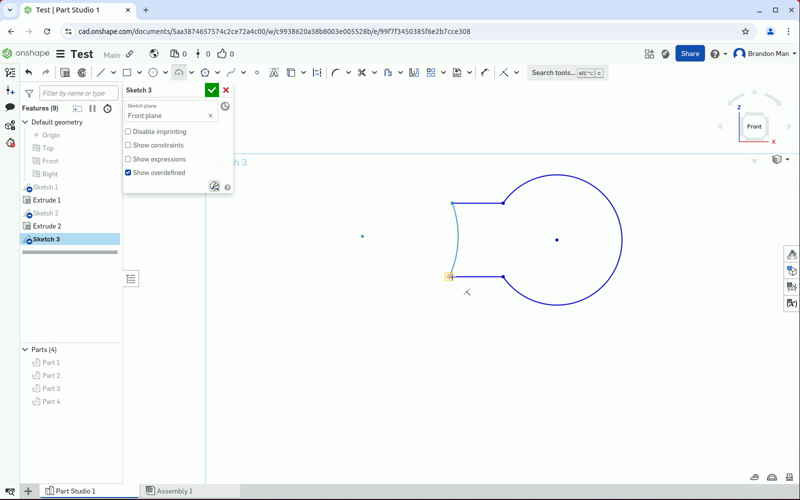
scroll(-6)
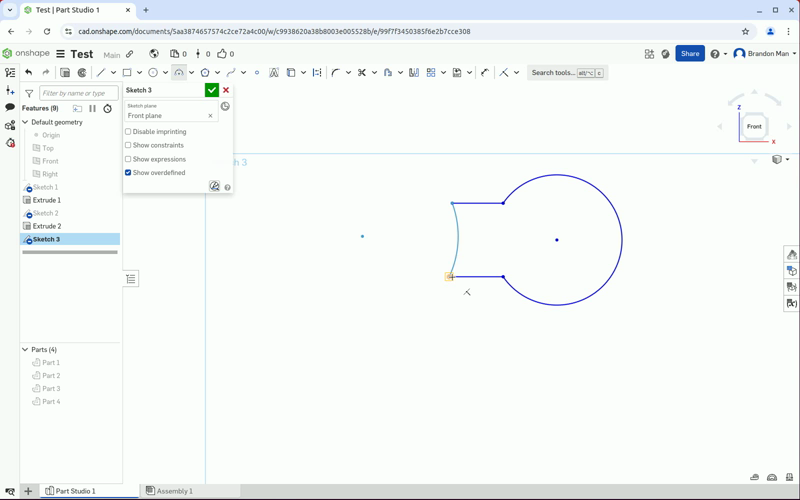
scroll(-6)
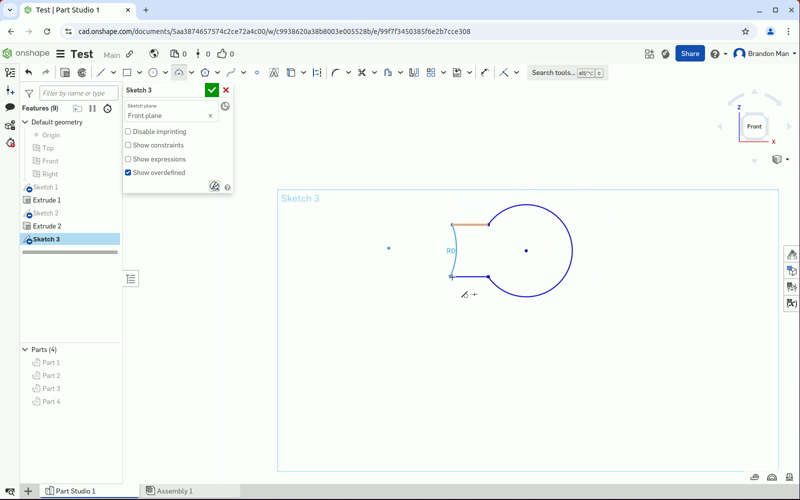
scroll(-6)
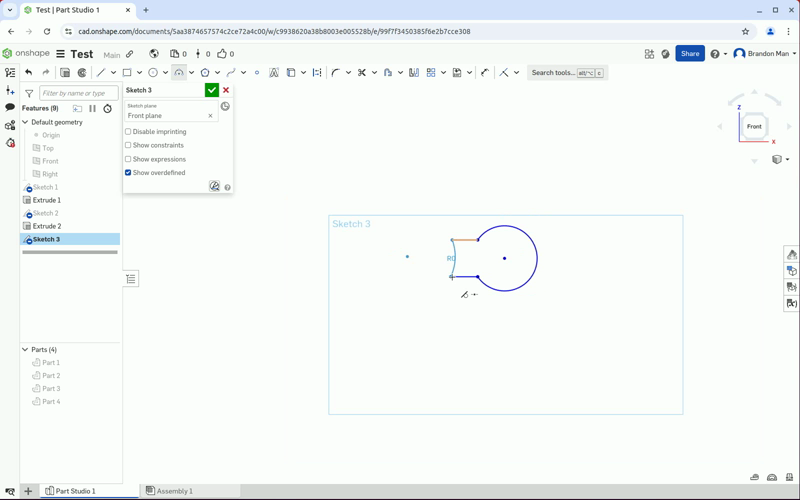
scroll(-6)
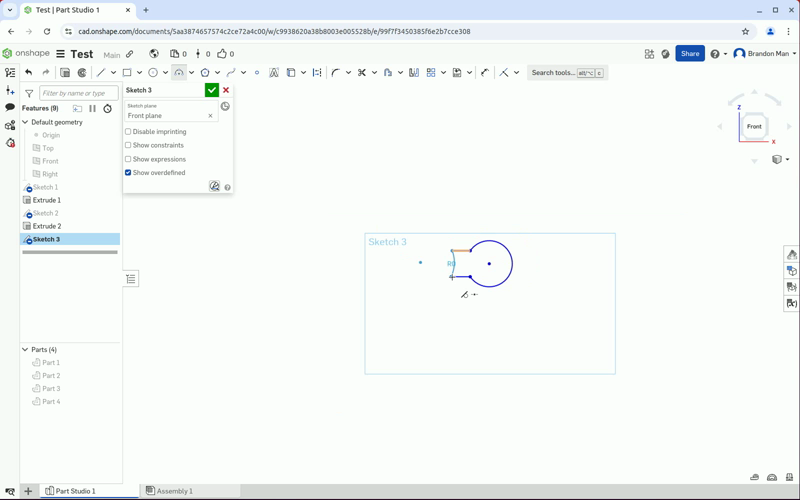
scroll(-6)
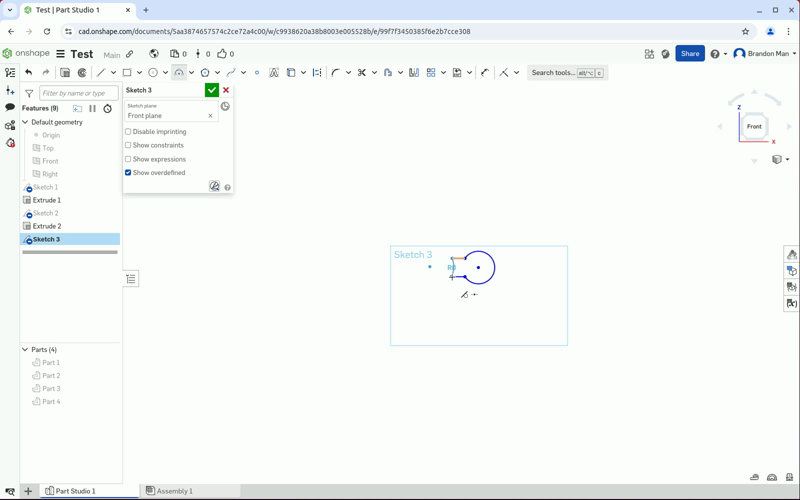
scroll(-6)
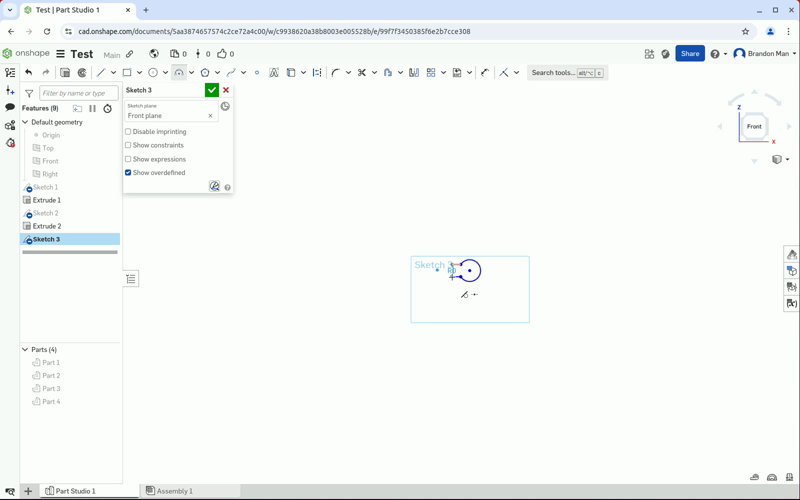
scroll(-6)
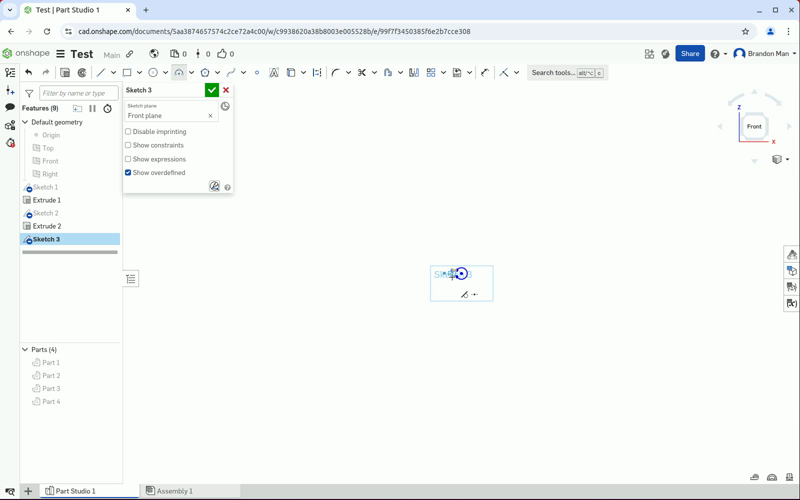
key_down(shift)
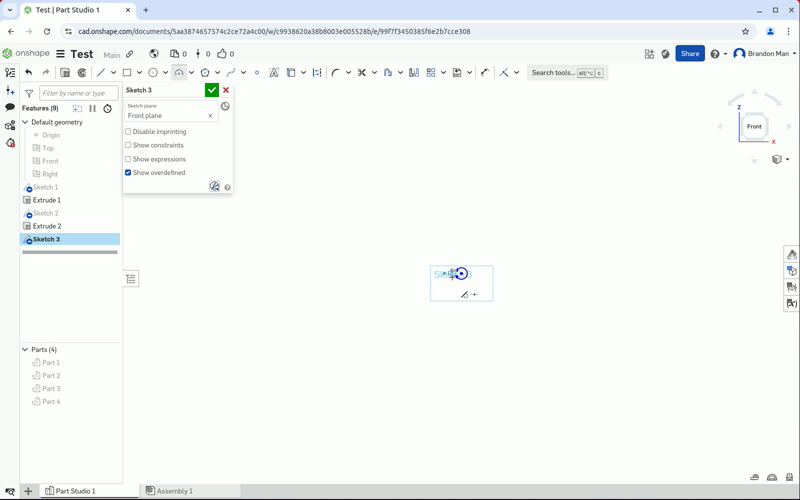
mouse_move(471, 273)
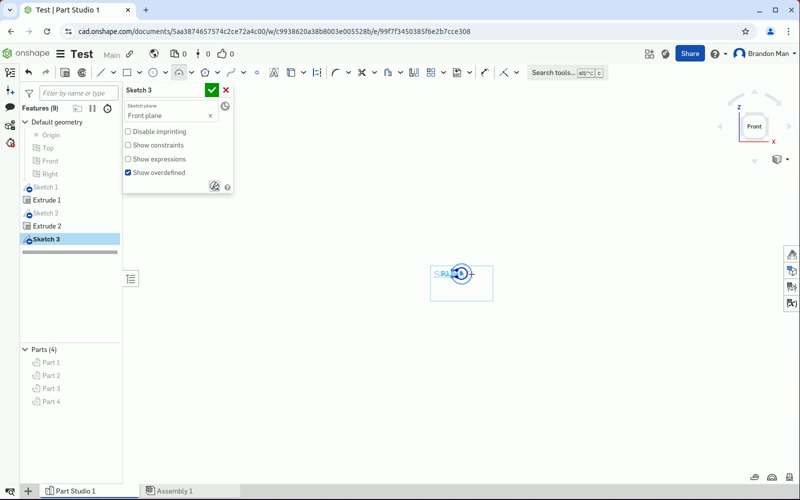
scroll(6)
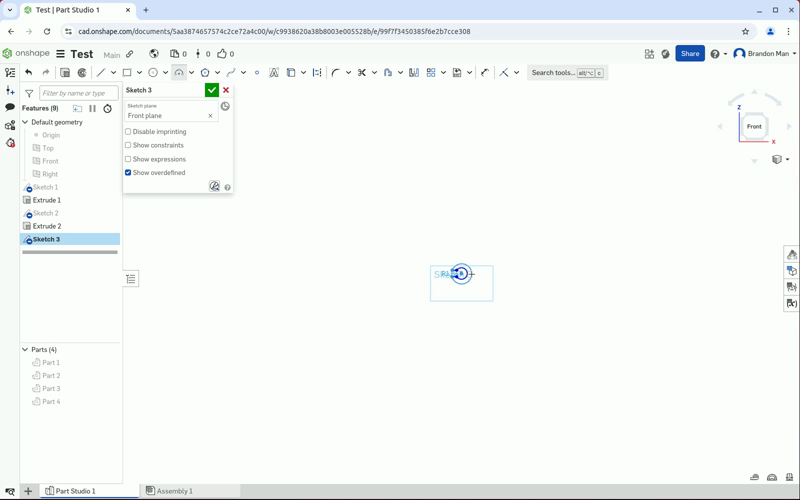
scroll(6)
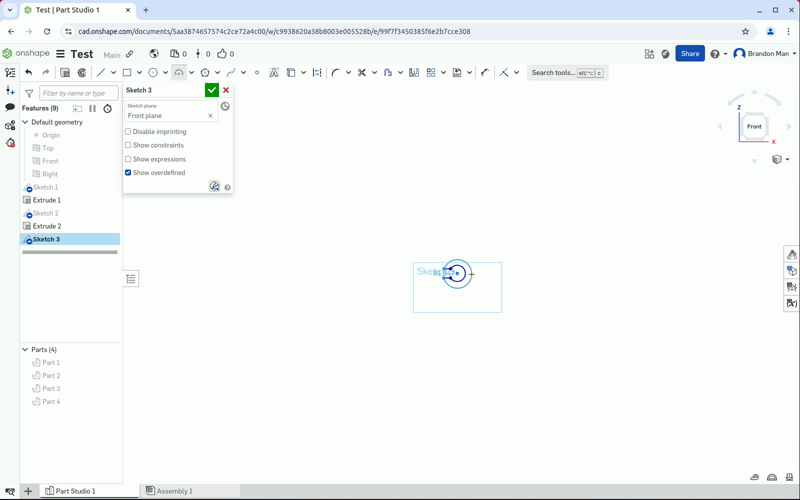
scroll(6)
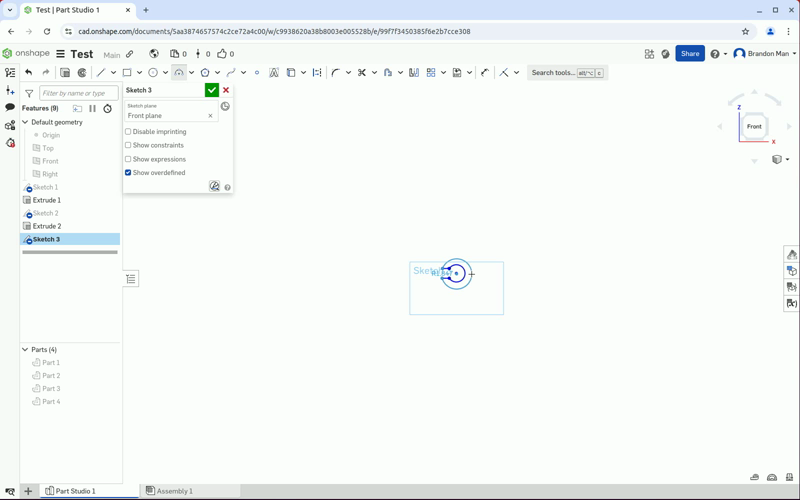
scroll(6)
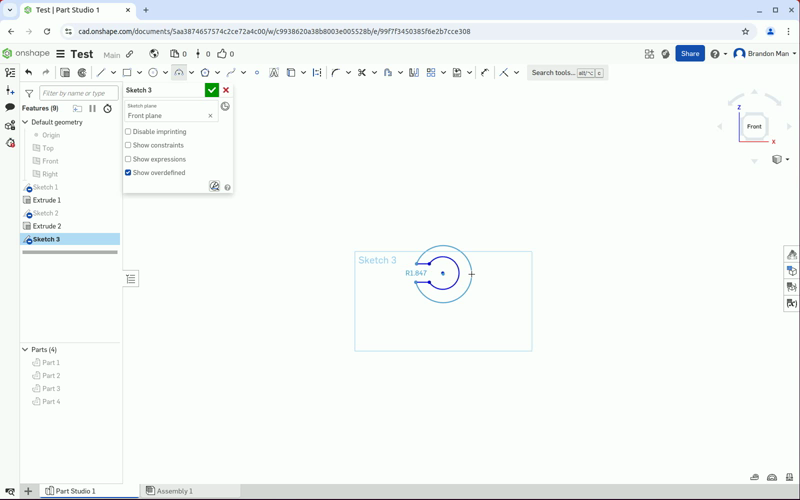
scroll(6)
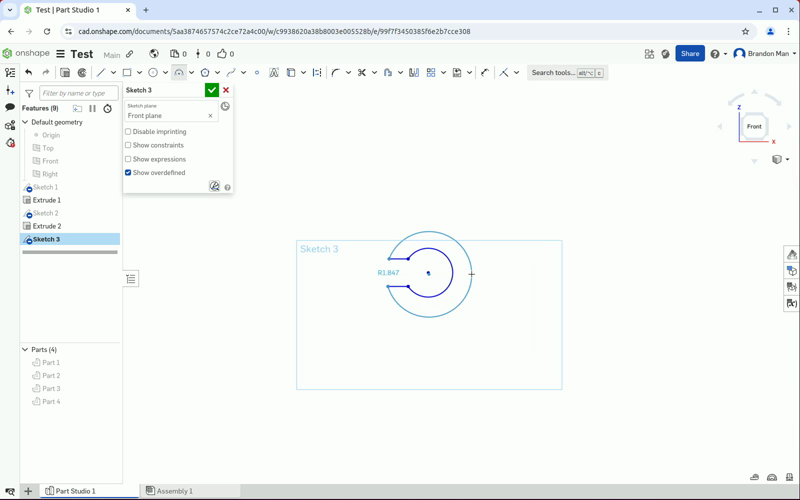
scroll(6)
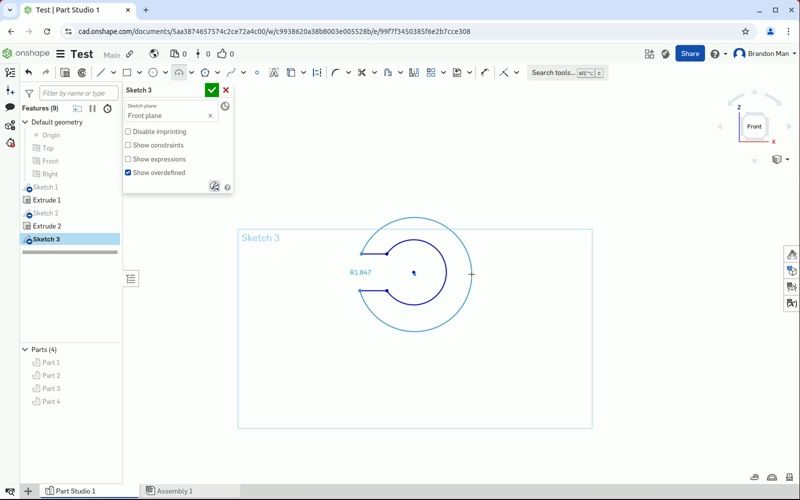
scroll(6)
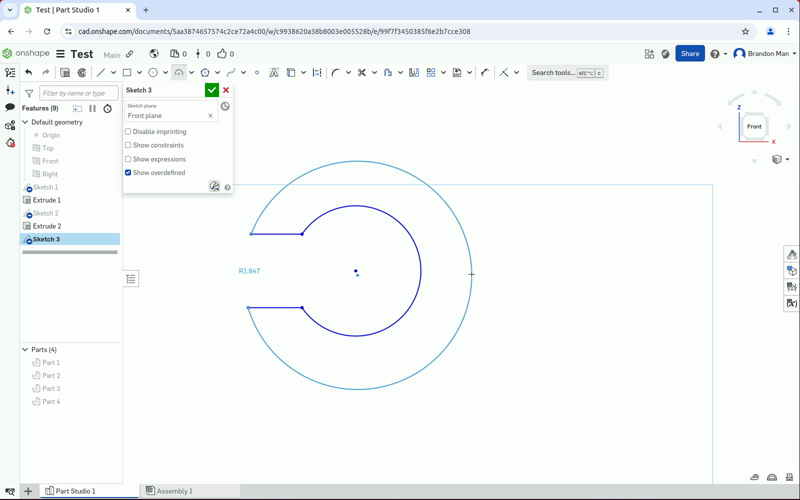
click(471, 273)
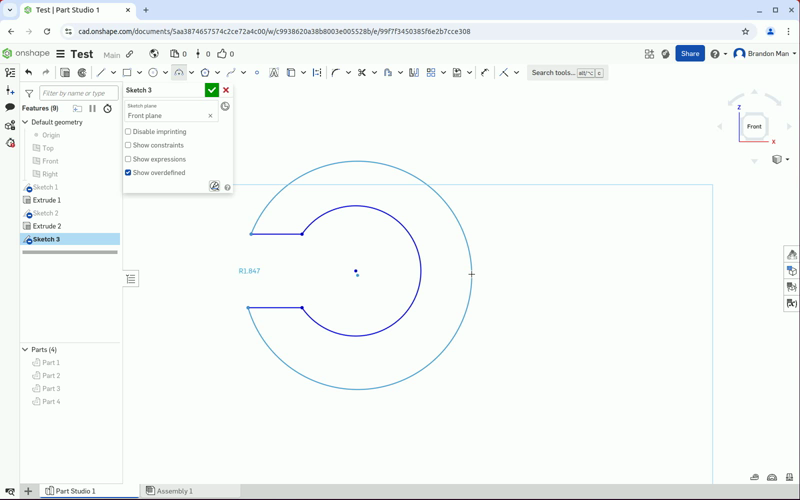
scroll(-6)
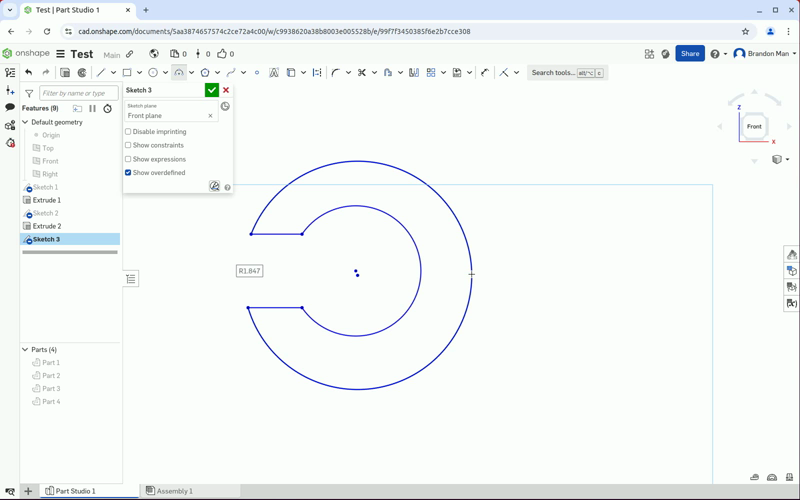
scroll(-6)
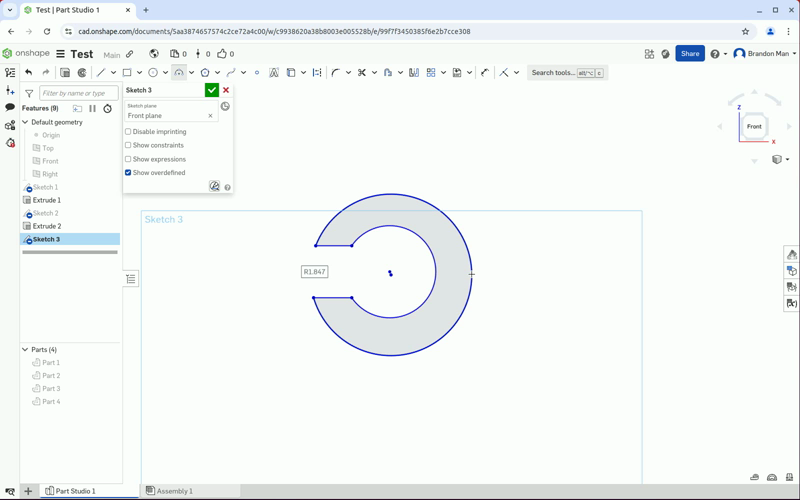
scroll(-6)
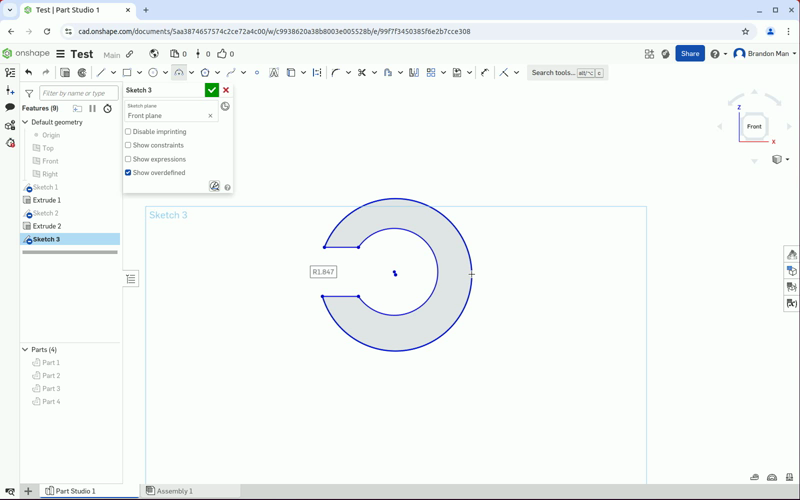
scroll(-6)
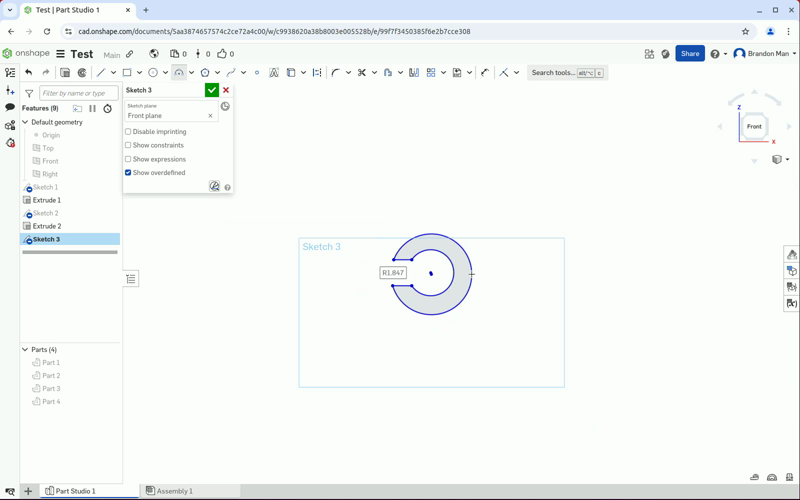
scroll(-6)
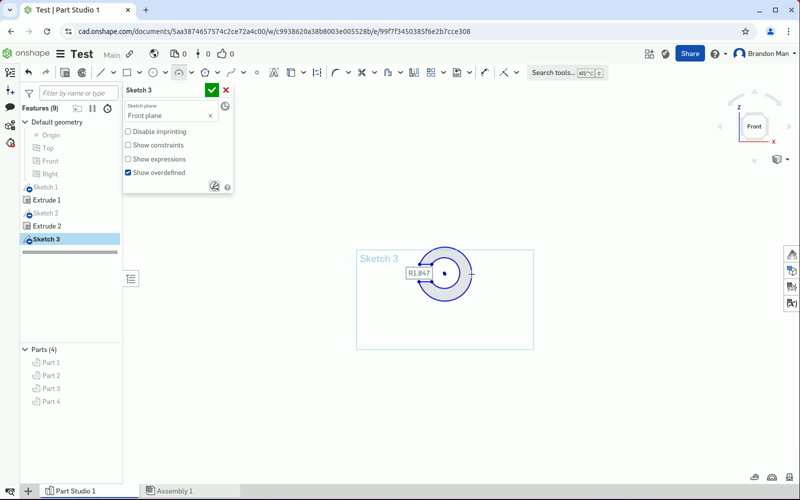
scroll(-6)
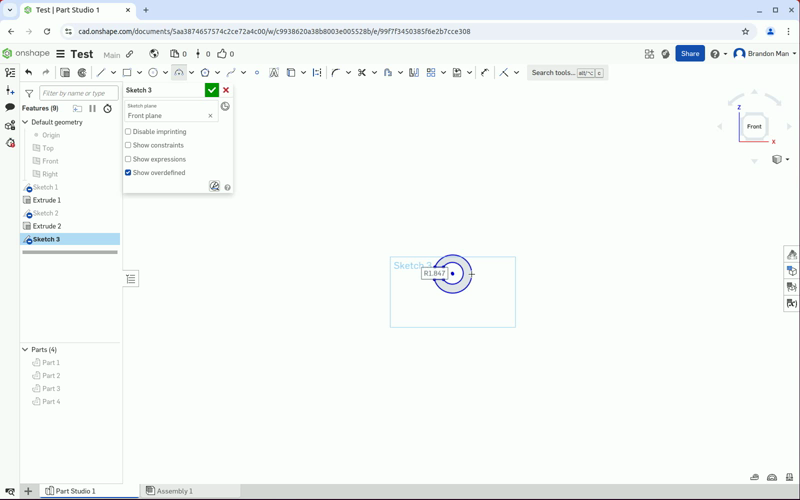
scroll(-6)
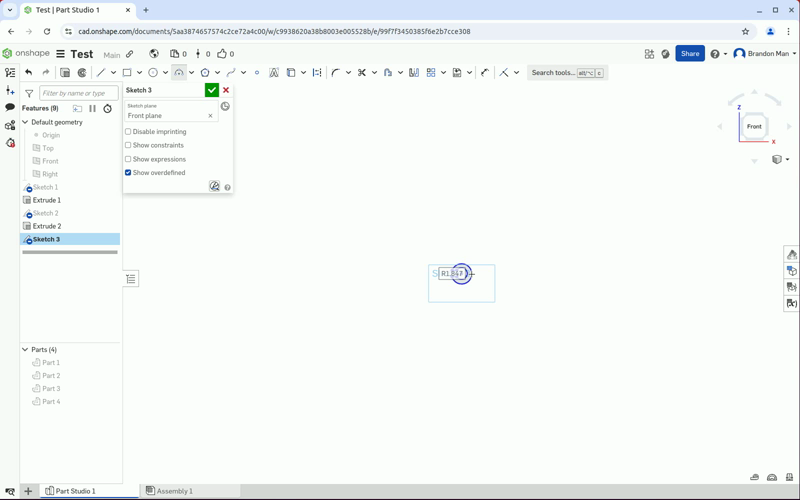
key_up(shift)
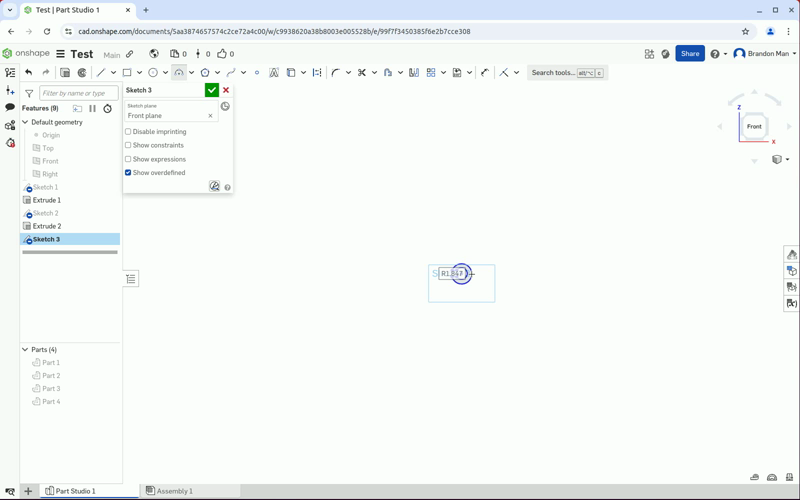
key(esc)
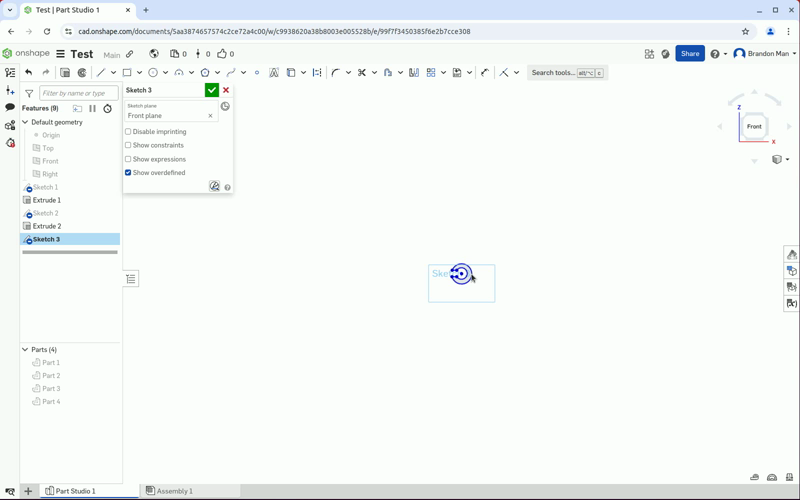
mouse_move(466, 278)
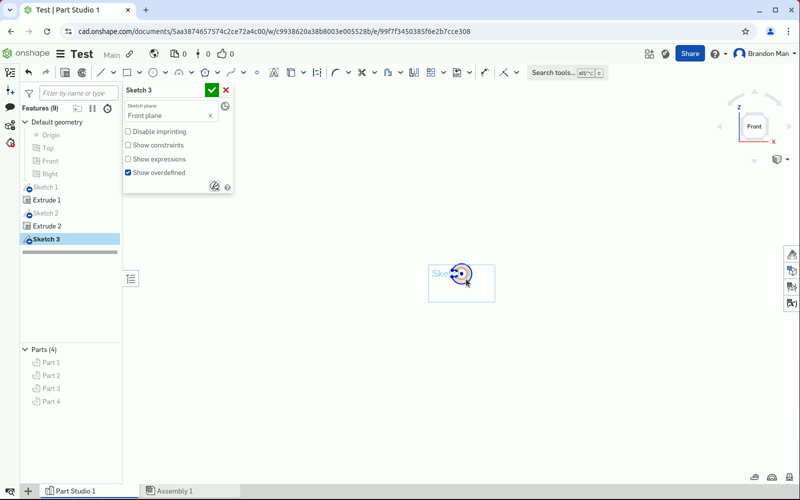
scroll(6)
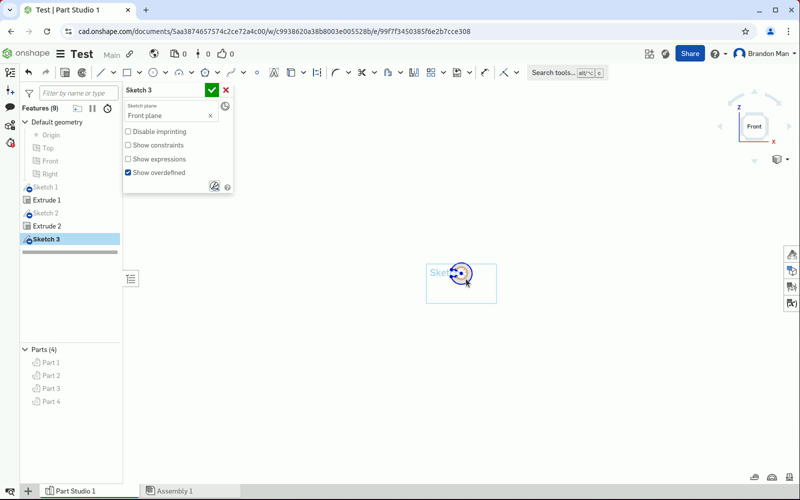
scroll(6)
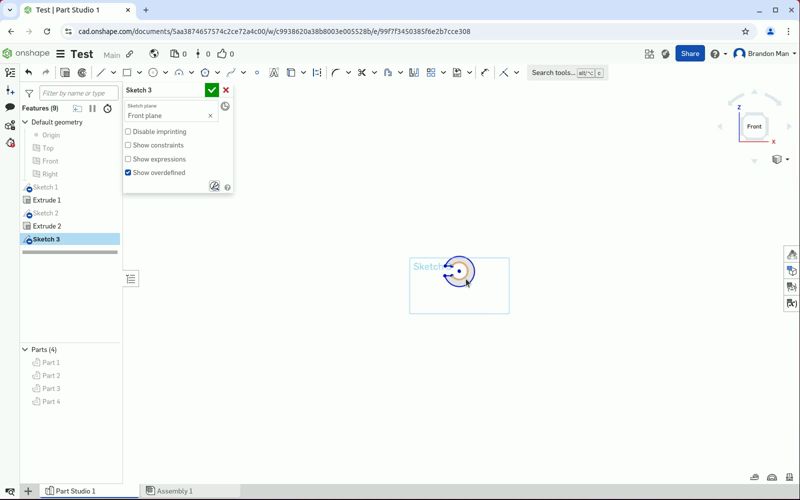
scroll(6)
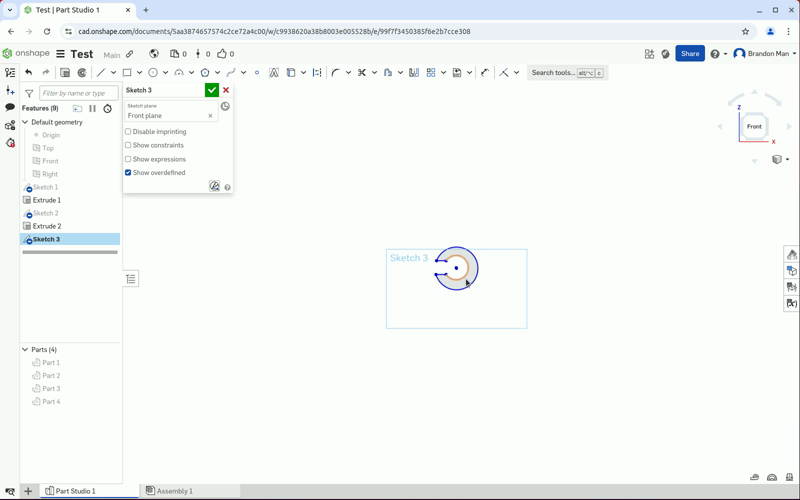
scroll(6)
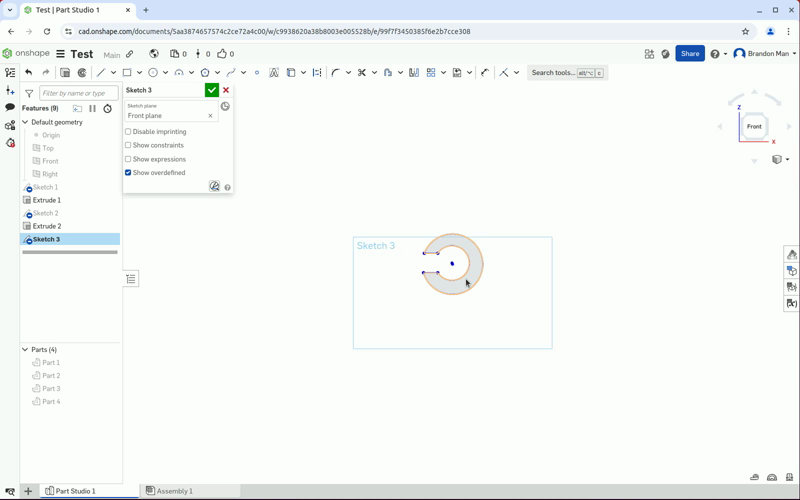
scroll(6)
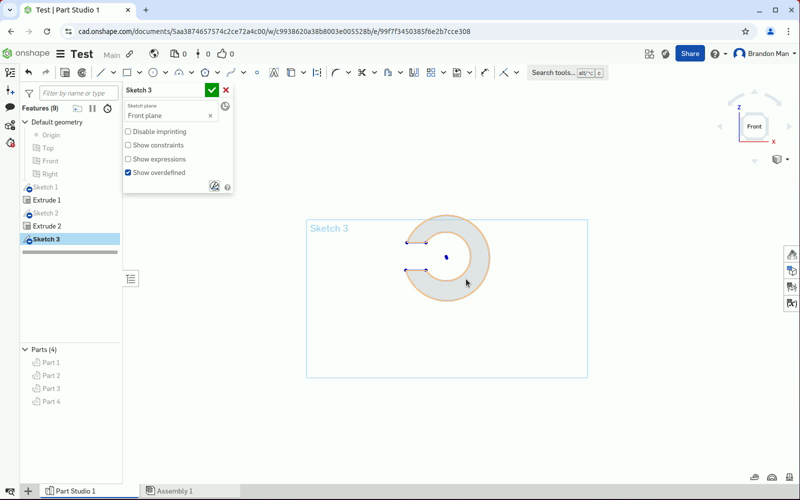
scroll(6)
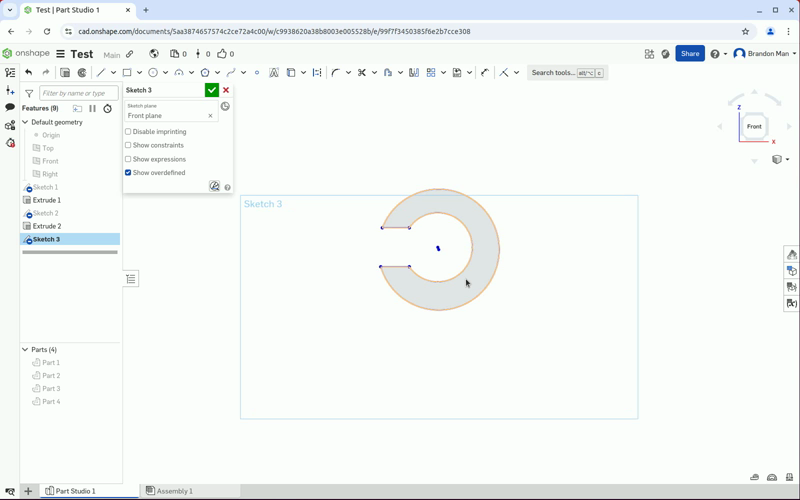
scroll(6)
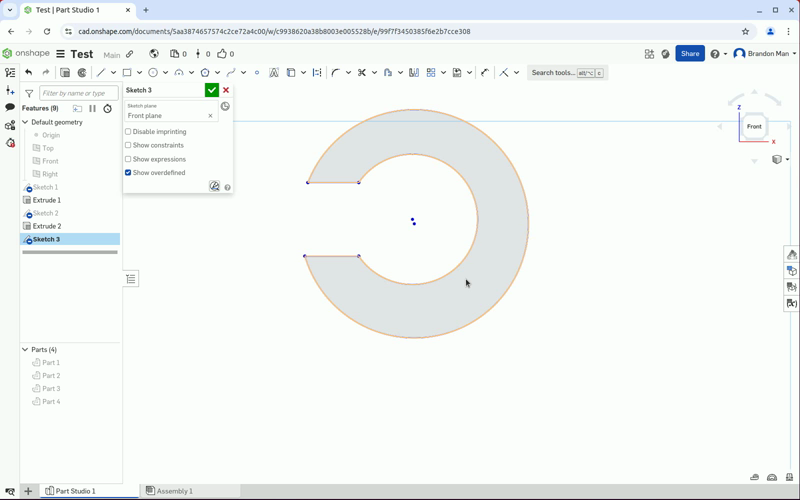
click(466, 278)
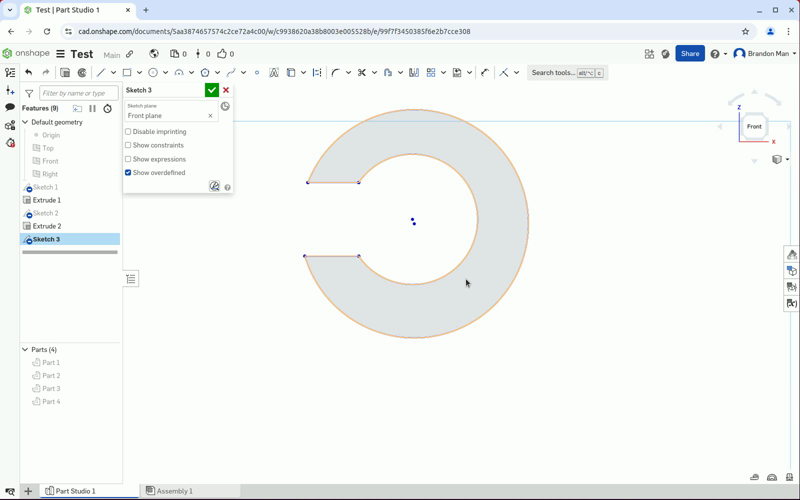
scroll(-6)
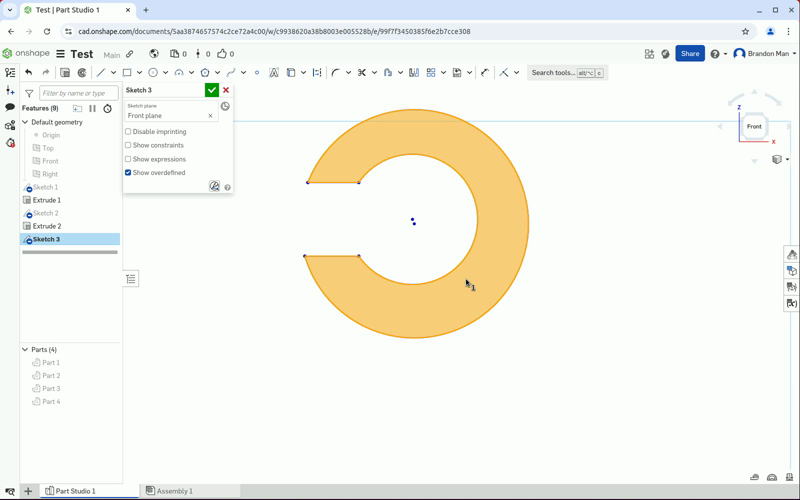
scroll(-6)
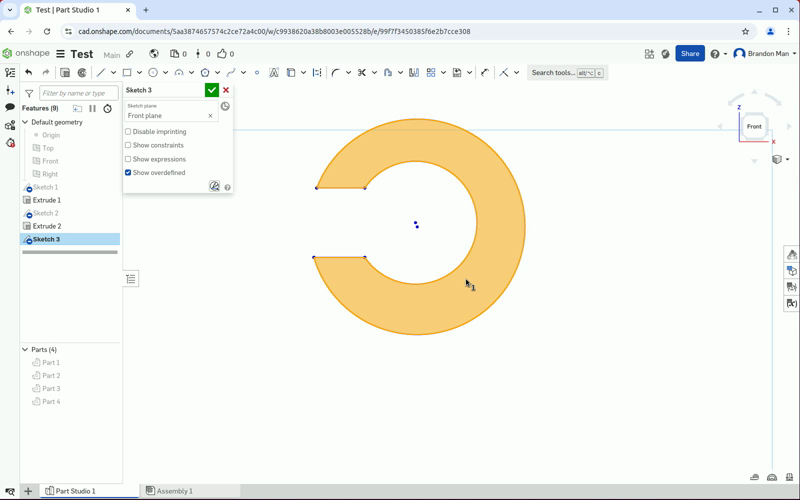
scroll(-6)
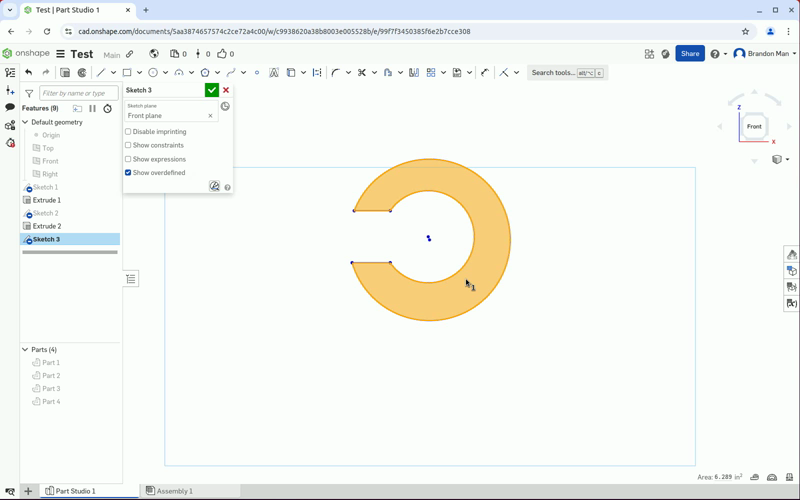
scroll(-6)
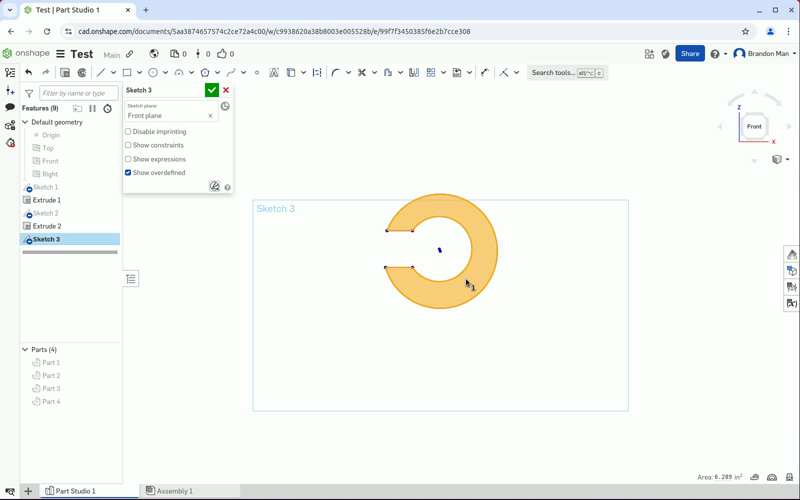
scroll(-6)
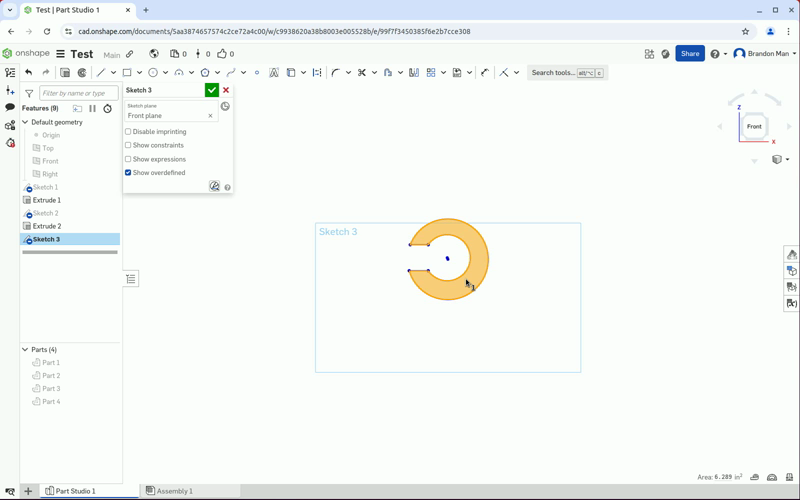
scroll(-6)
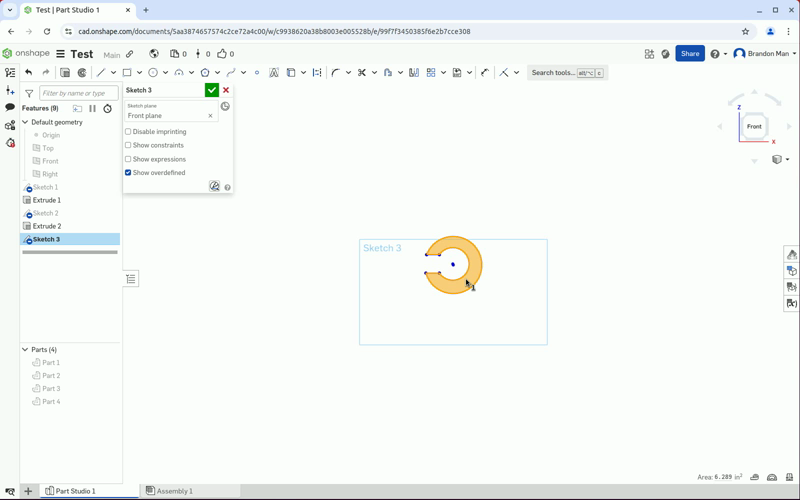
scroll(-6)
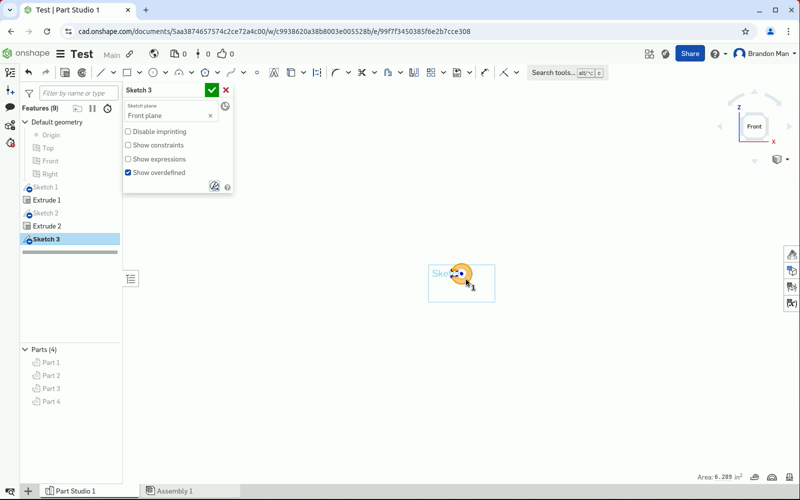
mouse_move(73, 352)
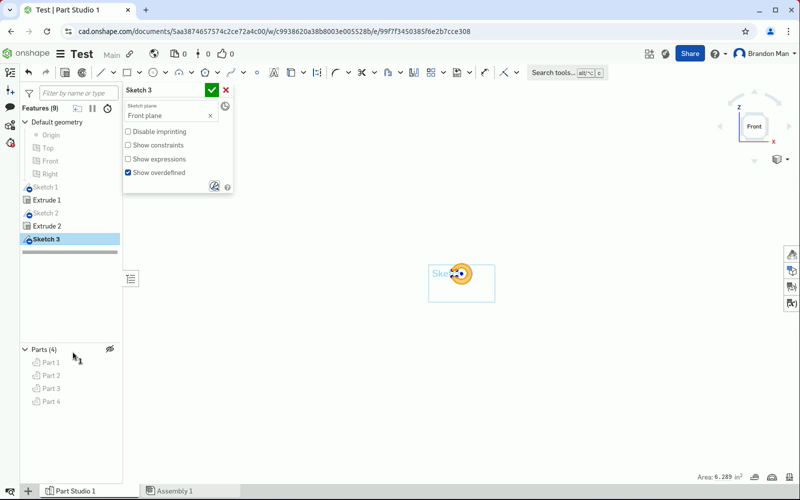
key(shift+y)
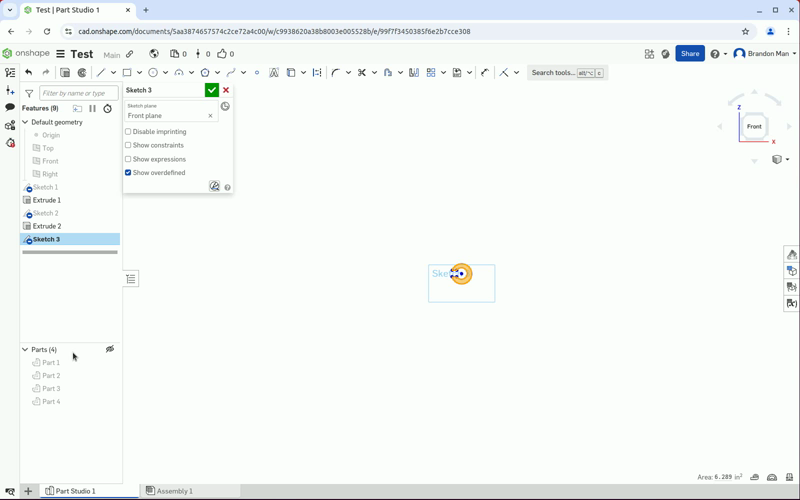
key(shift+e)
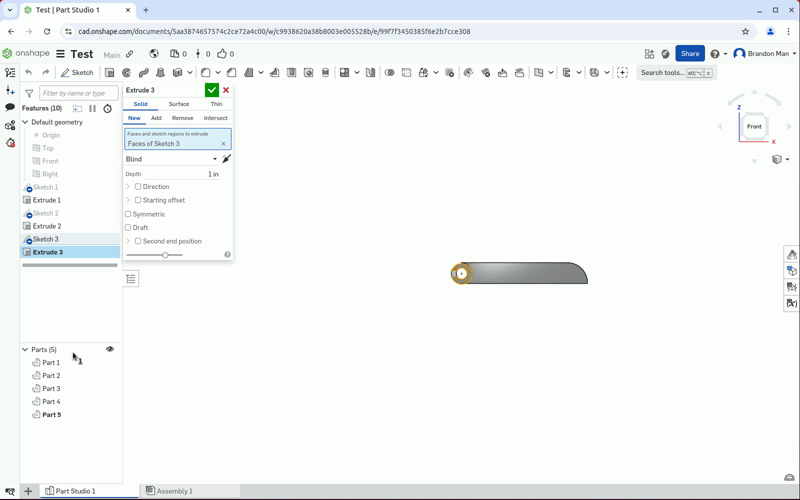
mouse_move(143, 106)
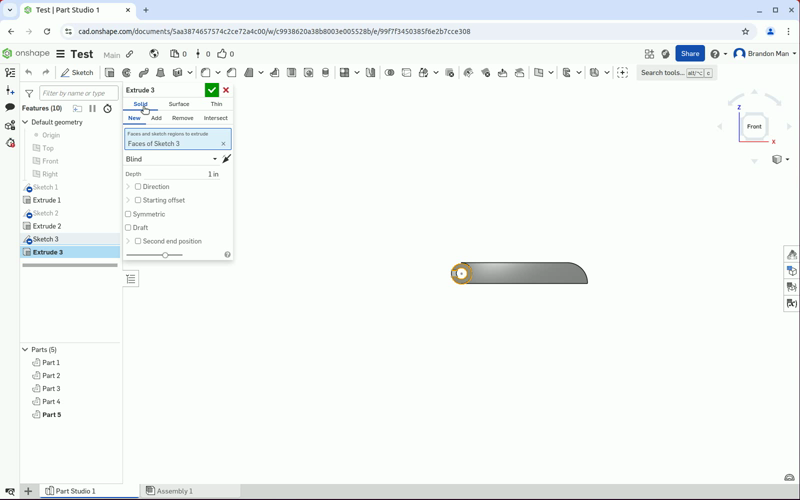
click(143, 106)
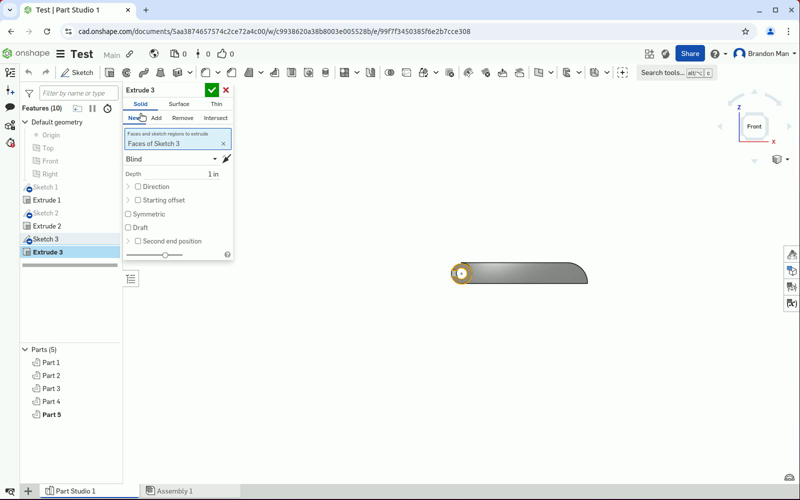
mouse_move(137, 120)
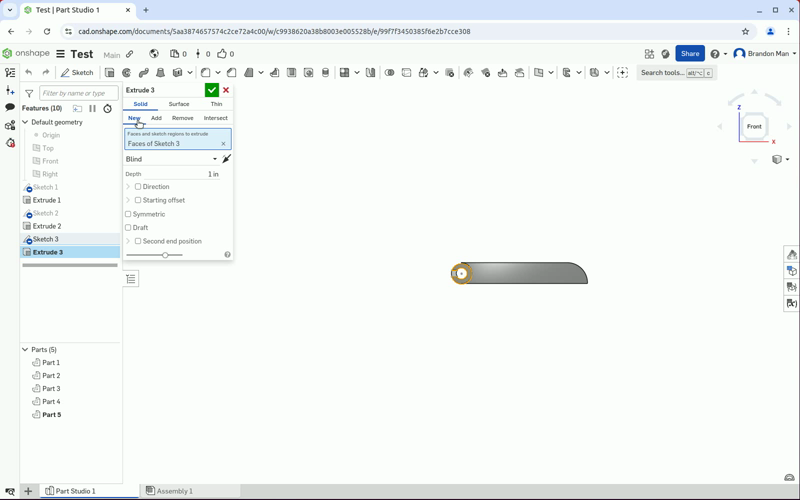
click(137, 120)
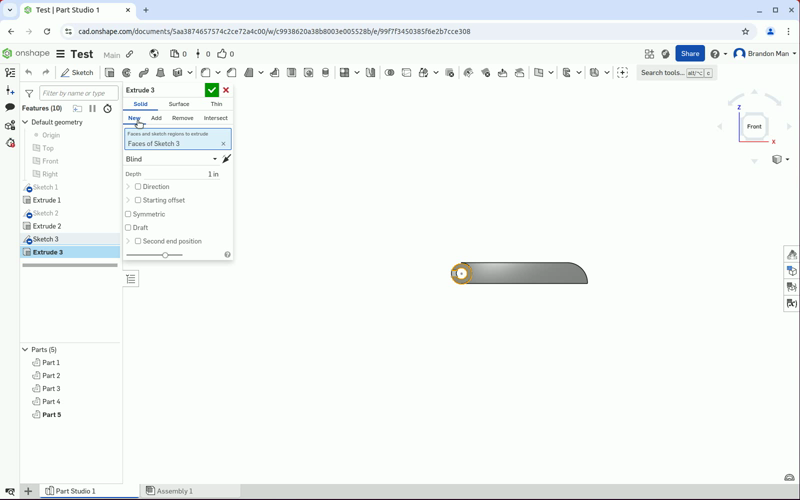
key(tab, 4)
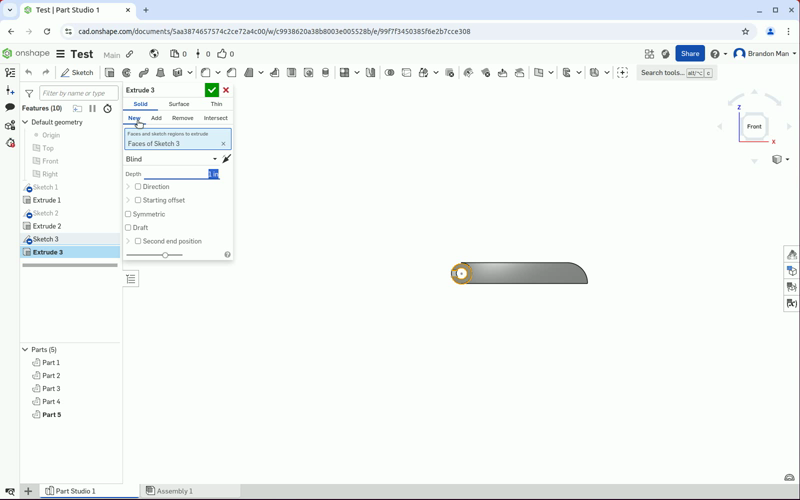
text(14.924)
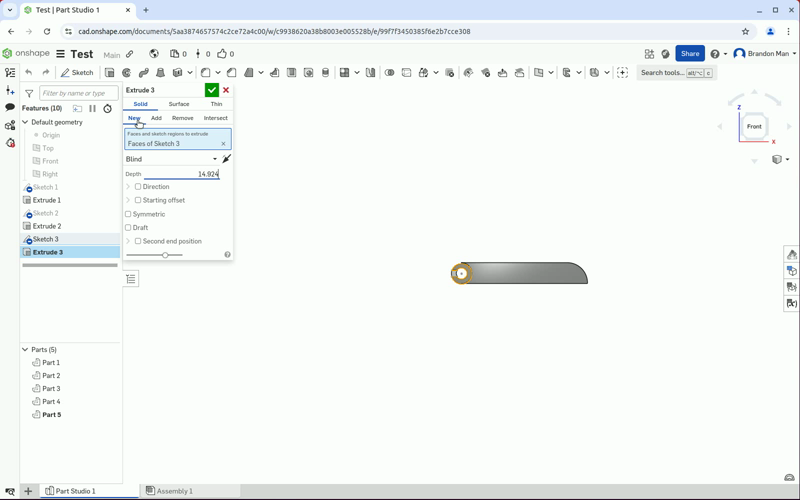
key(tab, 3)
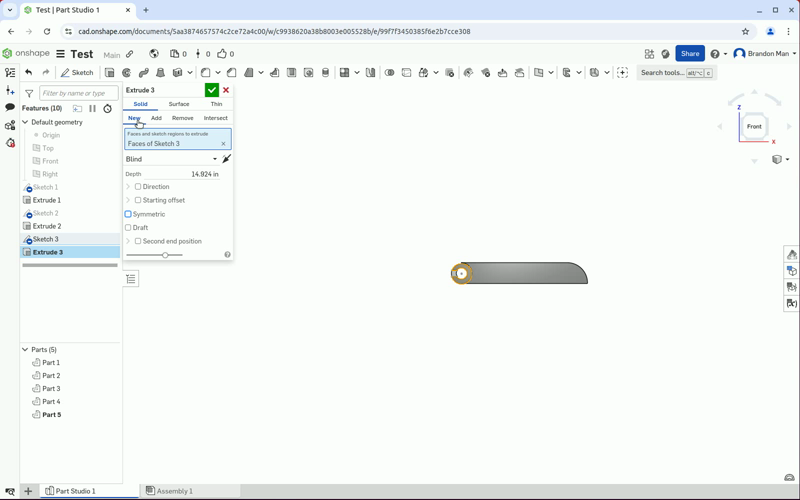
key(space)
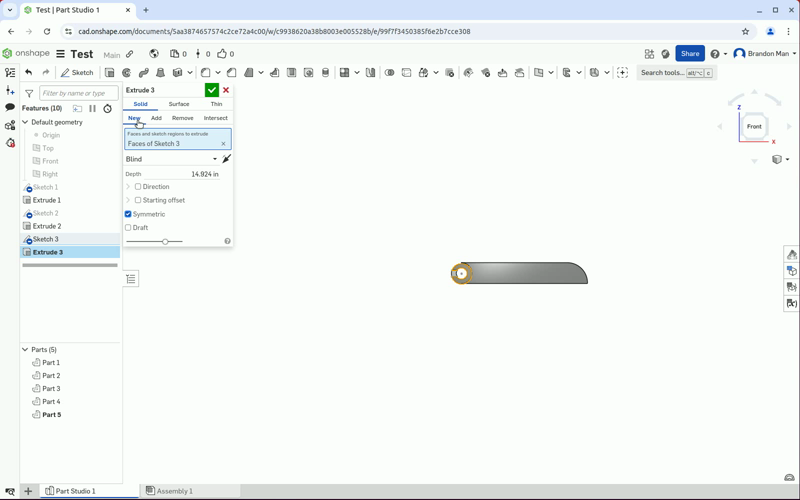
key(enter)
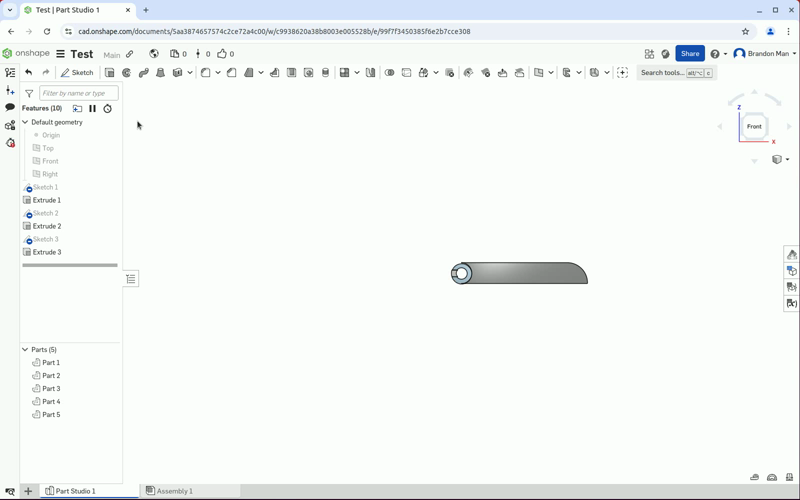
key(shift+h)
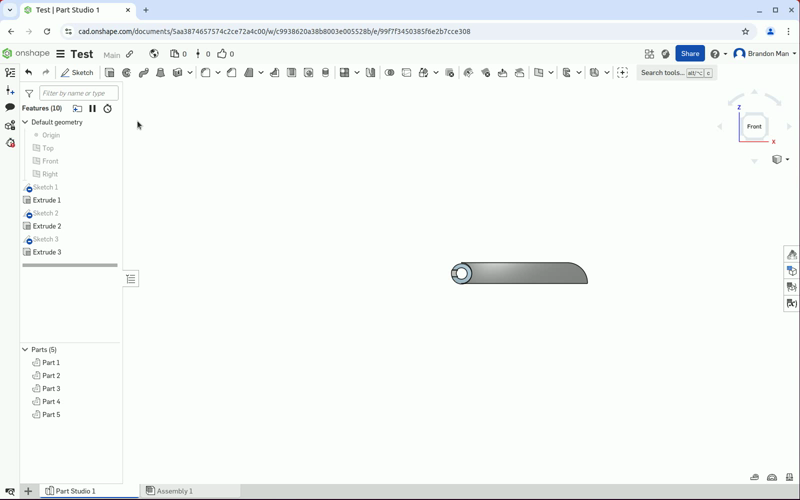
key(shift+h)
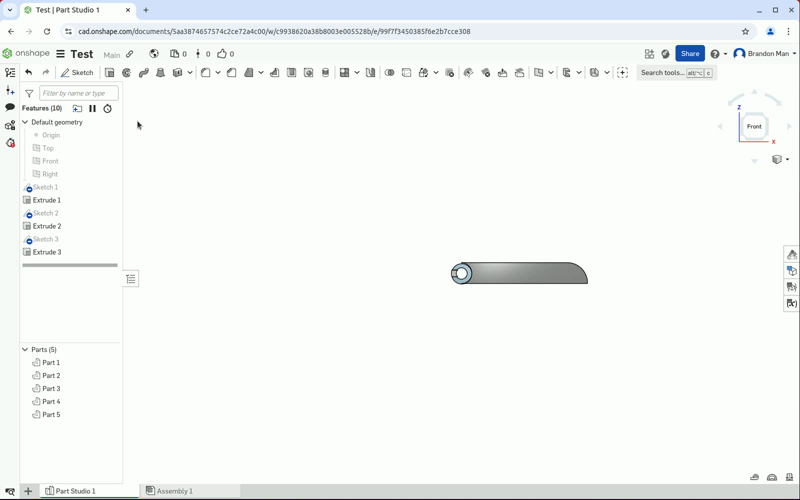
mouse_move(73, 189)
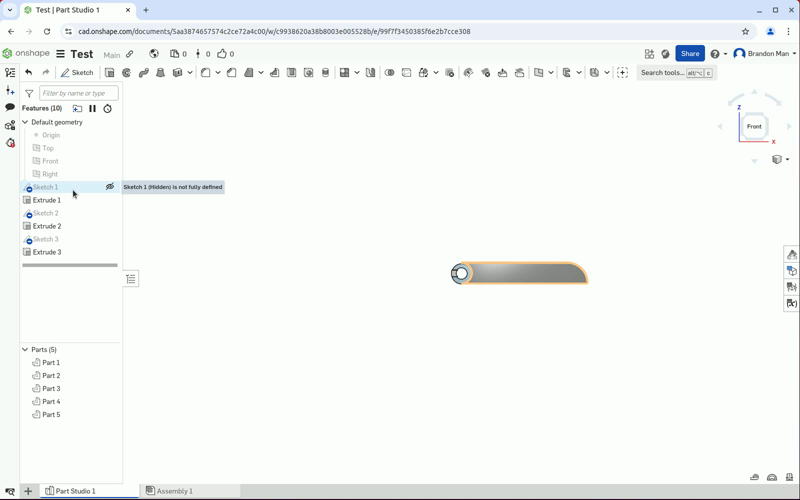
click(73, 189)
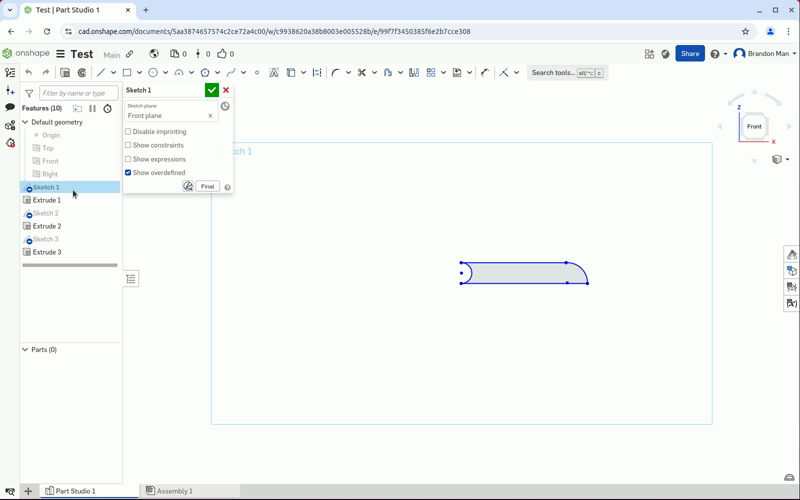
mouse_move(229, 92)
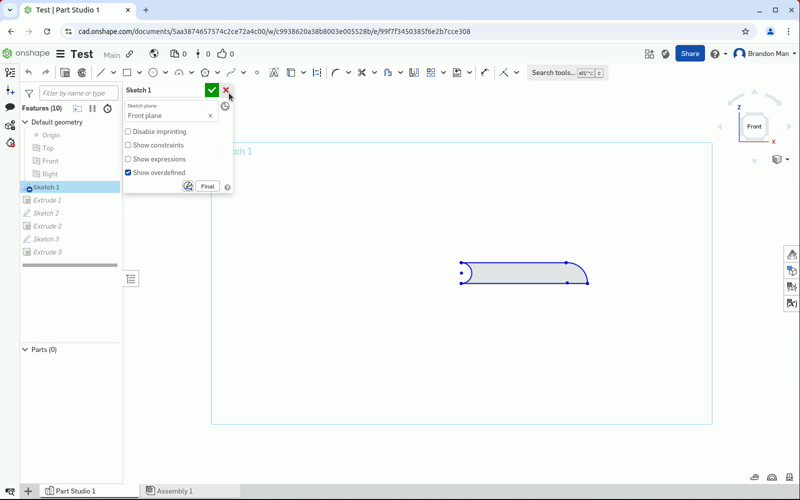
click(229, 92)
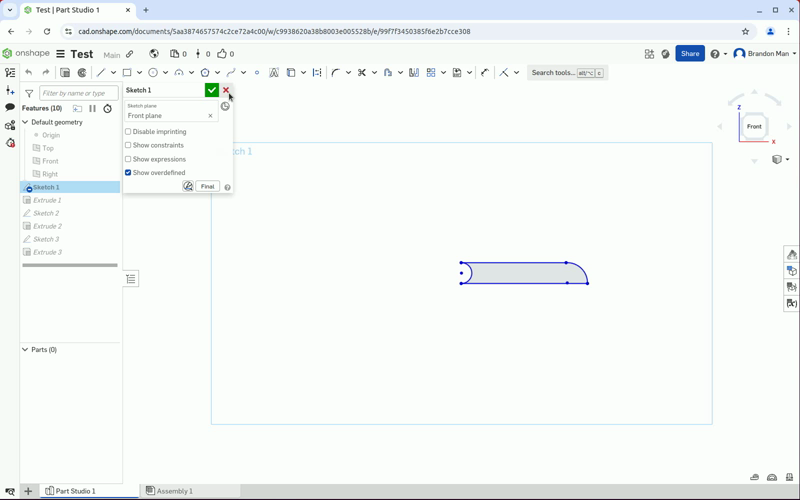
key(shift+s)
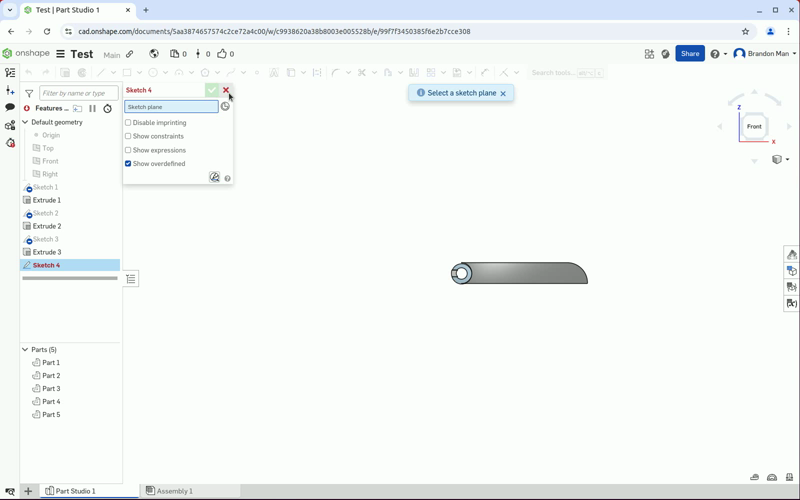
mouse_move(73, 163)
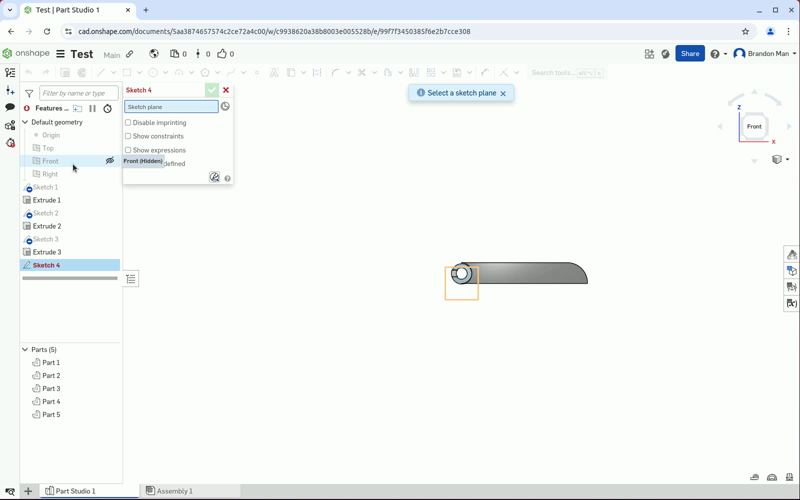
click(73, 163)
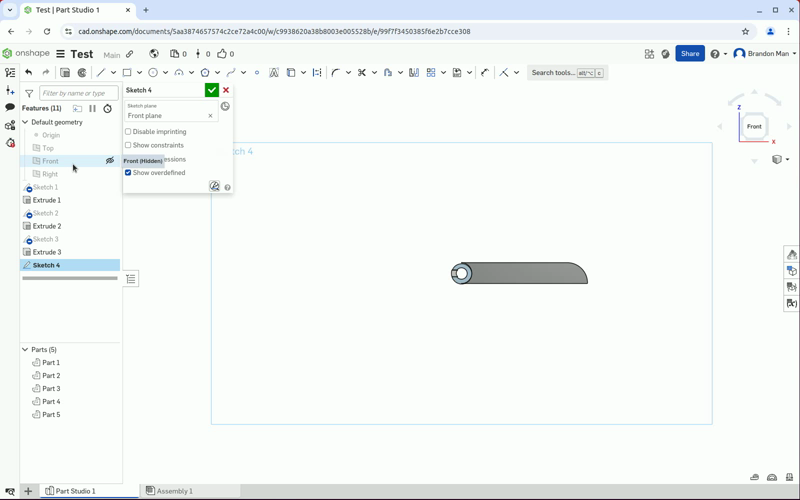
mouse_move(73, 352)
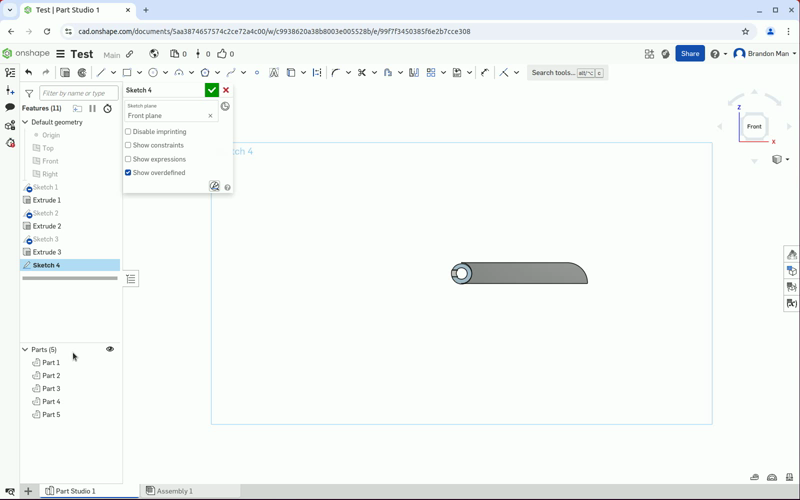
key(y)
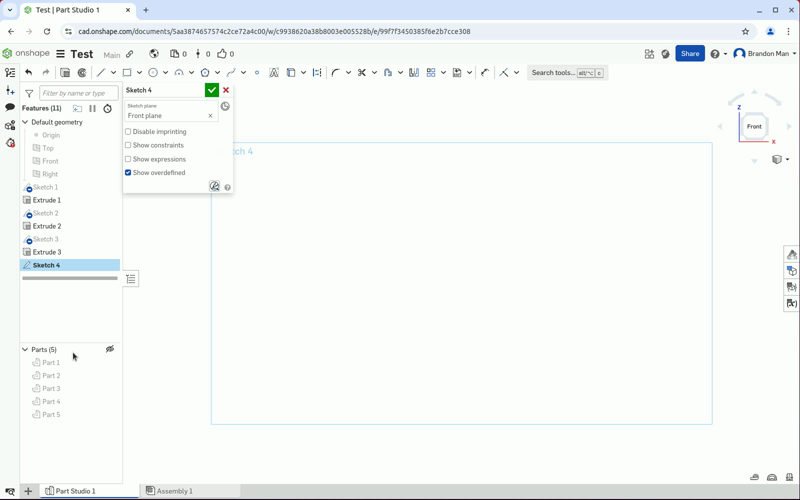
key(c)
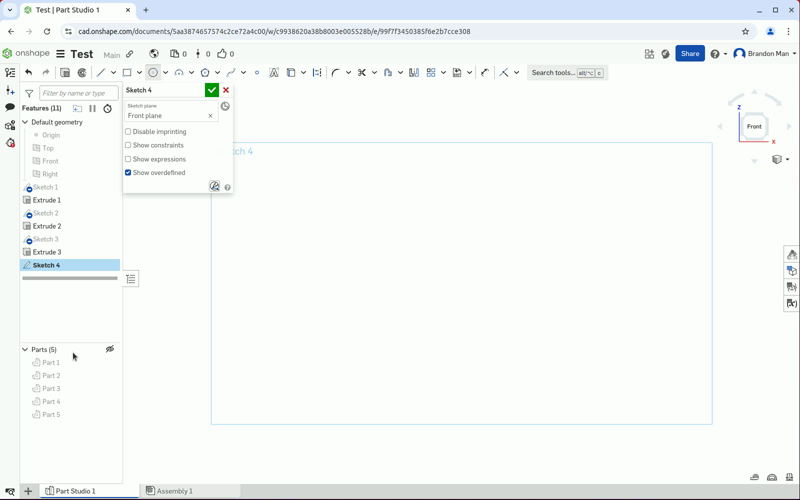
key_down(shift)
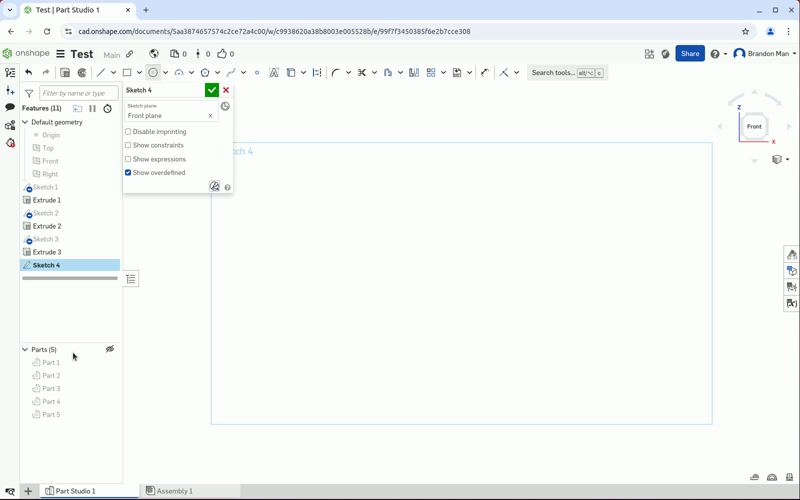
mouse_move(460, 273)
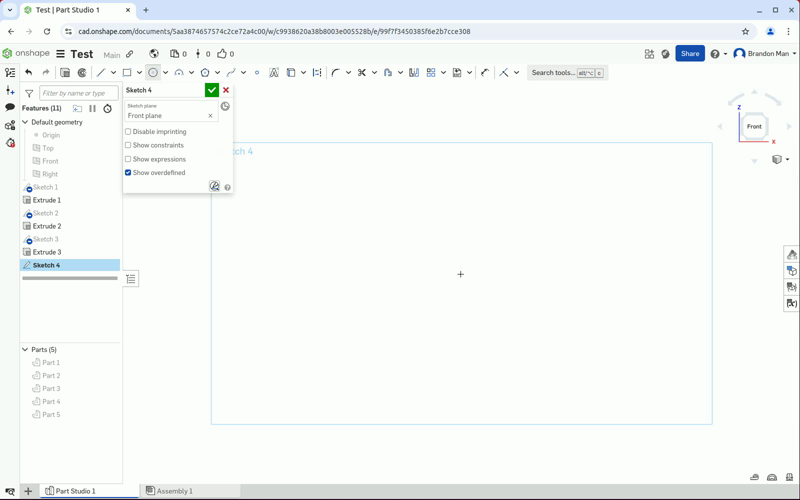
click(460, 273)
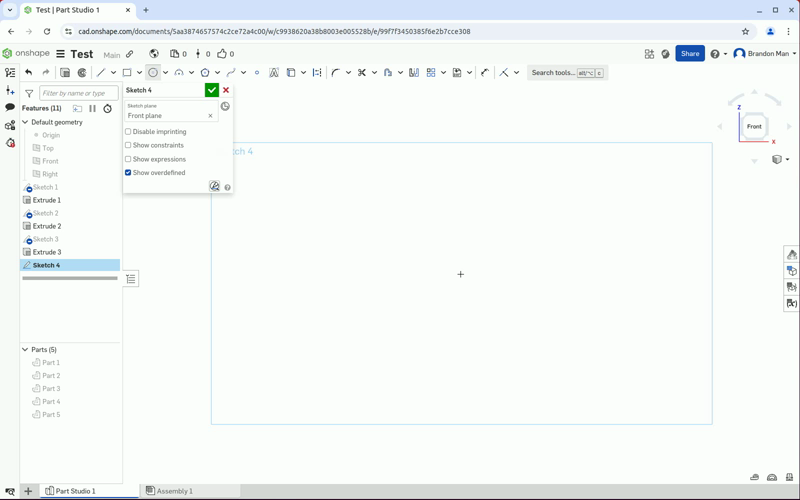
key_up(shift)
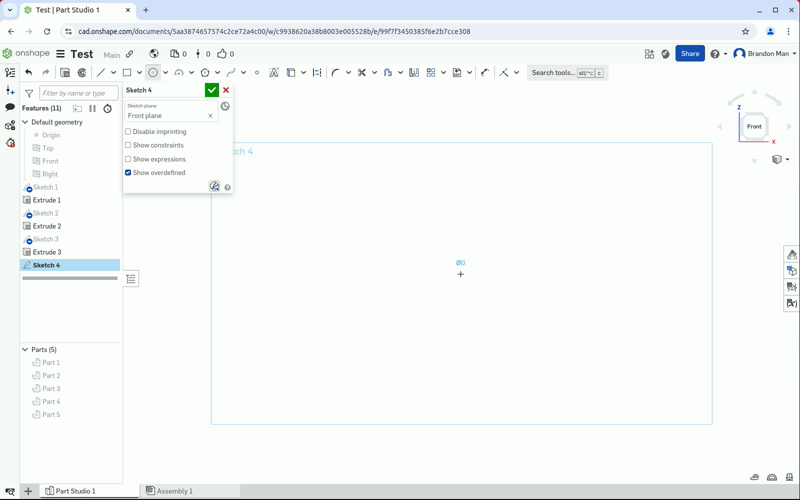
mouse_move(466, 273)
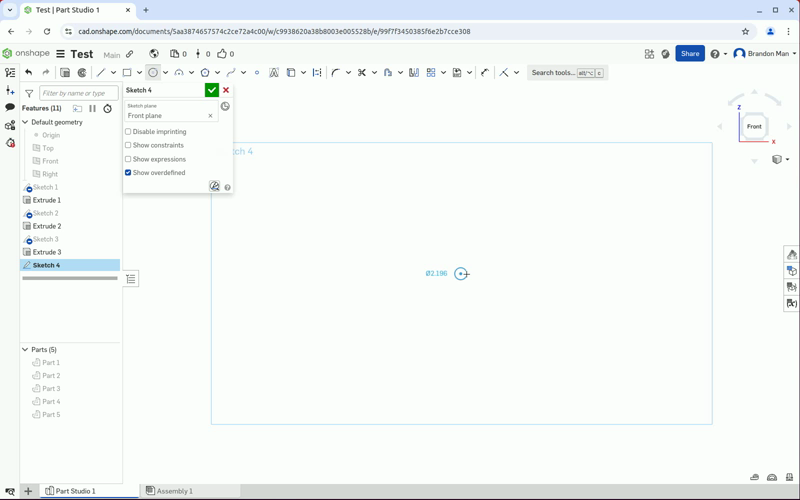
click(466, 273)
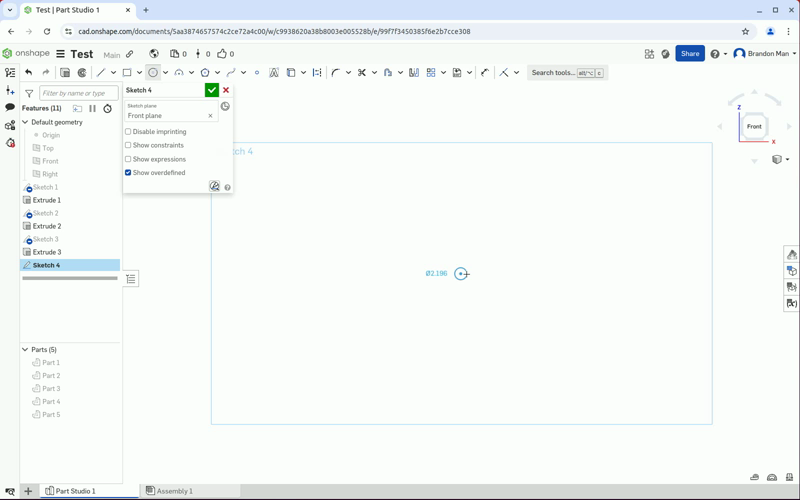
key(esc)
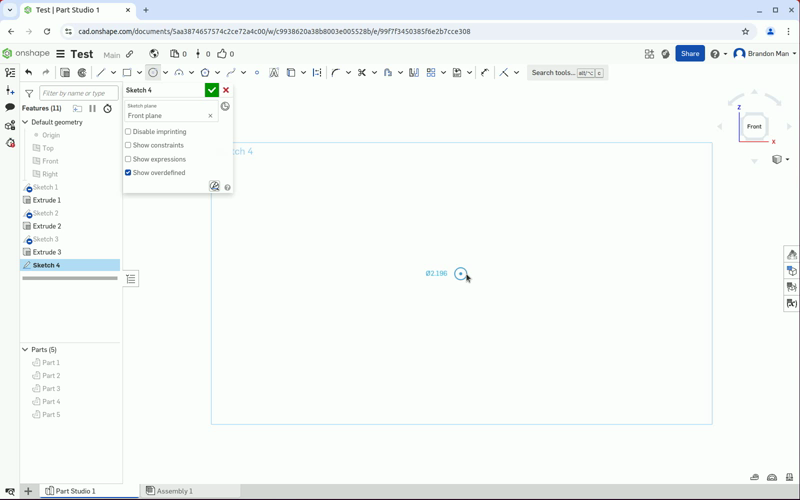
mouse_move(455, 272)
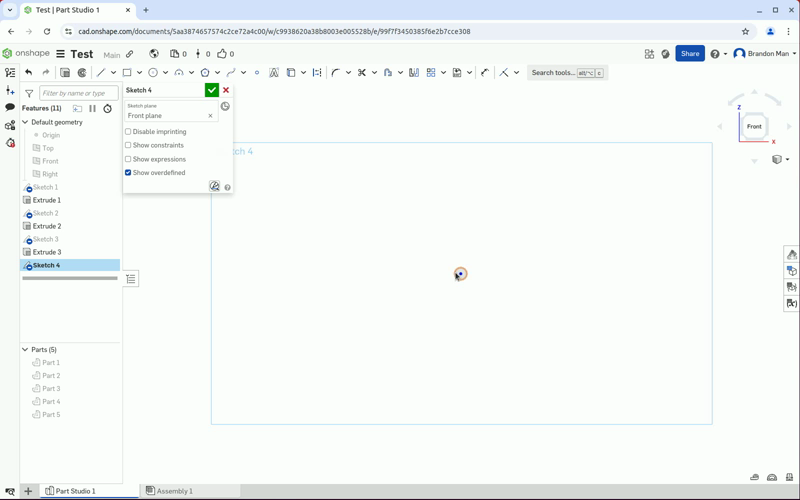
scroll(6)
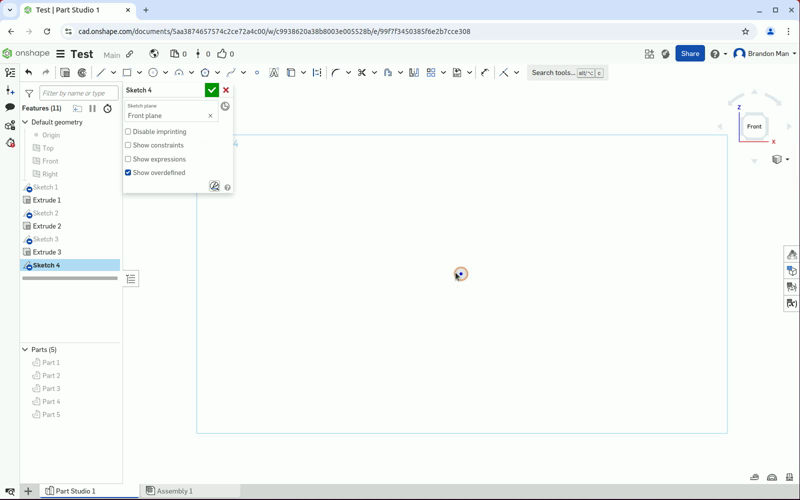
scroll(6)
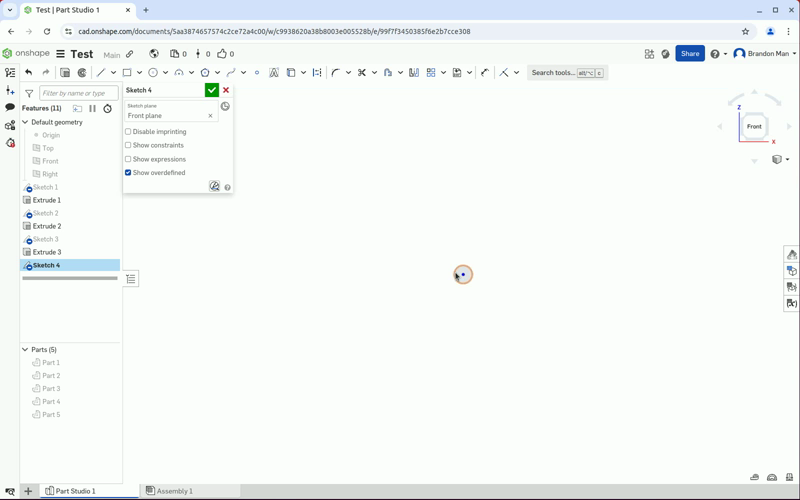
scroll(6)
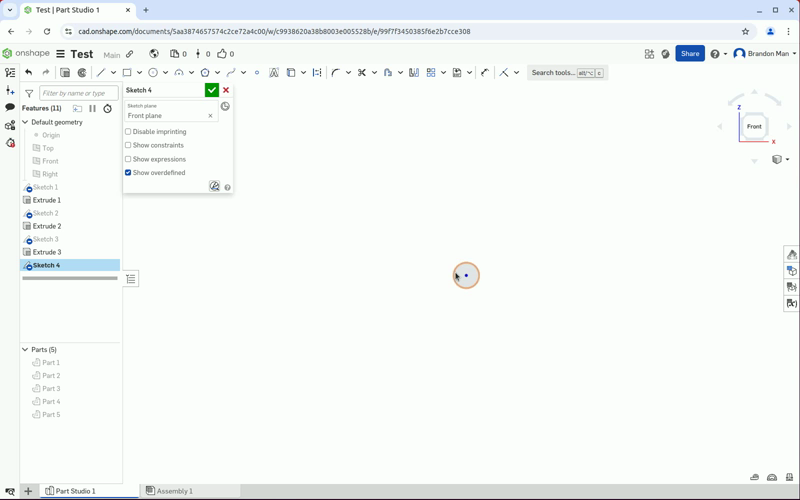
scroll(6)
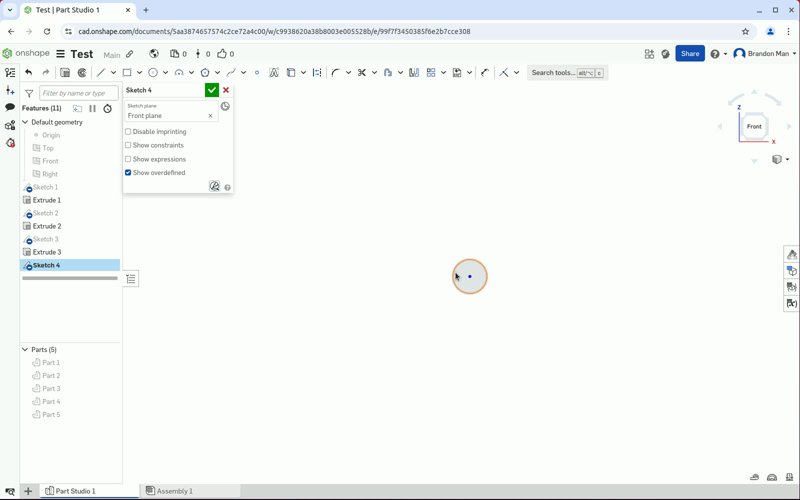
scroll(6)
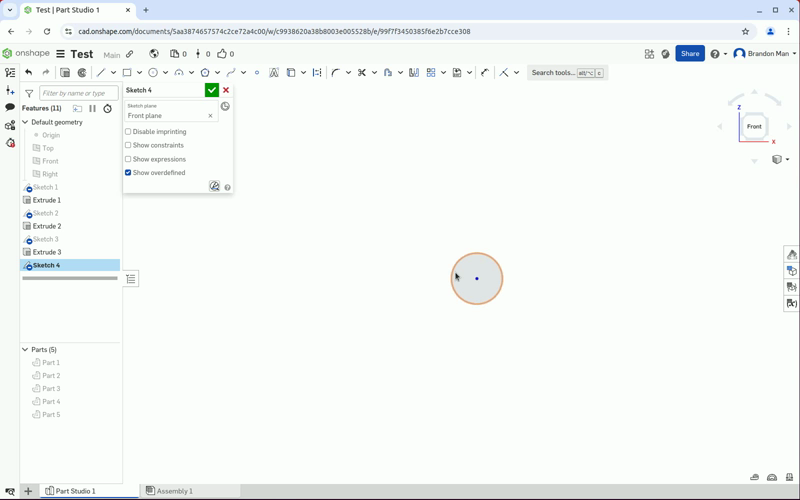
scroll(6)
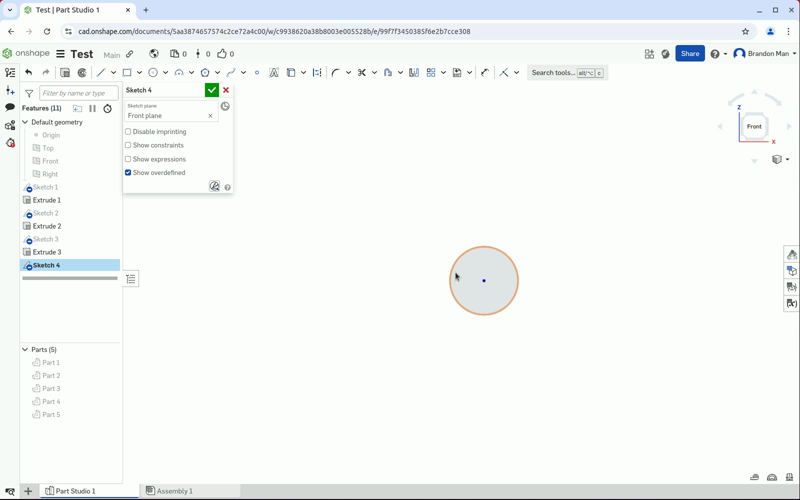
scroll(6)
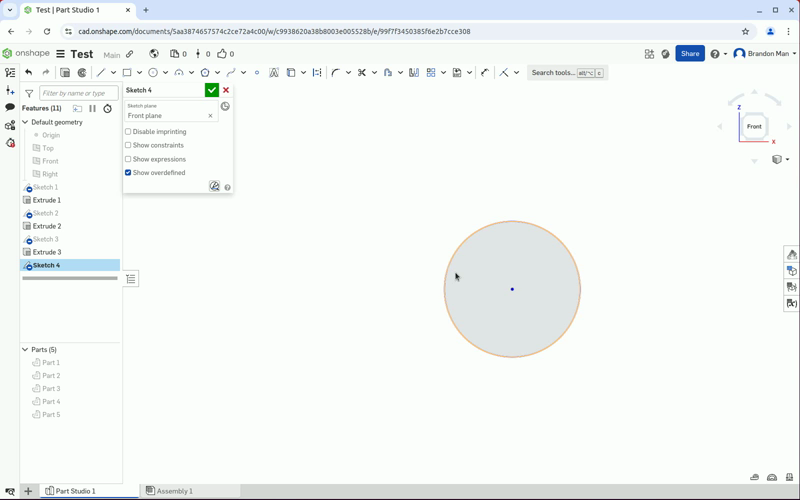
click(455, 272)
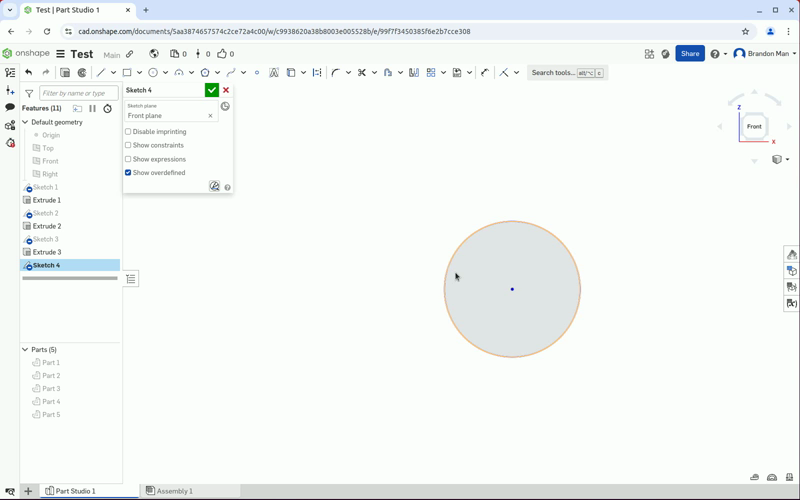
scroll(-6)
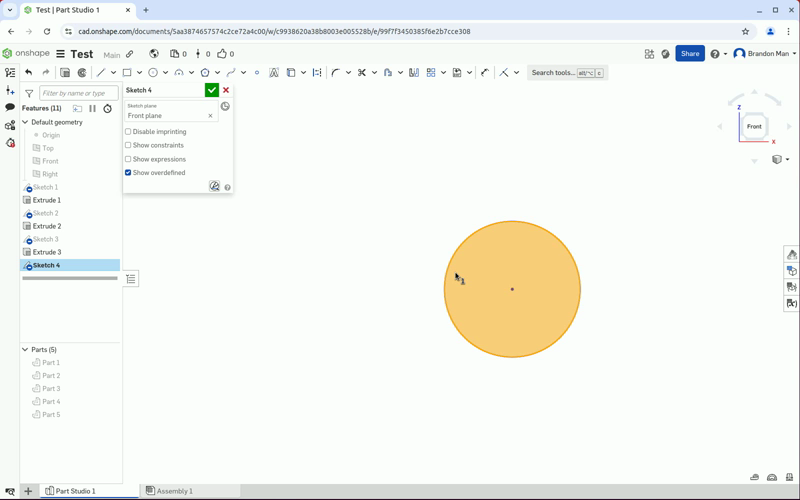
scroll(-6)
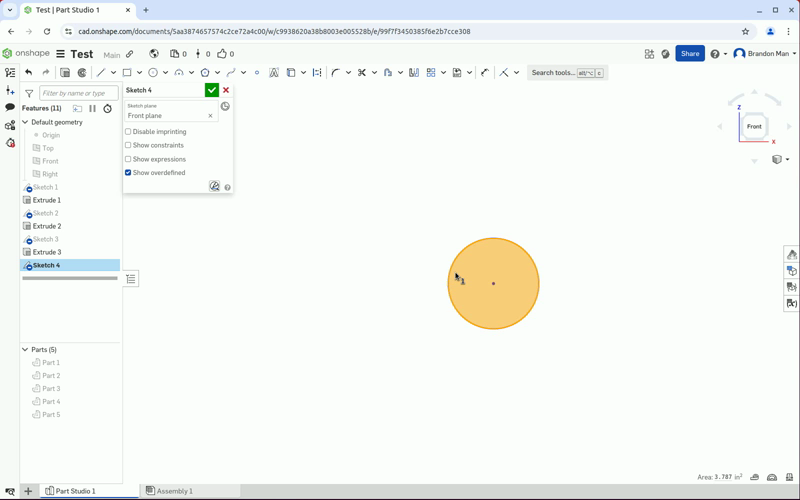
scroll(-6)
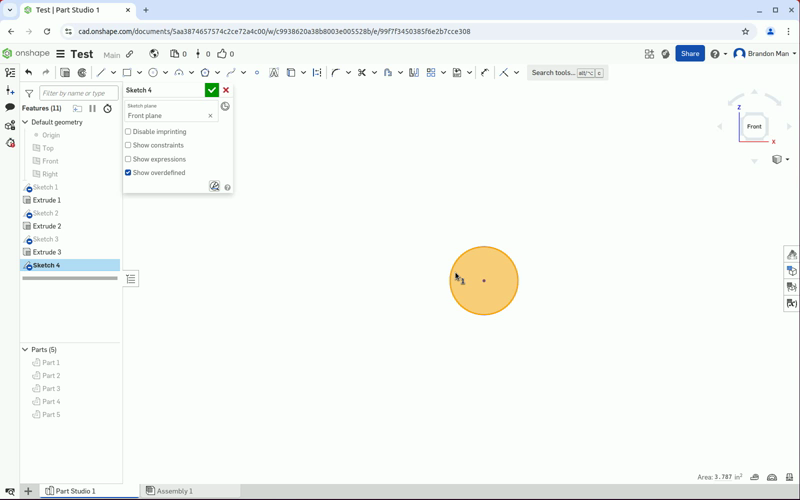
scroll(-6)
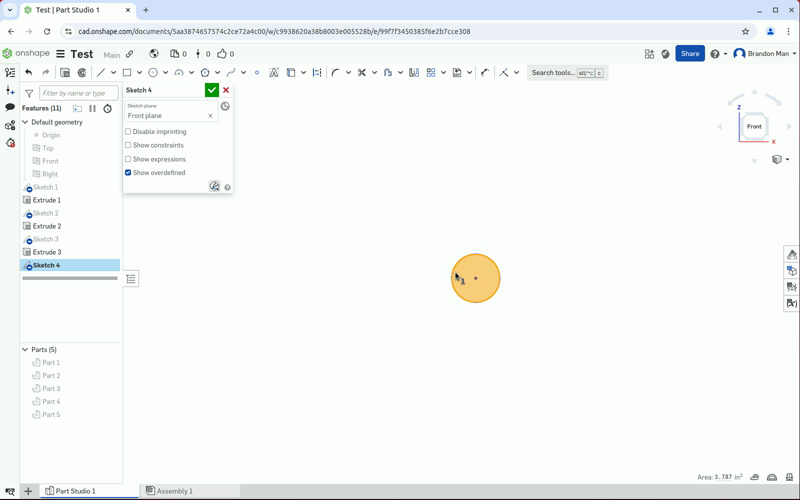
scroll(-6)
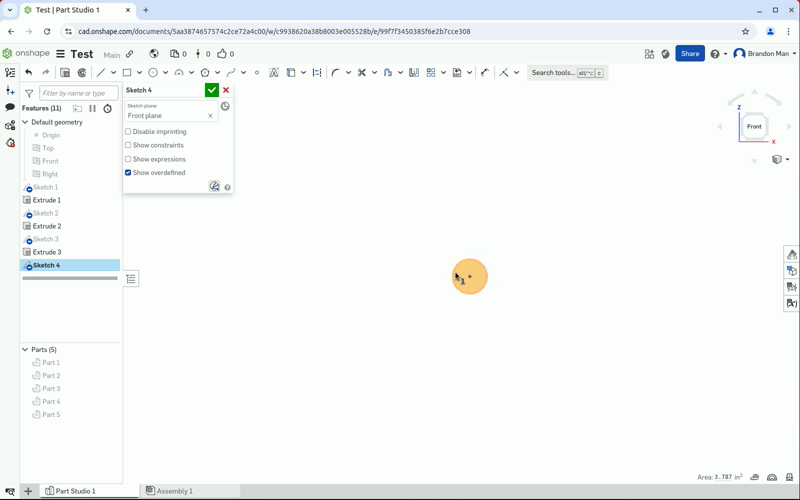
scroll(-6)
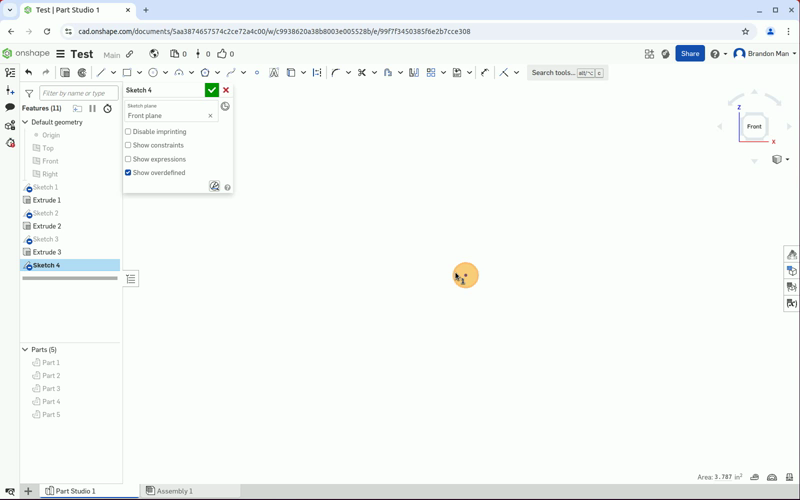
scroll(-6)
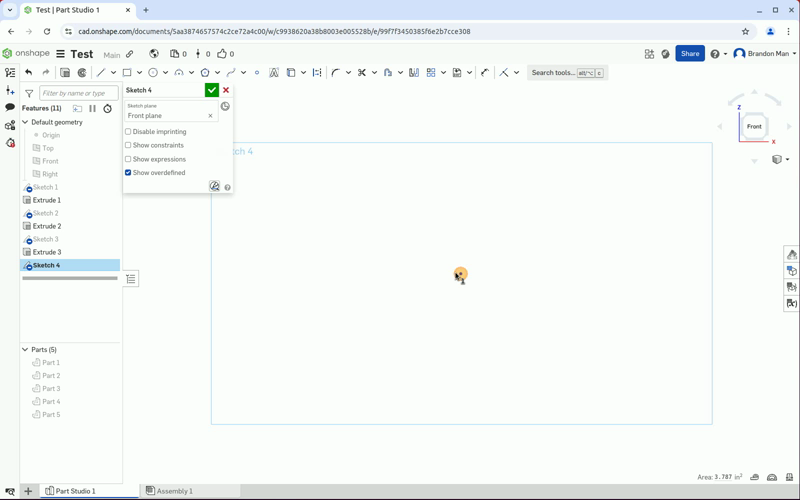
mouse_move(73, 352)
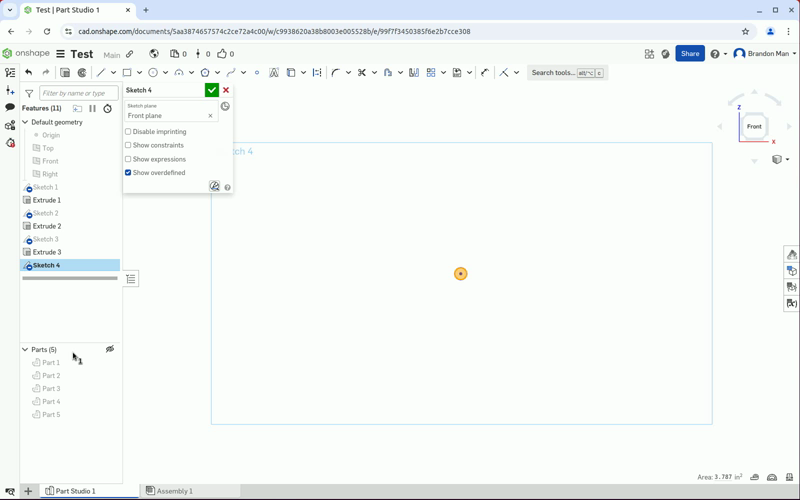
key(shift+y)
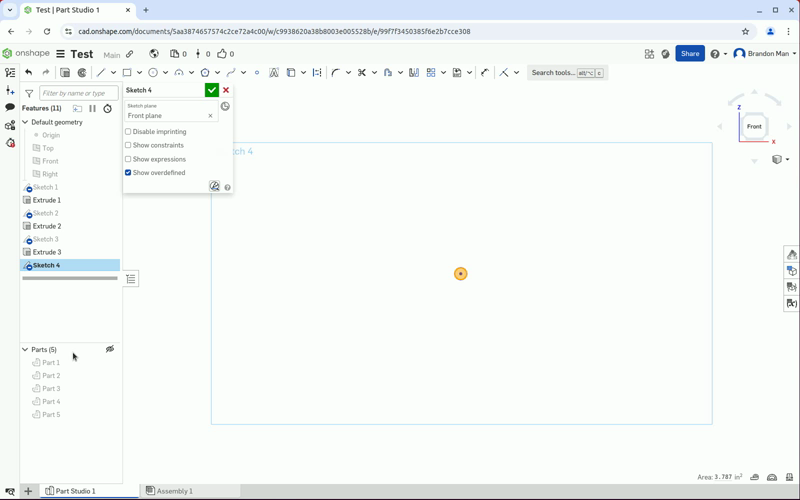
key(shift+e)
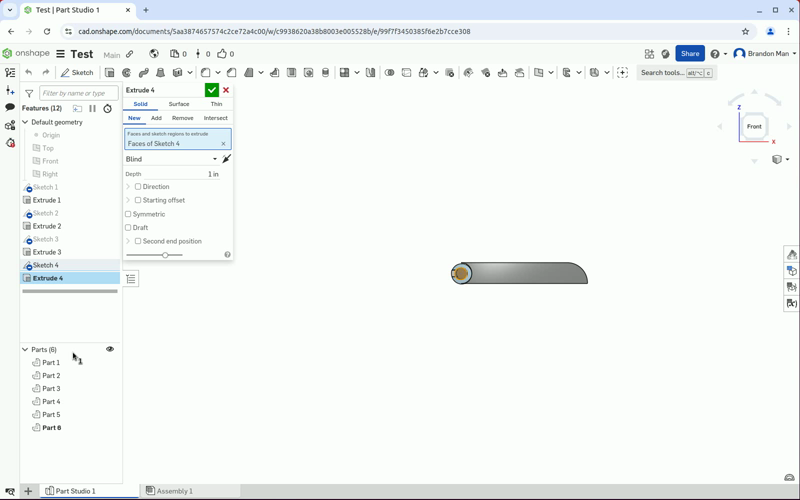
mouse_move(143, 106)
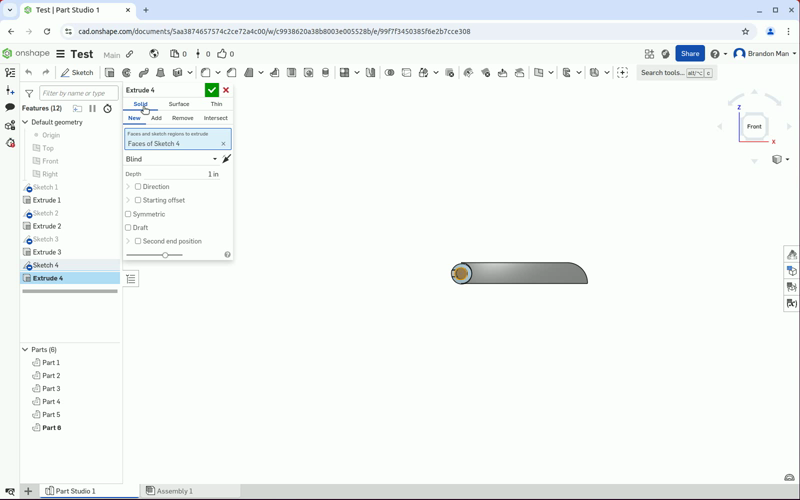
click(143, 106)
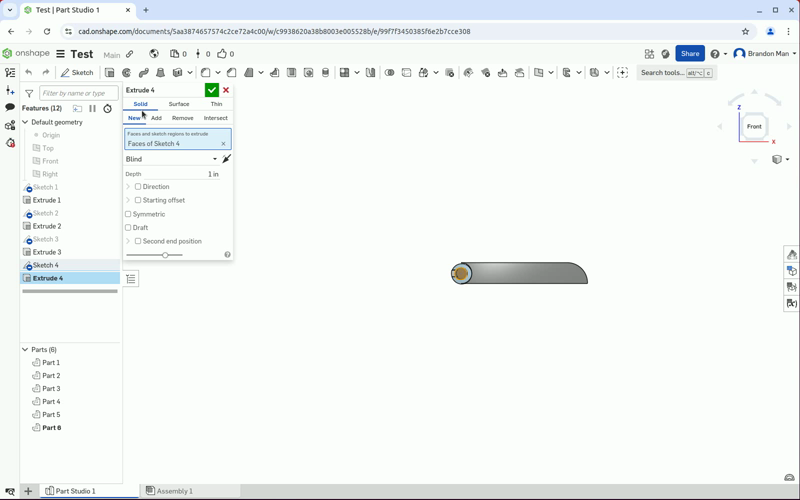
mouse_move(137, 120)
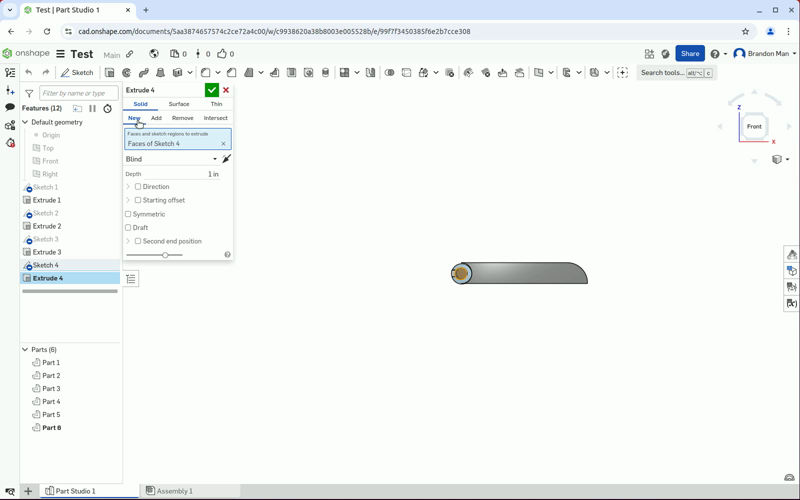
click(137, 120)
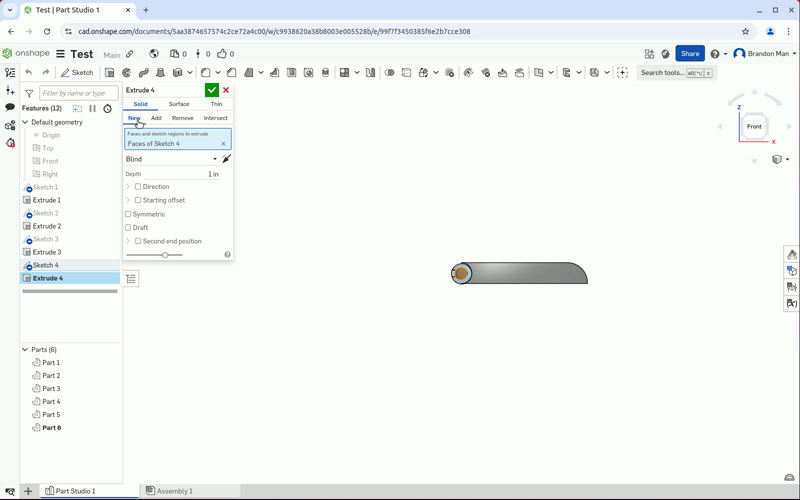
key(tab, 4)
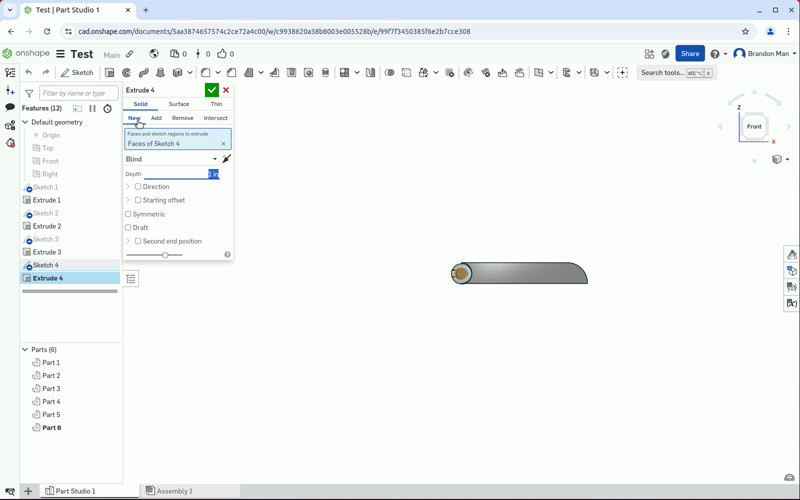
text(20.22)
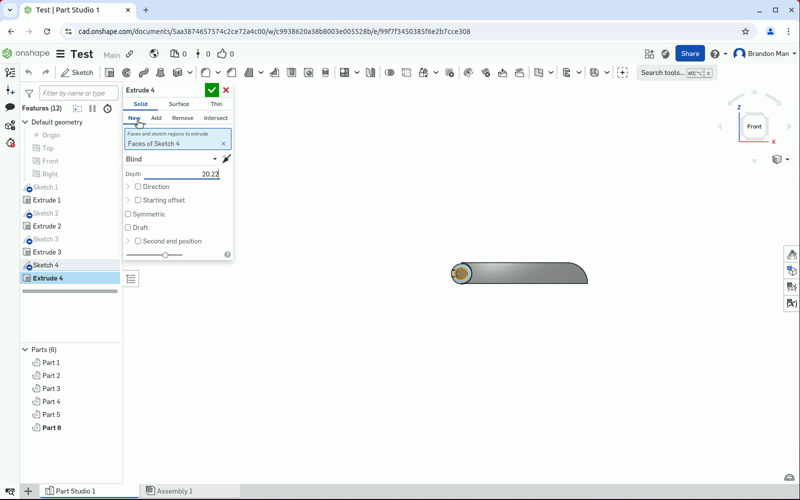
key(tab, 3)
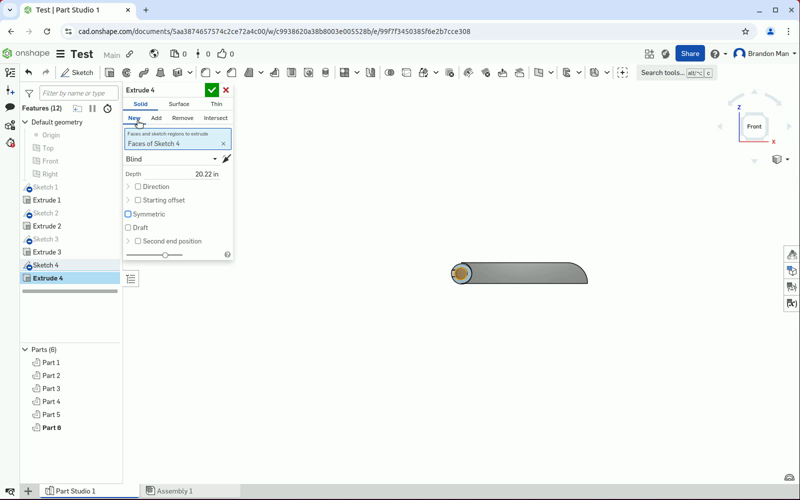
key(space)
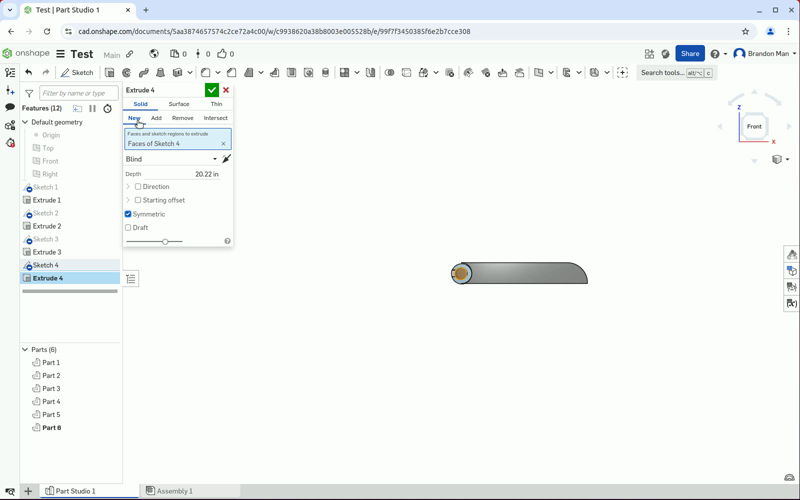
key(enter)
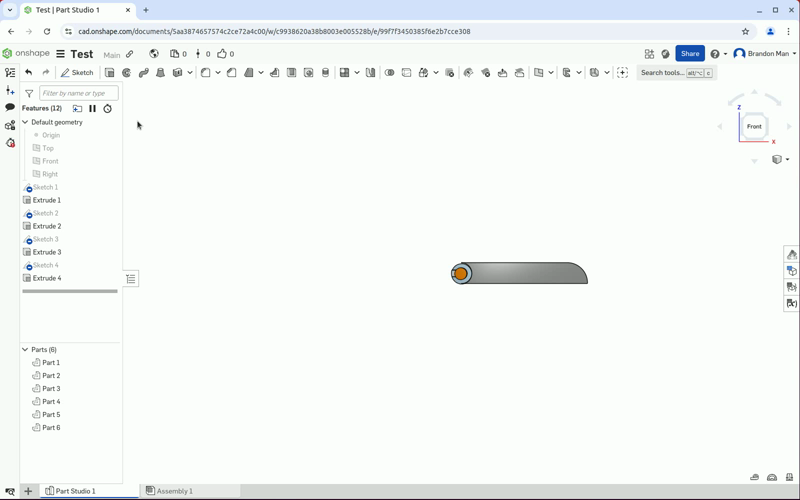
key(shift+h)
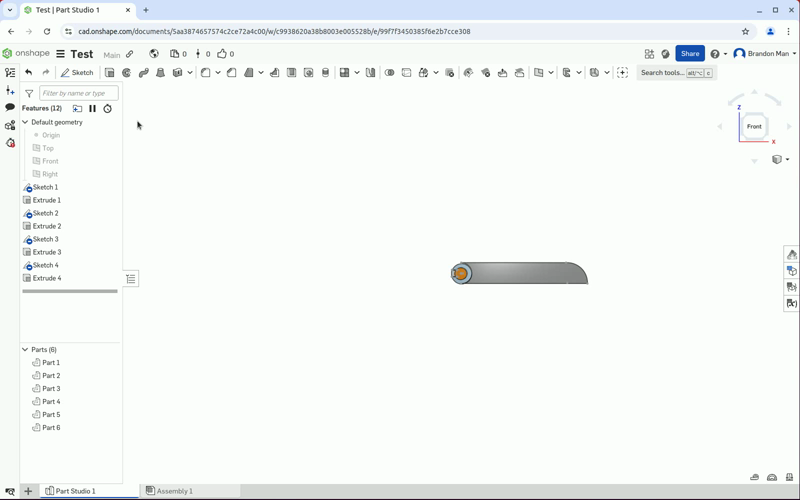
key(shift+h)
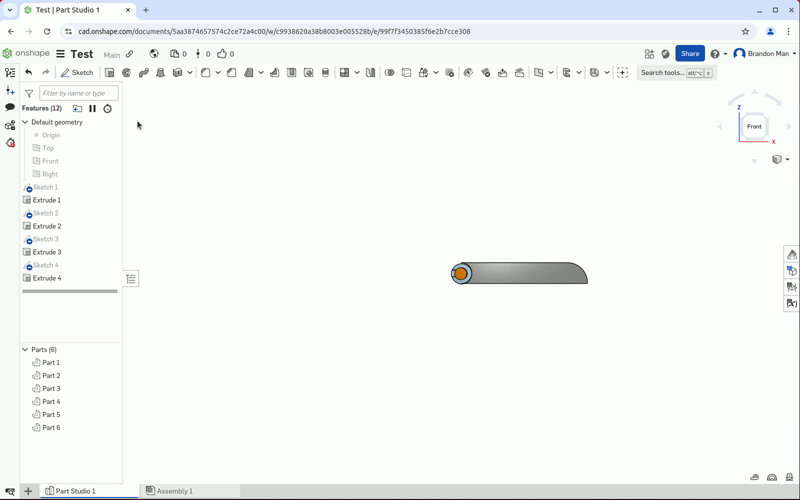
mouse_move(73, 189)
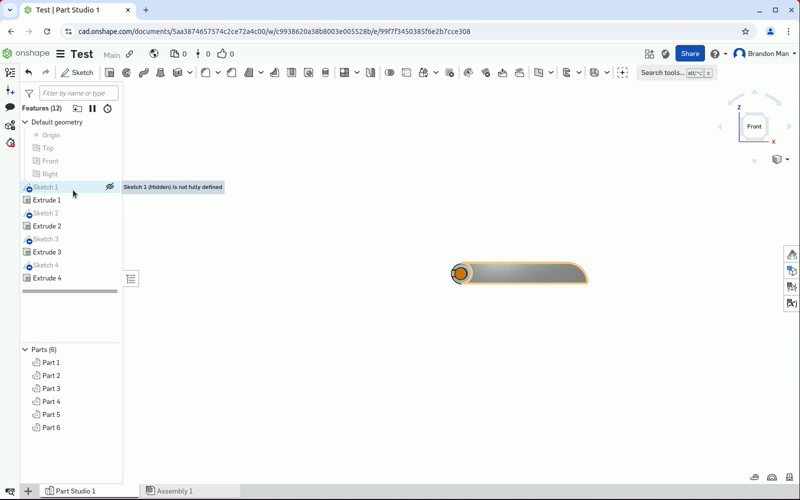
click(73, 189)
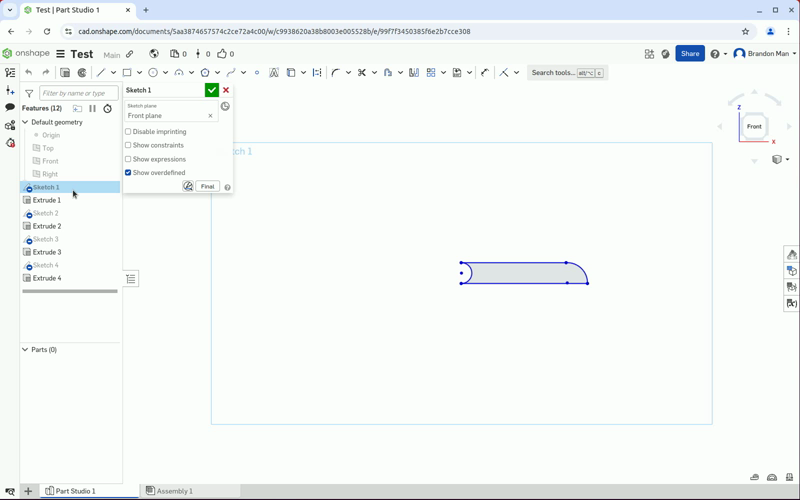
mouse_move(229, 92)
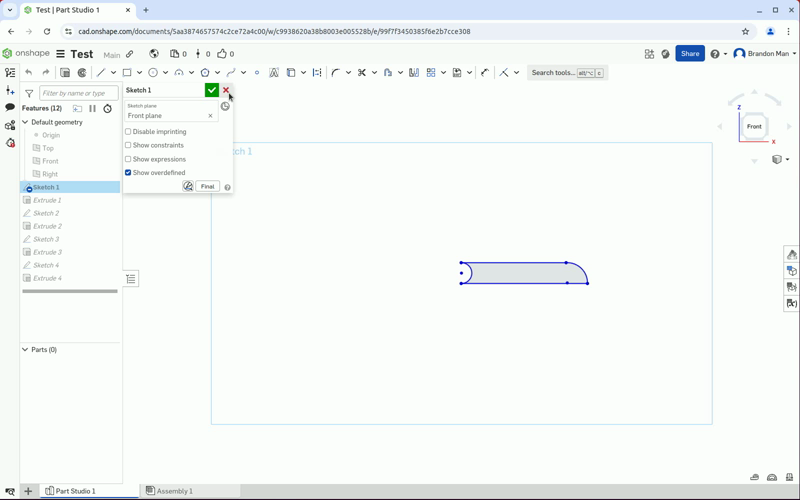
click(229, 92)
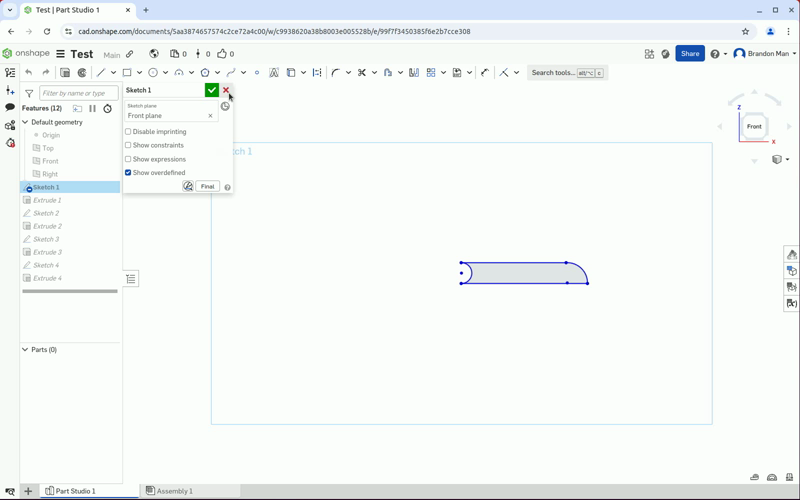
key(shift+s)
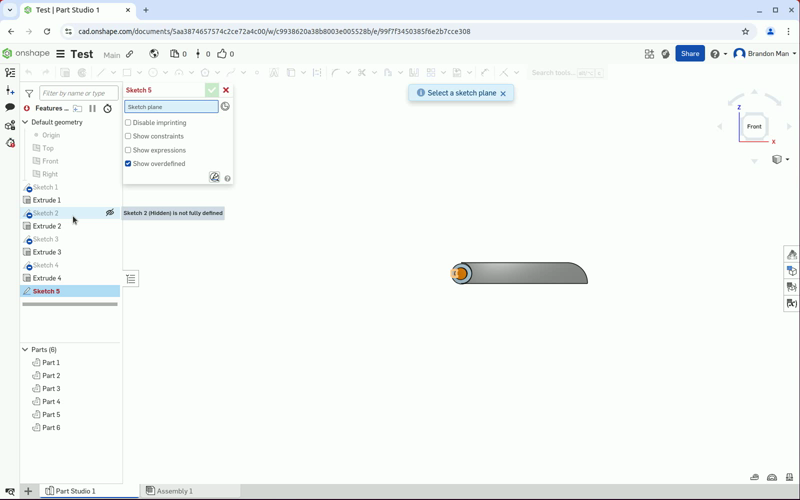
scroll(3)
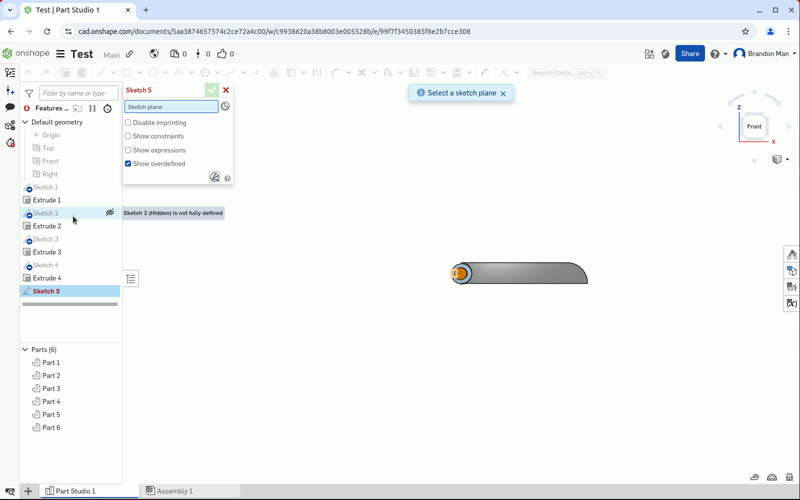
mouse_move(73, 163)
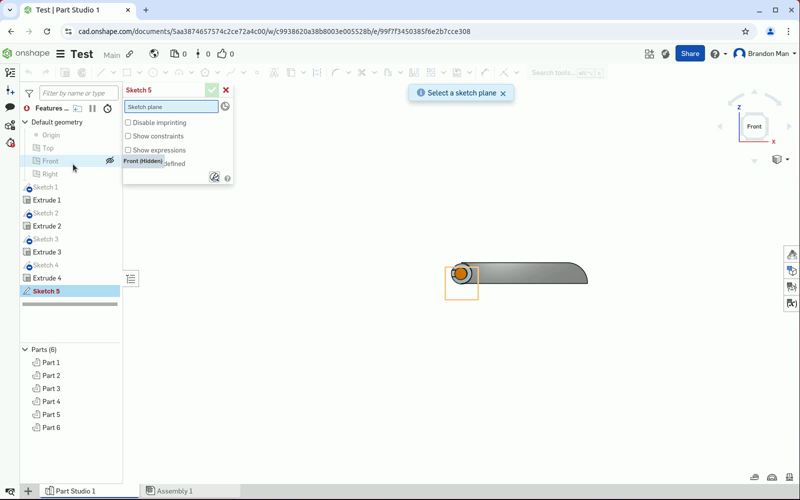
click(73, 163)
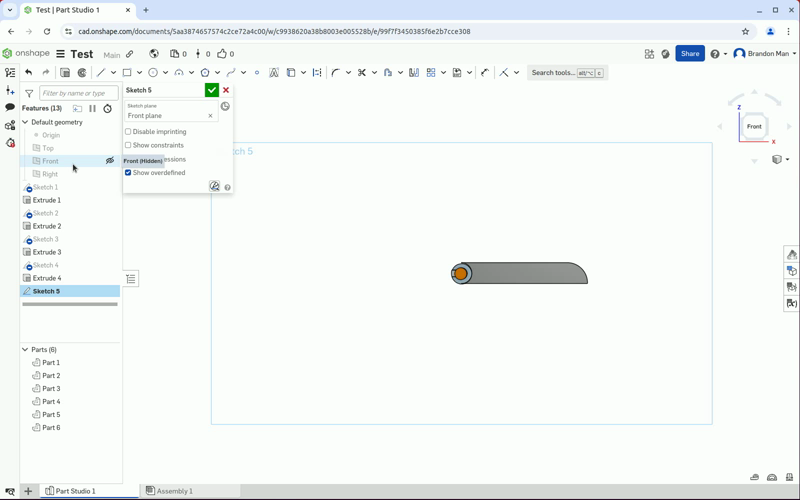
mouse_move(73, 352)
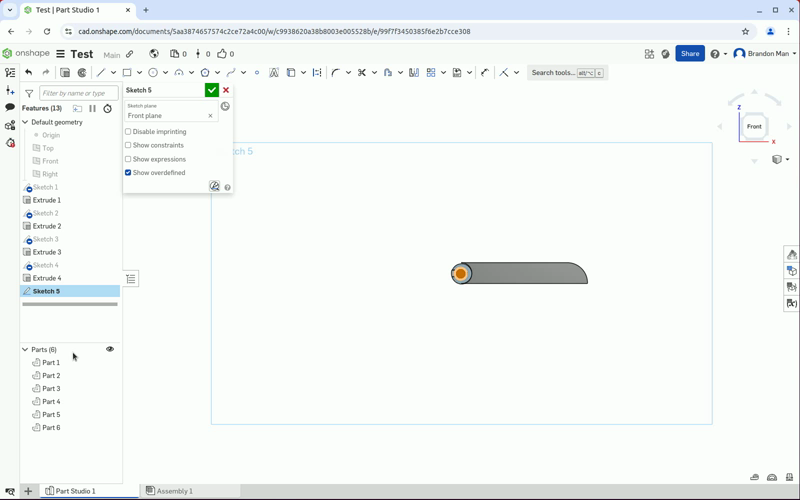
key(y)
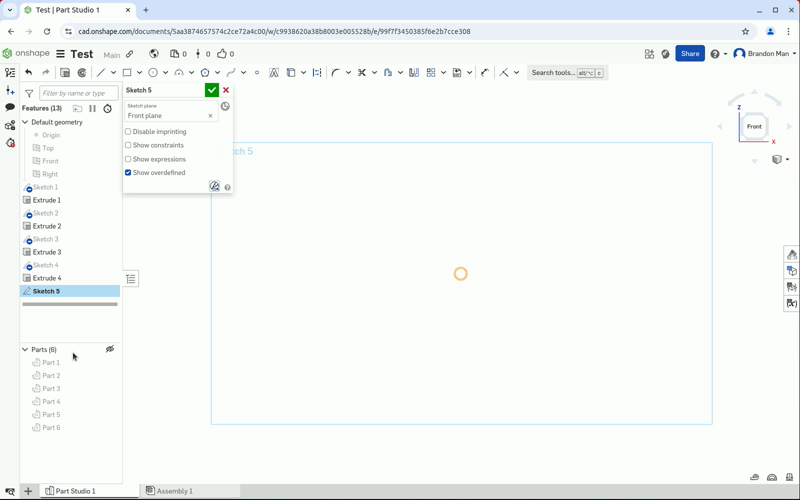
key(l)
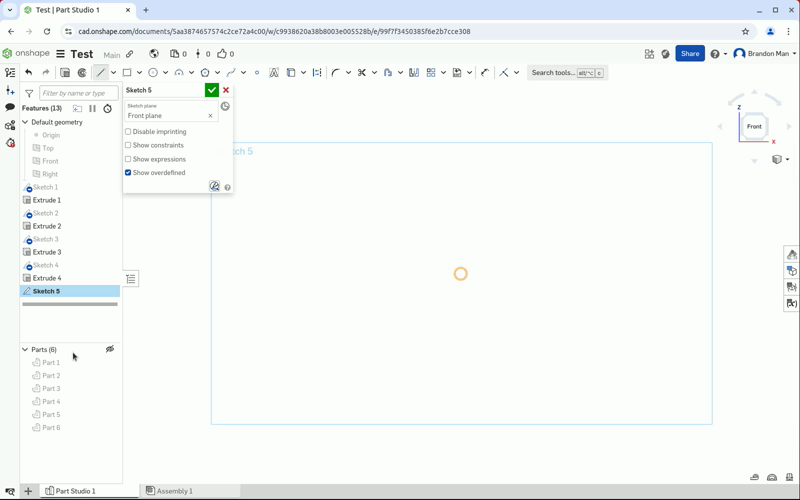
key_down(shift)
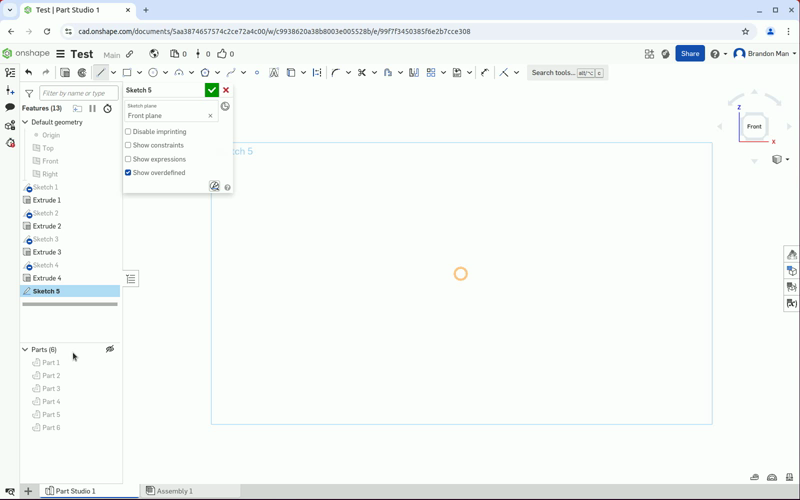
mouse_move(452, 276)
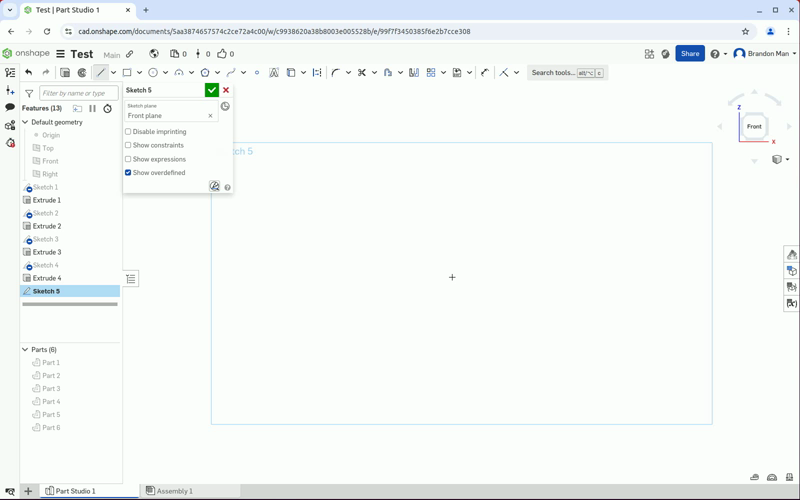
click(452, 276)
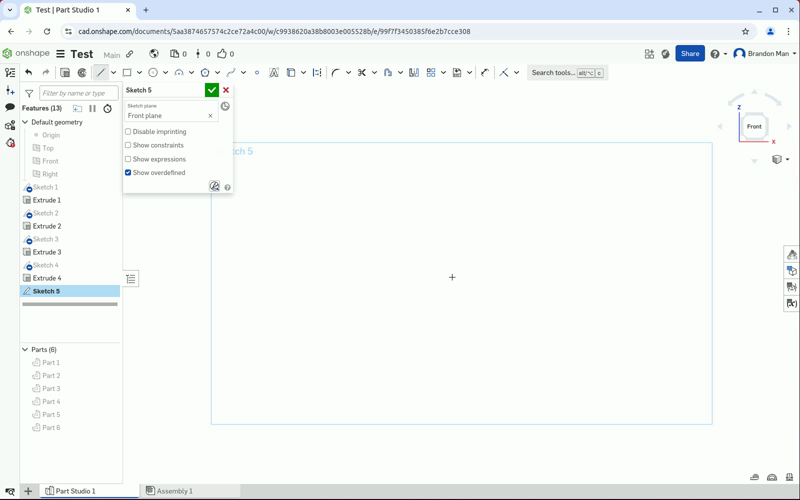
key_up(shift)
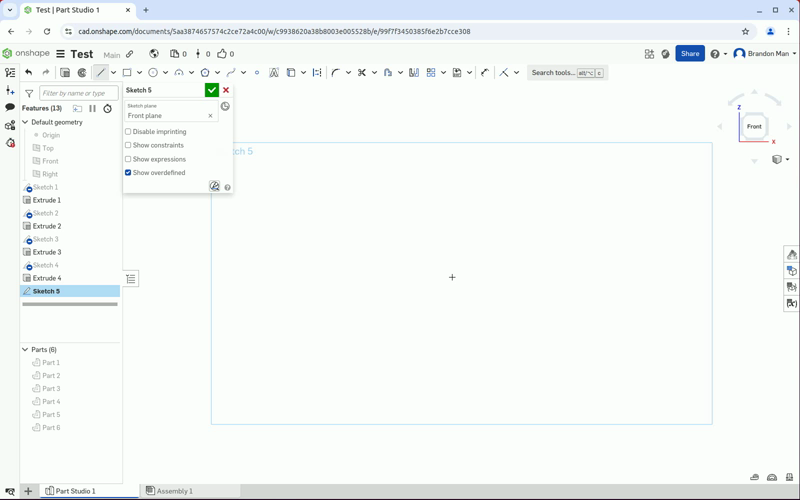
key_down(shift)
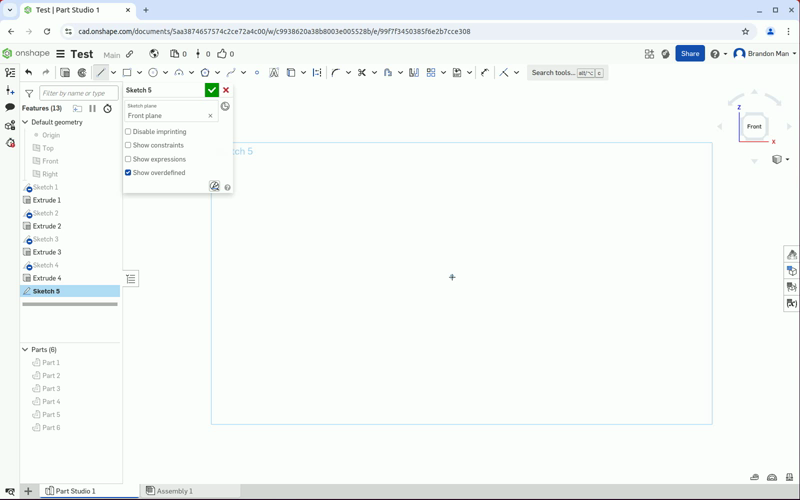
mouse_move(482, 276)
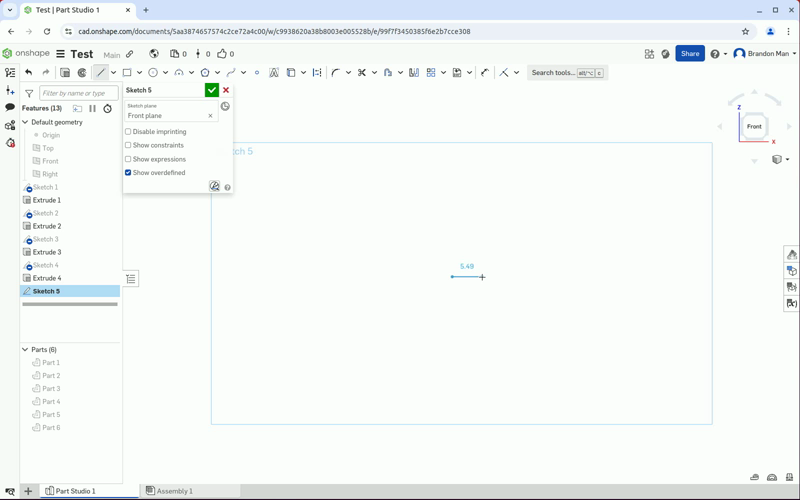
mouse_move(457, 276)
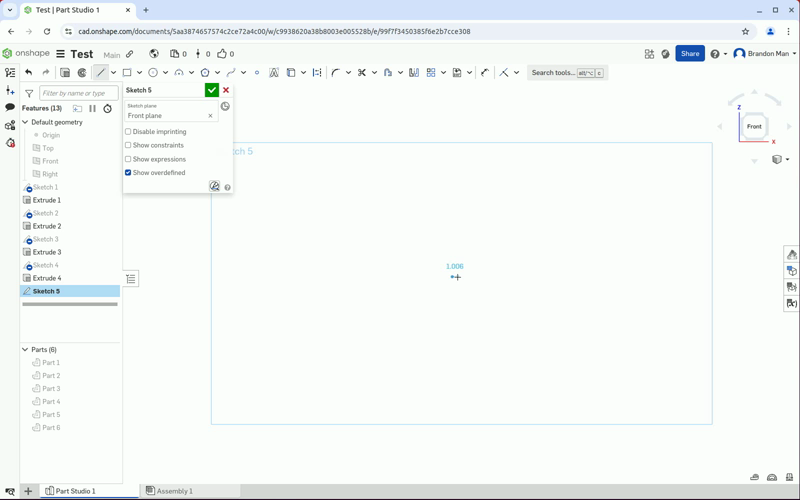
scroll(6)
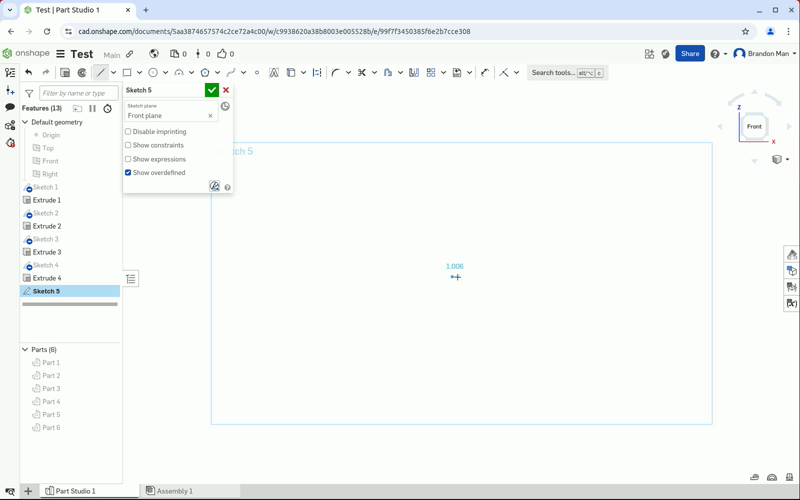
scroll(6)
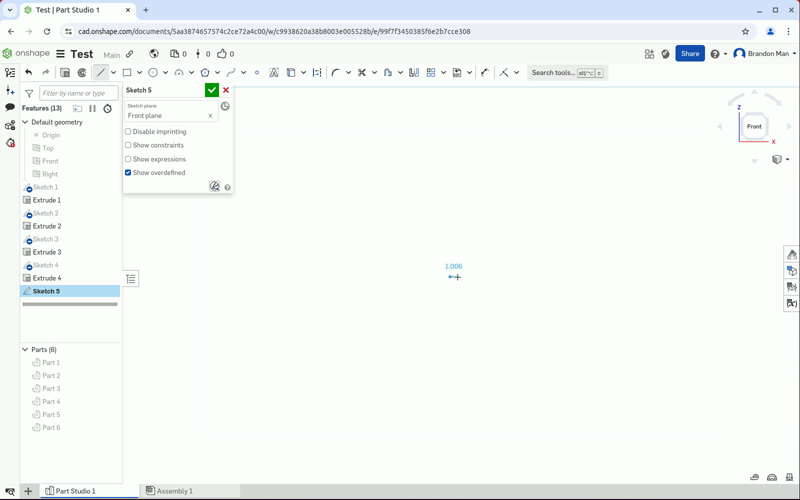
scroll(6)
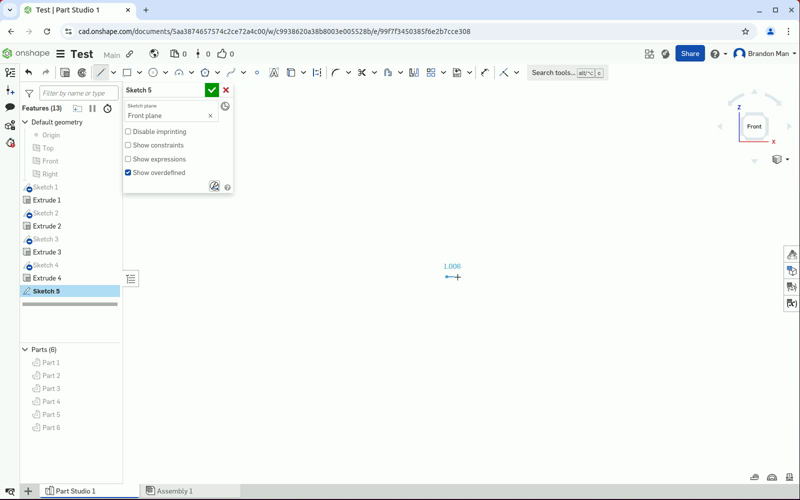
scroll(6)
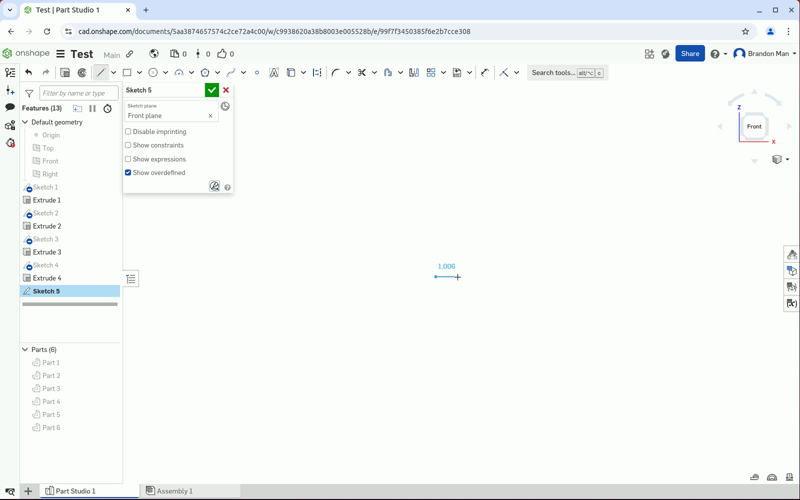
scroll(6)
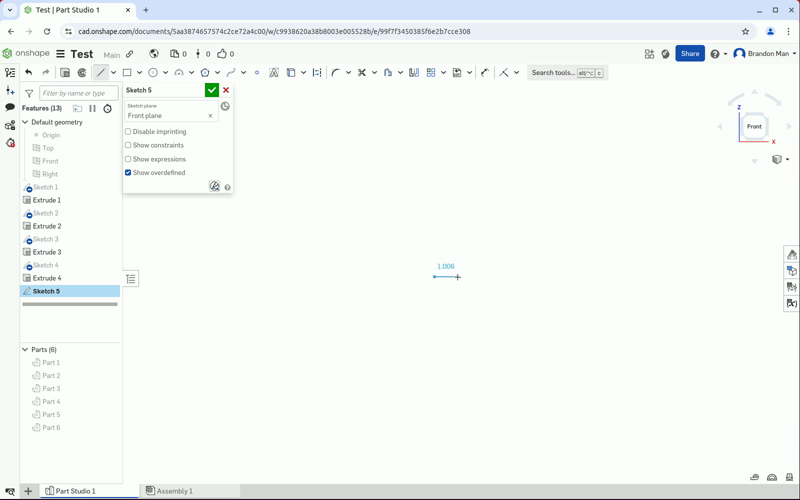
scroll(6)
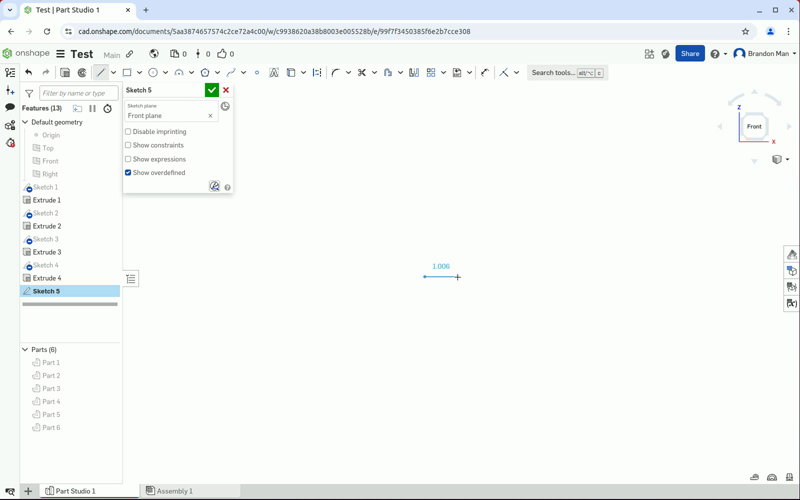
scroll(6)
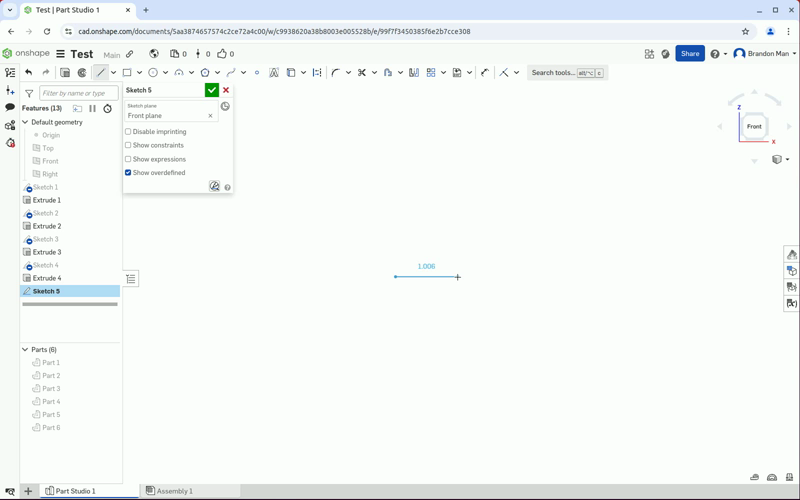
click(457, 276)
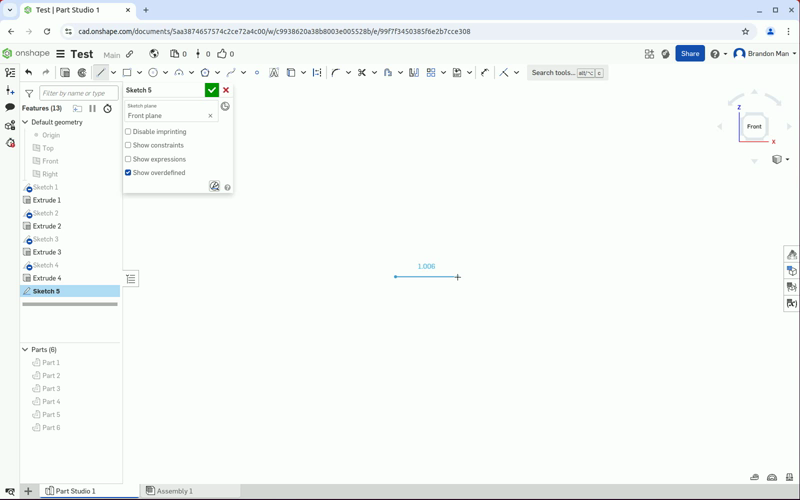
scroll(-6)
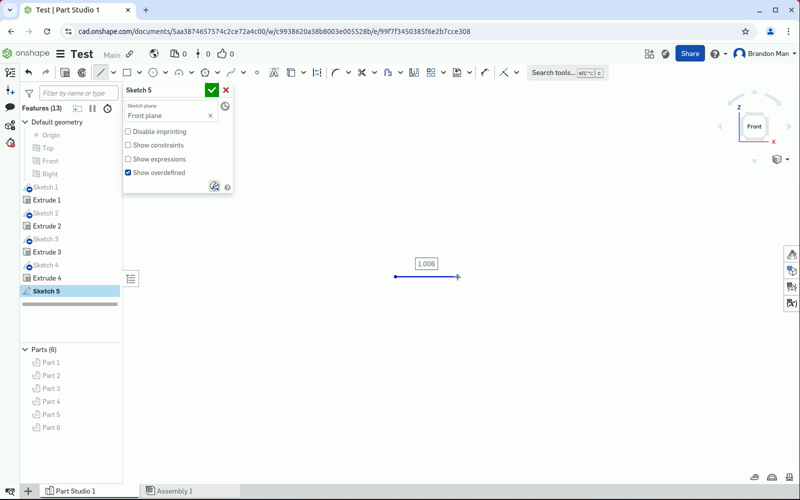
scroll(-6)
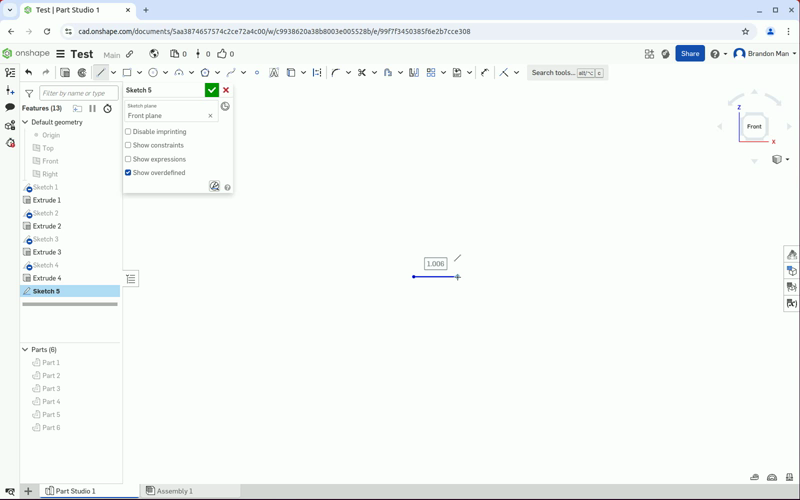
scroll(-6)
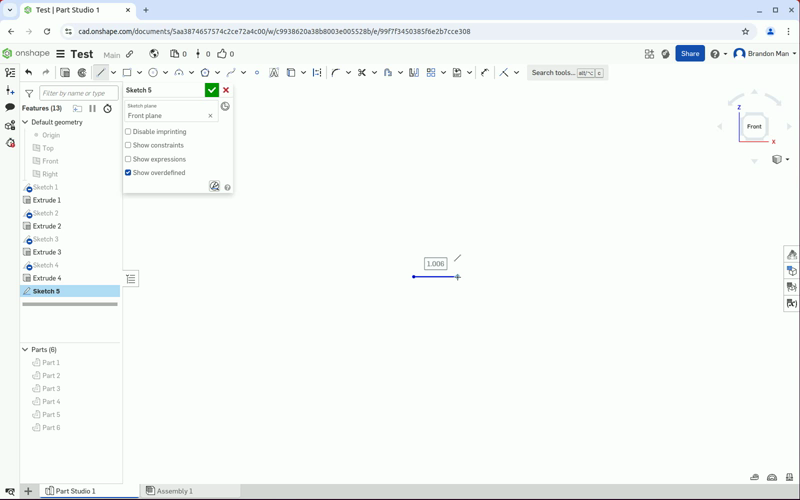
scroll(-6)
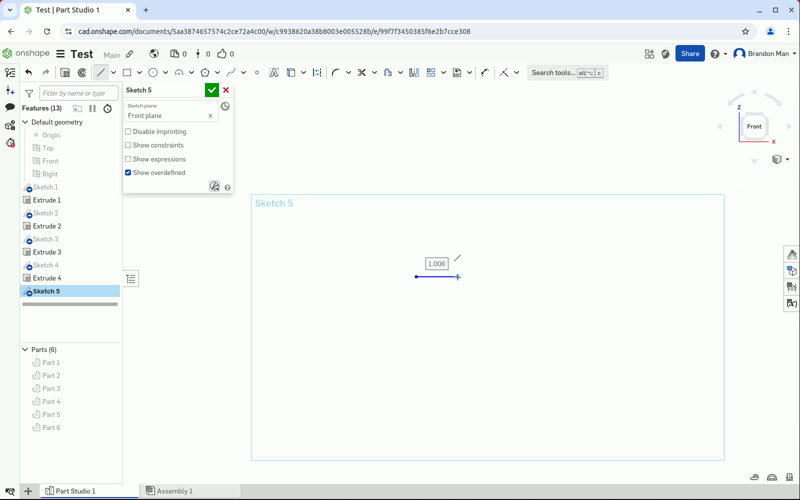
scroll(-6)
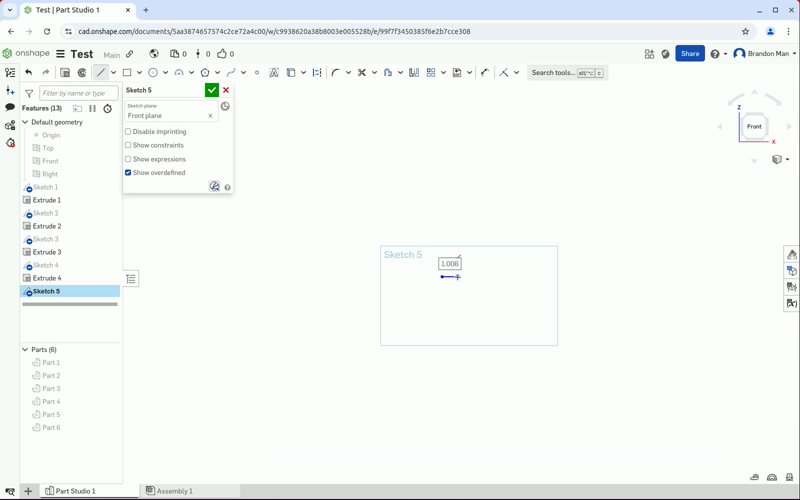
scroll(-6)
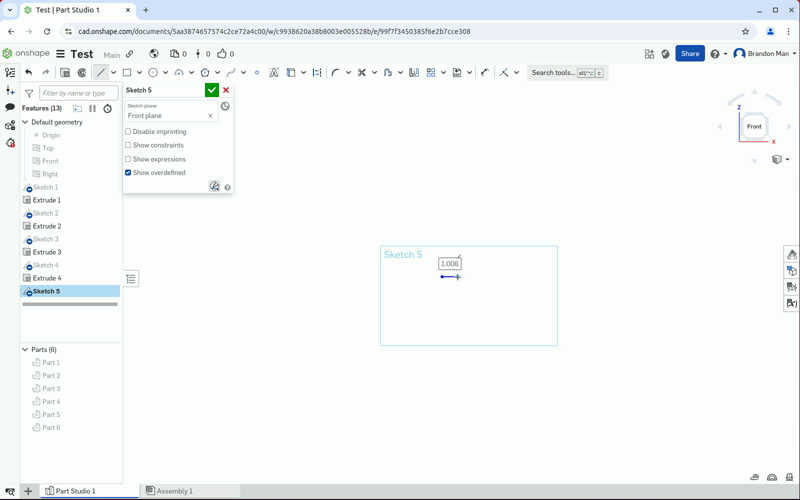
scroll(-6)
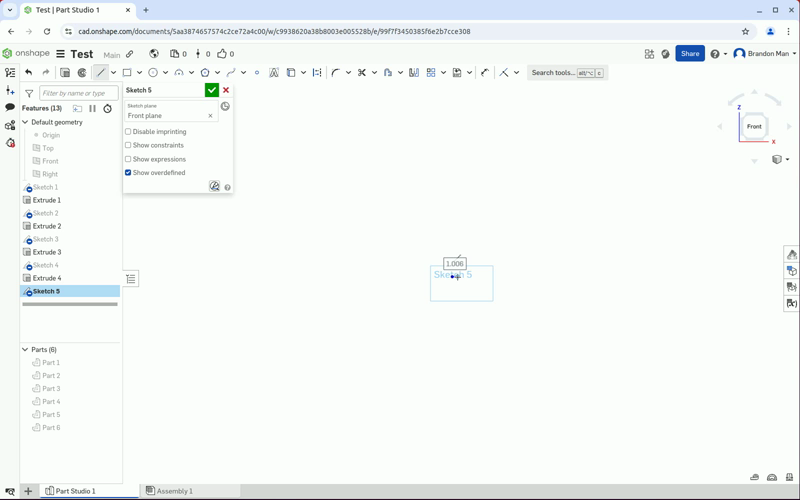
key_up(shift)
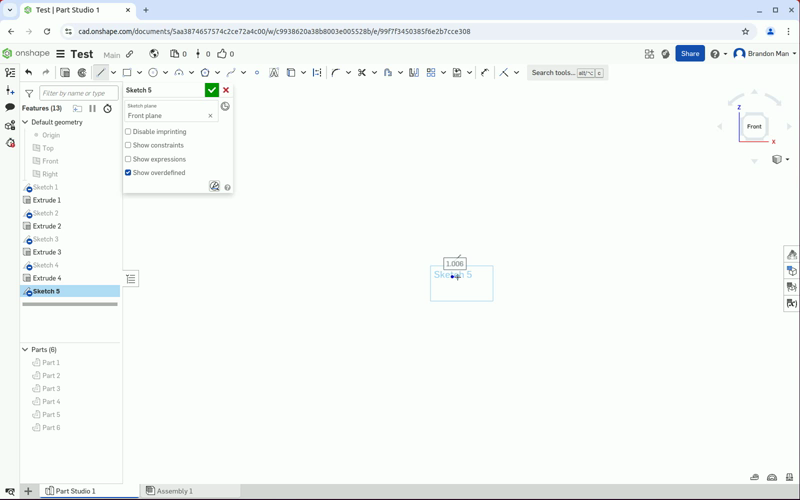
key(esc)
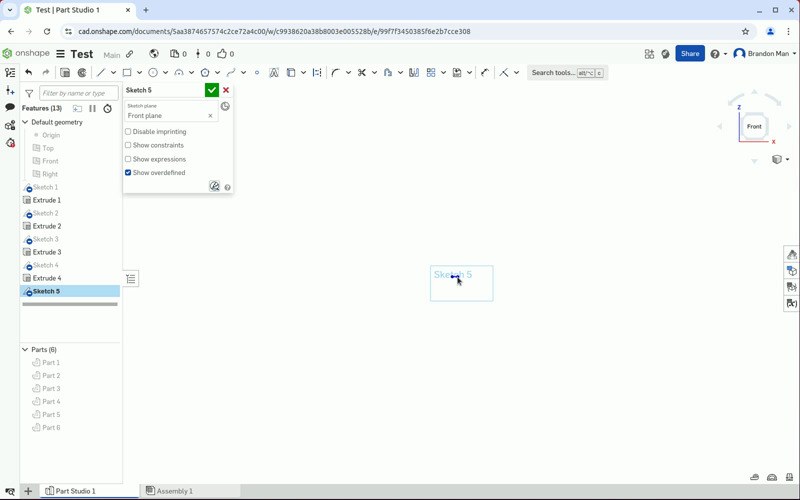
key(a)
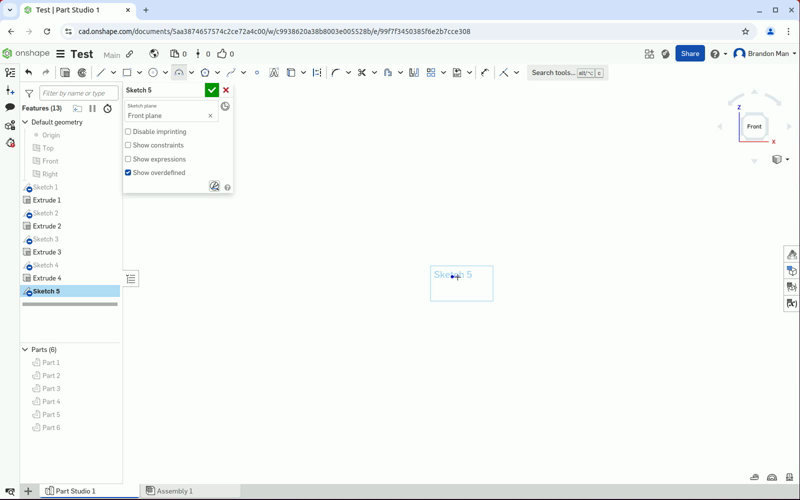
mouse_move(457, 276)
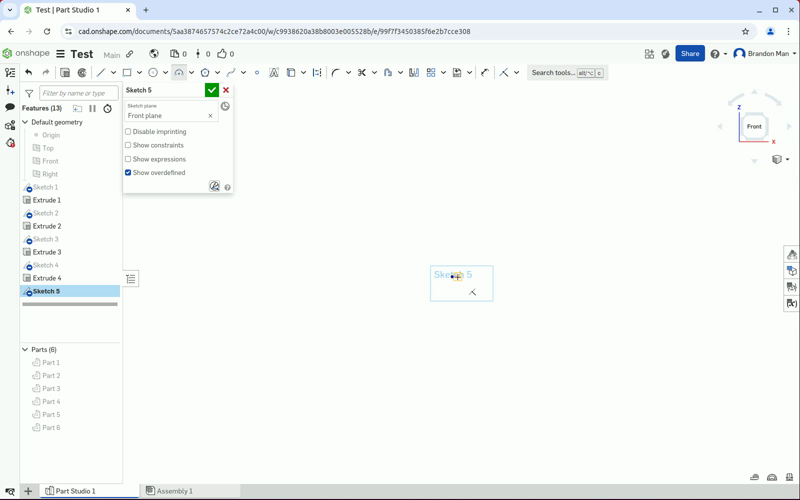
click(457, 276)
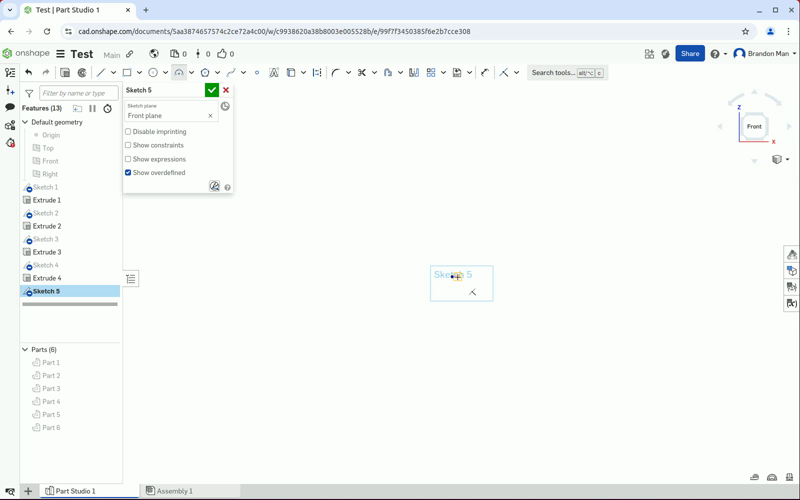
key_down(shift)
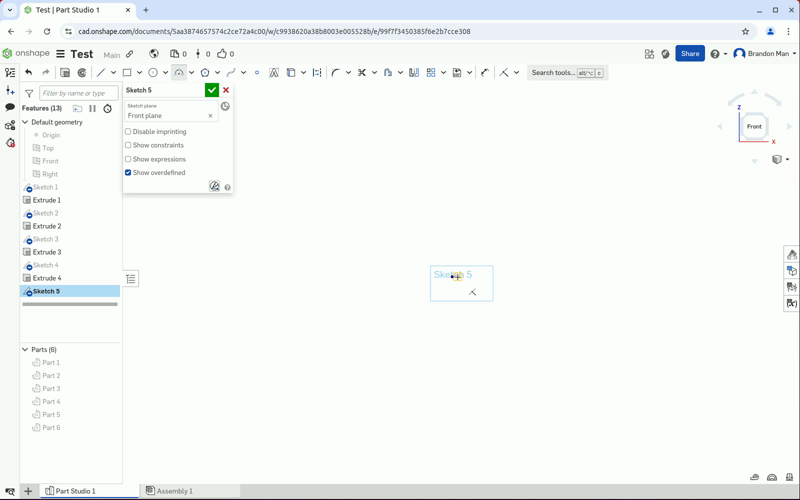
mouse_move(457, 270)
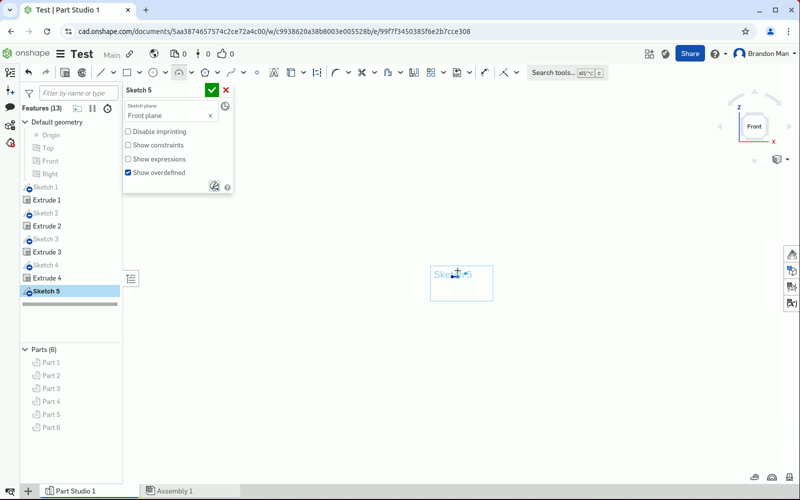
scroll(6)
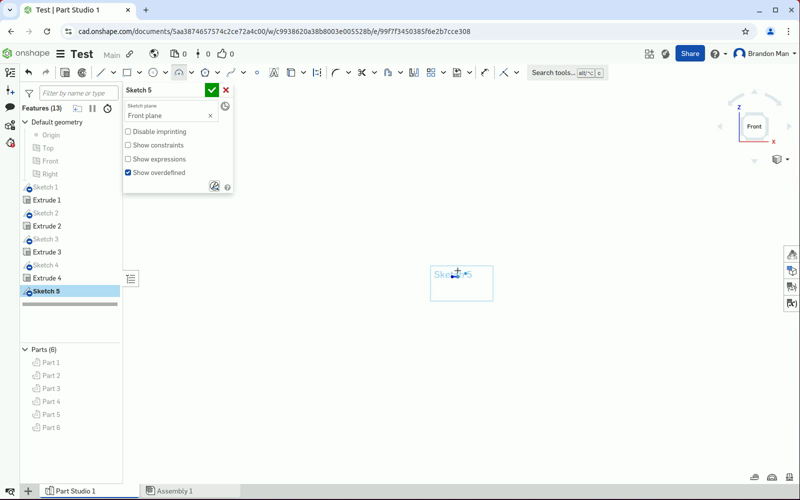
scroll(6)
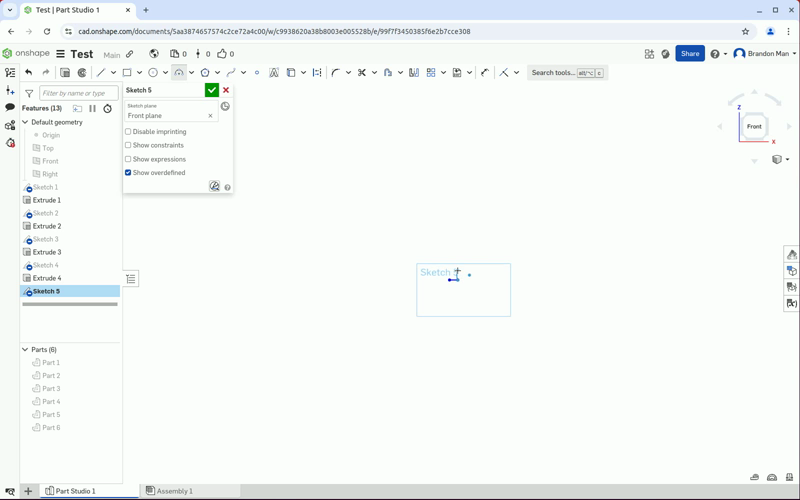
scroll(6)
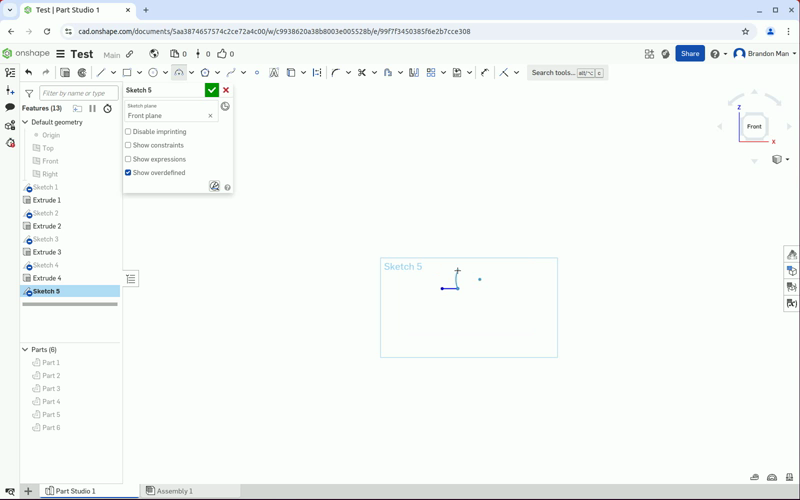
scroll(6)
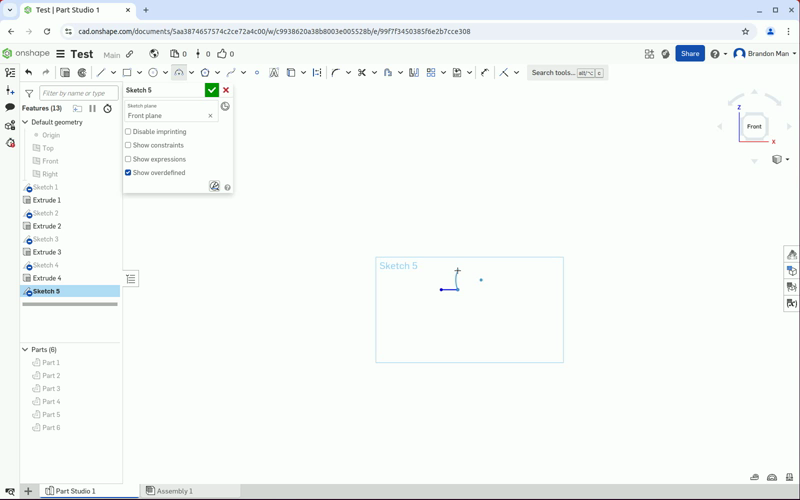
scroll(6)
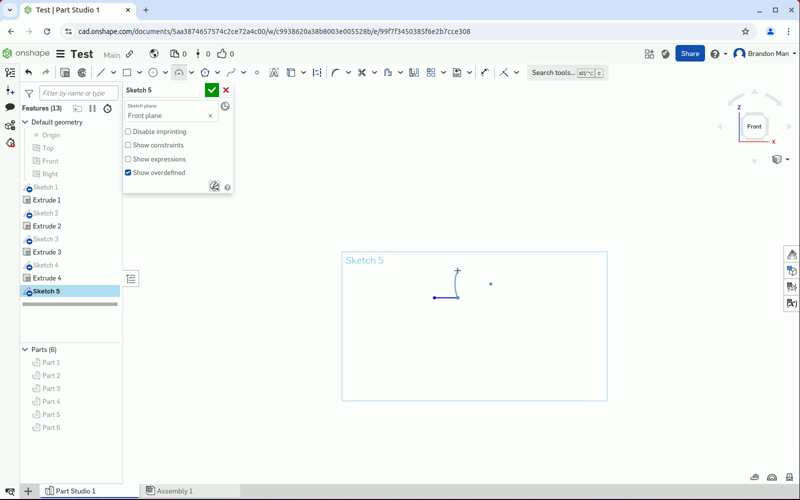
scroll(6)
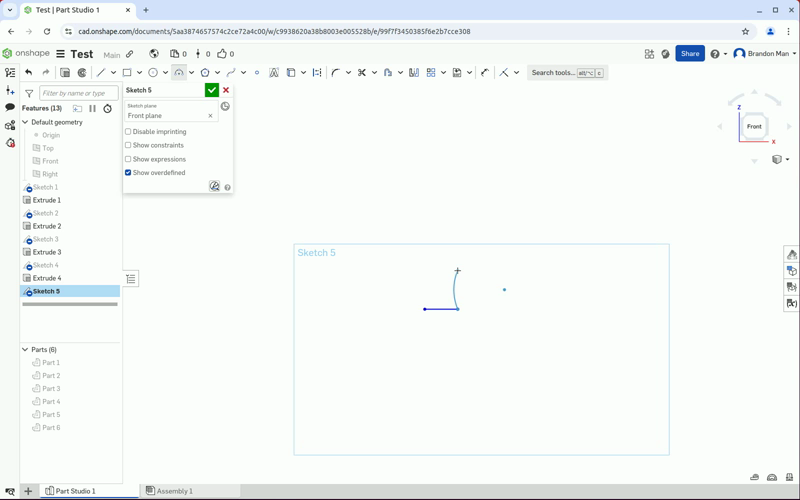
scroll(6)
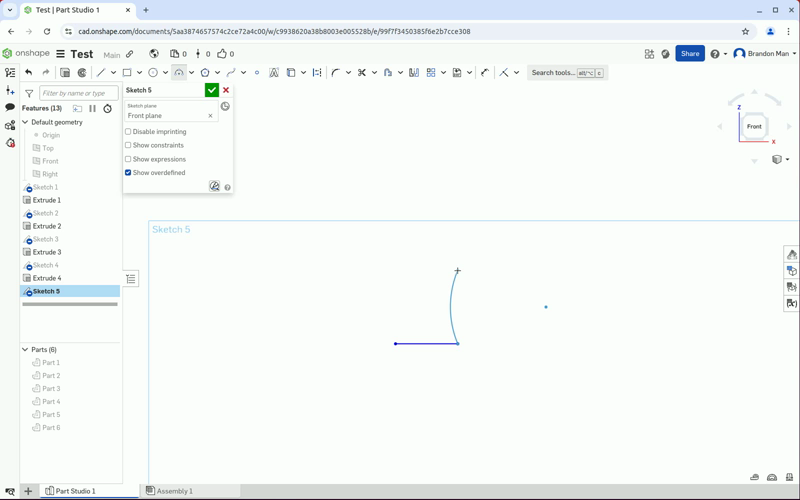
click(457, 270)
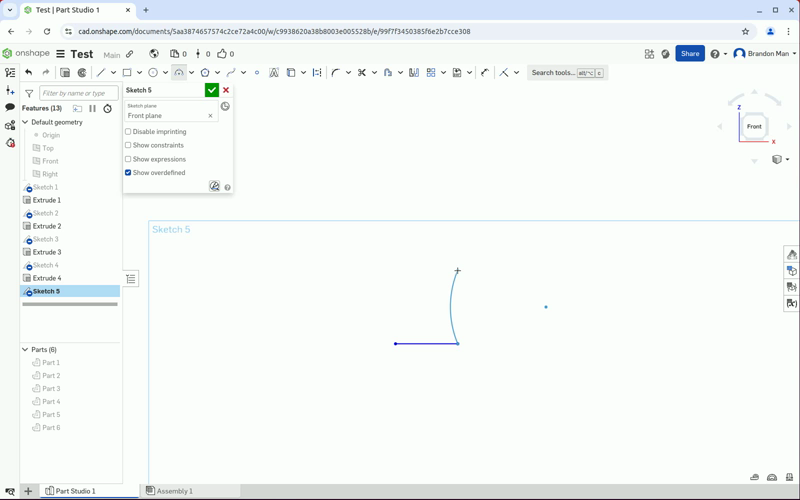
scroll(-6)
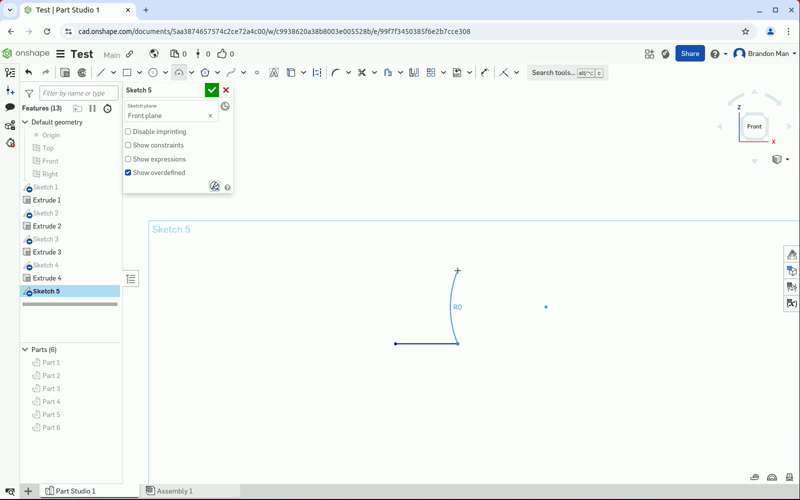
scroll(-6)
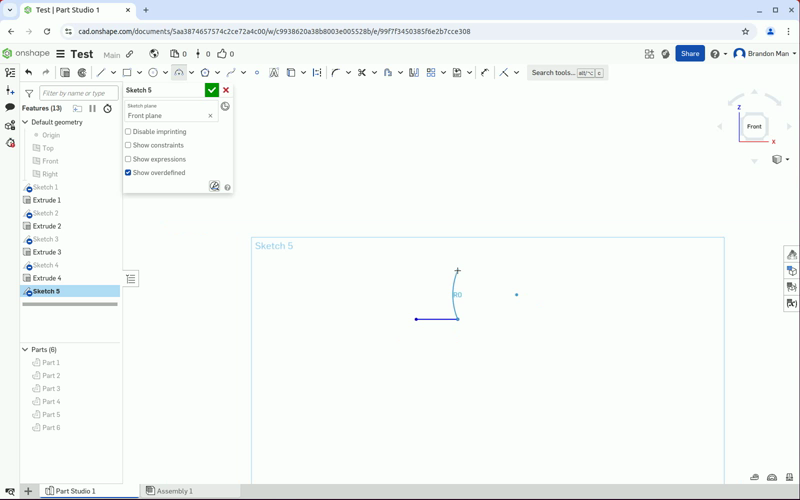
scroll(-6)
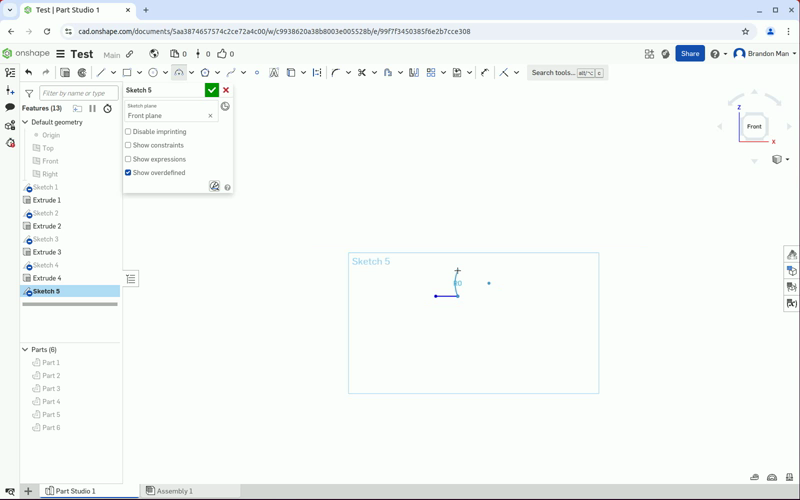
scroll(-6)
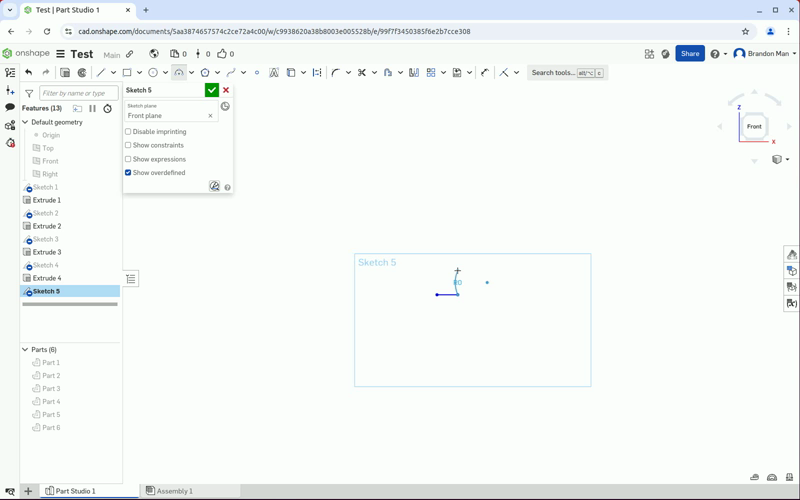
scroll(-6)
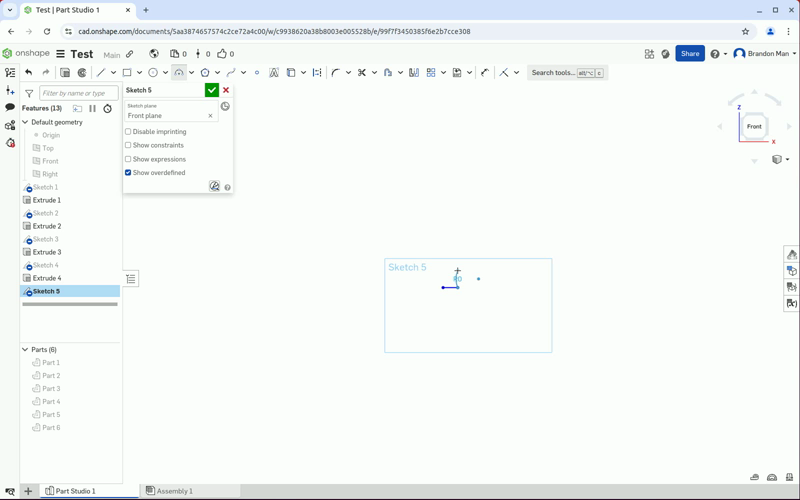
scroll(-6)
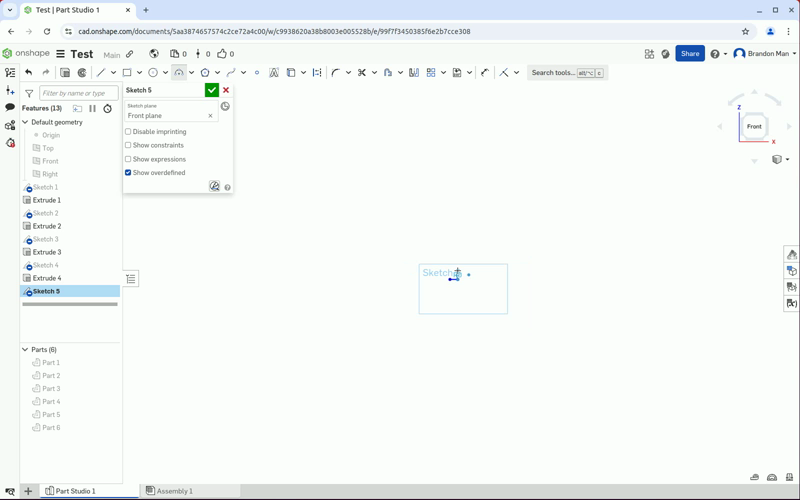
scroll(-6)
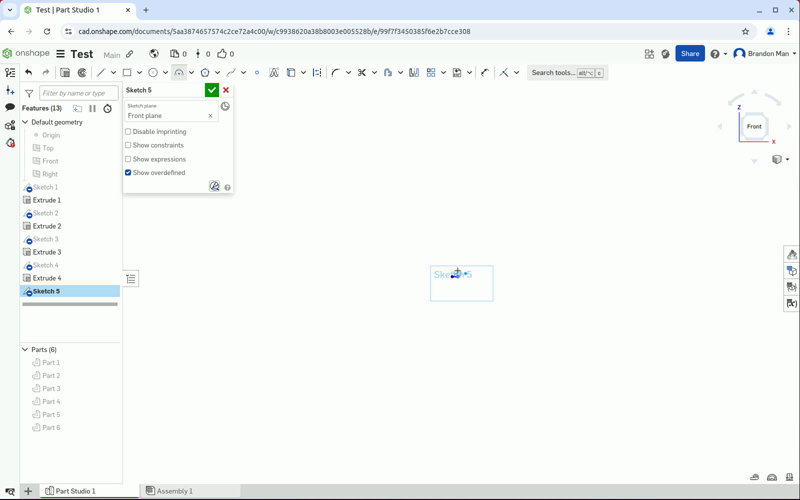
mouse_move(456, 273)
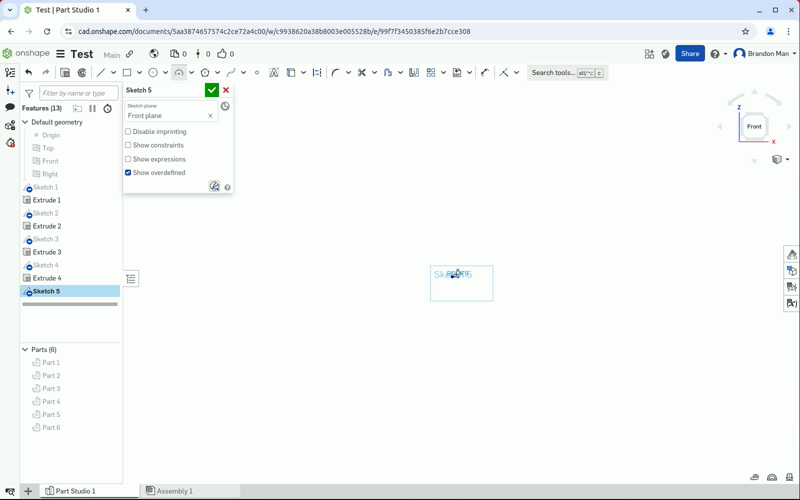
scroll(6)
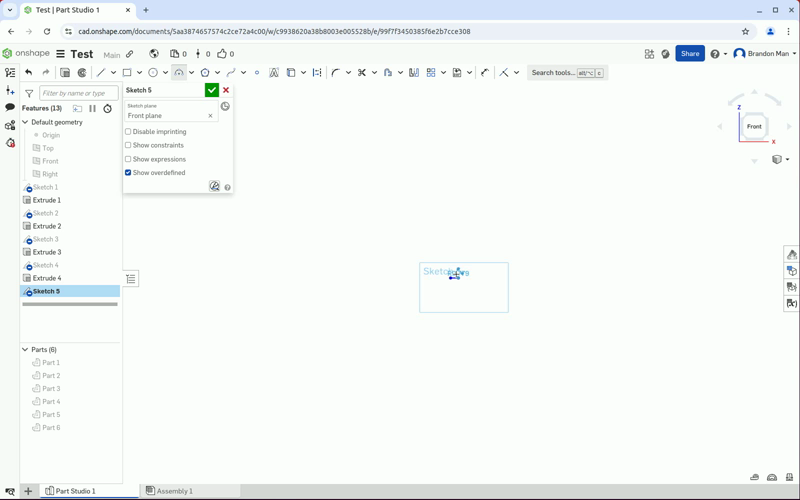
scroll(6)
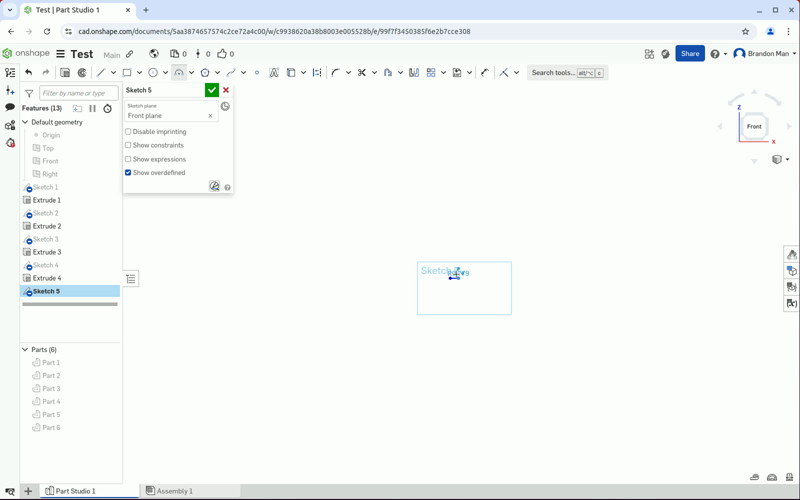
scroll(6)
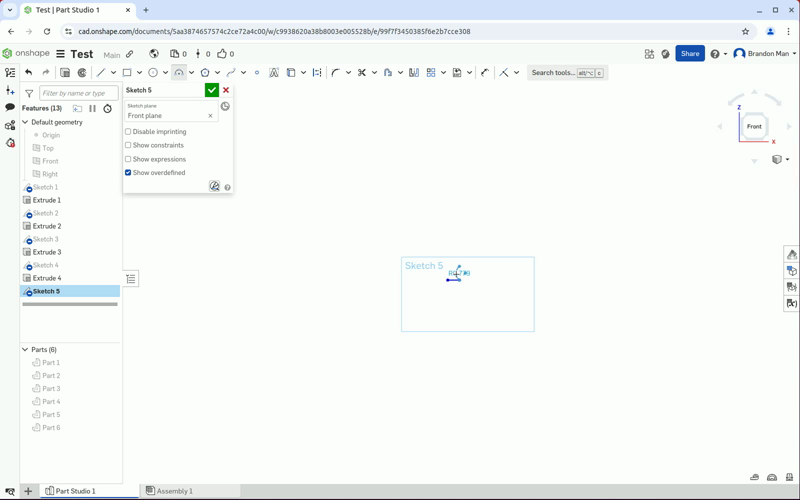
scroll(6)
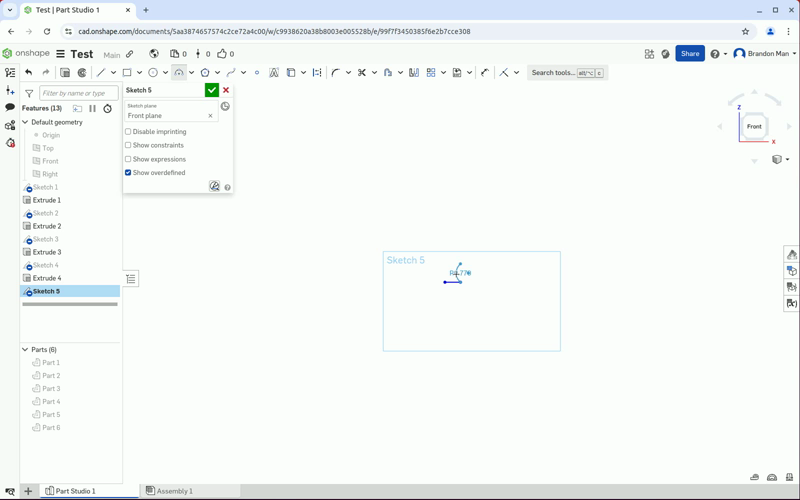
scroll(6)
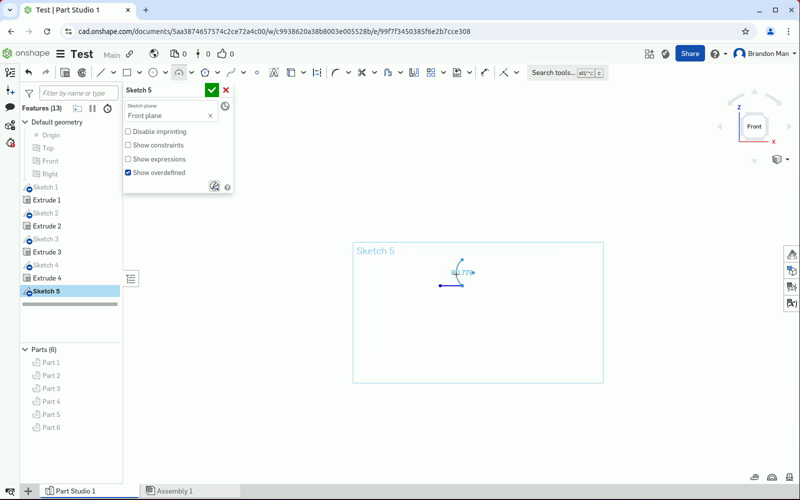
scroll(6)
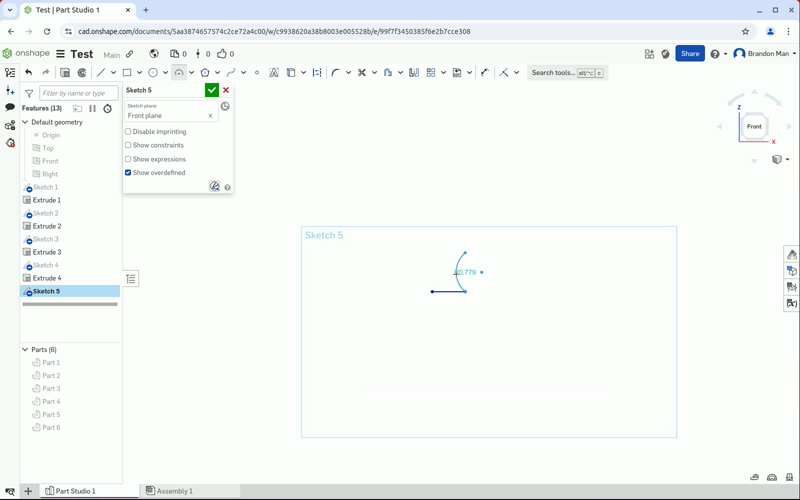
scroll(6)
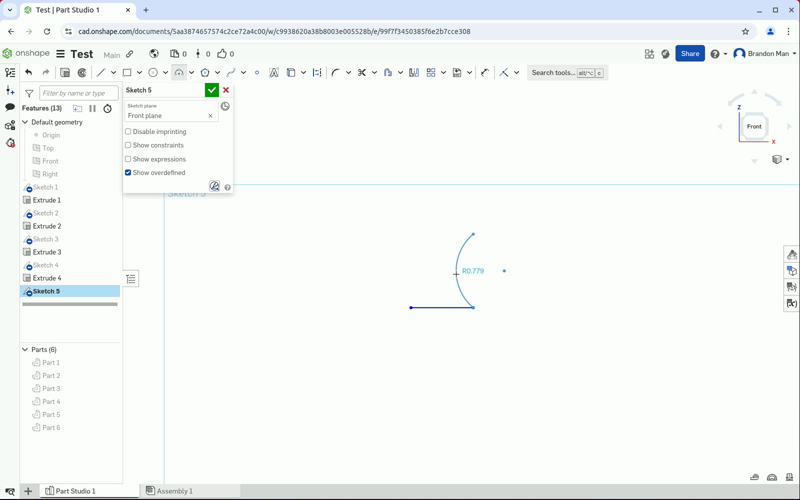
click(456, 273)
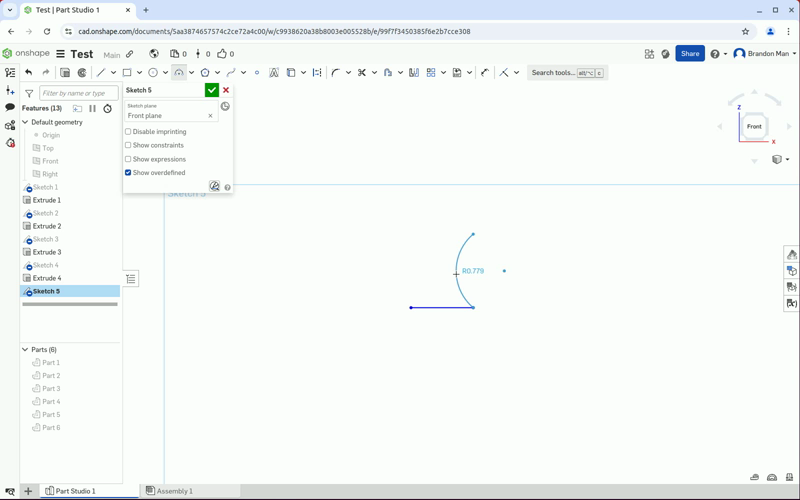
scroll(-6)
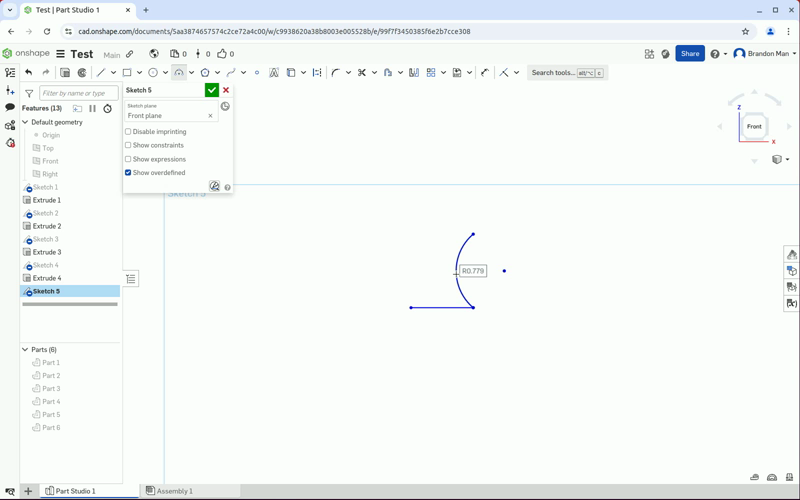
scroll(-6)
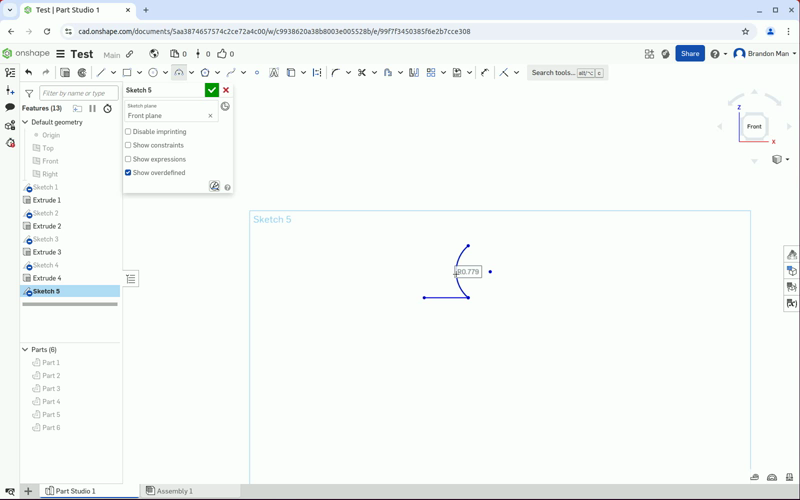
scroll(-6)
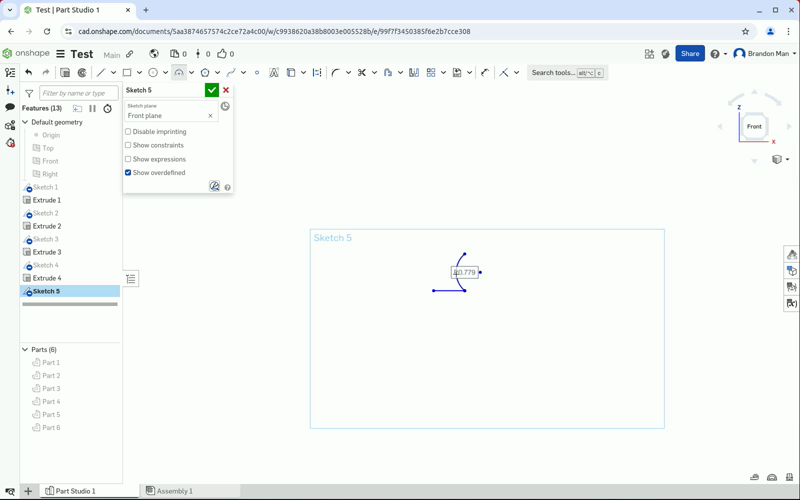
scroll(-6)
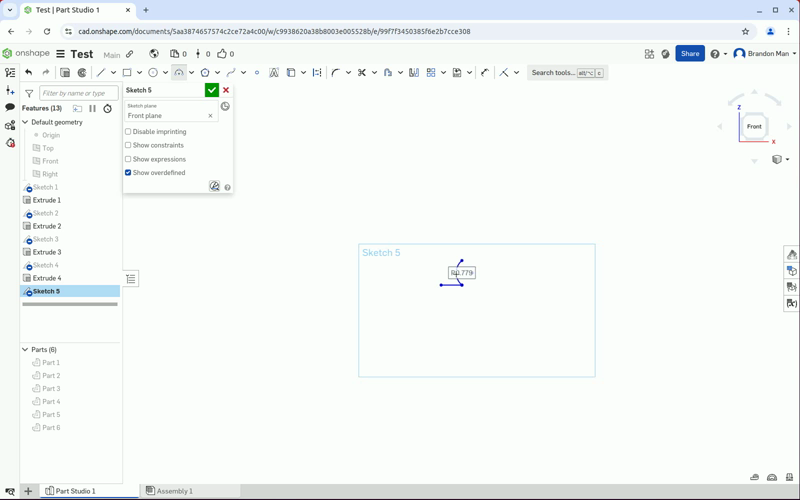
scroll(-6)
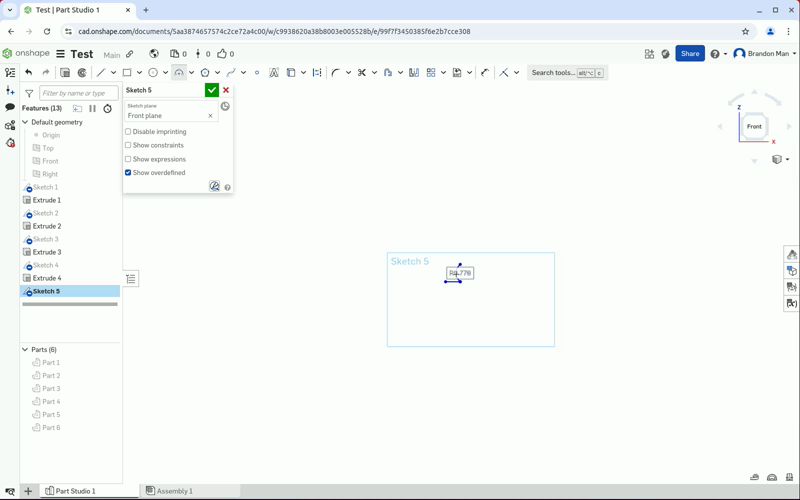
scroll(-6)
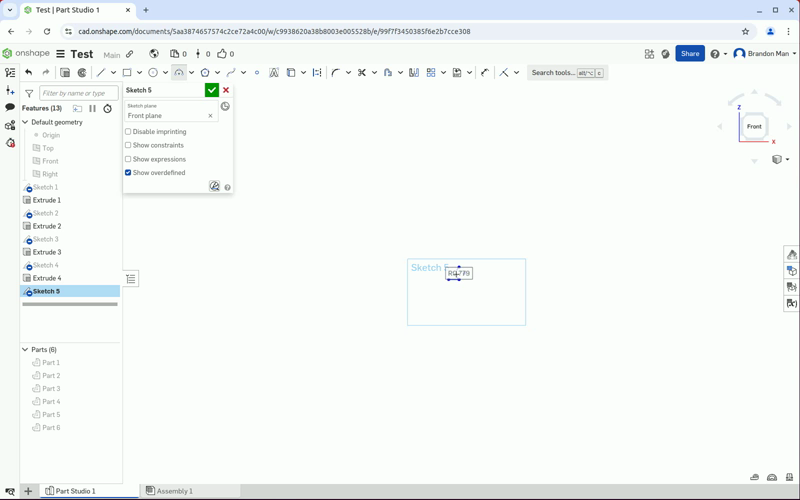
scroll(-6)
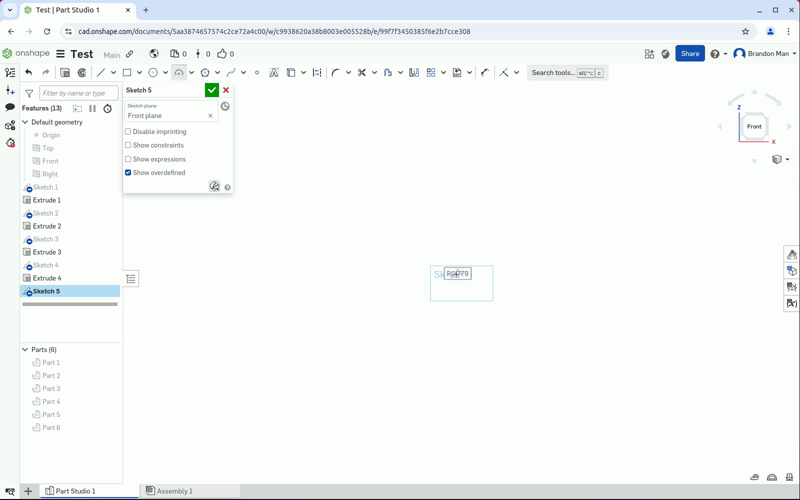
key_up(shift)
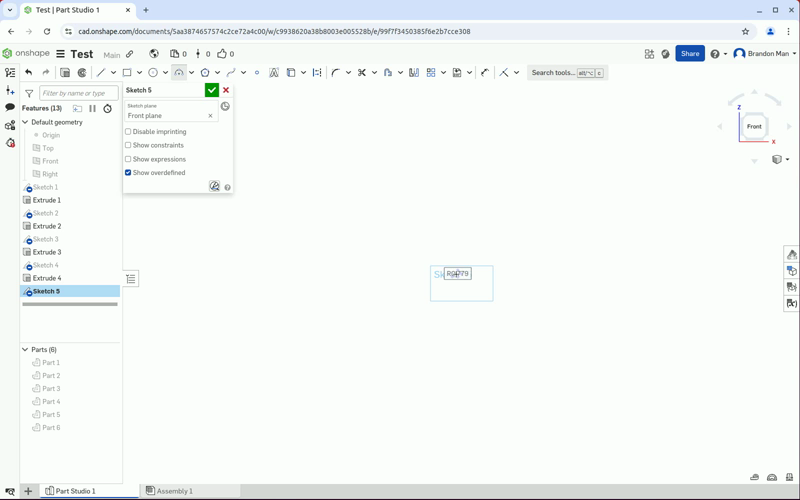
key(esc)
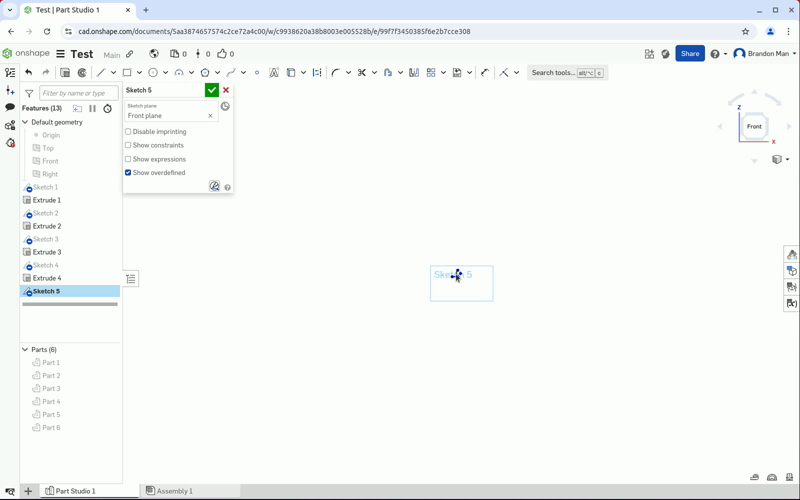
key(l)
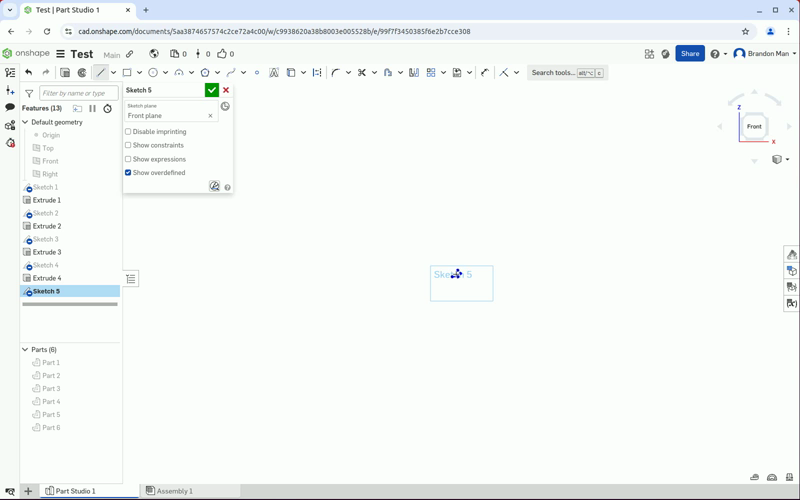
mouse_move(457, 270)
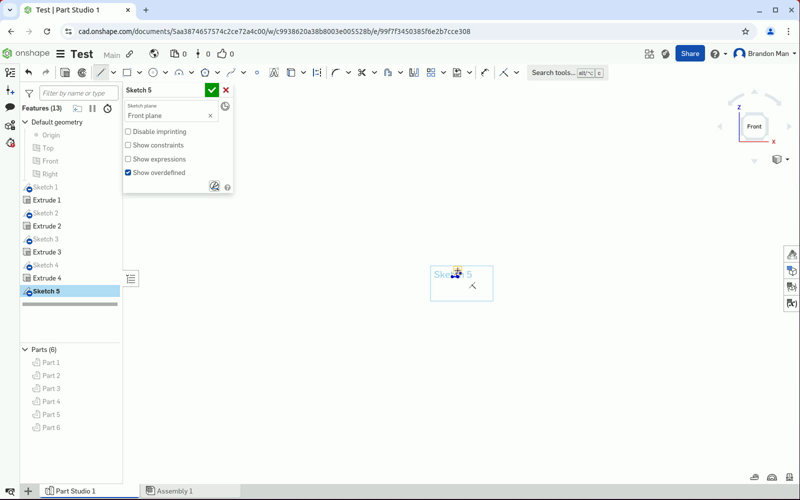
scroll(6)
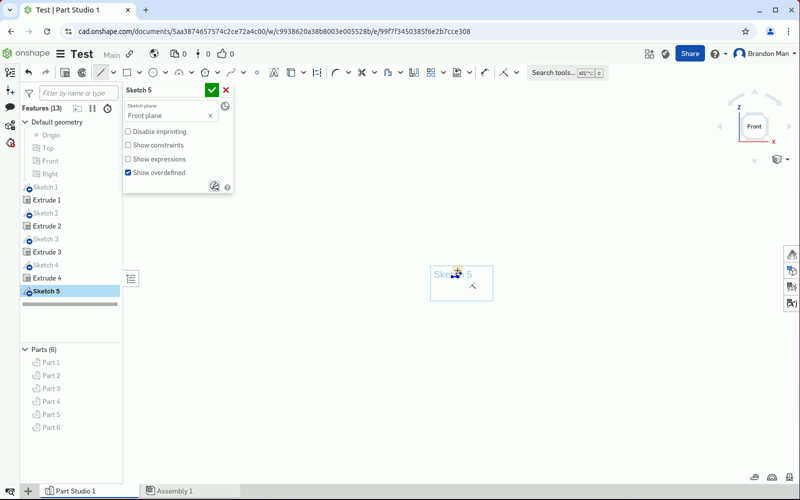
scroll(6)
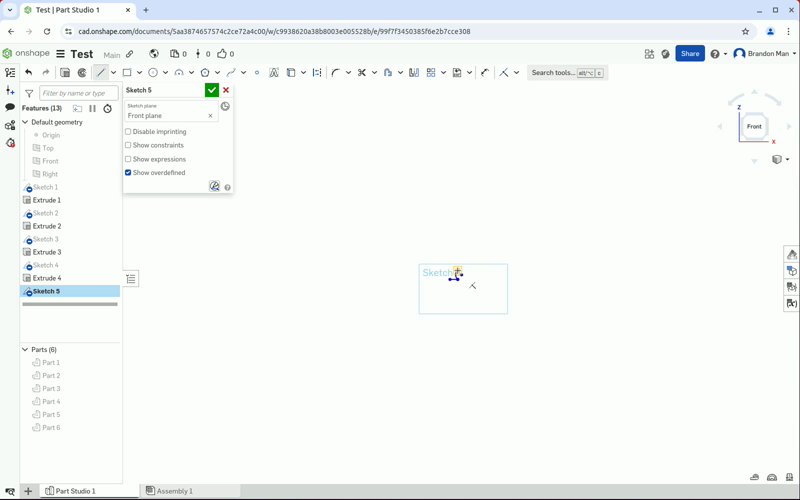
scroll(6)
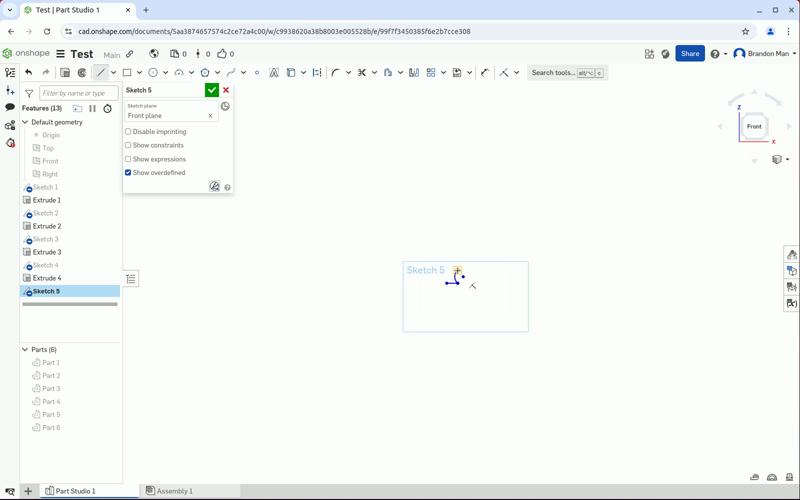
scroll(6)
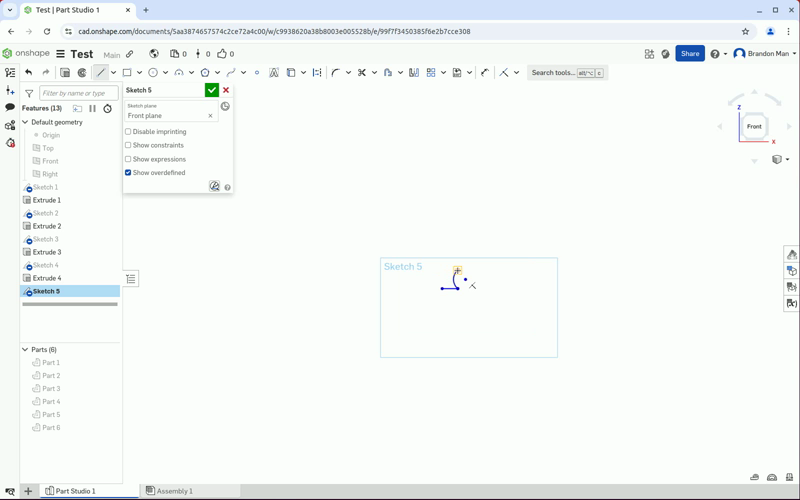
scroll(6)
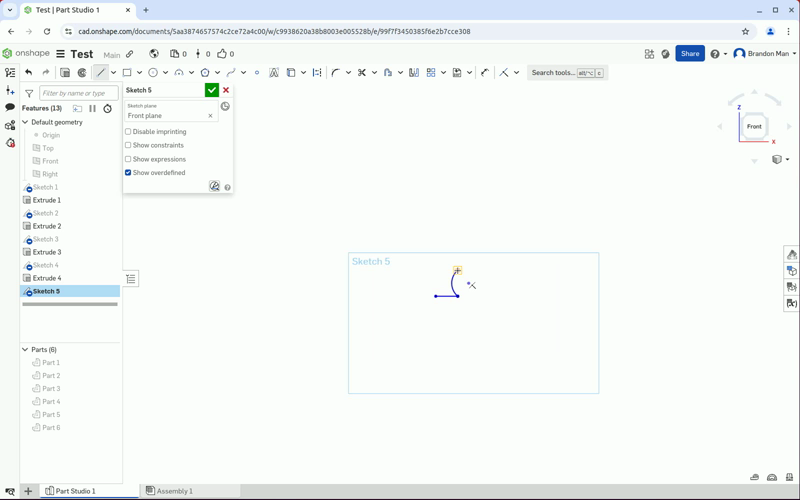
scroll(6)
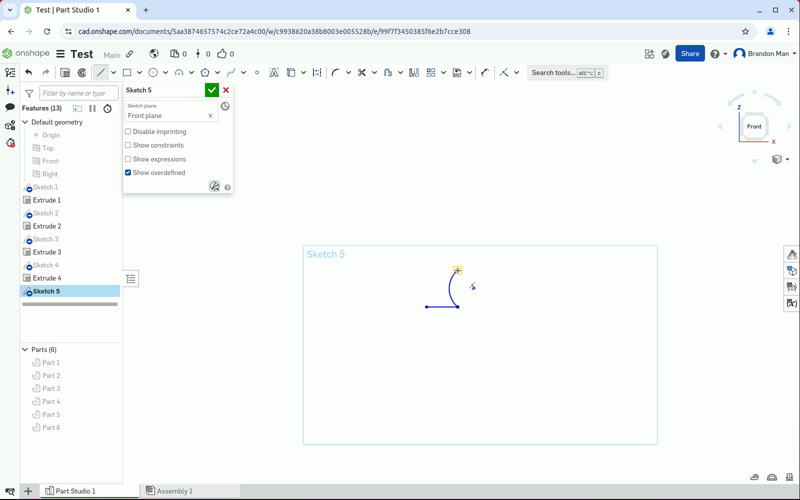
scroll(6)
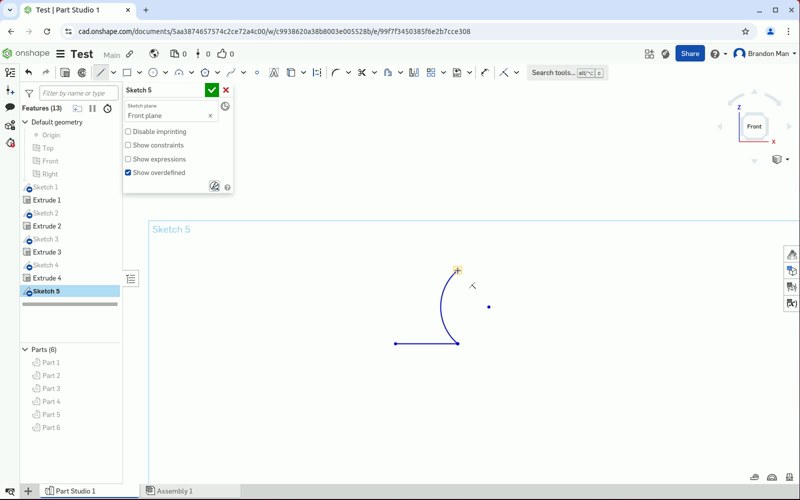
click(457, 270)
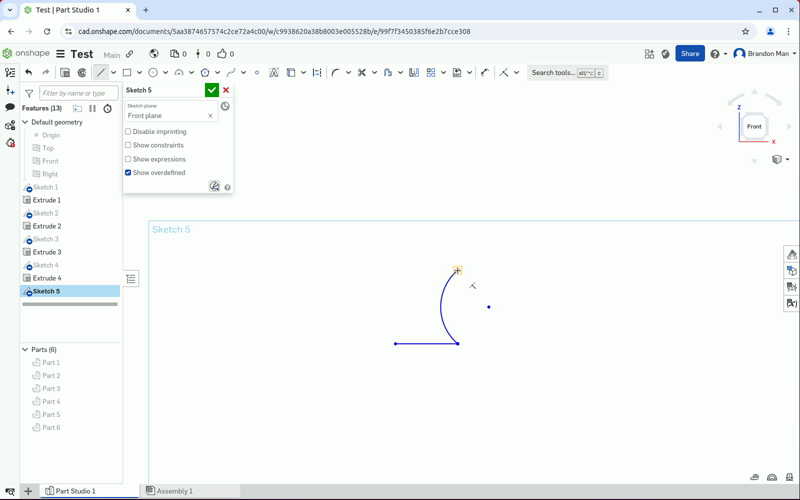
scroll(-6)
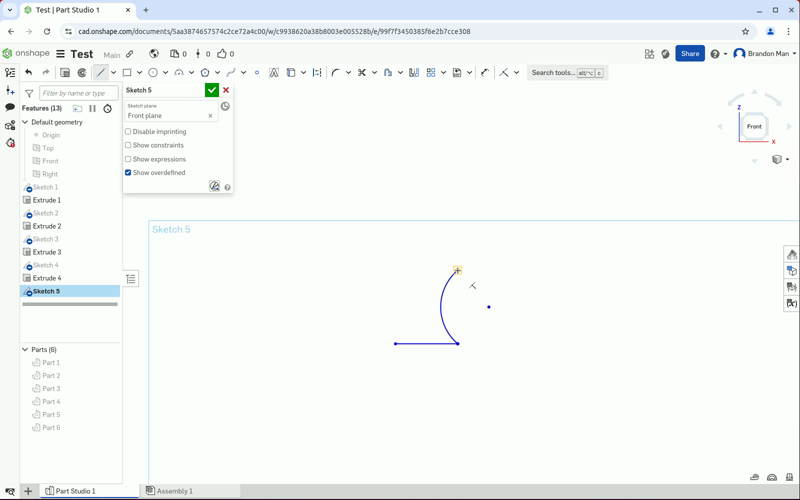
scroll(-6)
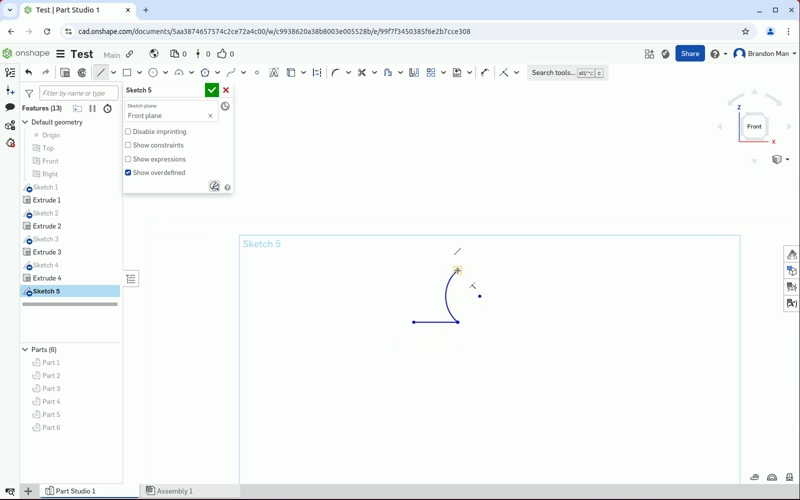
scroll(-6)
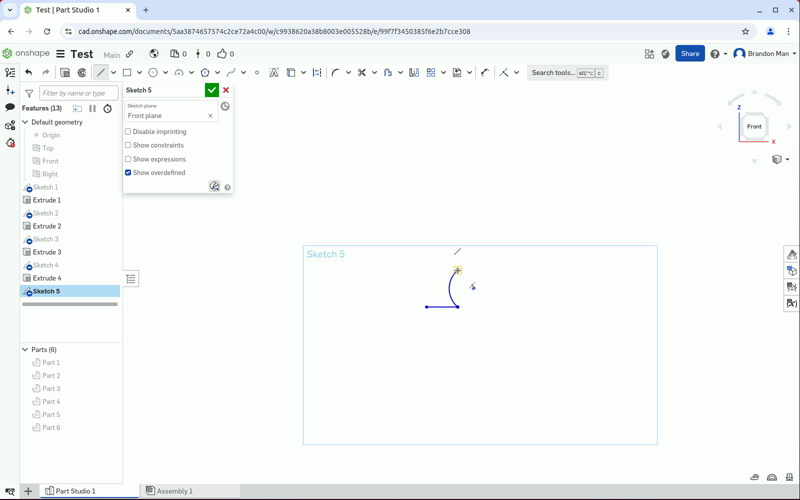
scroll(-6)
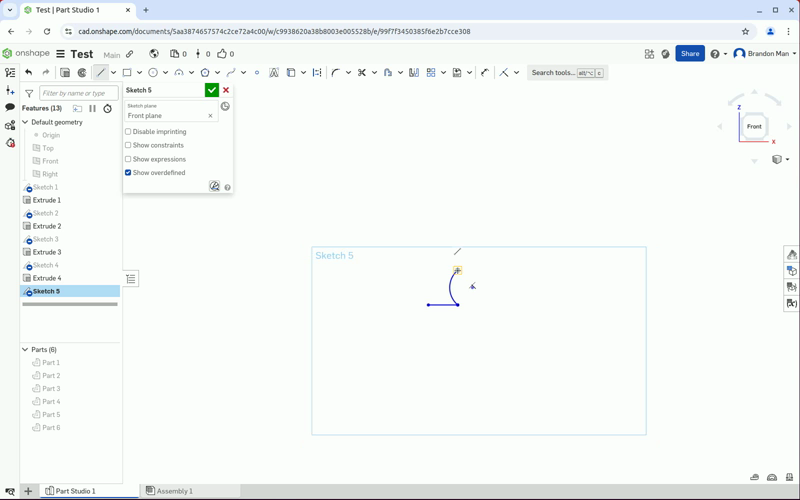
scroll(-6)
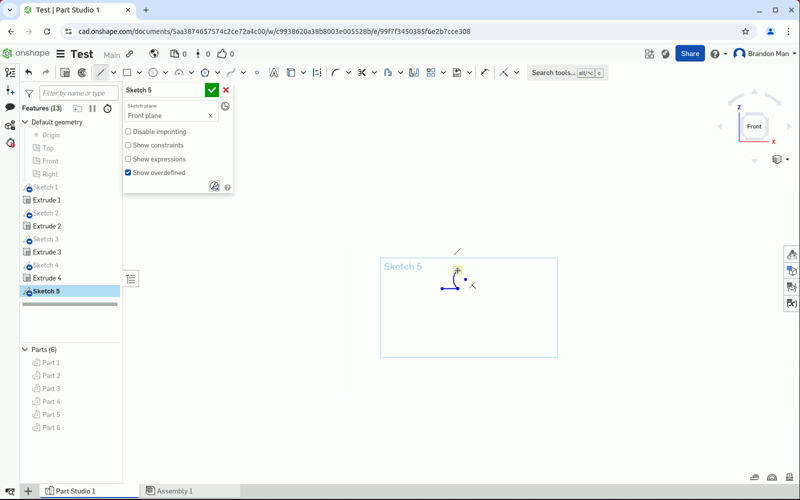
scroll(-6)
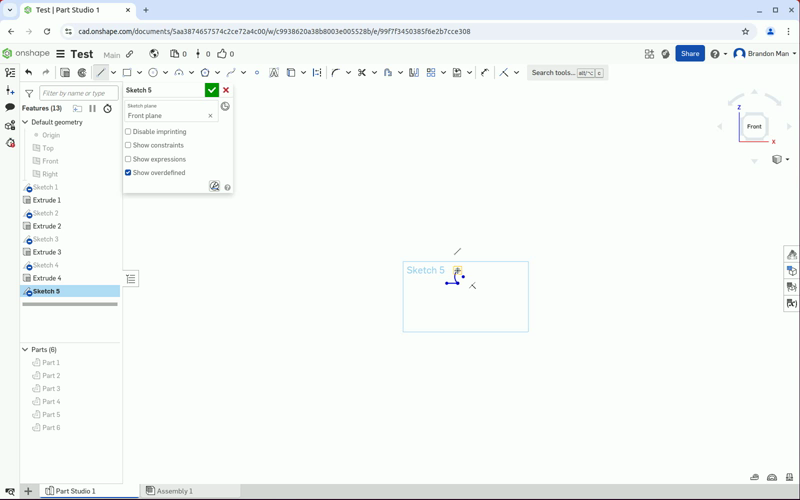
scroll(-6)
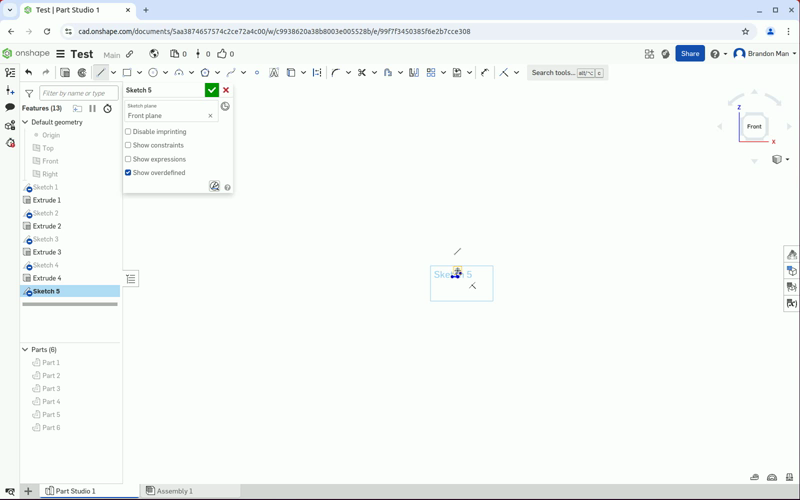
key_down(shift)
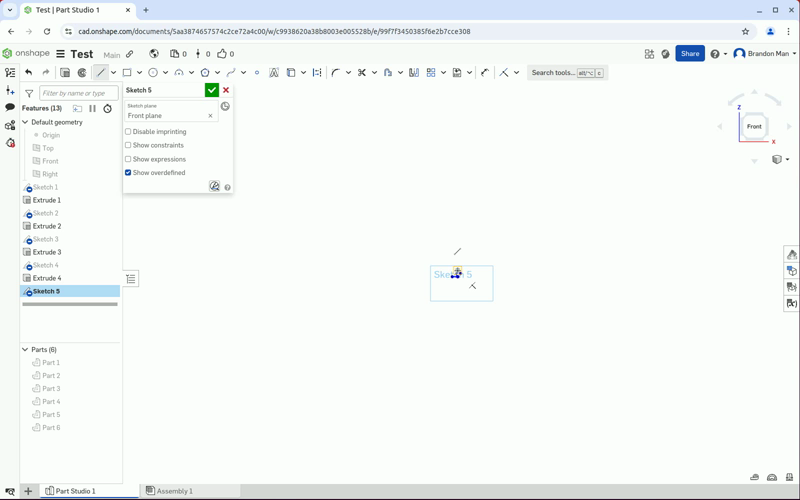
mouse_move(487, 270)
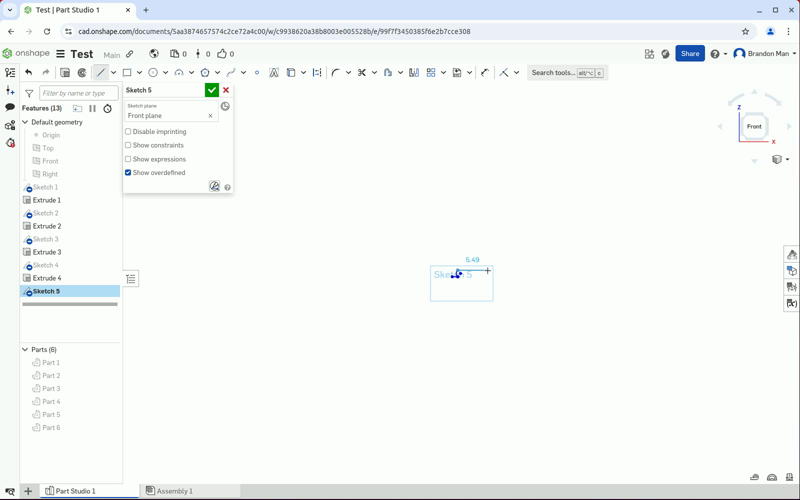
mouse_move(452, 270)
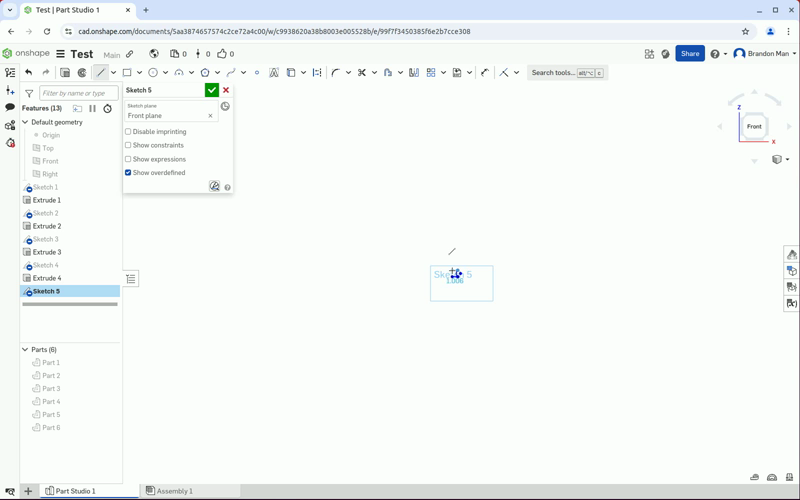
scroll(6)
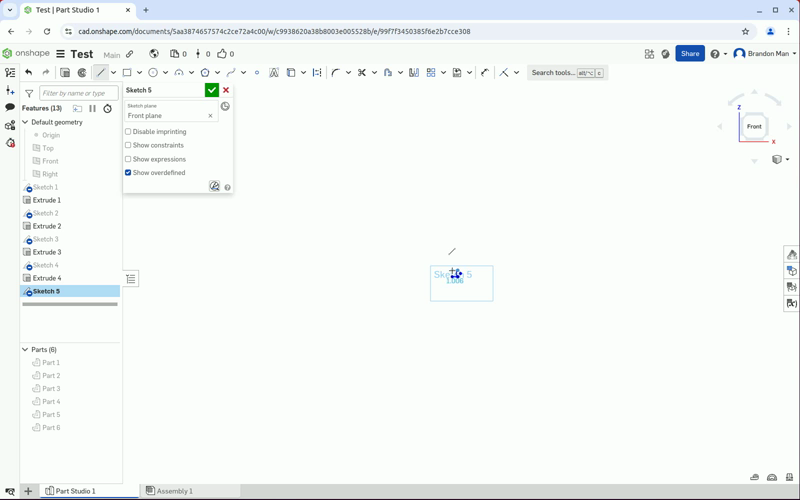
scroll(6)
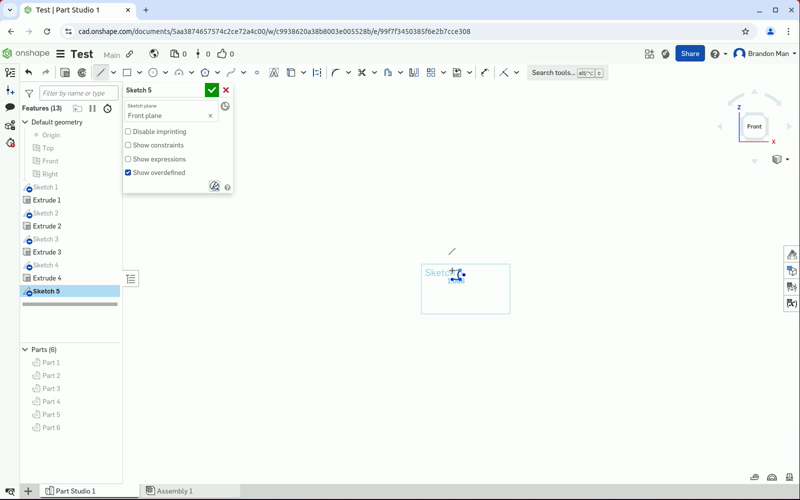
scroll(6)
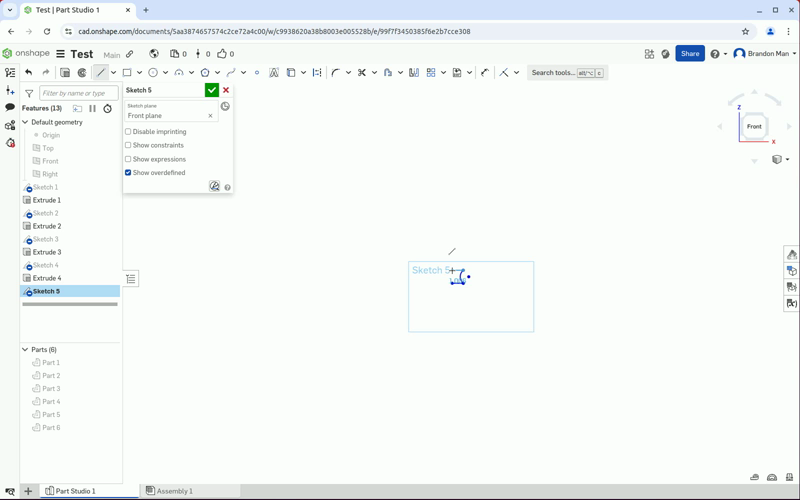
scroll(6)
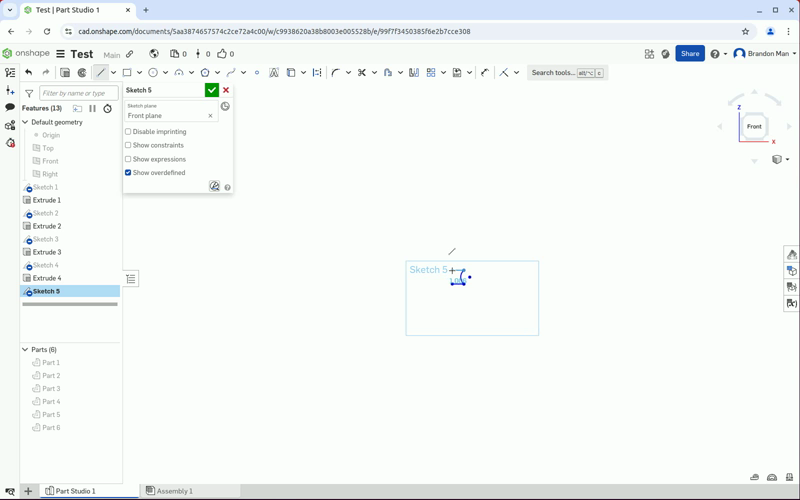
scroll(6)
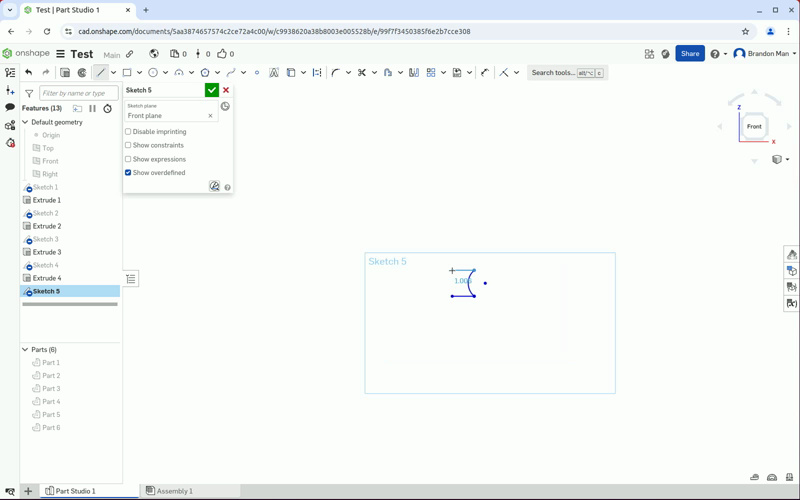
scroll(6)
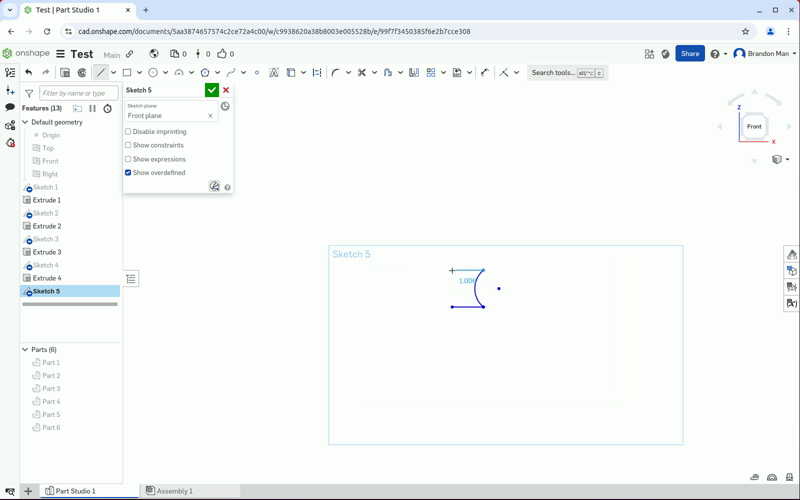
scroll(6)
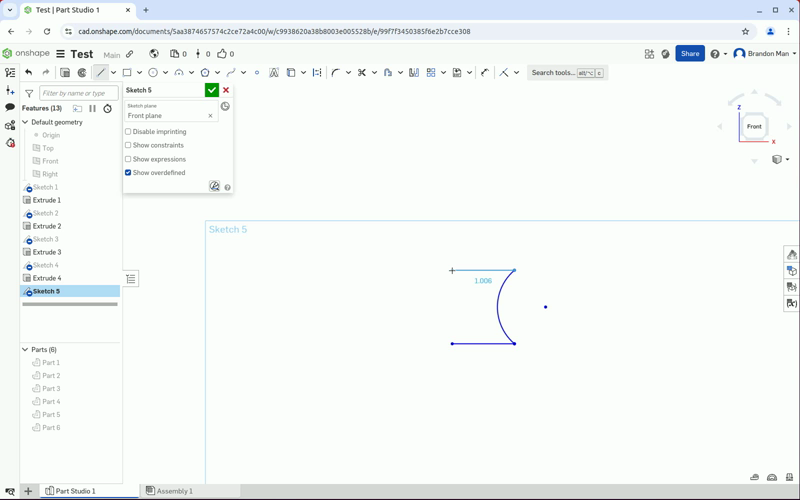
click(452, 270)
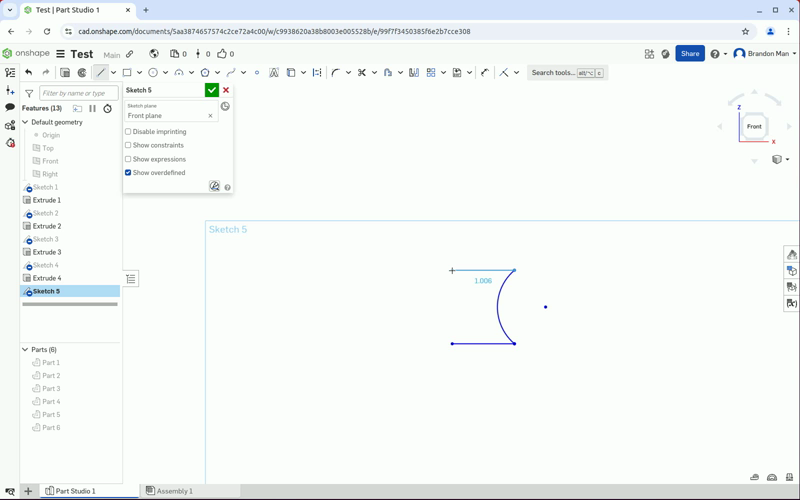
scroll(-6)
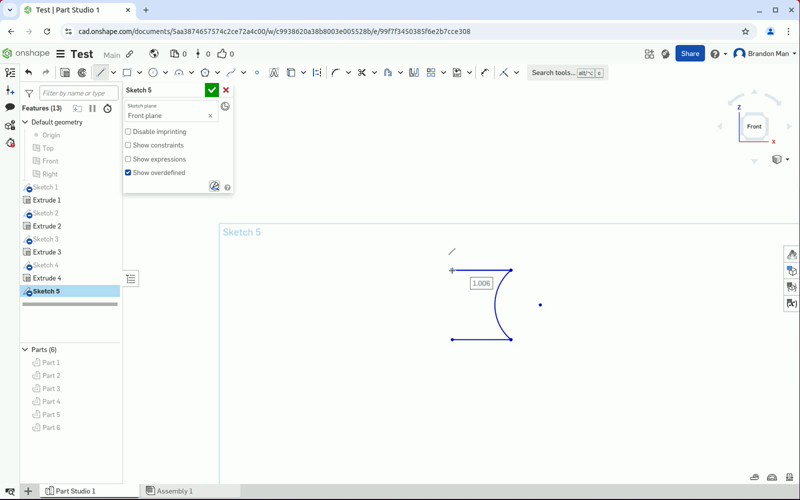
scroll(-6)
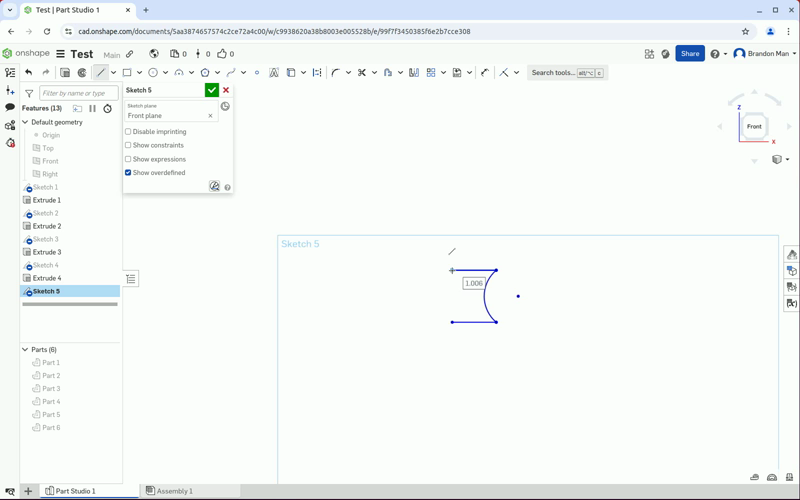
scroll(-6)
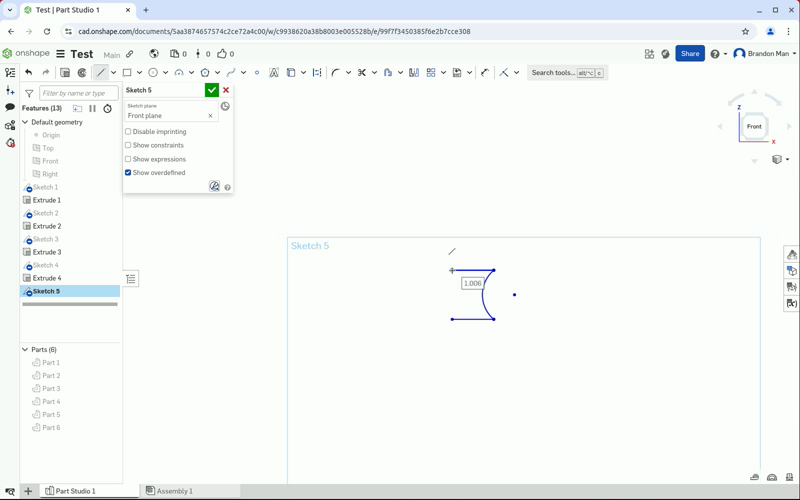
scroll(-6)
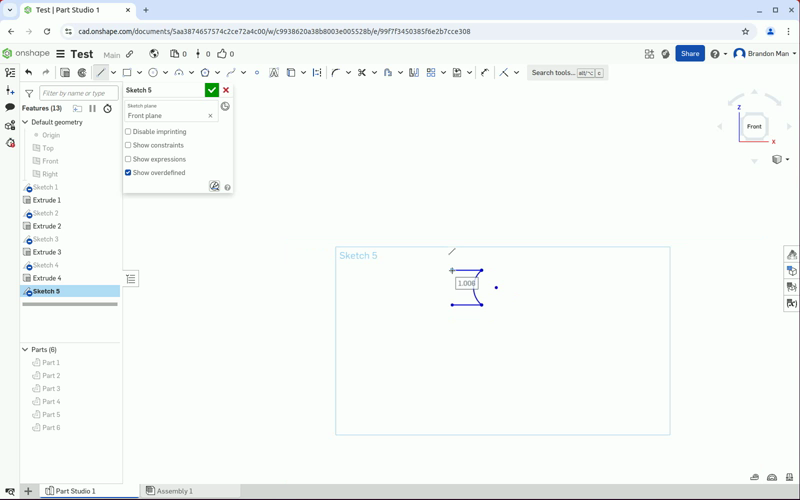
scroll(-6)
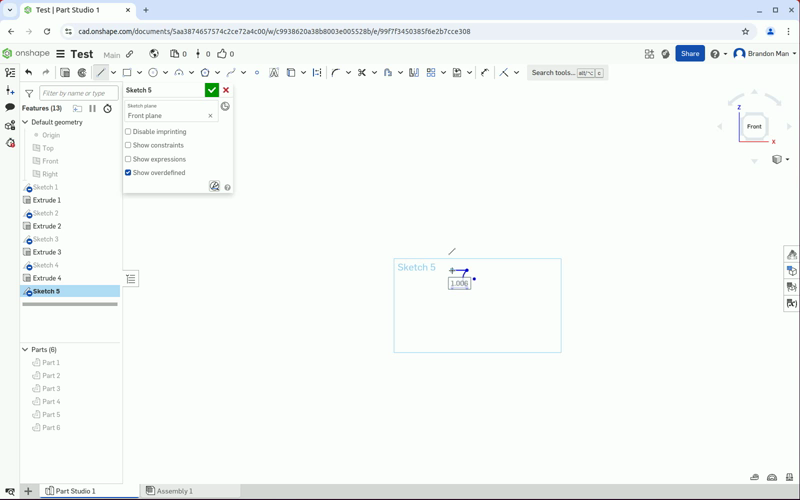
scroll(-6)
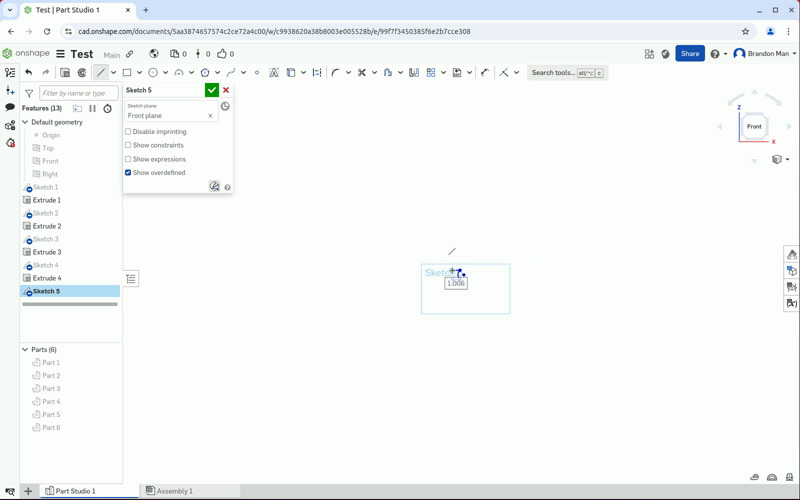
scroll(-6)
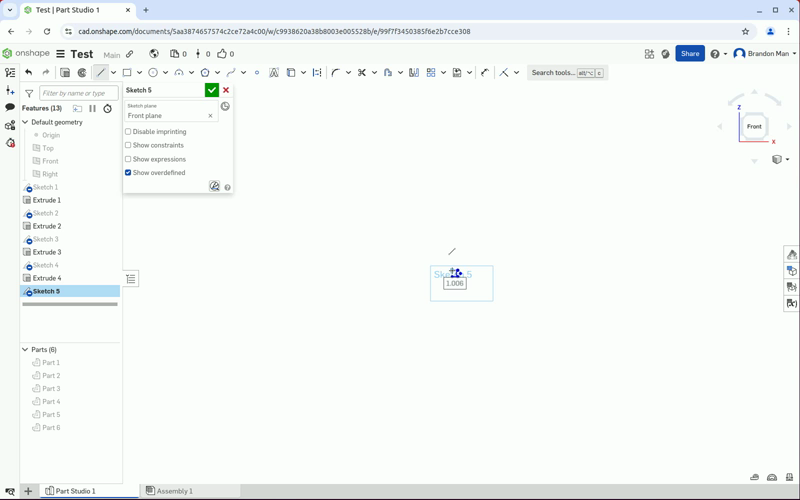
key_up(shift)
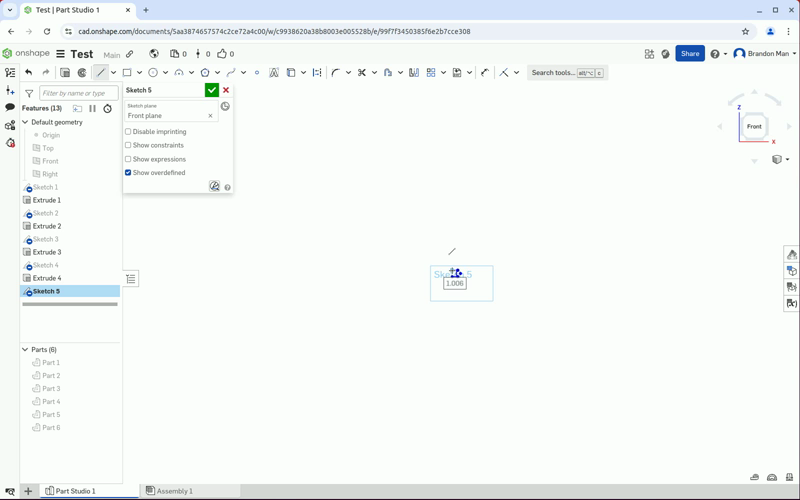
key(esc)
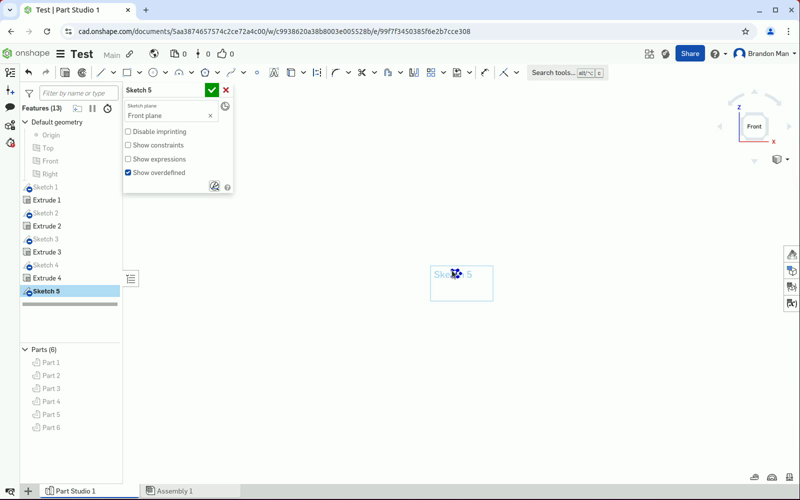
key(a)
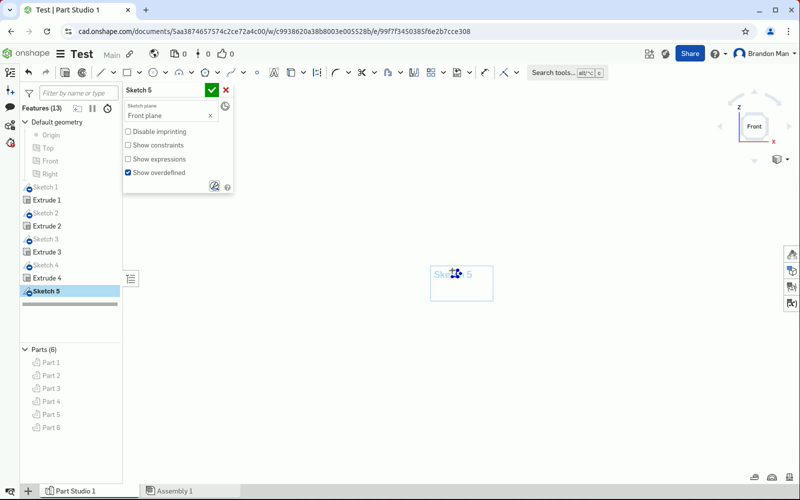
mouse_move(452, 270)
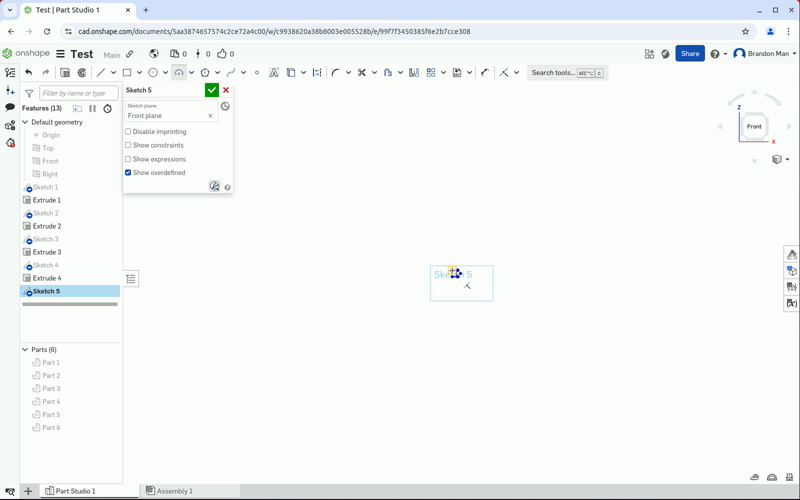
click(452, 270)
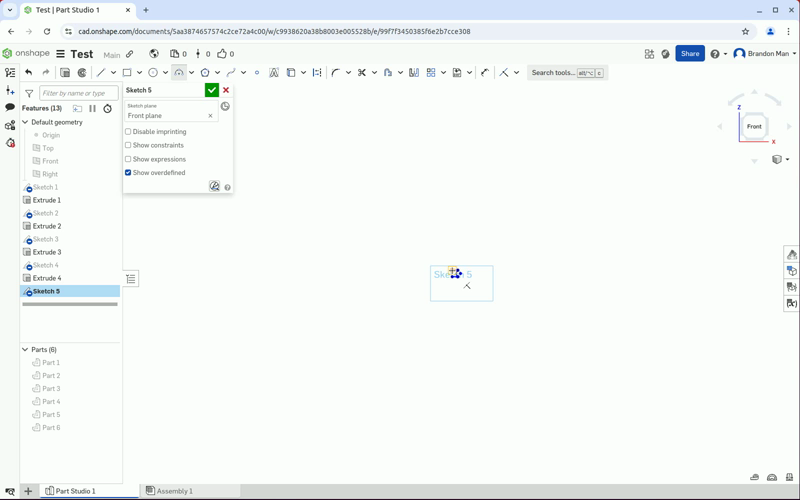
mouse_move(452, 276)
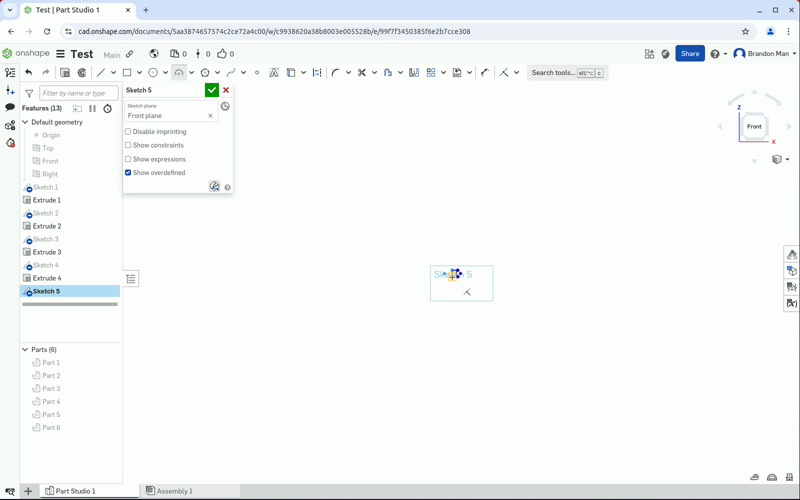
scroll(6)
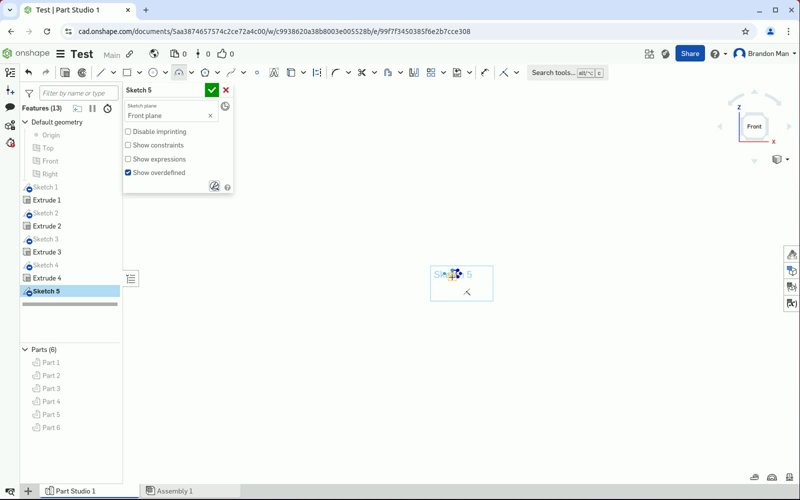
scroll(6)
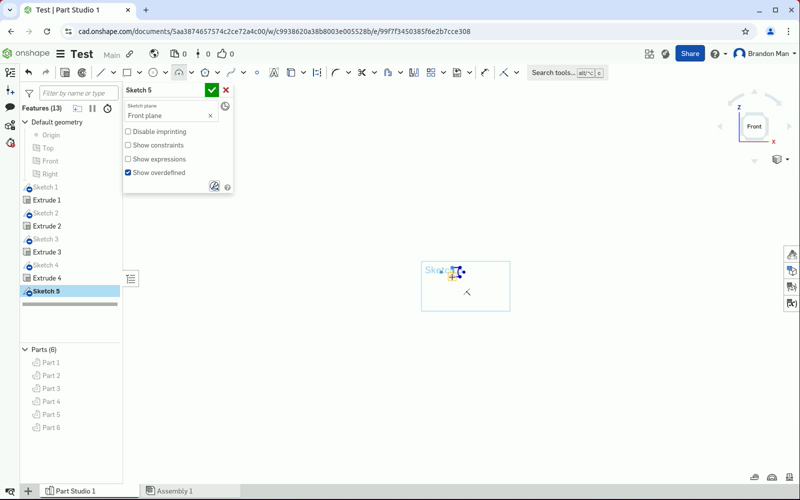
scroll(6)
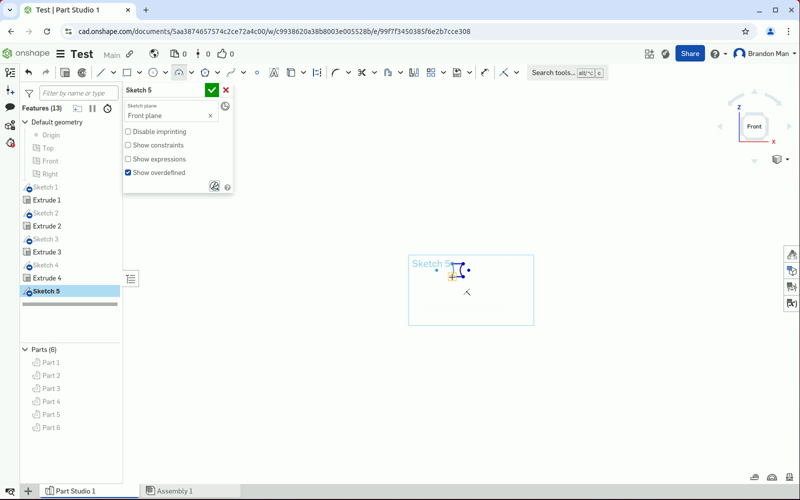
scroll(6)
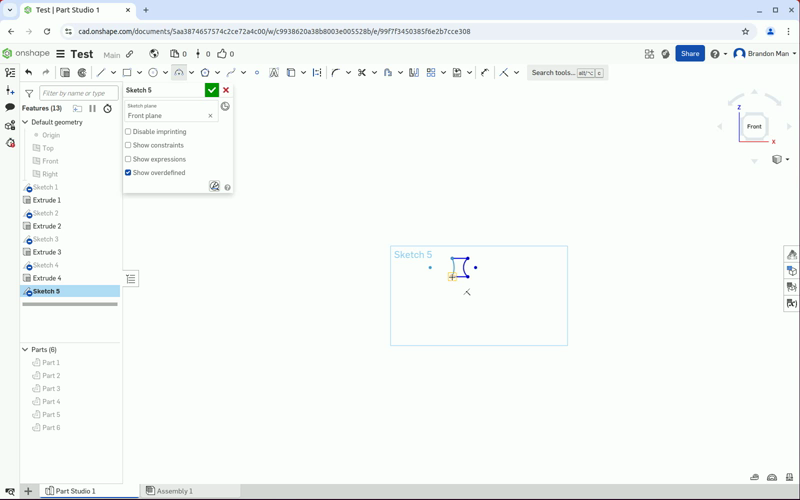
scroll(6)
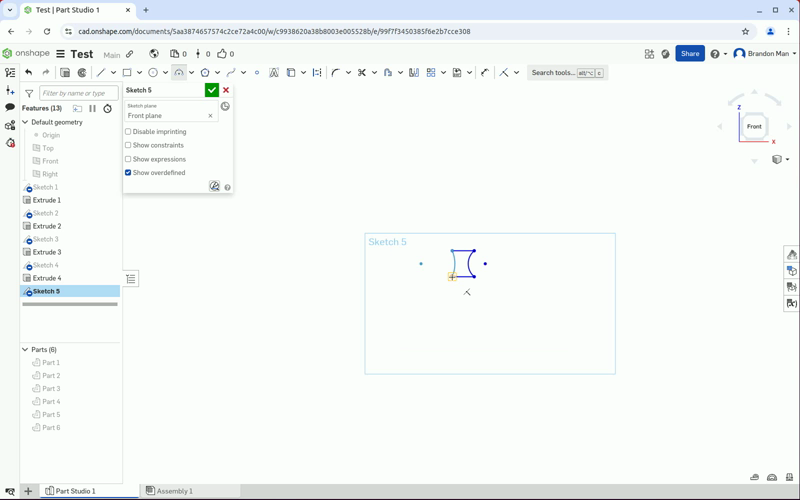
scroll(6)
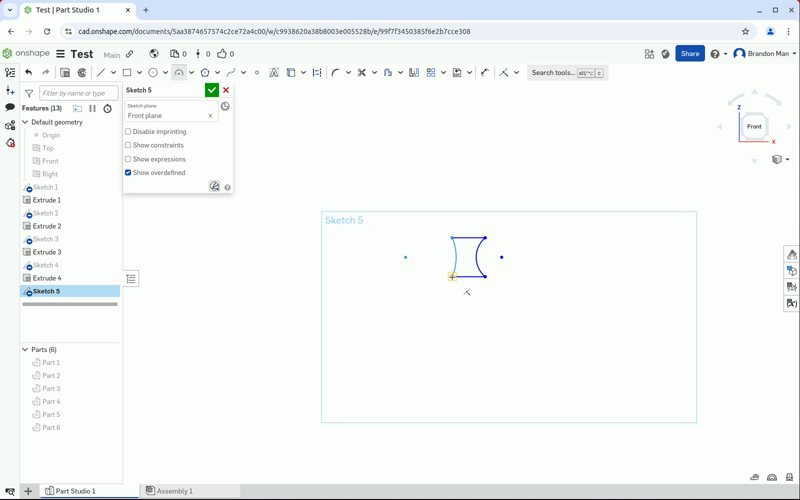
scroll(6)
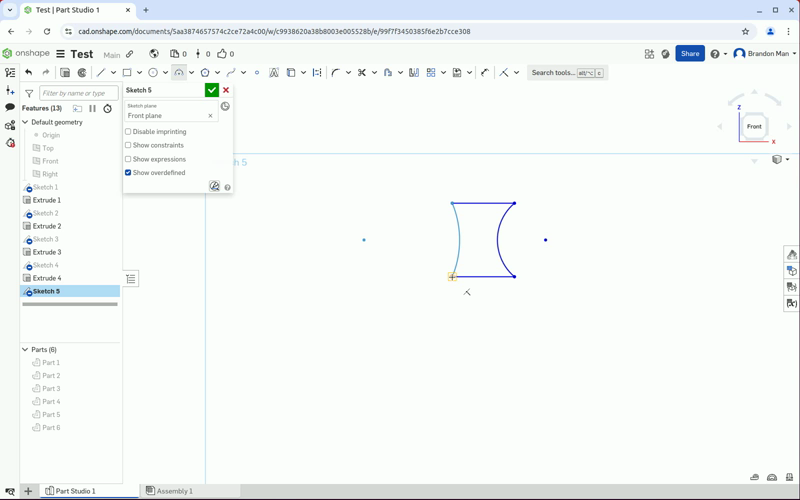
click(452, 276)
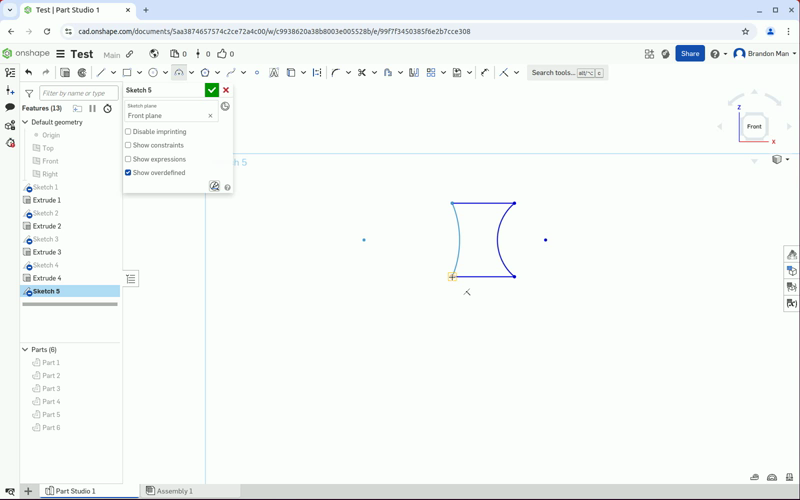
scroll(-6)
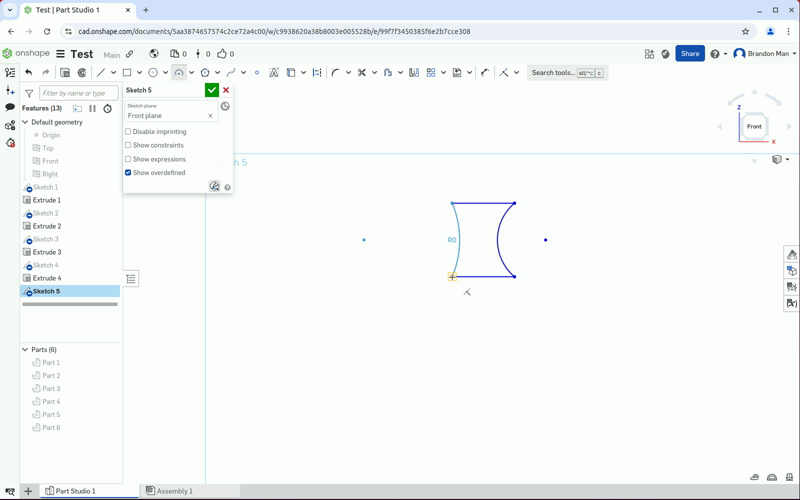
scroll(-6)
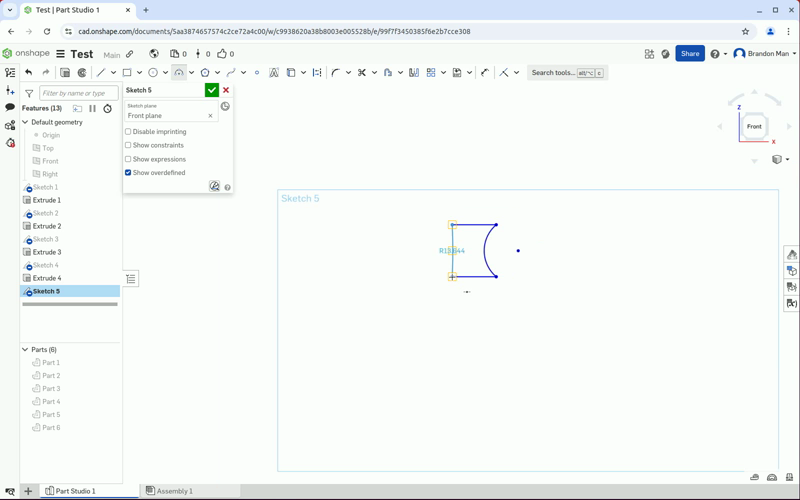
scroll(-6)
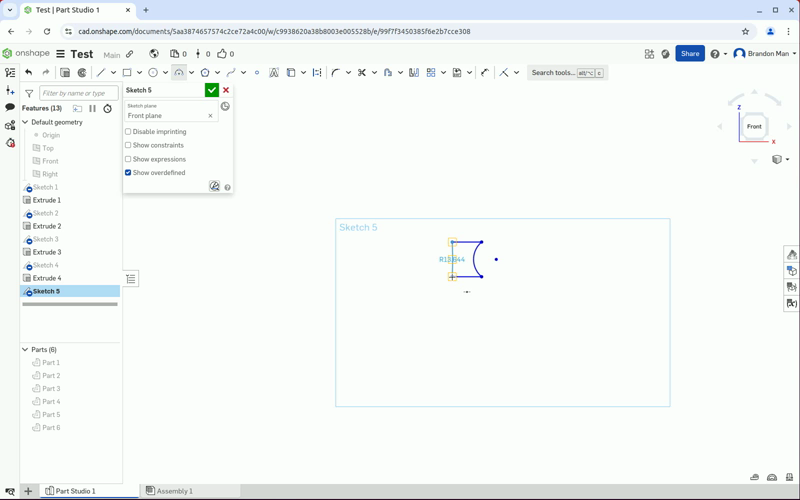
scroll(-6)
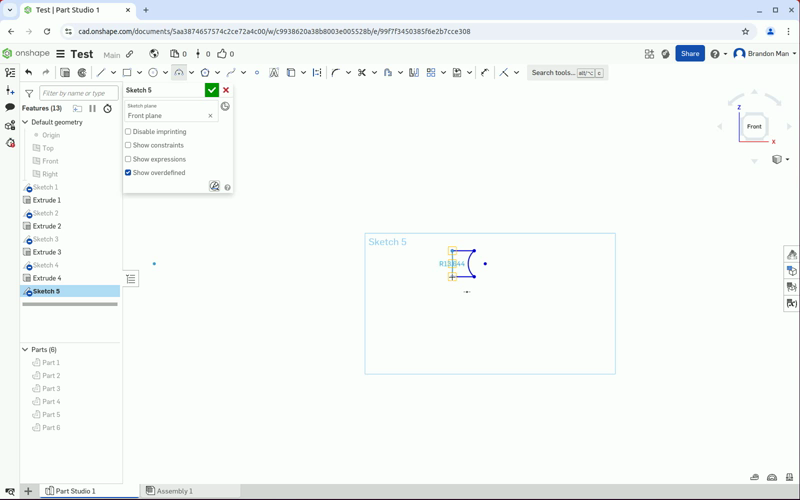
scroll(-6)
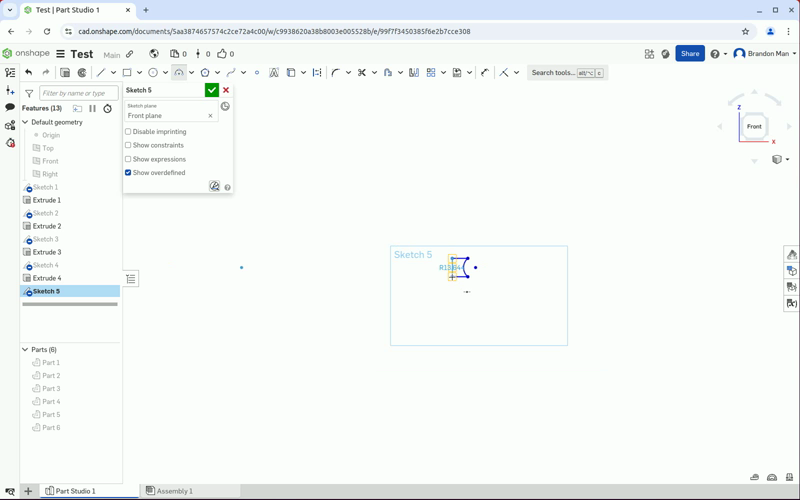
scroll(-6)
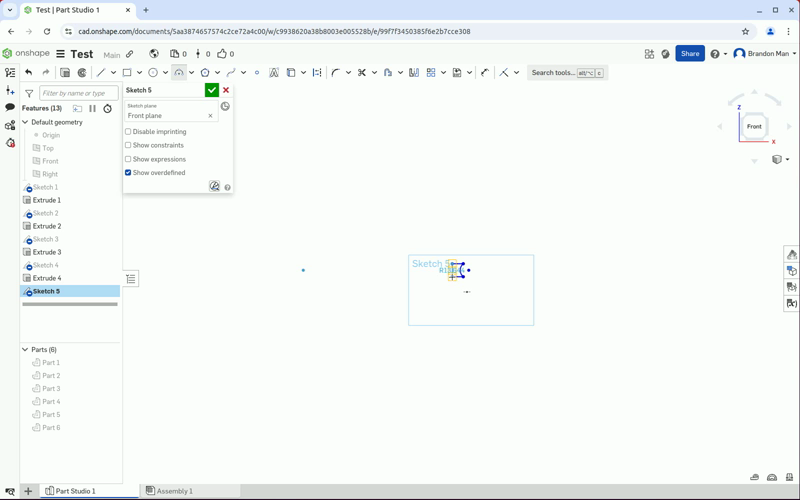
scroll(-6)
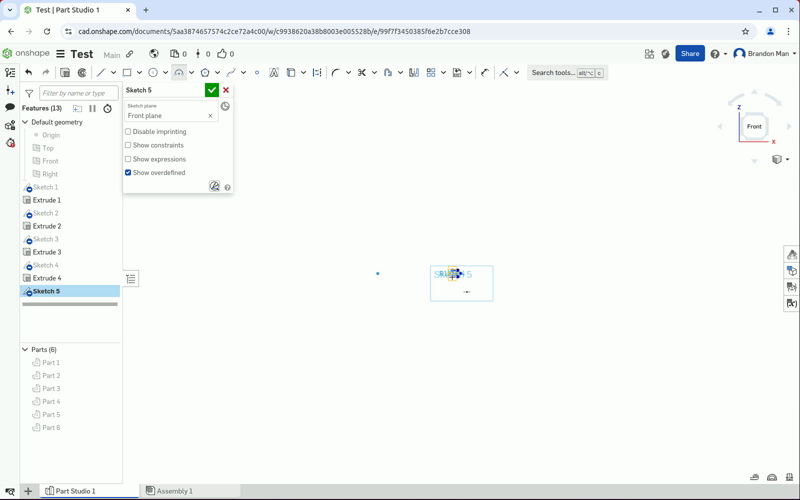
key_down(shift)
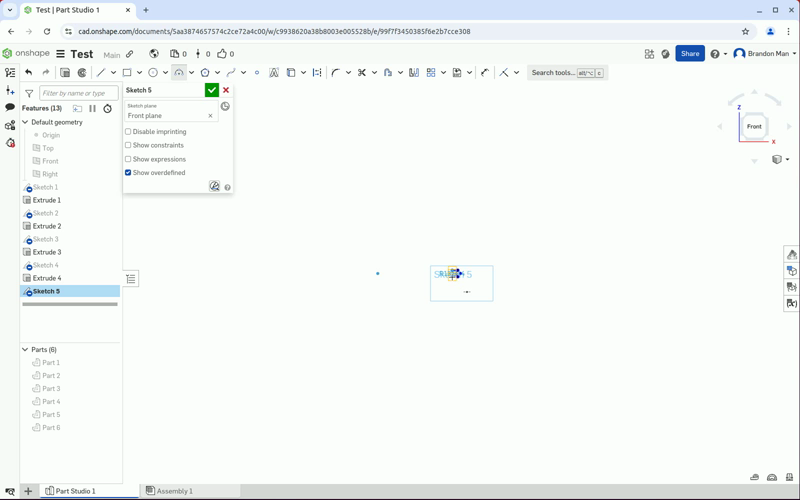
mouse_move(451, 273)
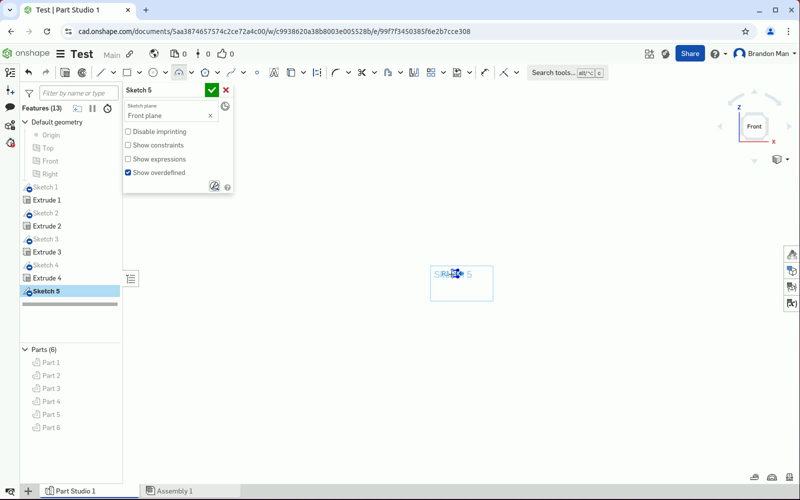
scroll(6)
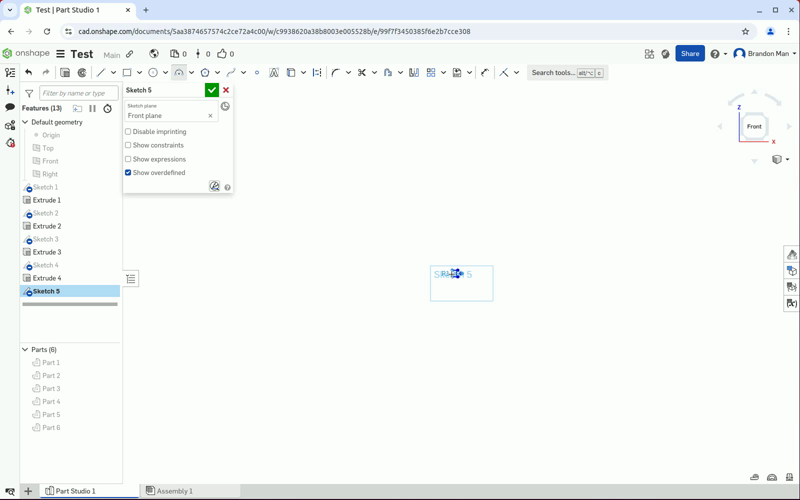
scroll(6)
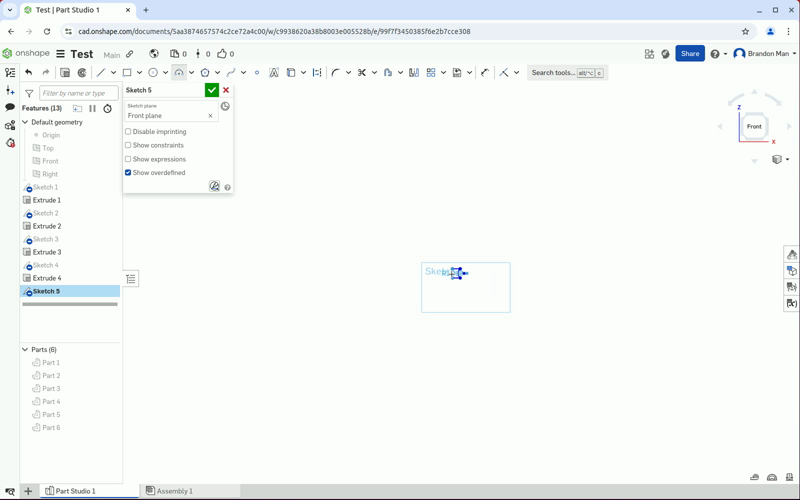
scroll(6)
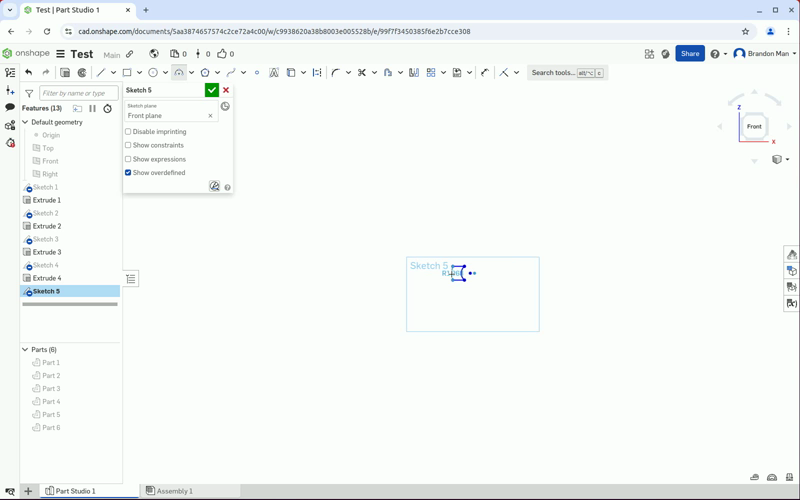
scroll(6)
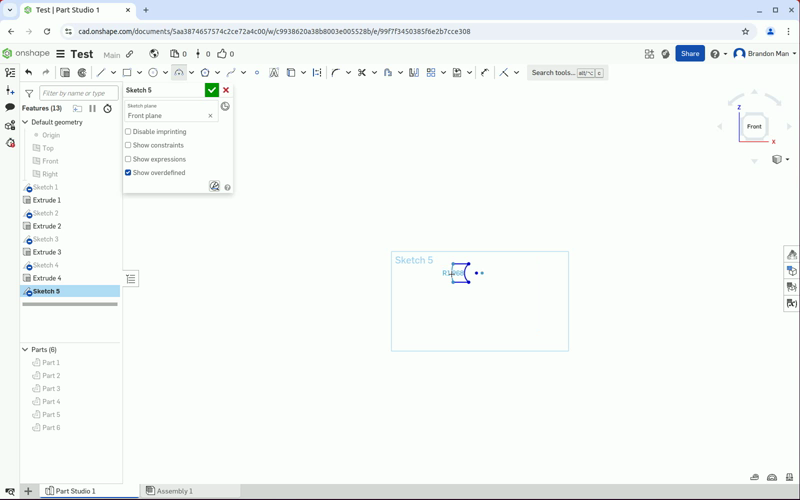
scroll(6)
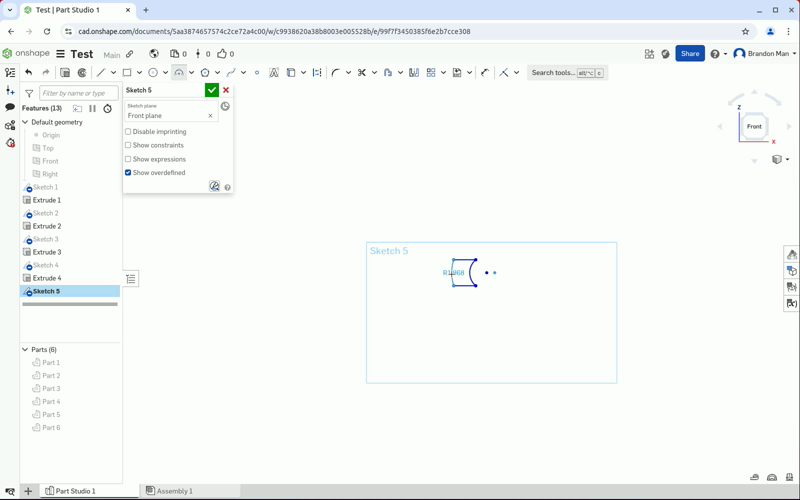
scroll(6)
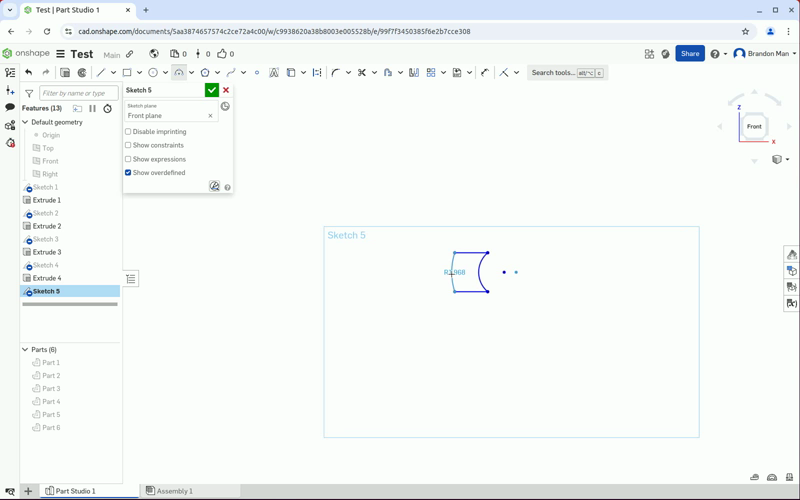
scroll(6)
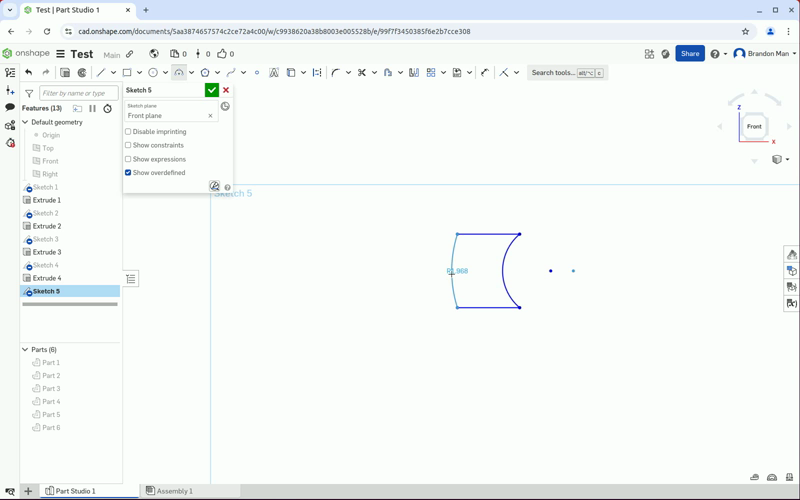
click(451, 273)
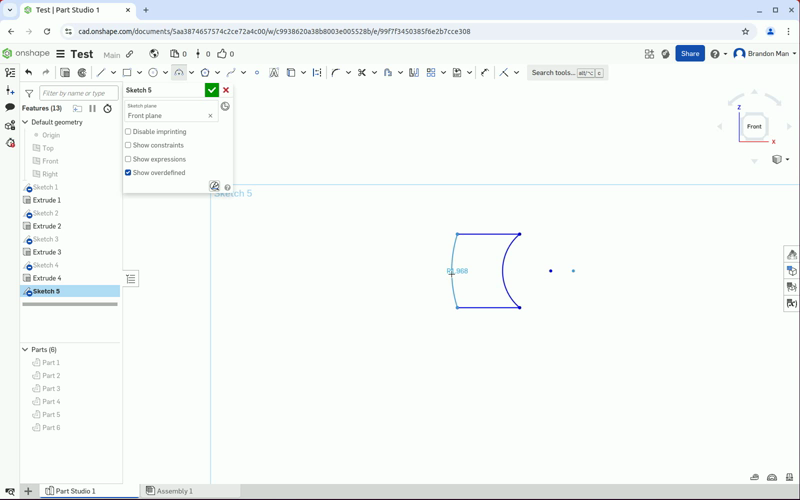
scroll(-6)
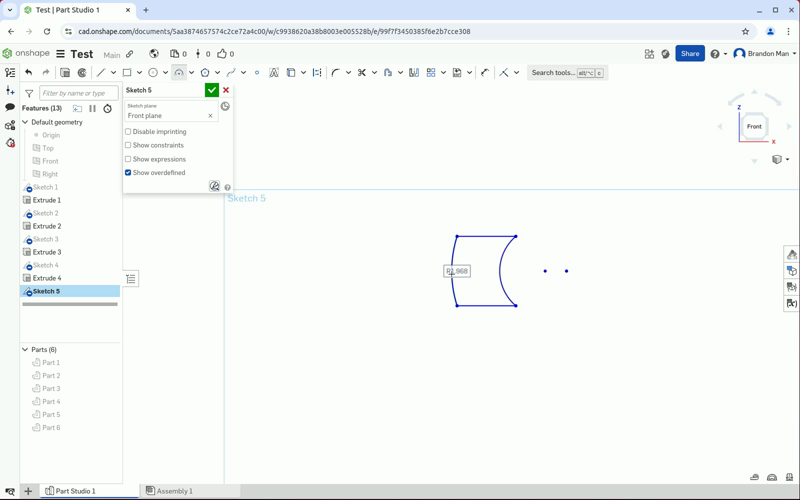
scroll(-6)
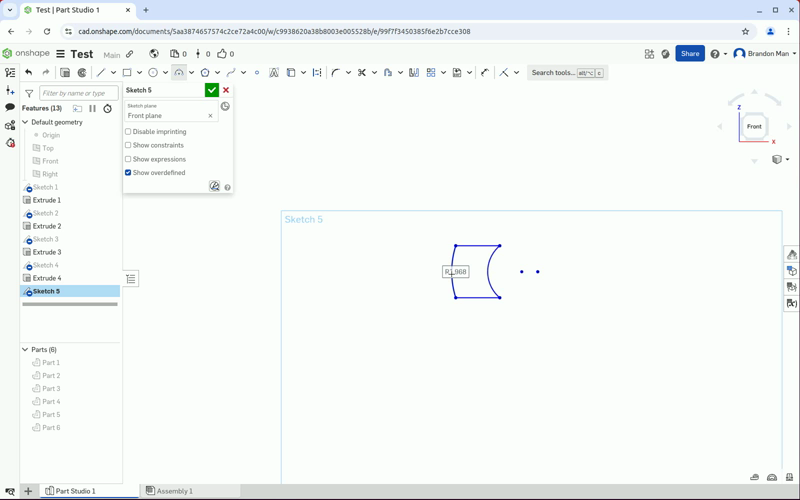
scroll(-6)
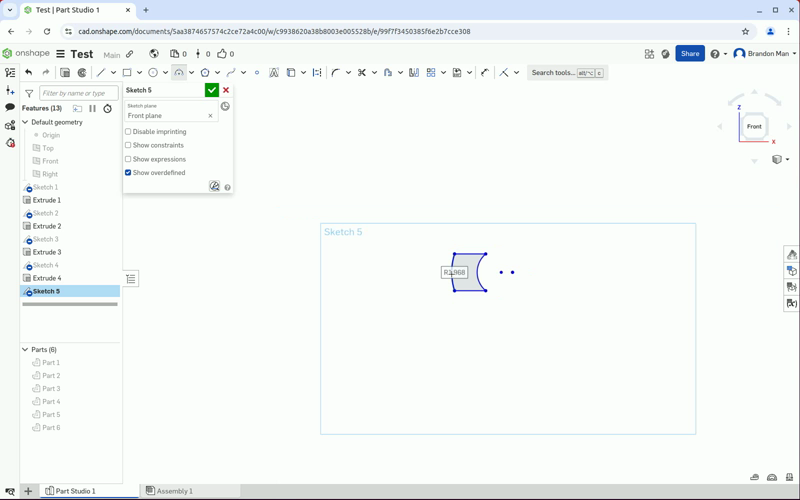
scroll(-6)
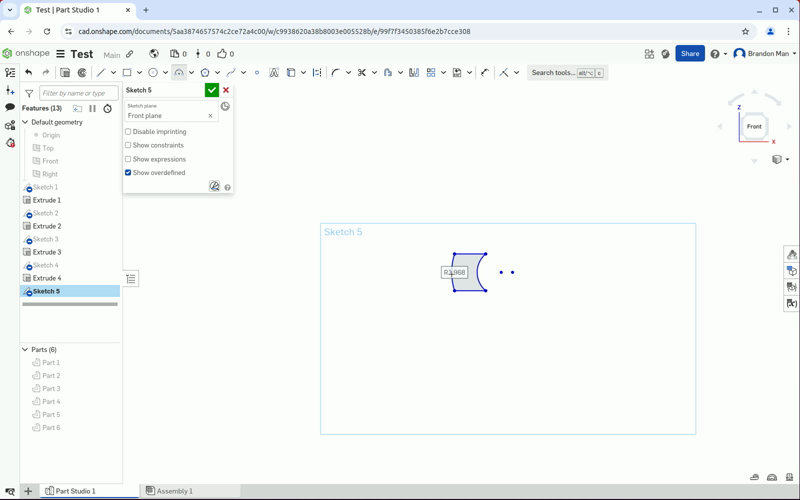
scroll(-6)
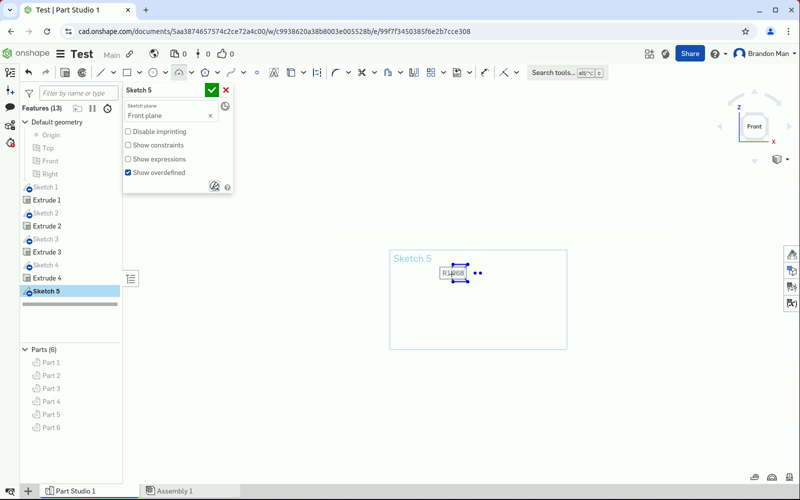
scroll(-6)
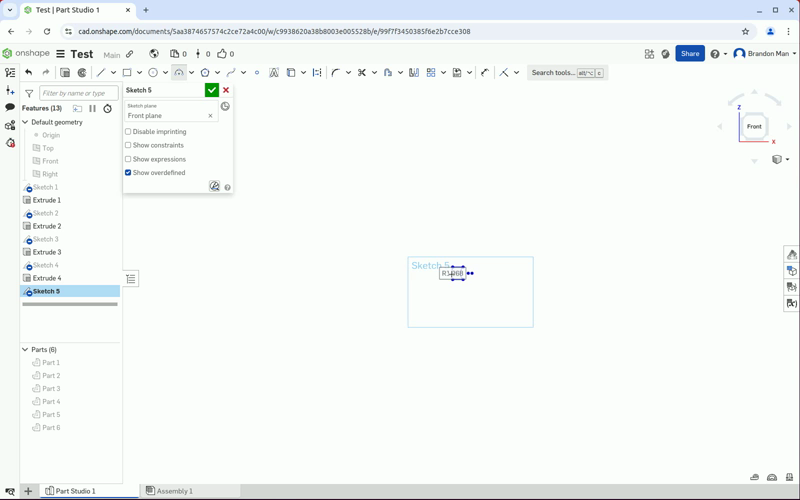
scroll(-6)
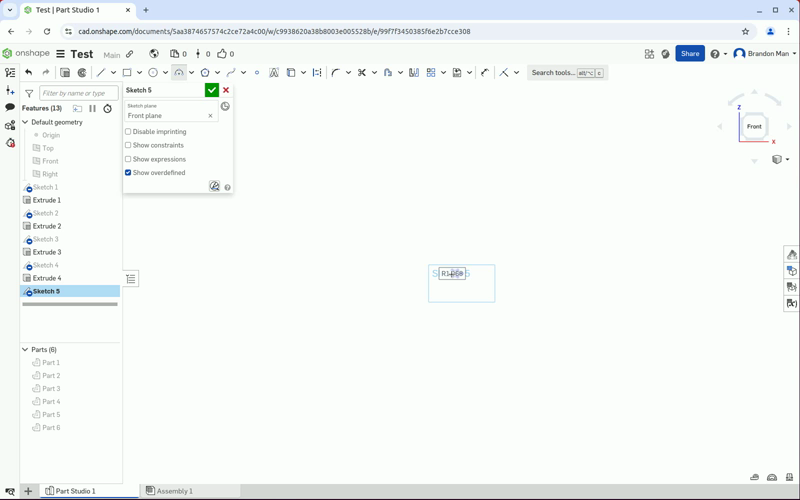
key_up(shift)
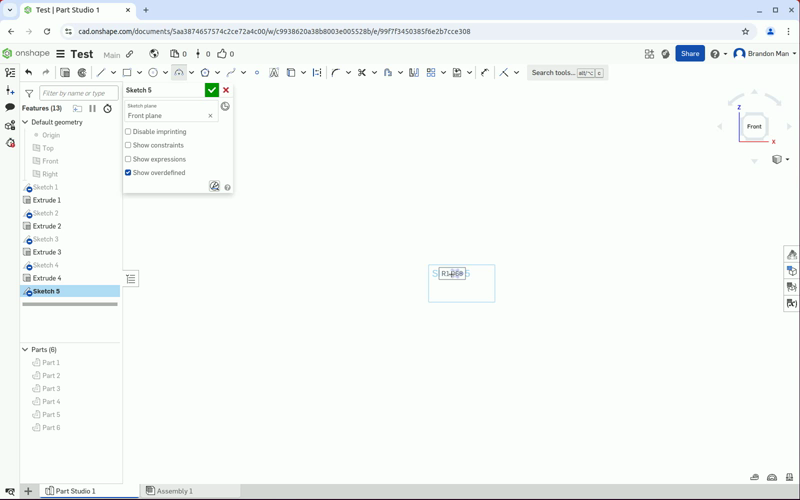
key(esc)
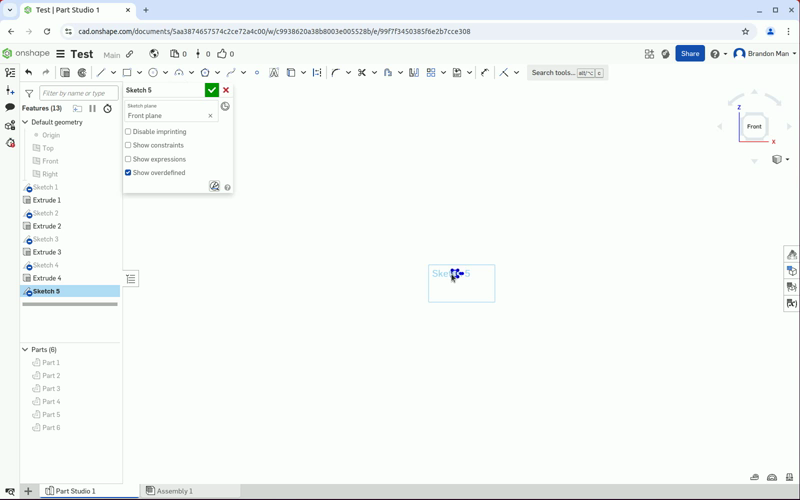
mouse_move(454, 276)
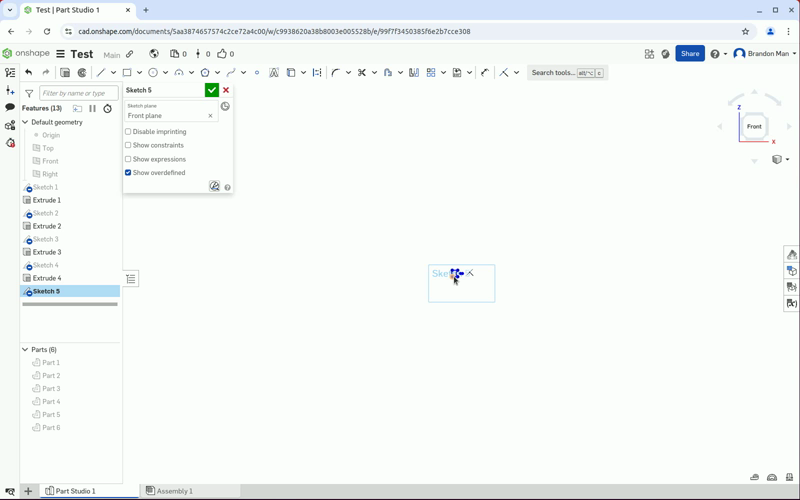
scroll(6)
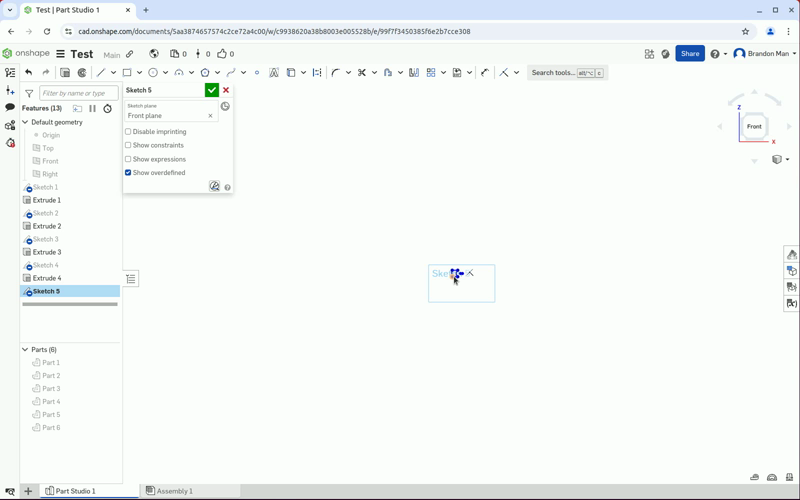
scroll(6)
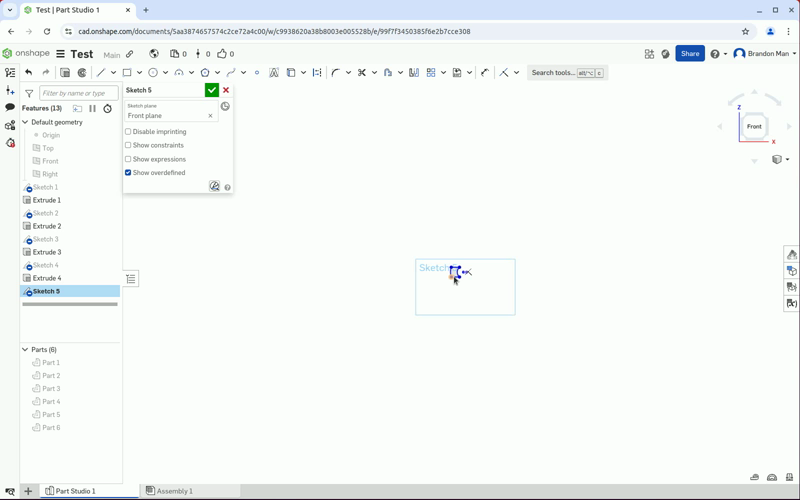
scroll(6)
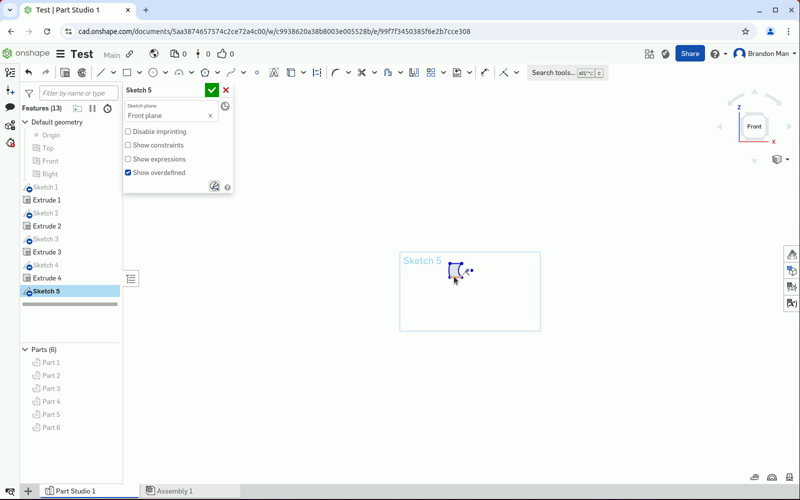
scroll(6)
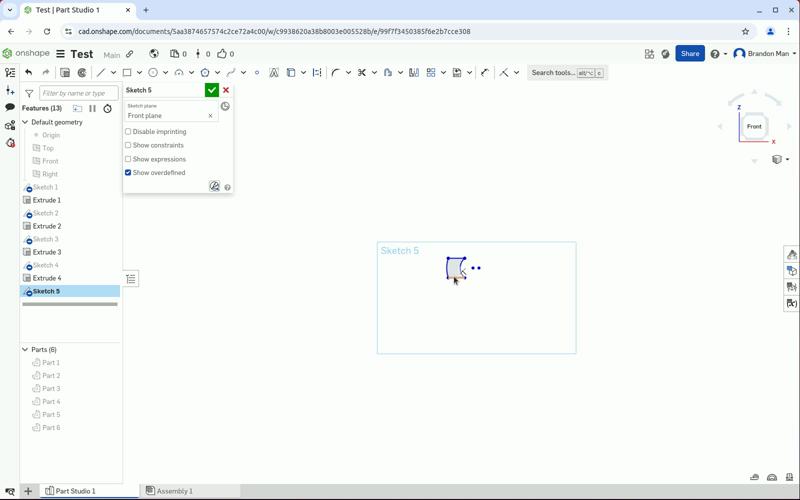
scroll(6)
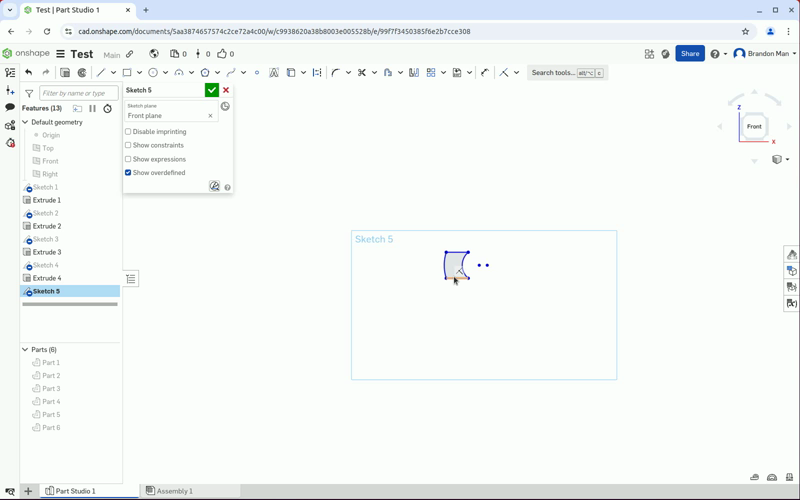
scroll(6)
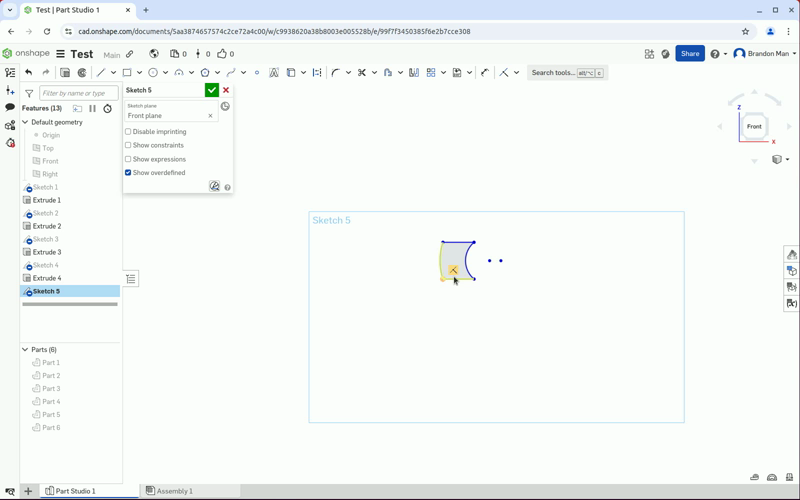
scroll(6)
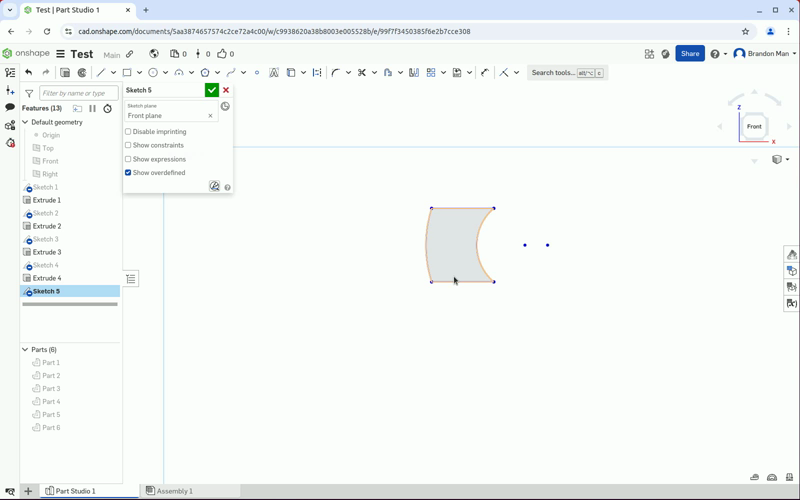
click(454, 276)
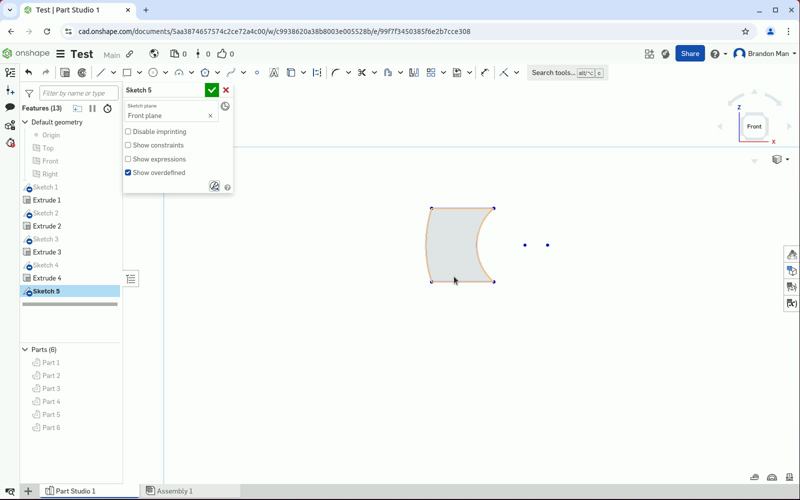
scroll(-6)
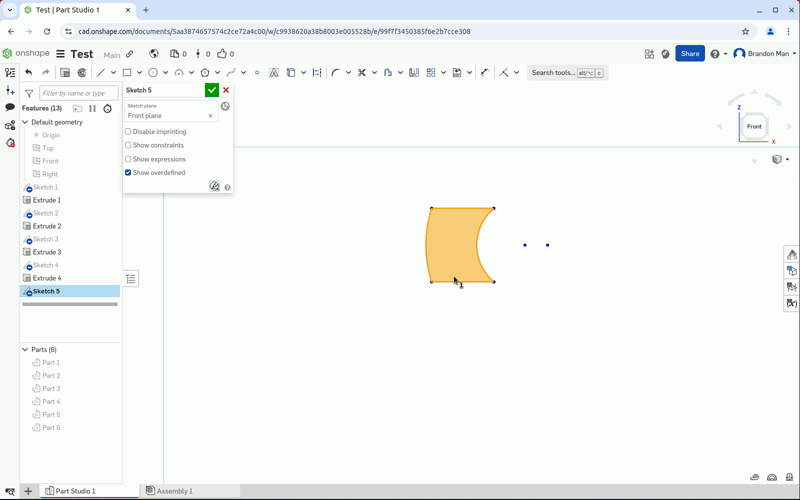
scroll(-6)
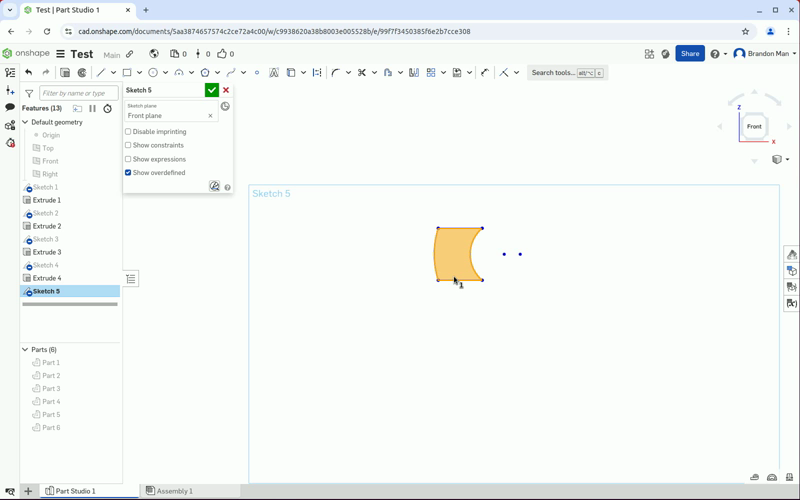
scroll(-6)
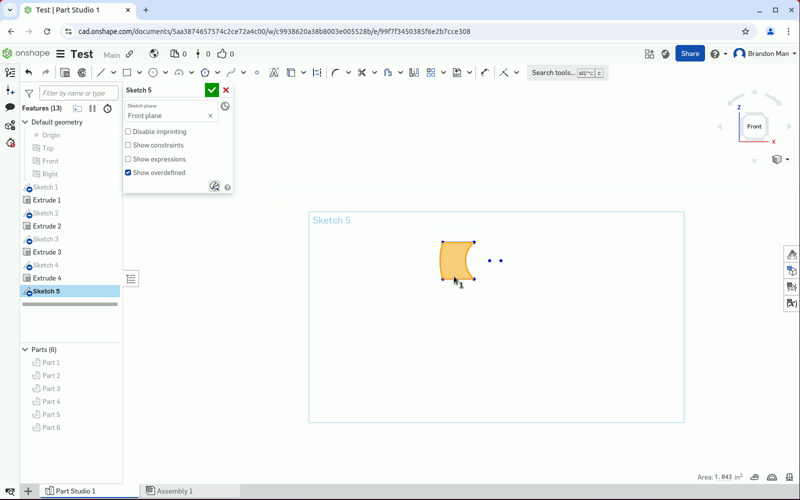
scroll(-6)
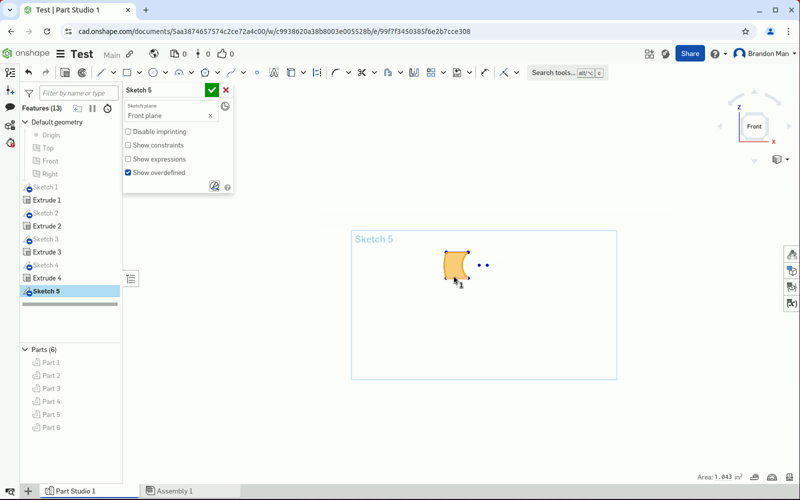
scroll(-6)
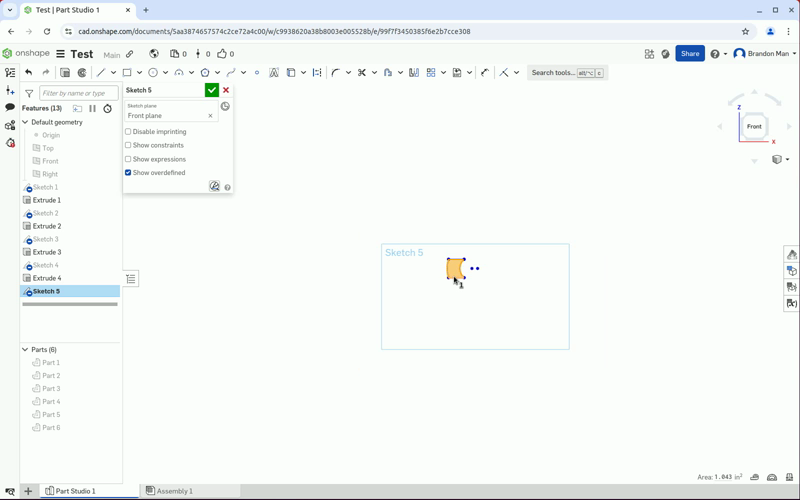
scroll(-6)
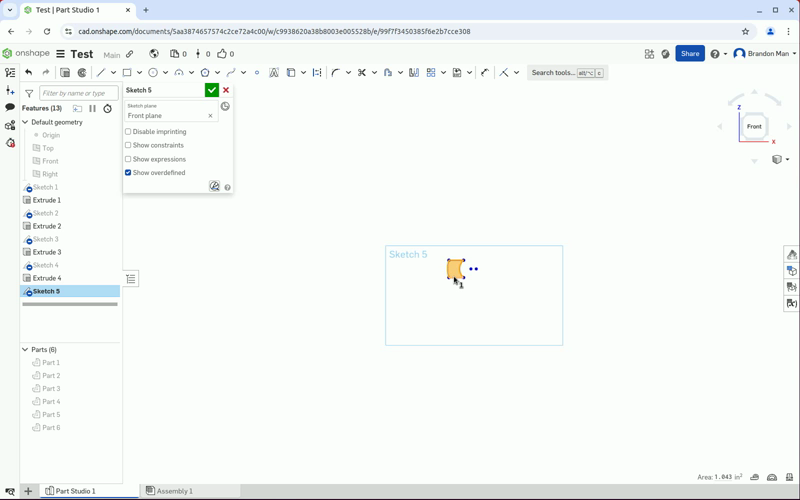
scroll(-6)
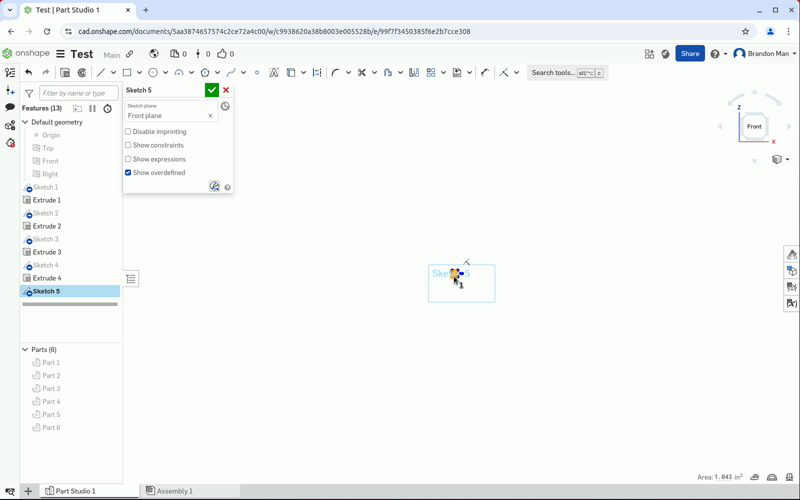
mouse_move(73, 352)
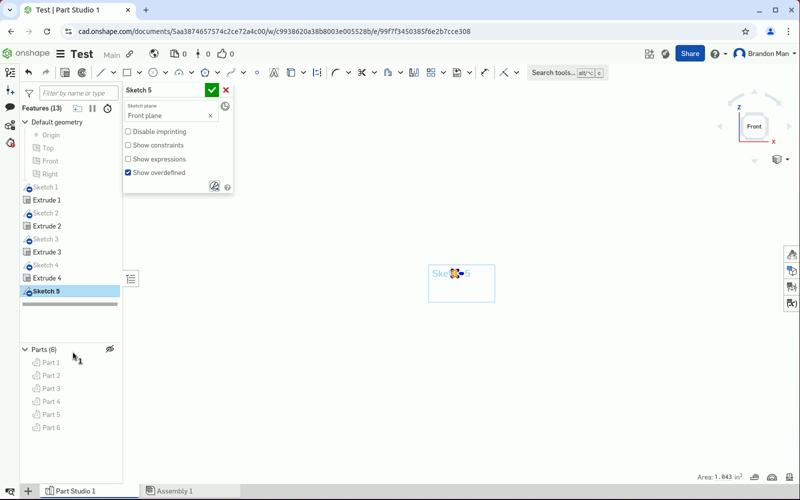
key(shift+y)
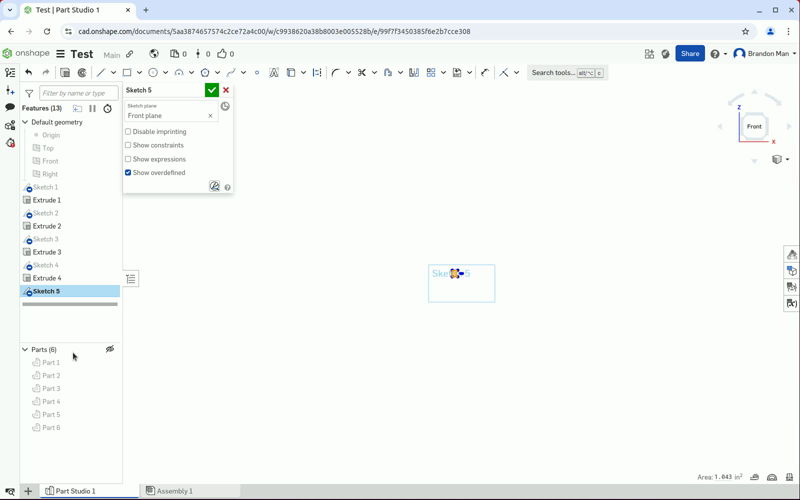
key(shift+e)
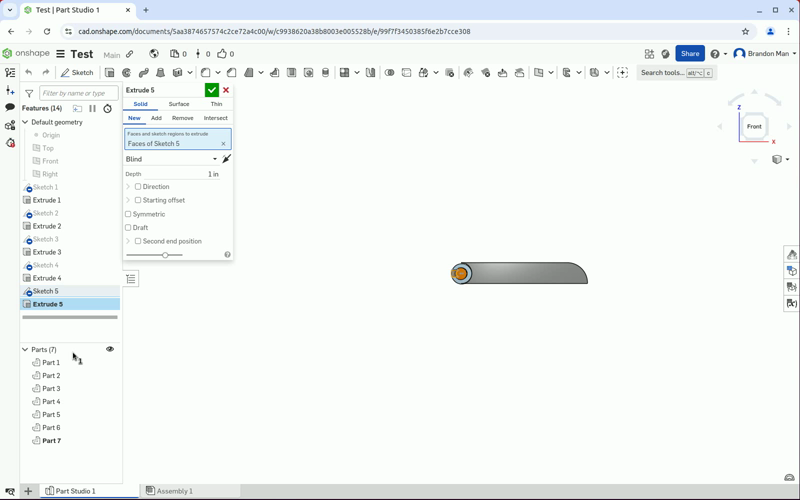
mouse_move(143, 106)
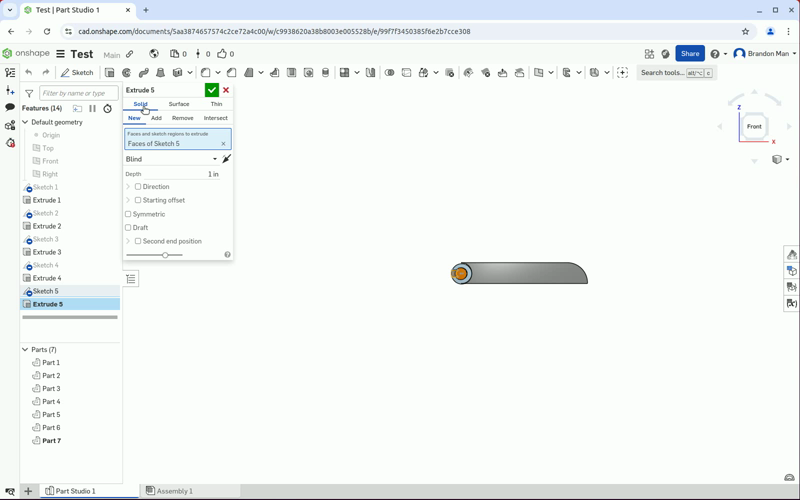
click(143, 106)
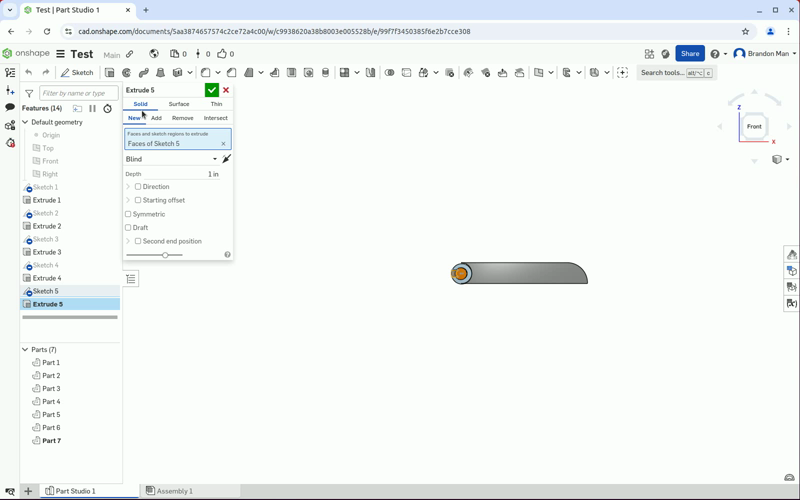
mouse_move(137, 120)
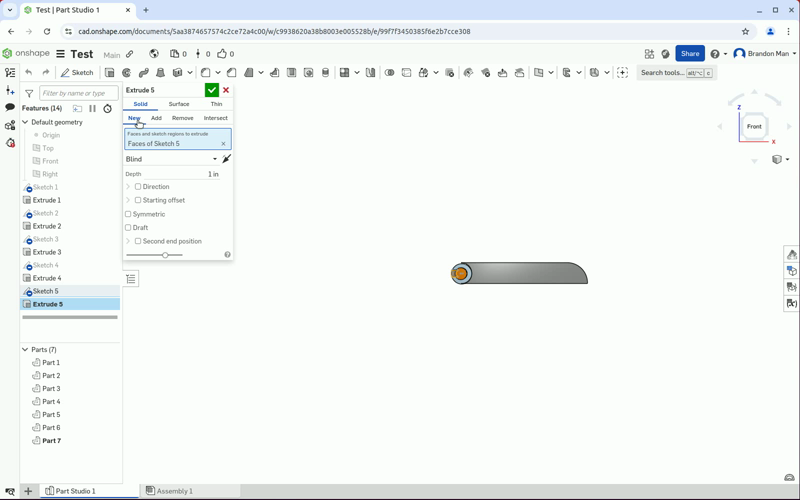
click(137, 120)
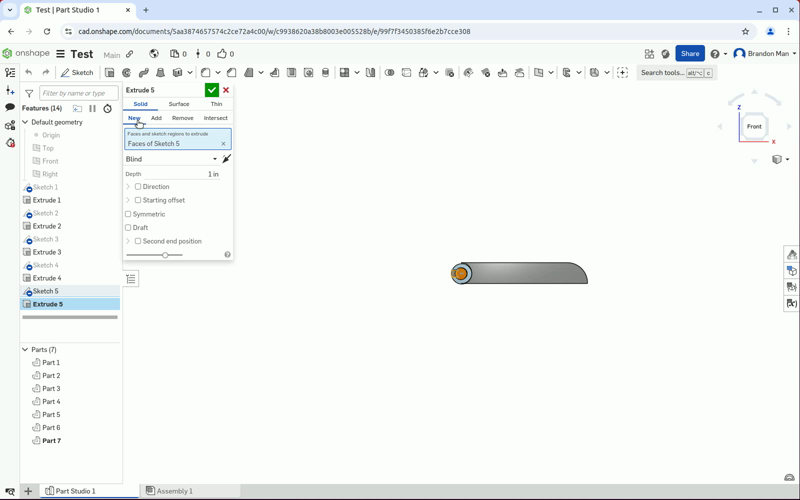
key(tab, 4)
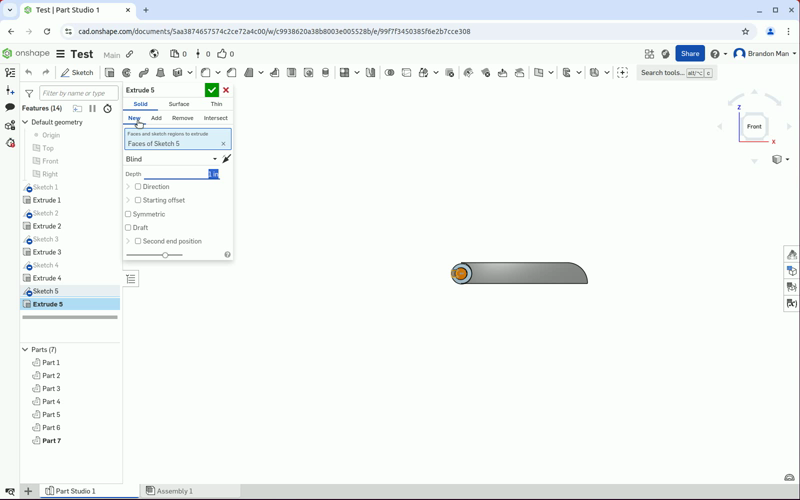
text(15.886)
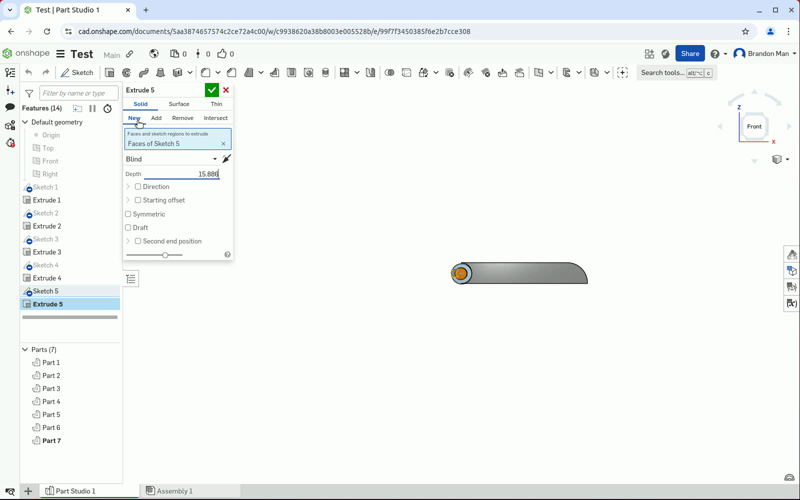
key(tab, 3)
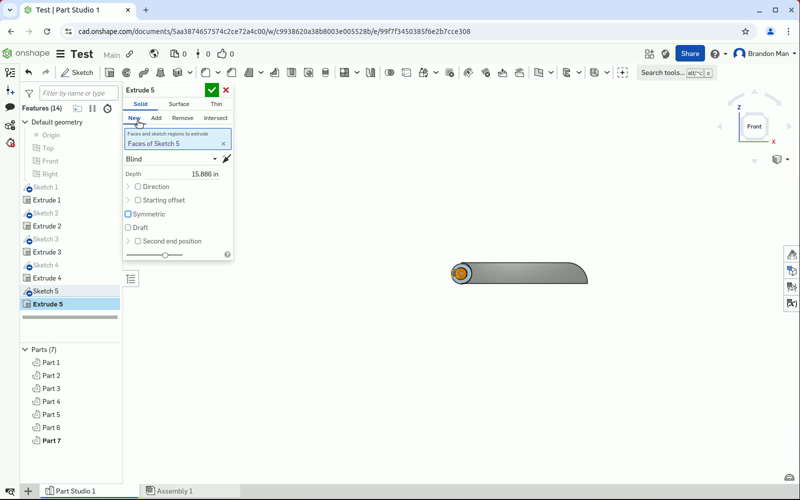
key(space)
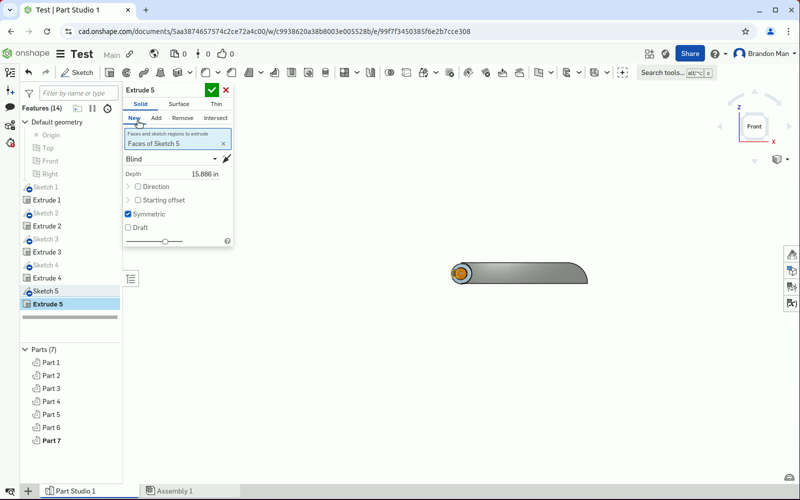
key(enter)
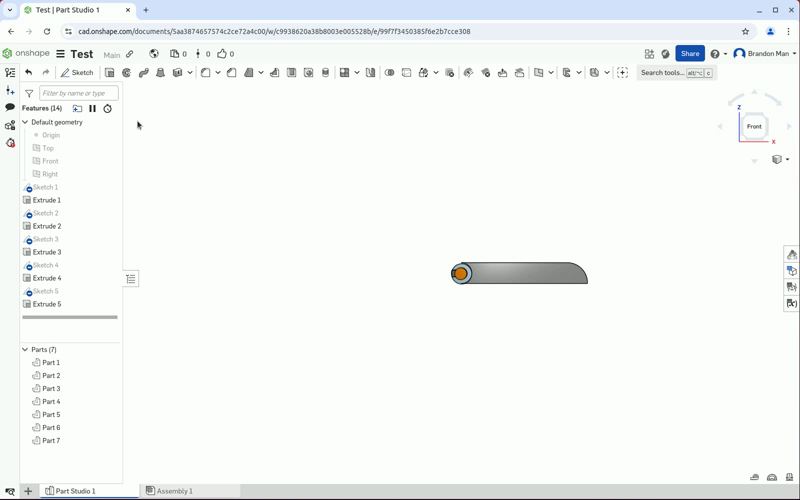
key(shift+h)
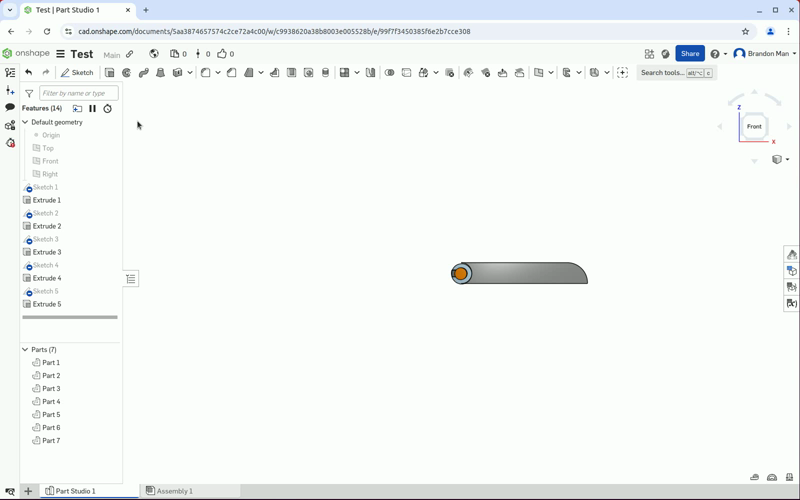
key(shift+h)
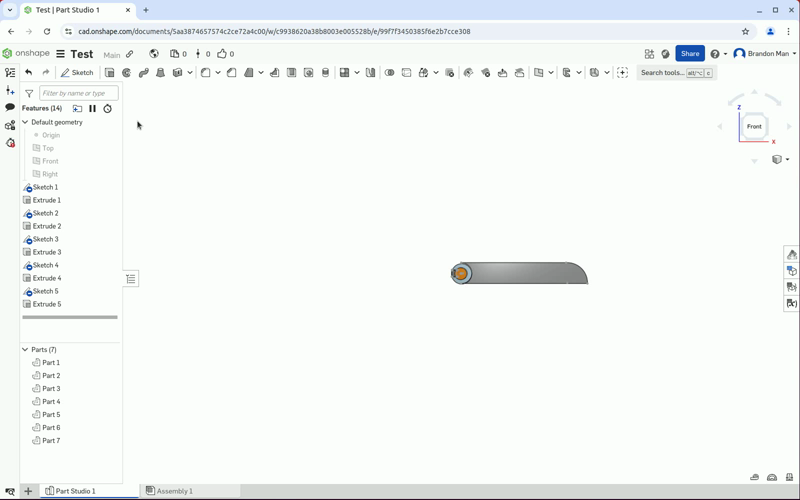
key(shift+7)
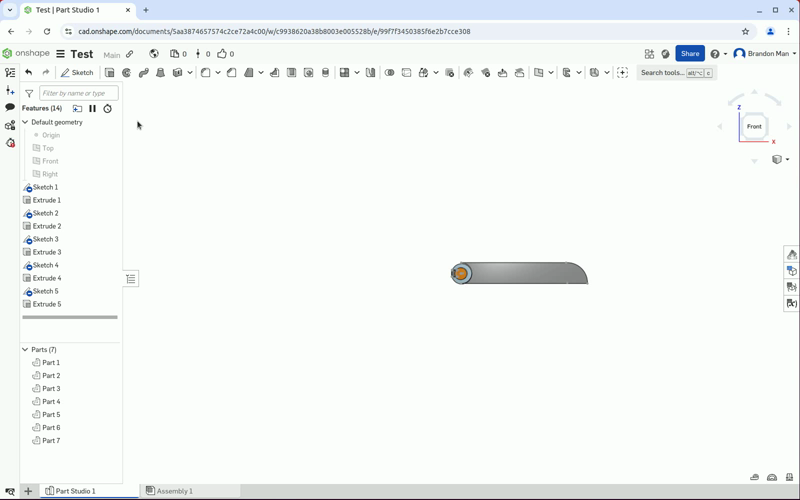
key(left, 2)
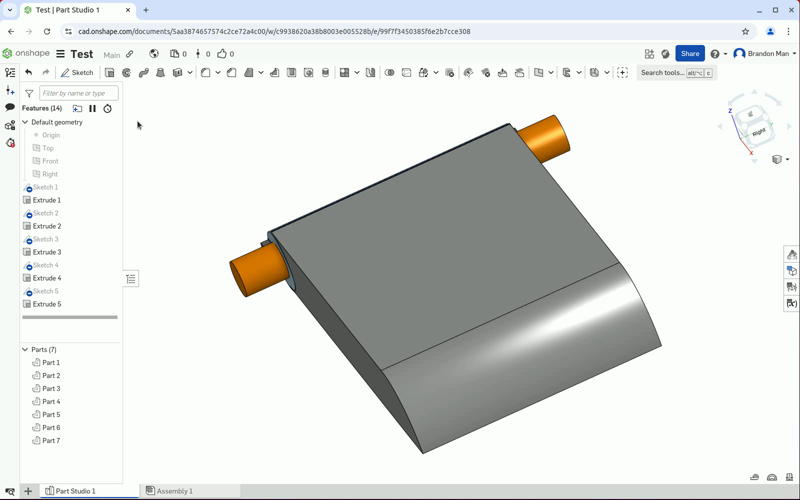
key(down, 2)
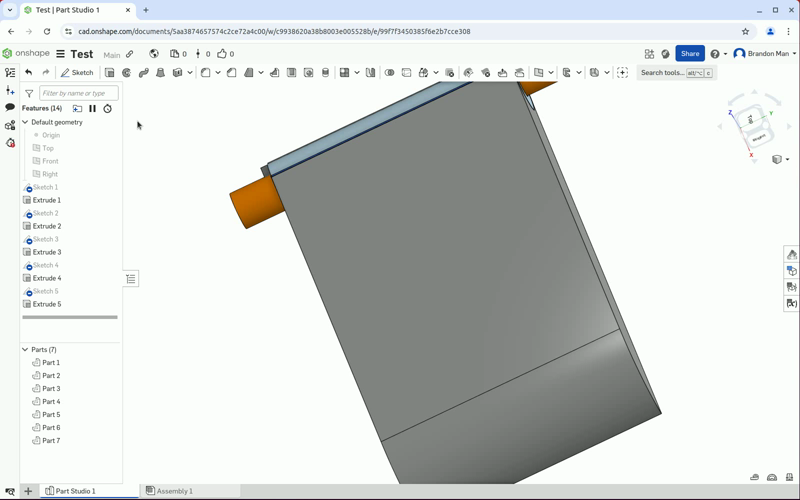
key(up, 2)
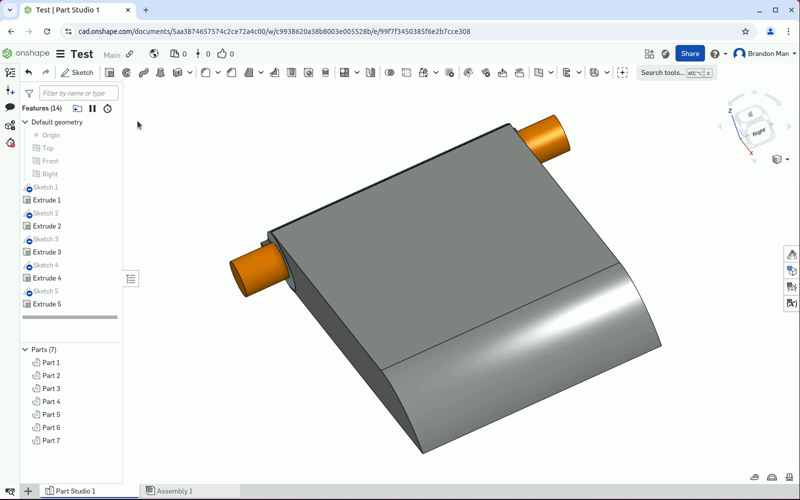
key(right, 2)
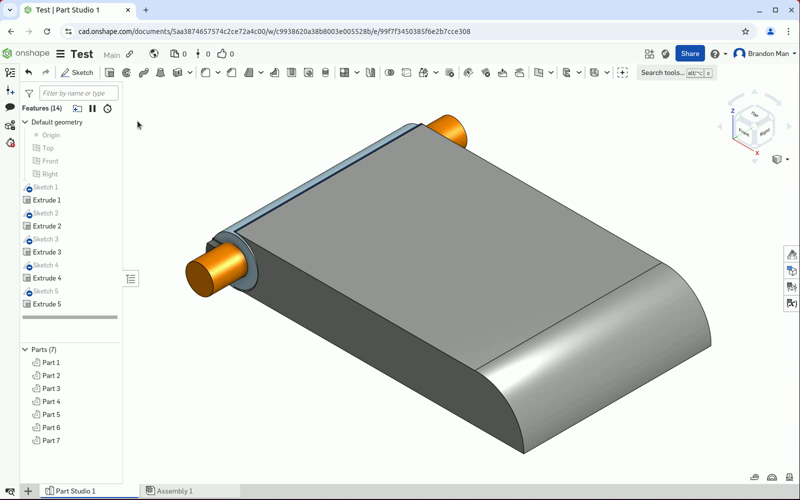
mouse_move(73, 189)
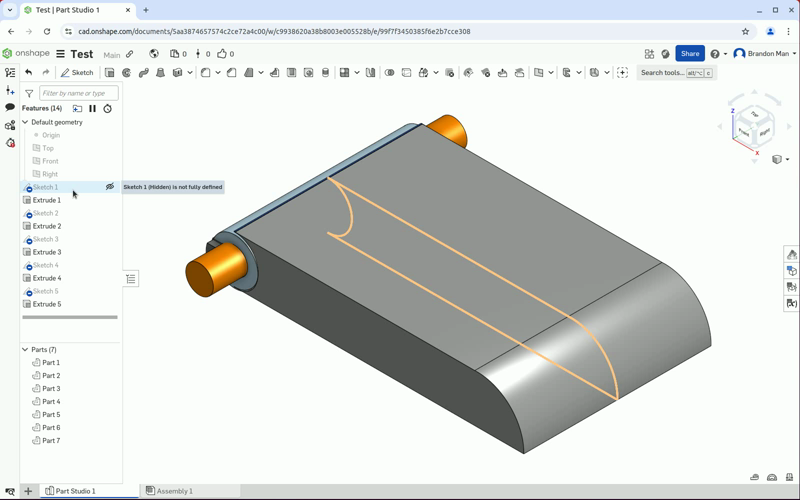
click(73, 189)